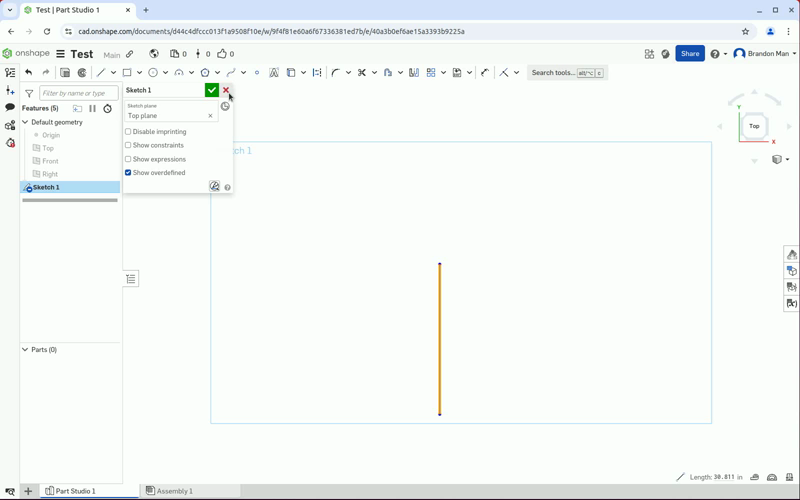
key(shift+h)
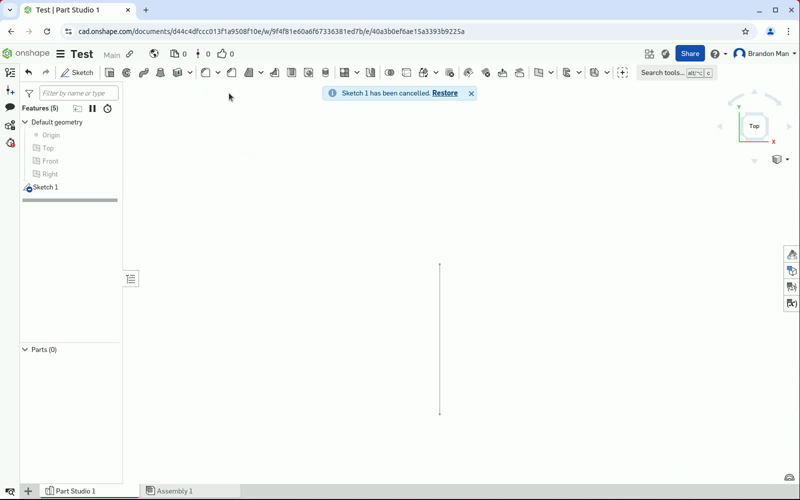
key(shift+s)
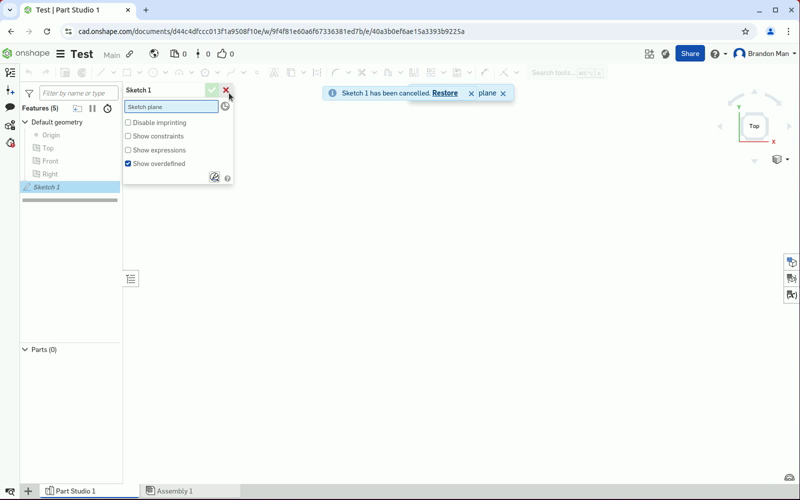
mouse_move(73, 150)
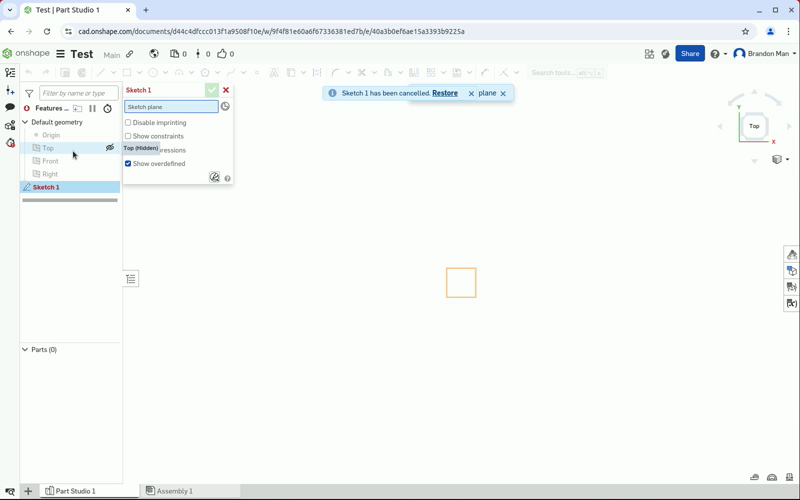
click(73, 150)
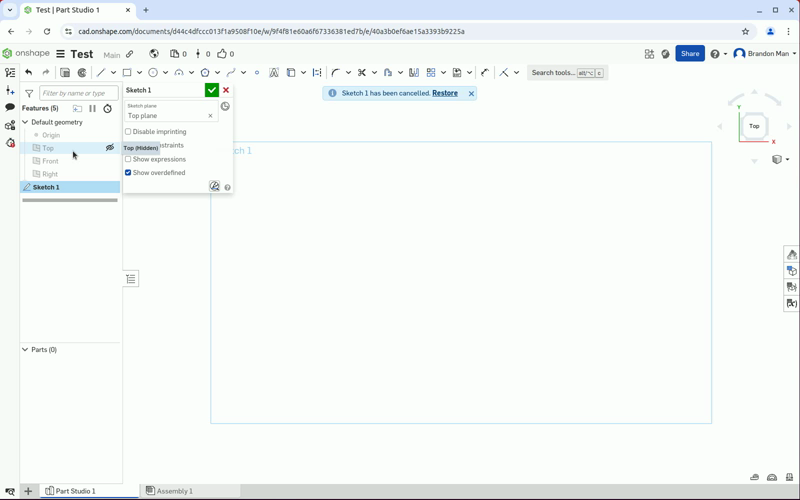
mouse_move(73, 352)
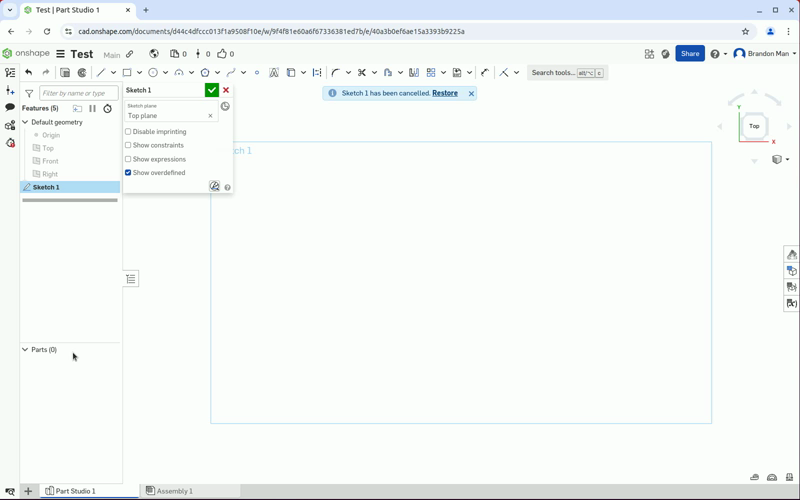
key(y)
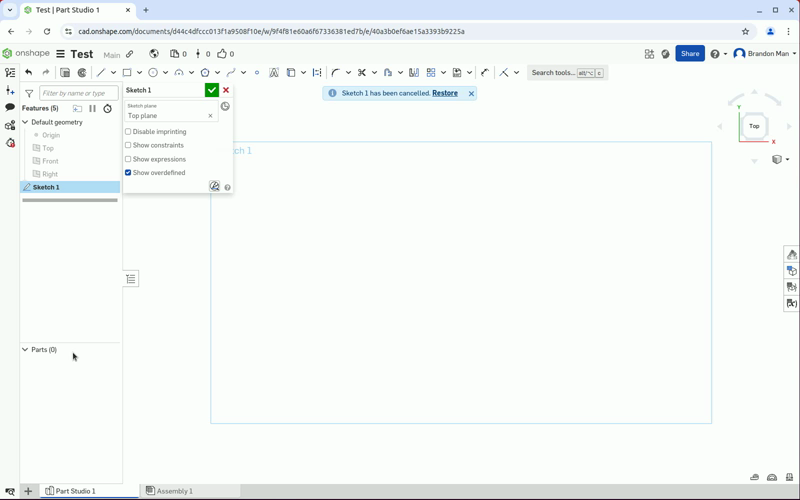
key(l)
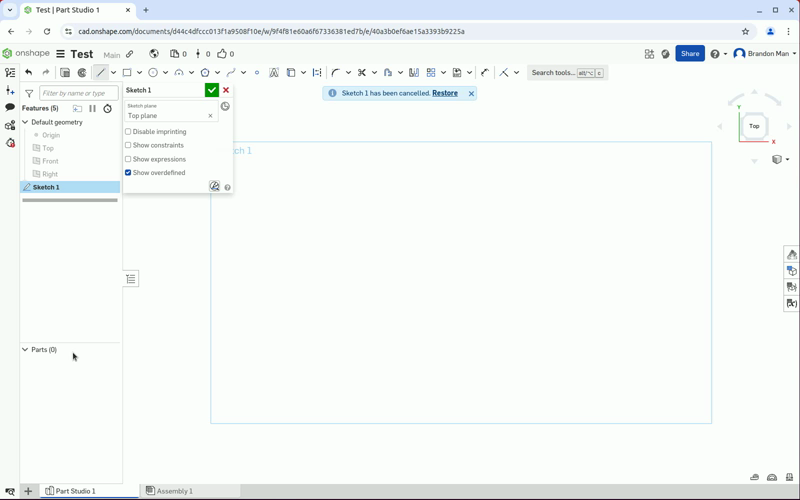
key_down(shift)
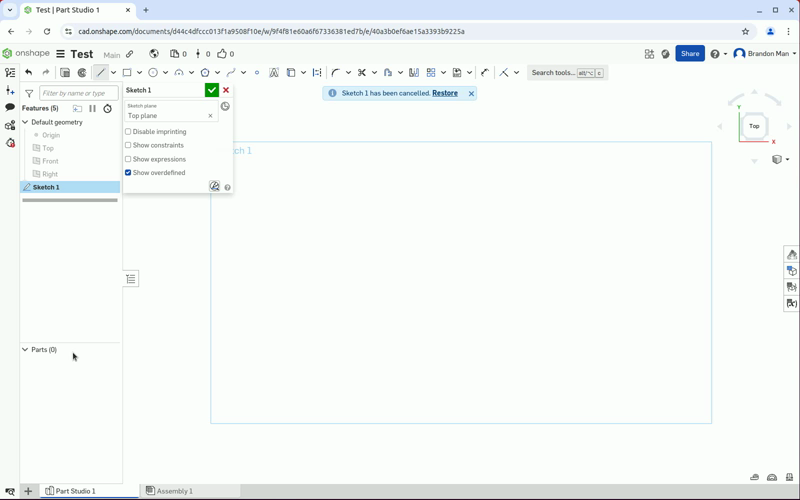
mouse_move(375, 366)
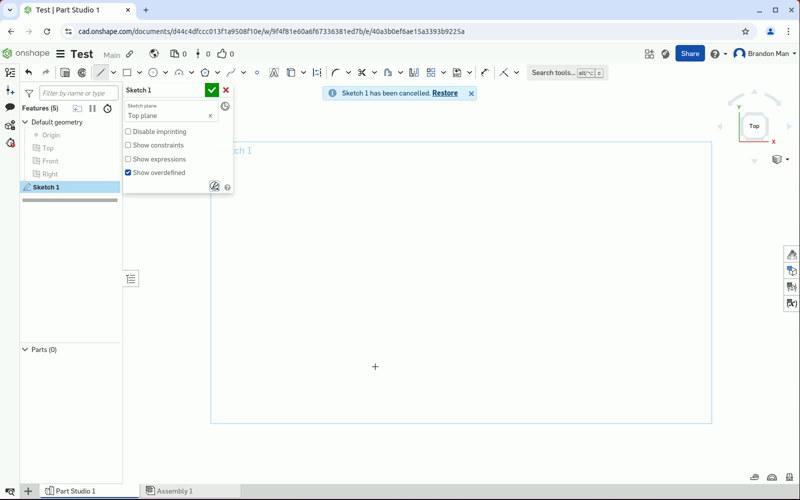
click(375, 366)
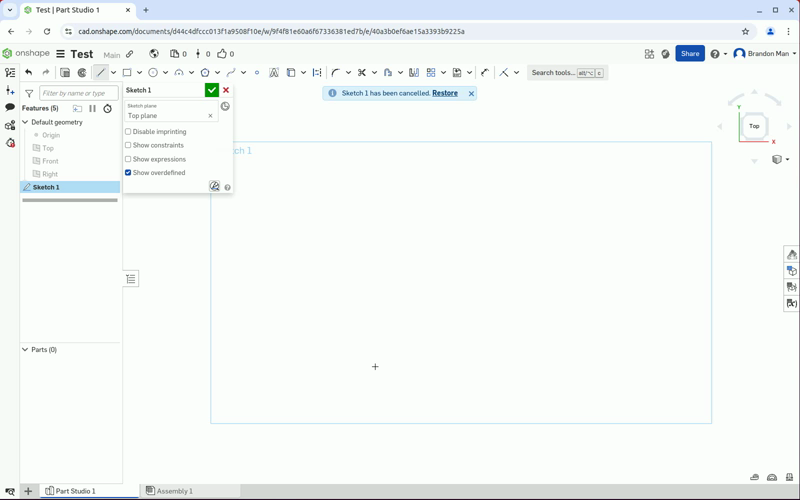
key_up(shift)
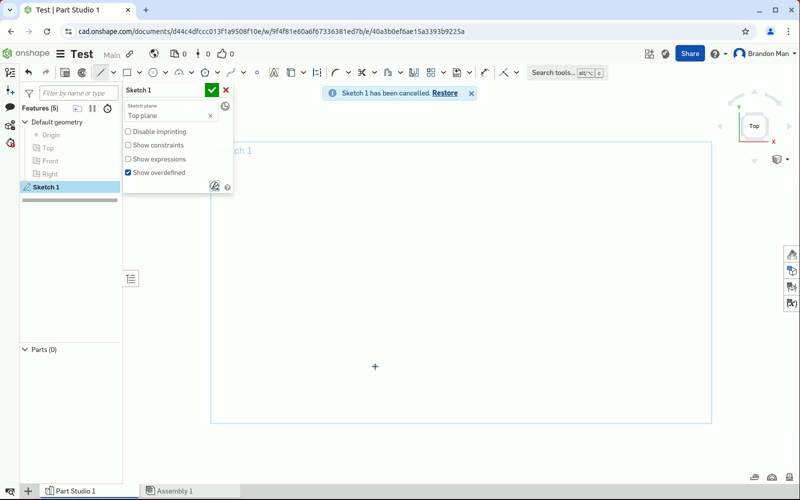
key_down(shift)
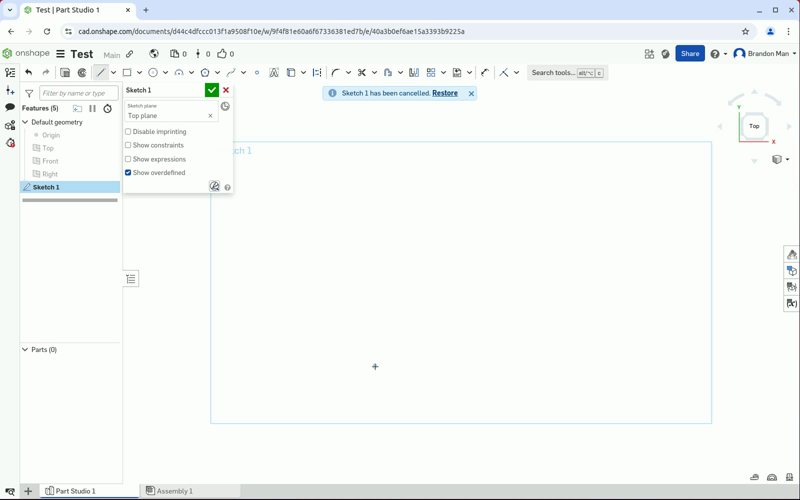
mouse_move(405, 366)
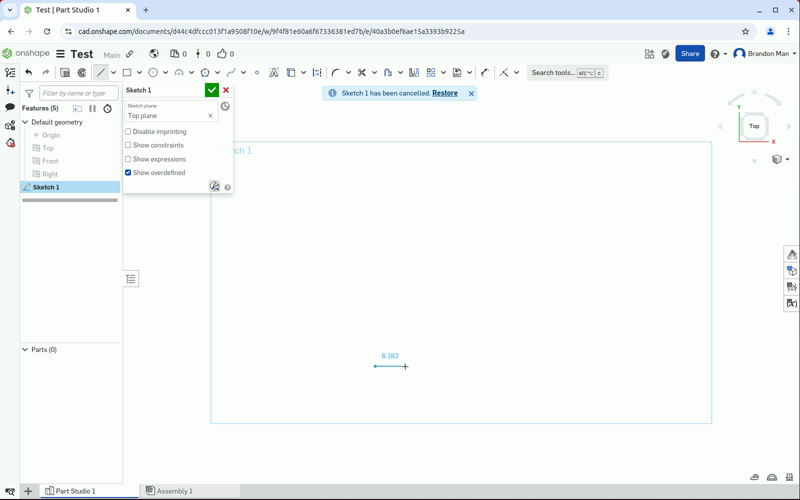
mouse_move(379, 366)
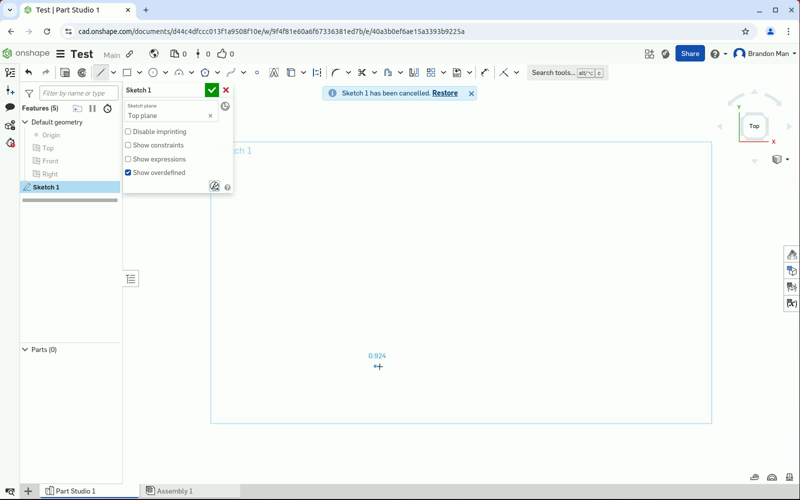
scroll(6)
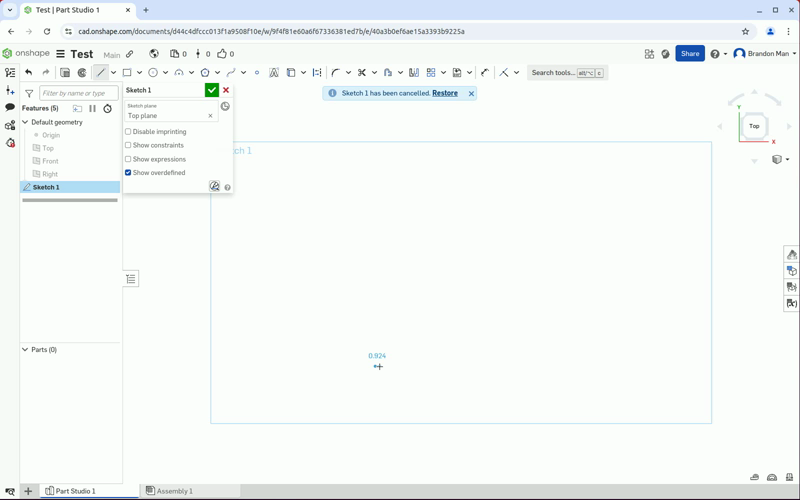
scroll(6)
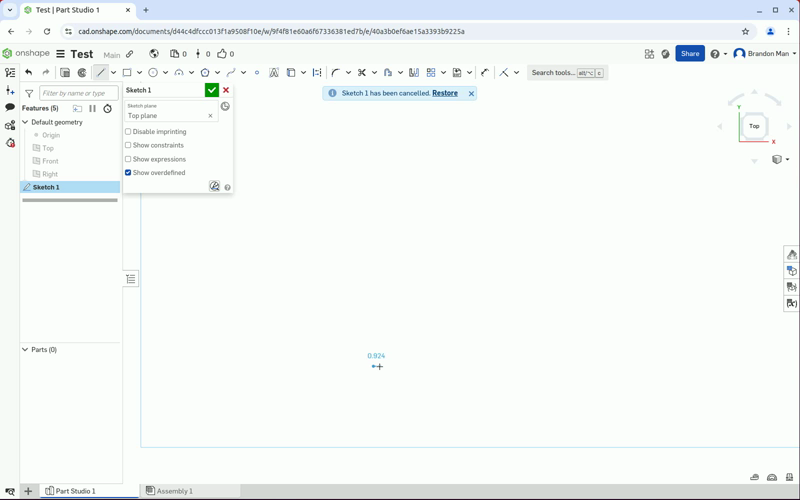
scroll(6)
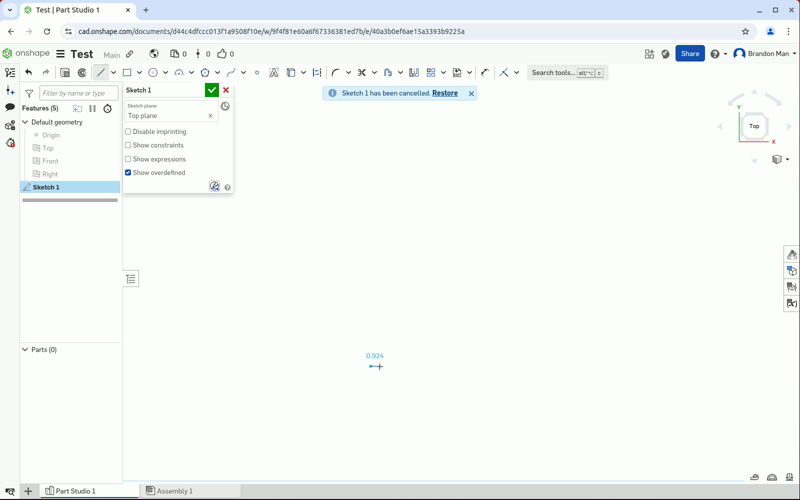
scroll(6)
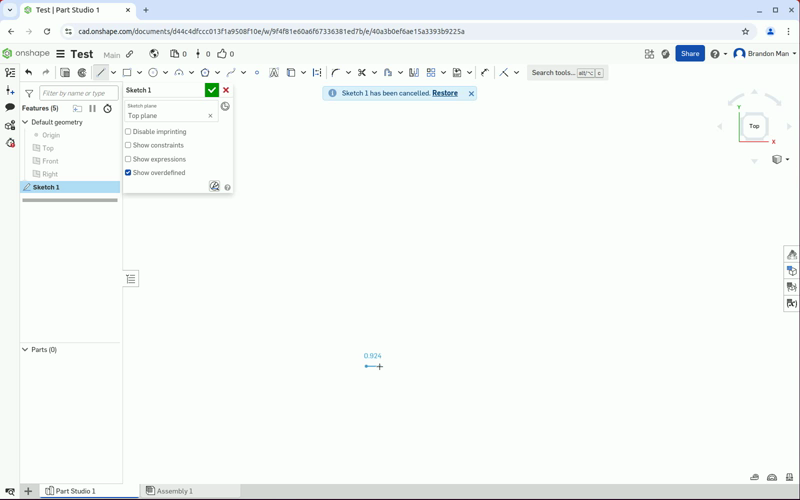
scroll(6)
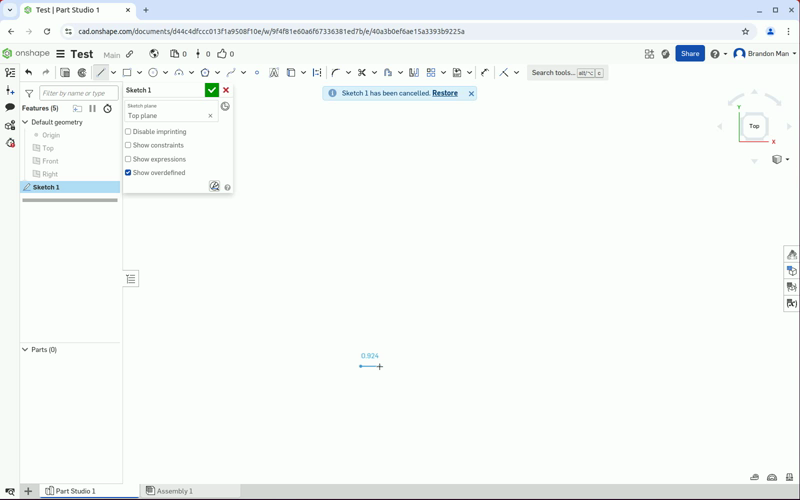
scroll(6)
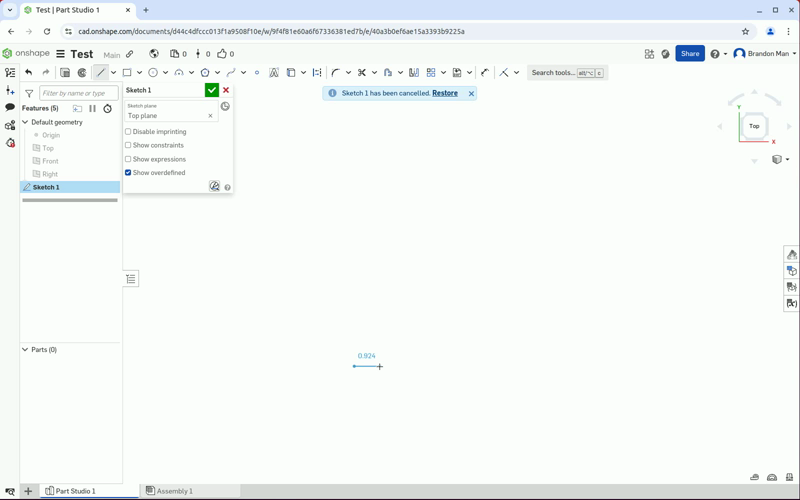
scroll(6)
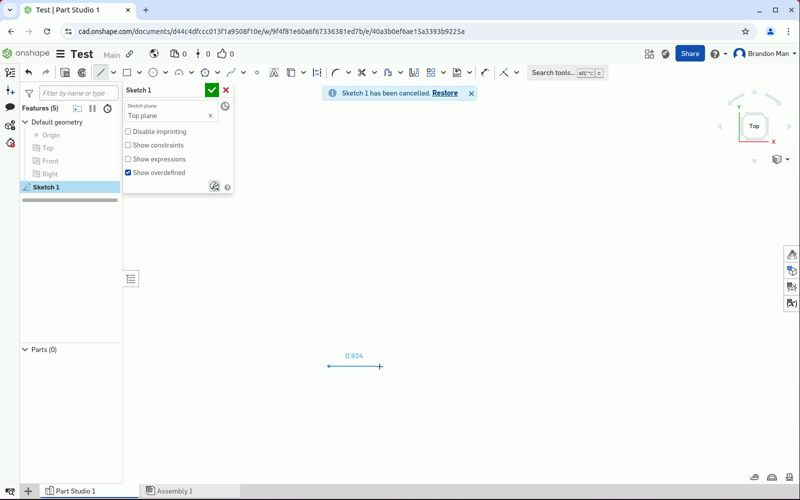
click(379, 366)
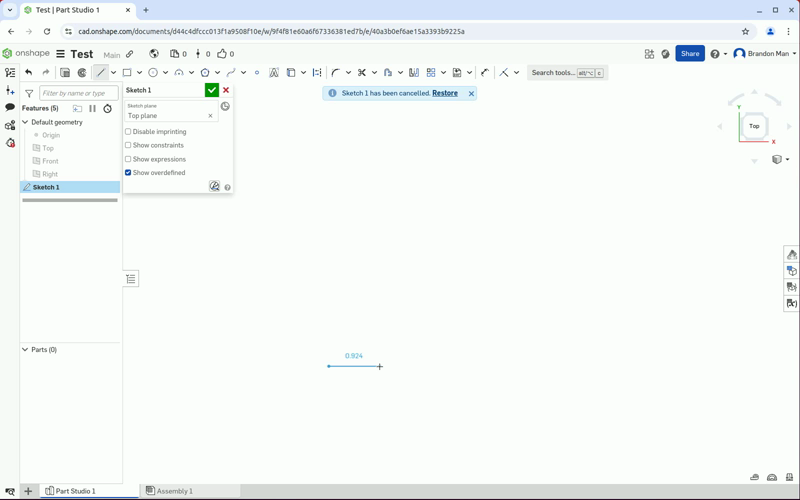
scroll(-6)
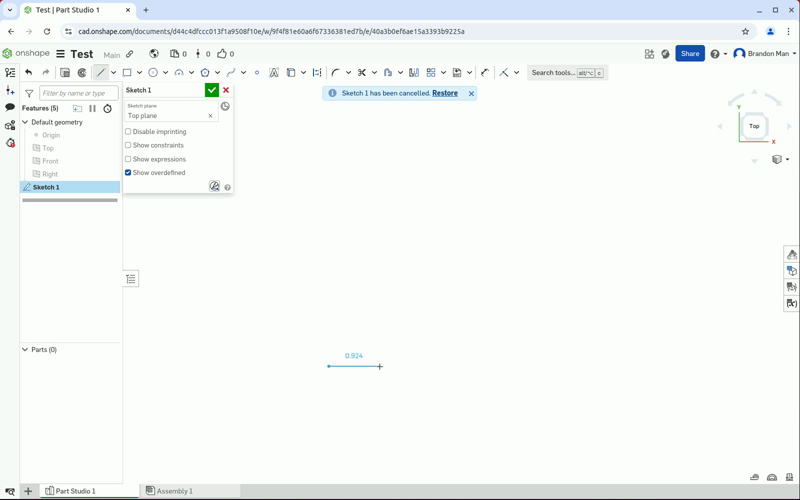
scroll(-6)
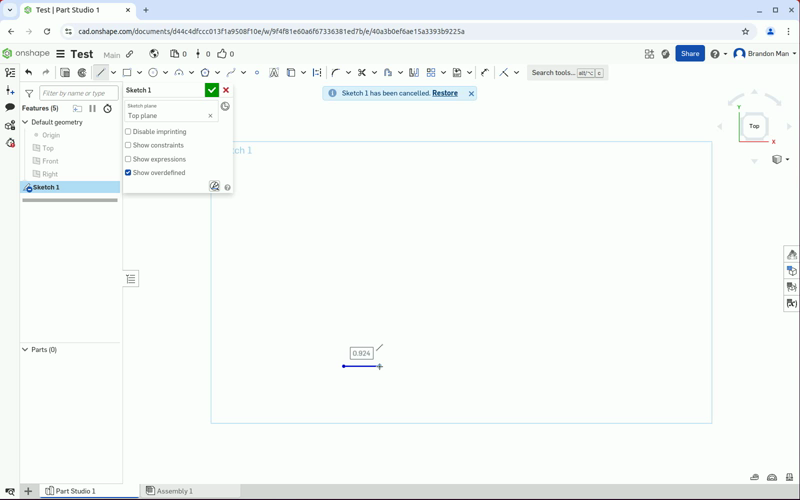
scroll(-6)
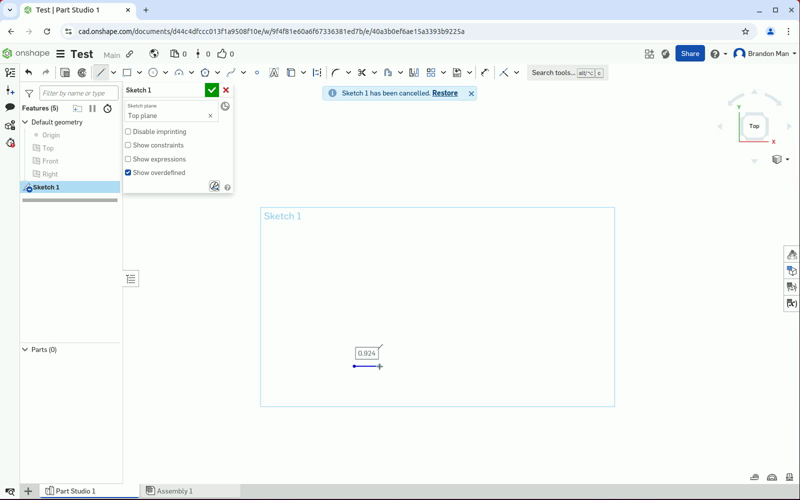
scroll(-6)
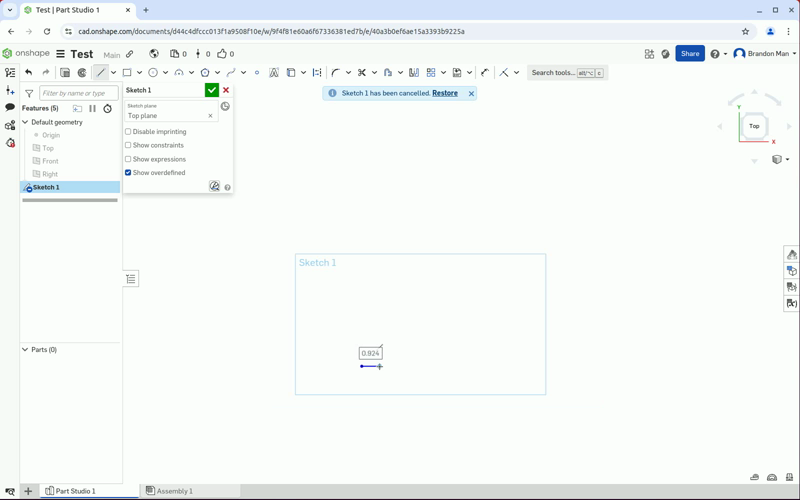
scroll(-6)
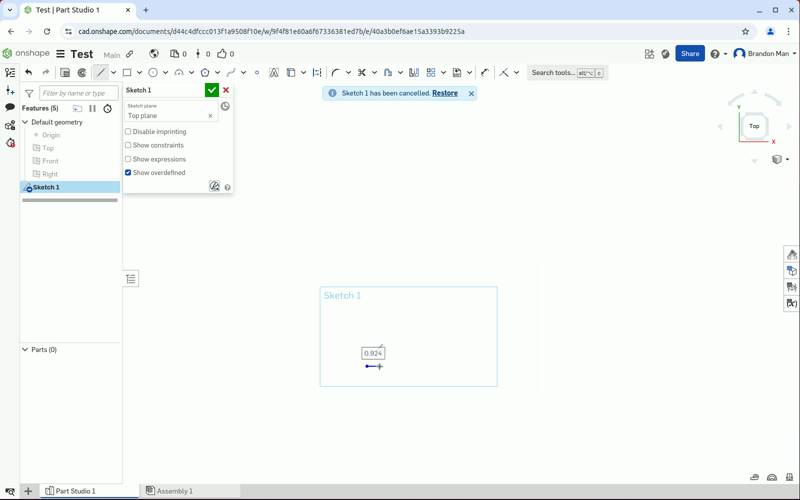
scroll(-6)
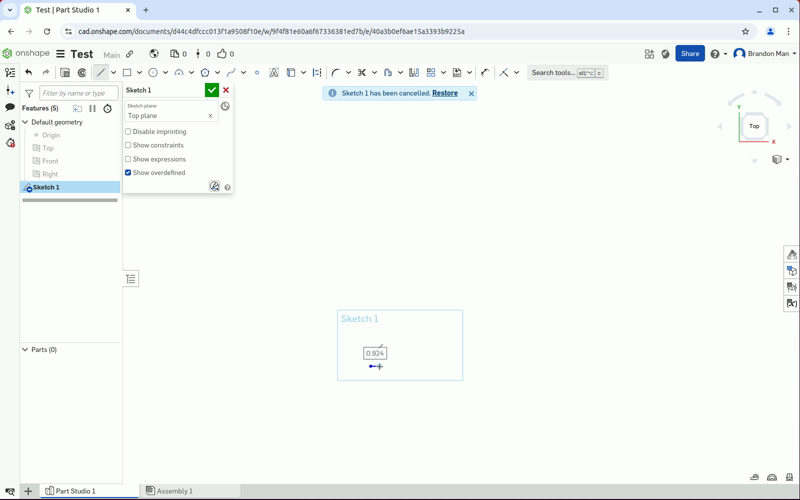
scroll(-6)
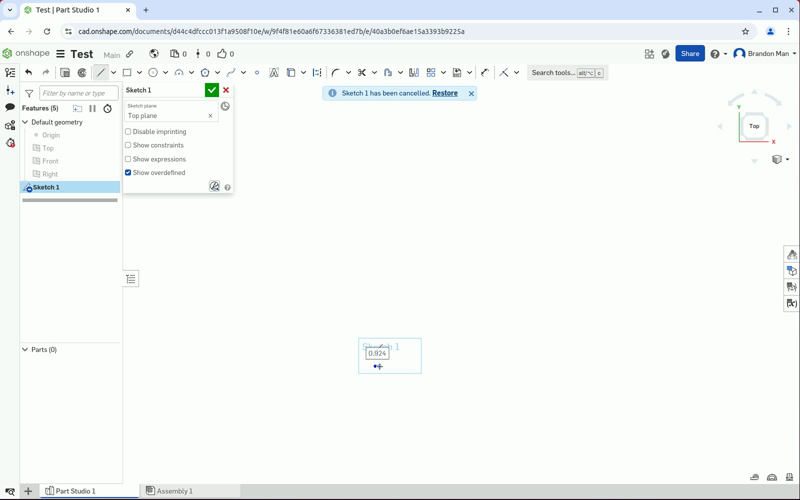
key_up(shift)
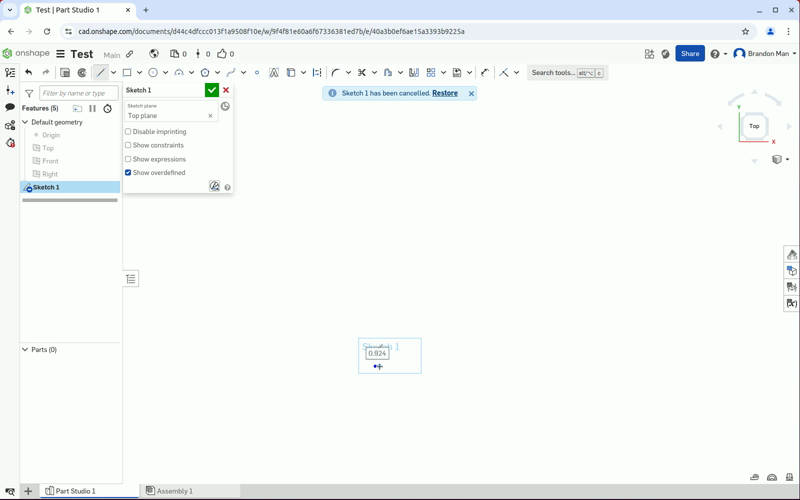
key_down(shift)
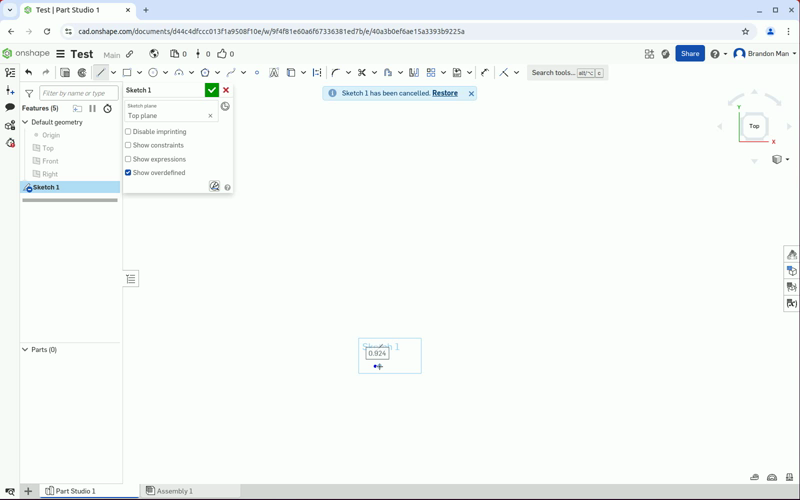
mouse_move(409, 366)
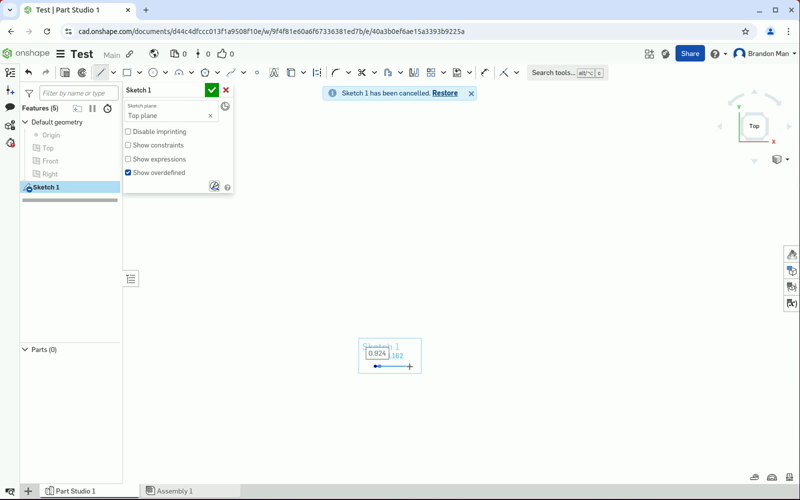
mouse_move(379, 361)
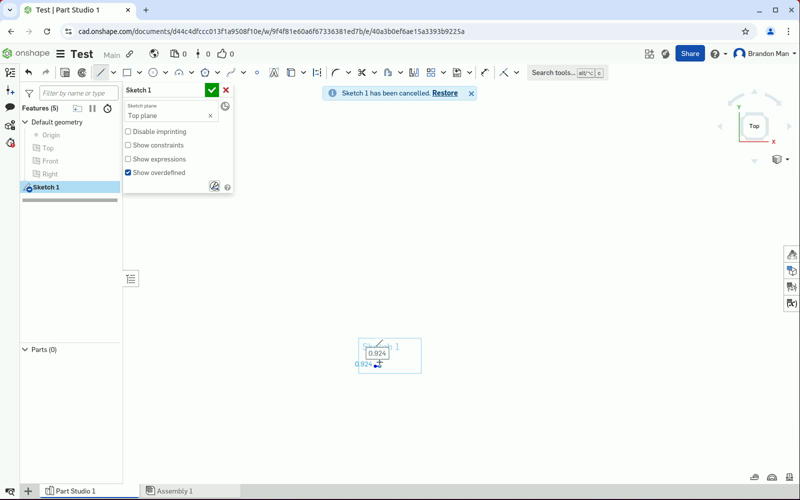
scroll(6)
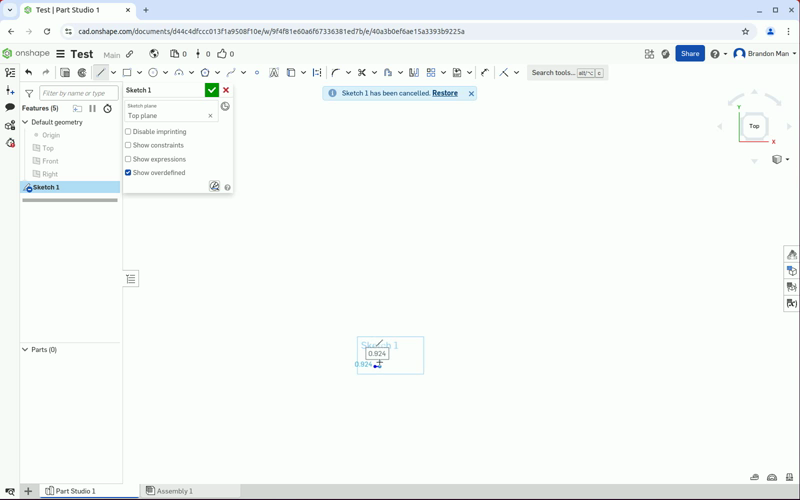
scroll(6)
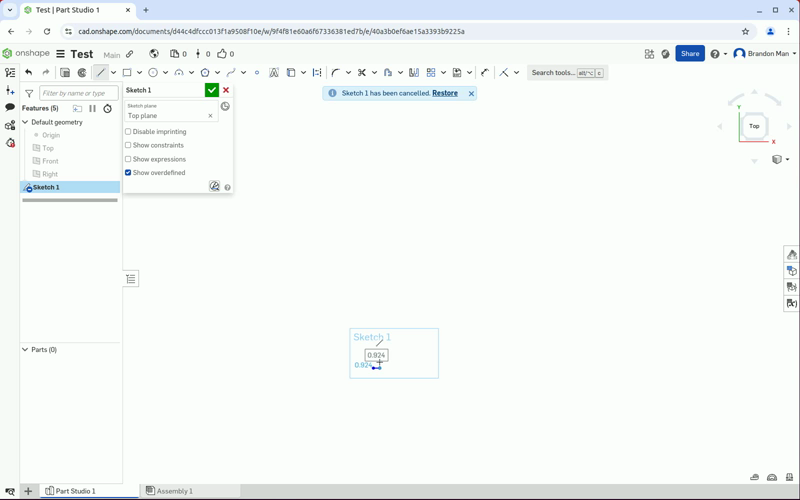
scroll(6)
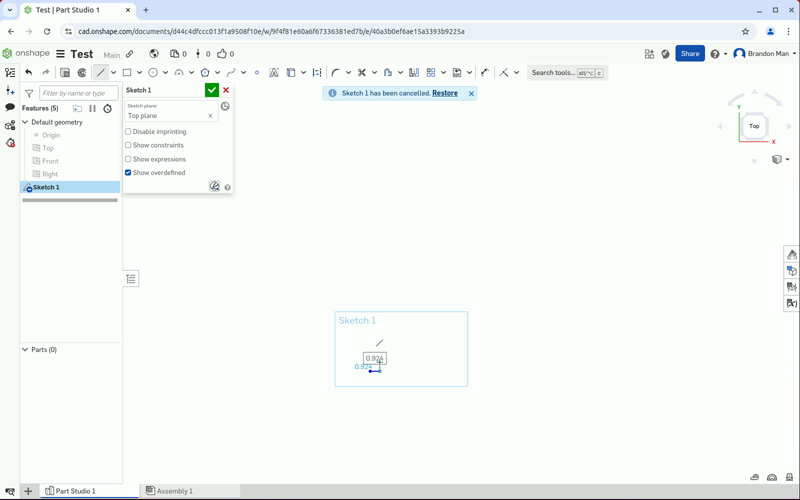
scroll(6)
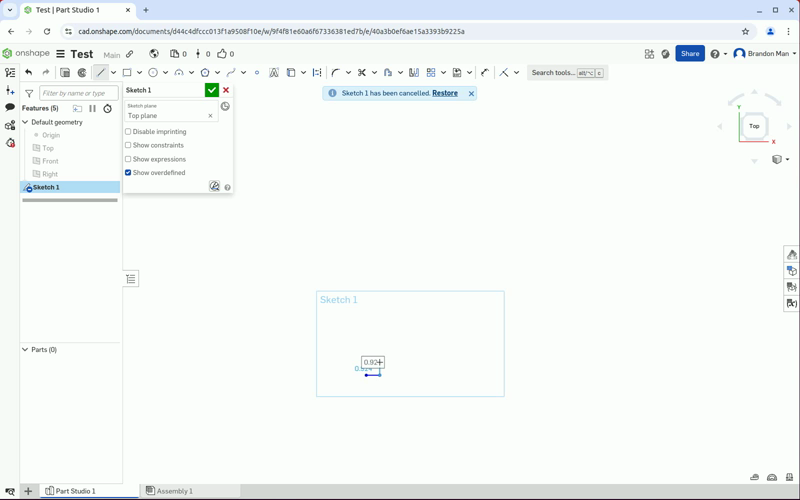
scroll(6)
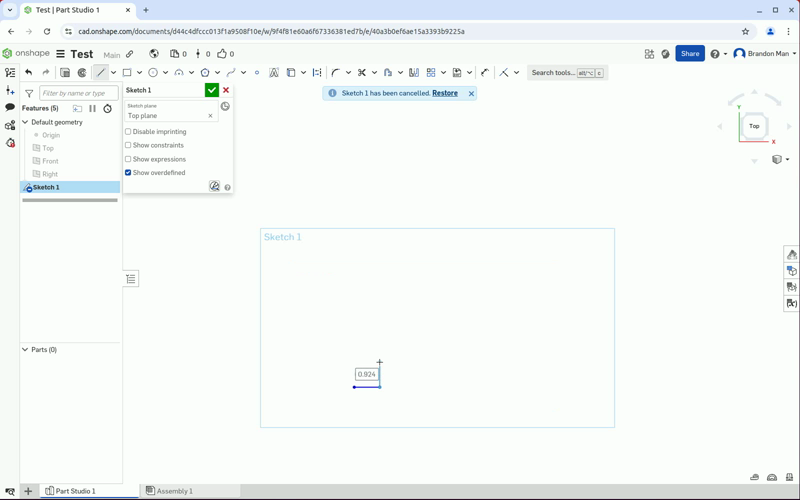
scroll(6)
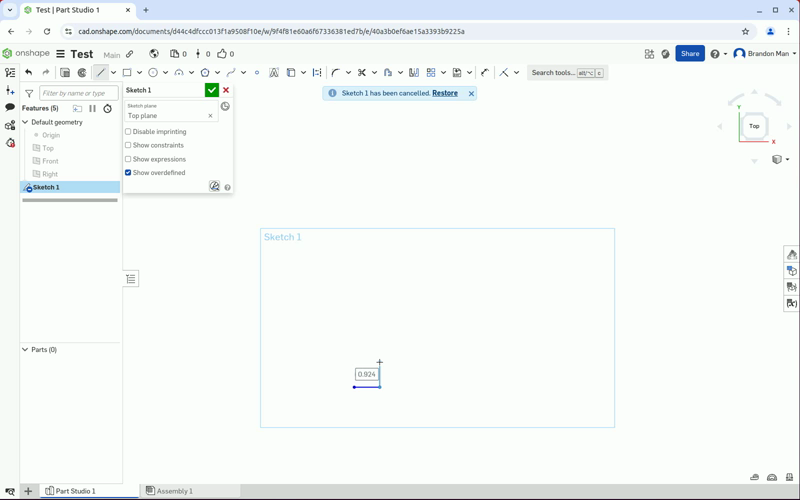
scroll(6)
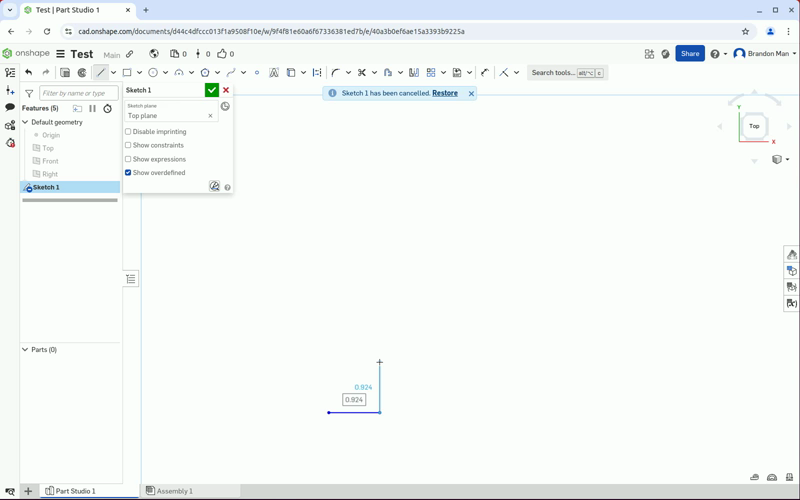
click(379, 361)
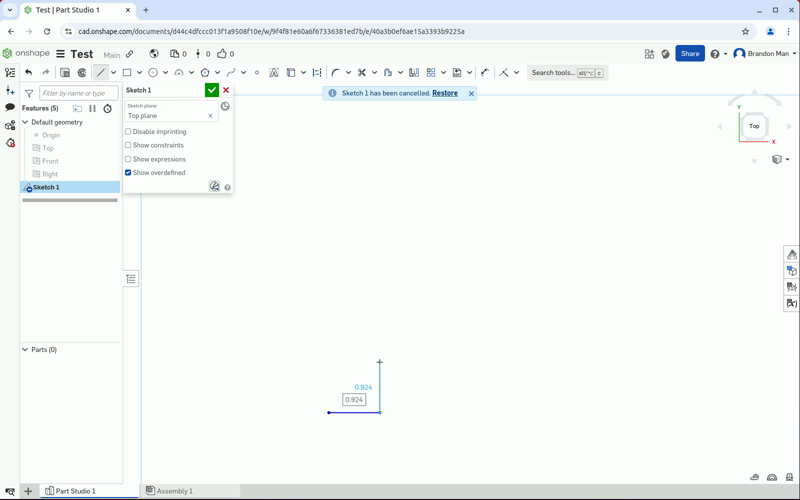
scroll(-6)
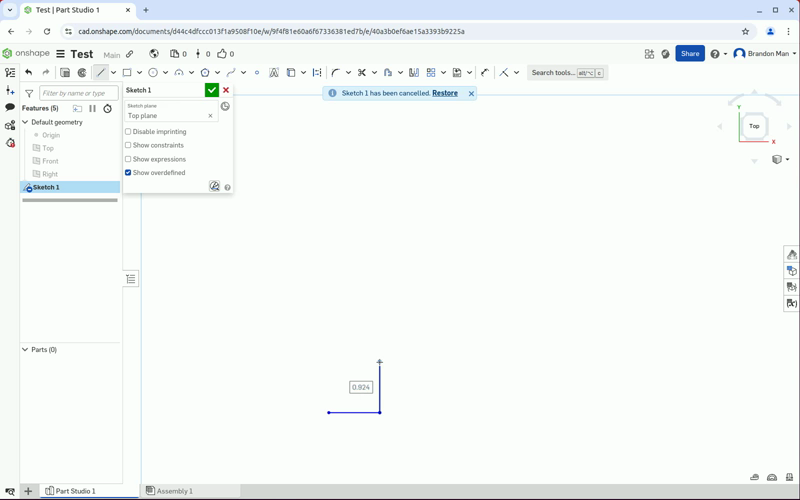
scroll(-6)
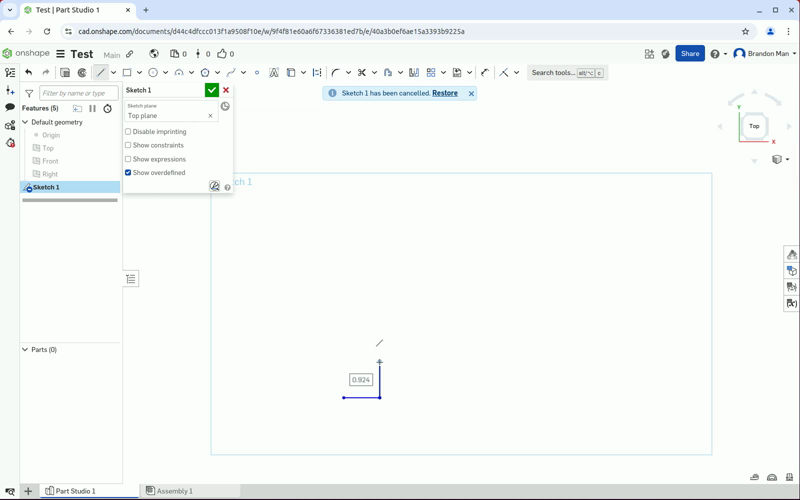
scroll(-6)
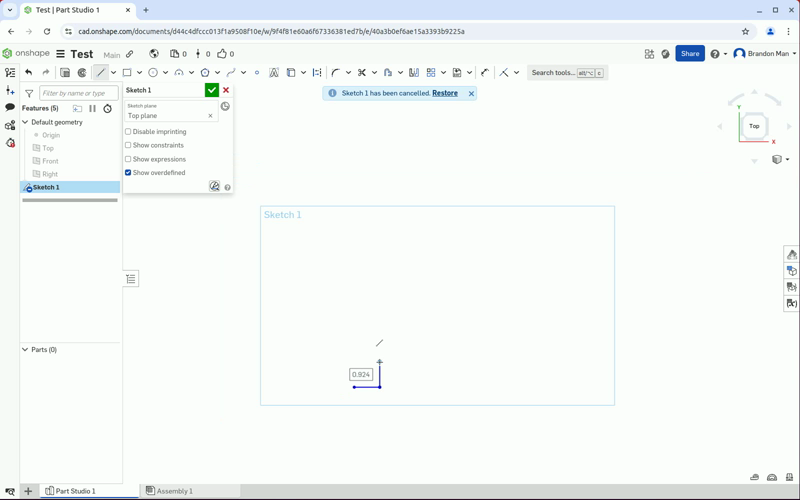
scroll(-6)
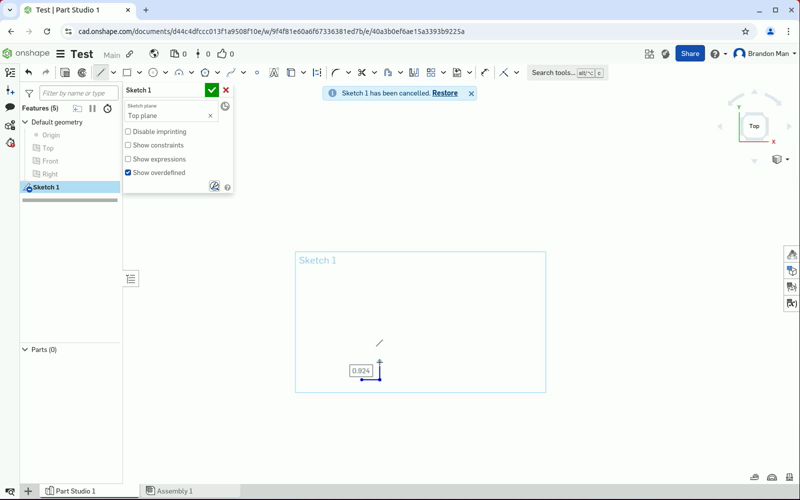
scroll(-6)
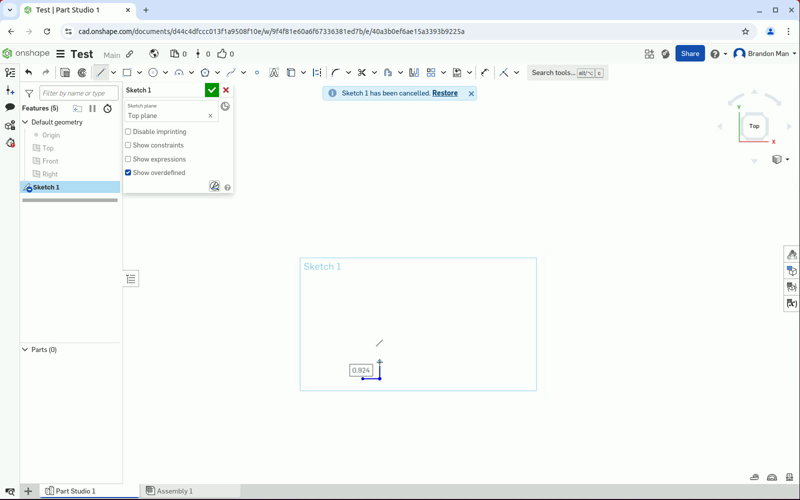
scroll(-6)
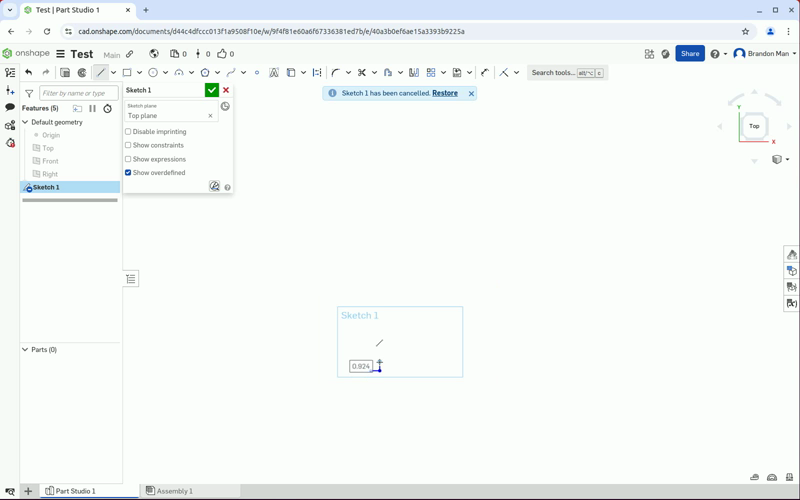
scroll(-6)
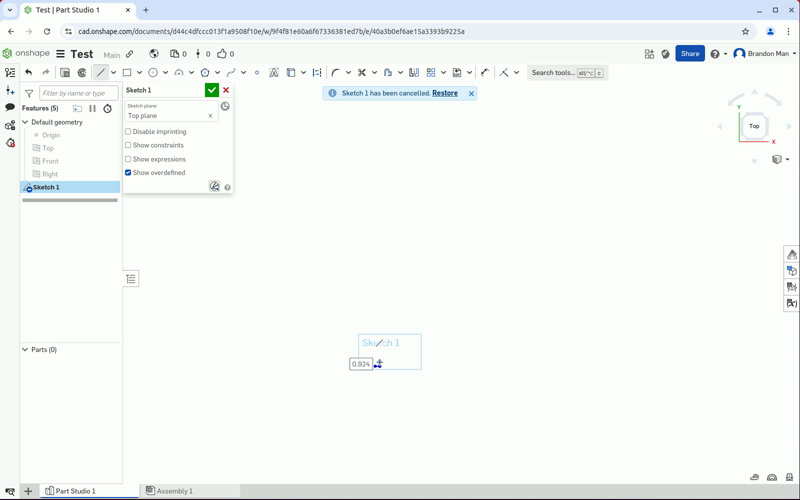
key_up(shift)
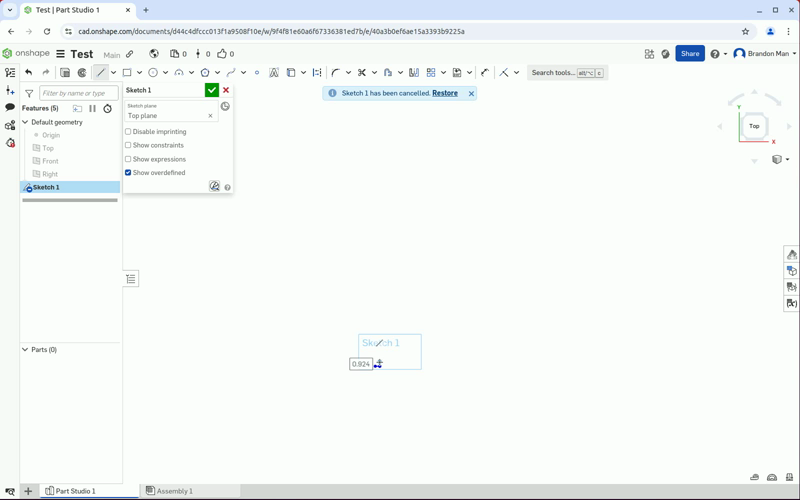
key_down(shift)
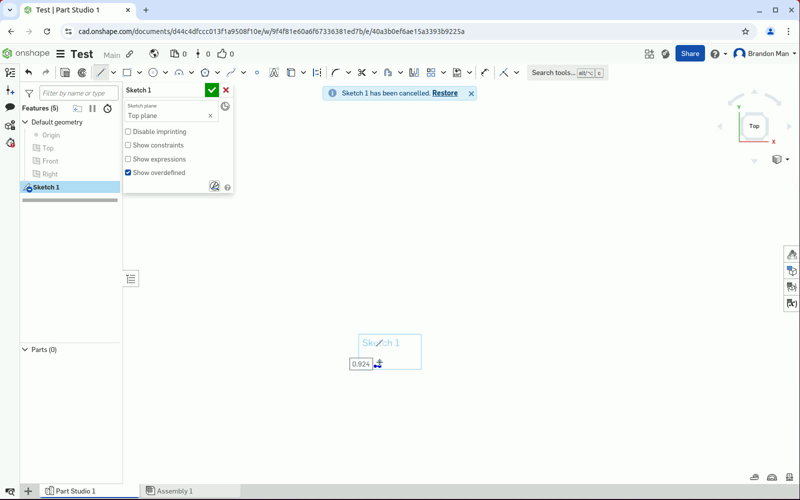
mouse_move(379, 229)
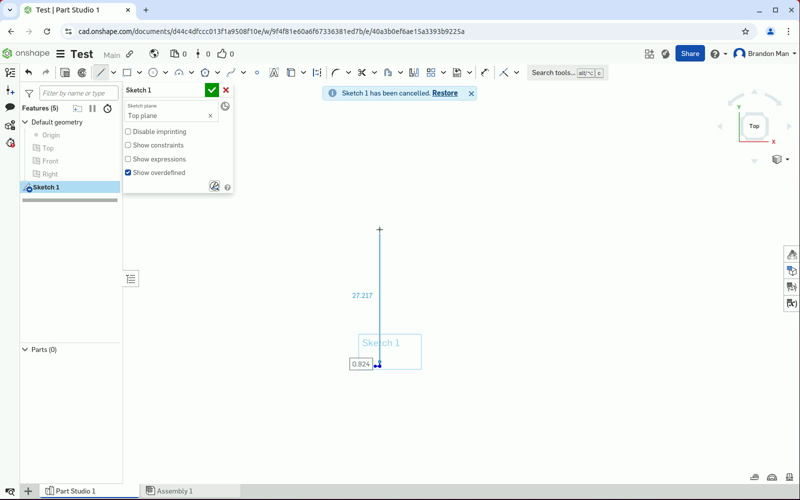
click(379, 229)
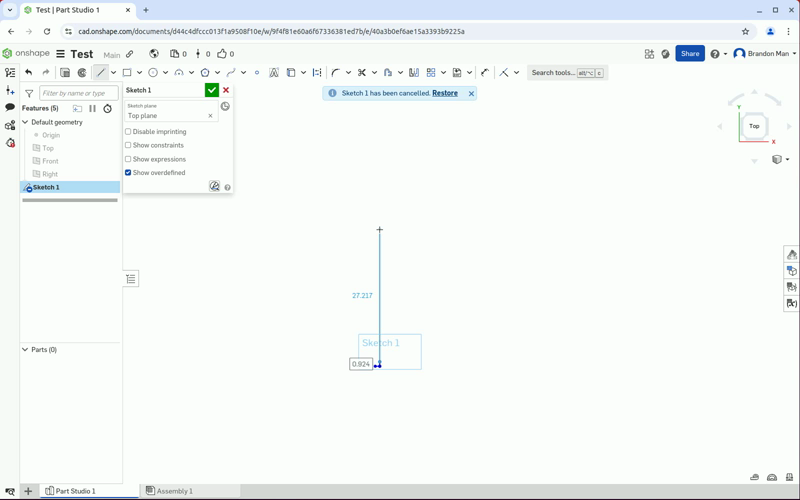
key_up(shift)
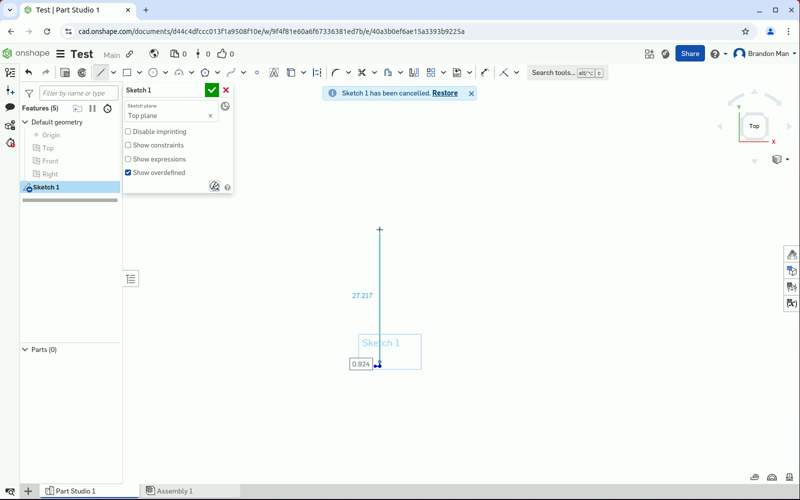
key_down(shift)
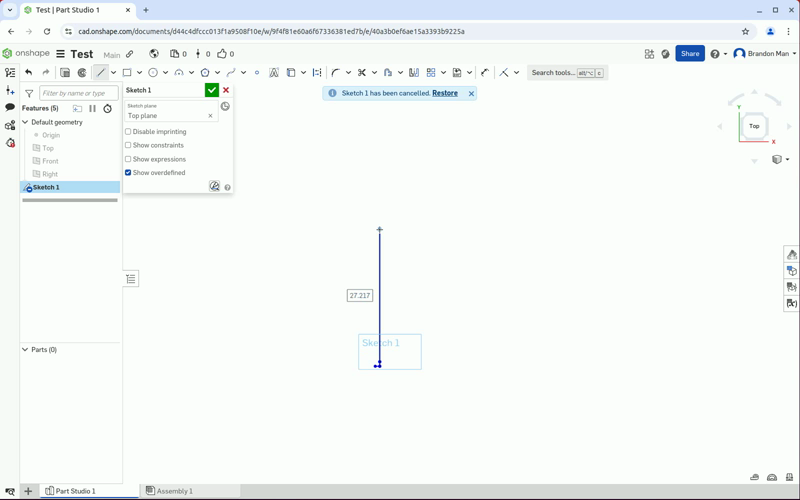
mouse_move(409, 229)
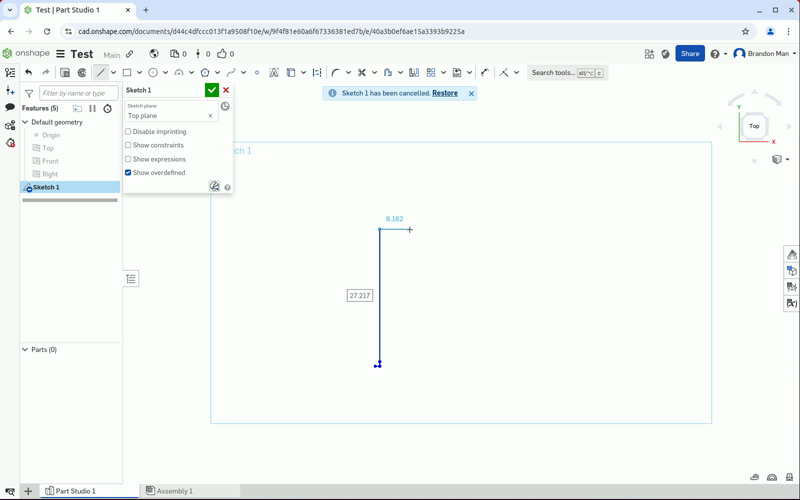
mouse_move(379, 224)
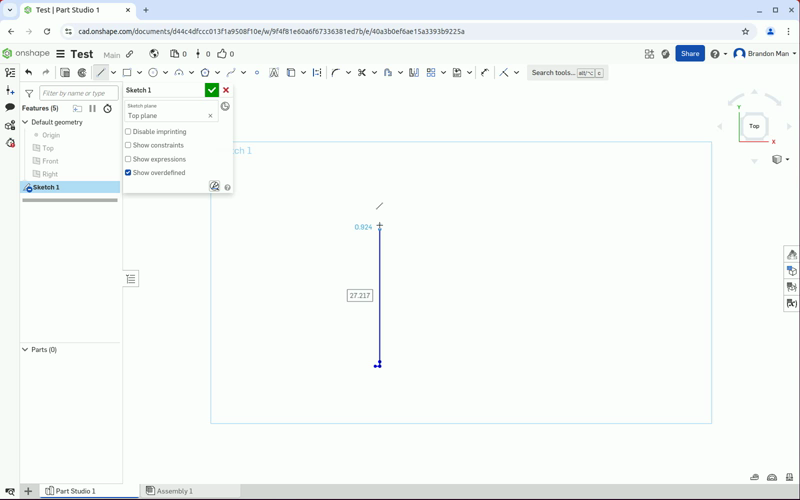
scroll(6)
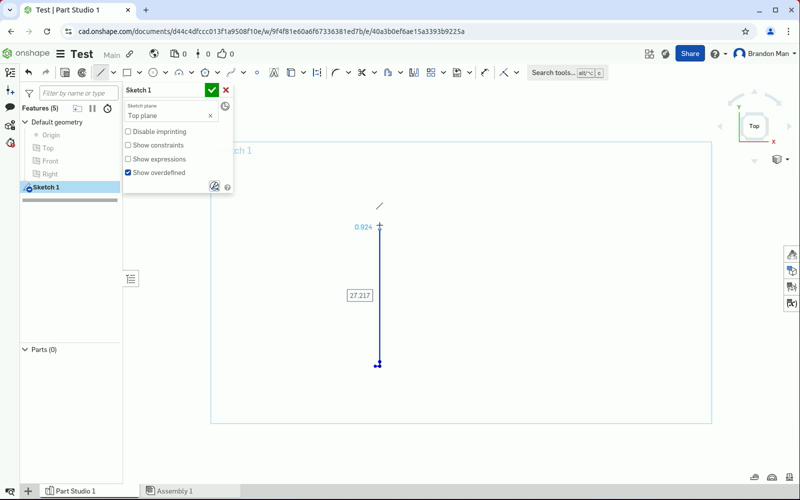
scroll(6)
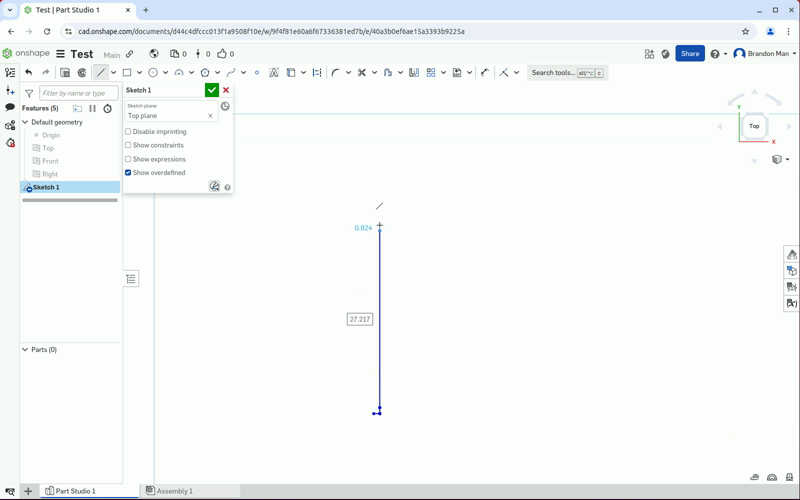
scroll(6)
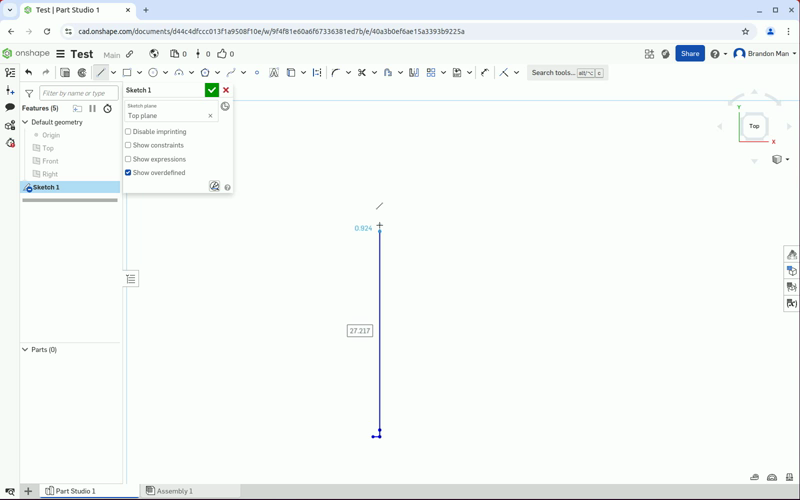
scroll(6)
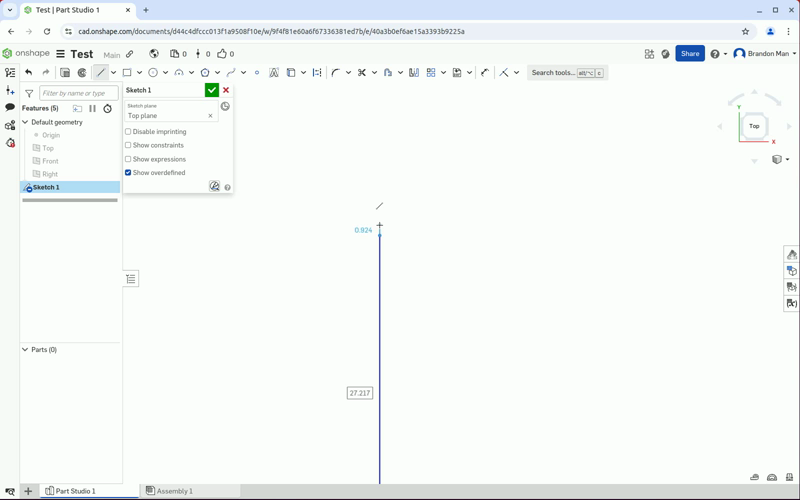
scroll(6)
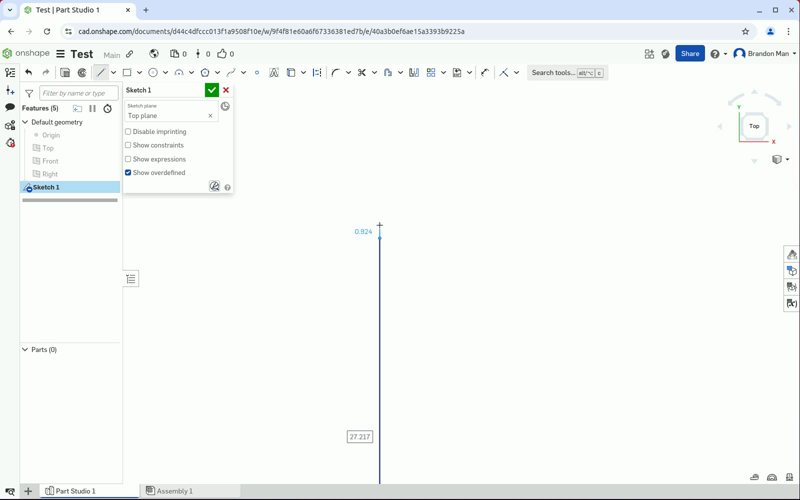
scroll(6)
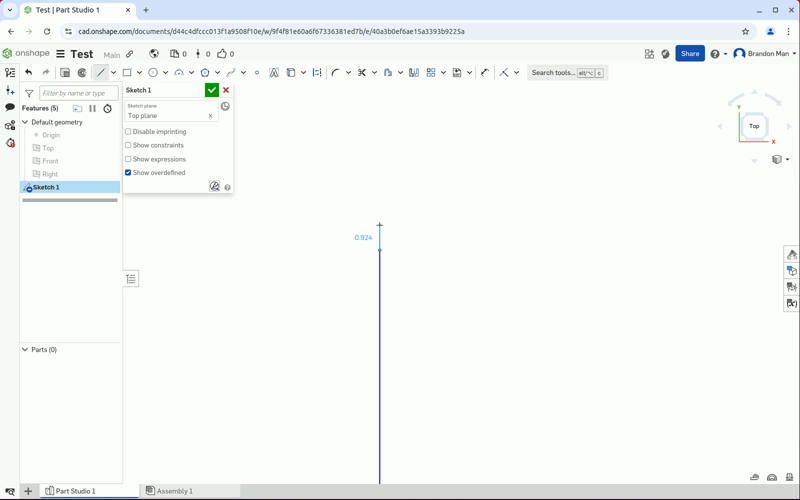
scroll(6)
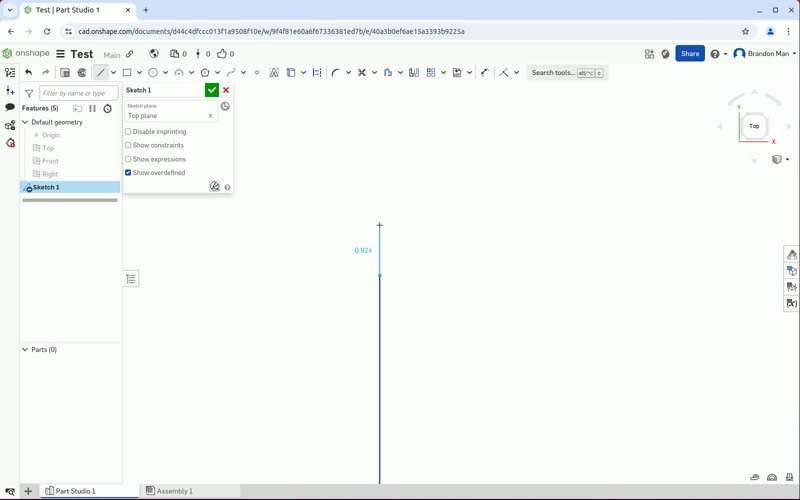
click(379, 224)
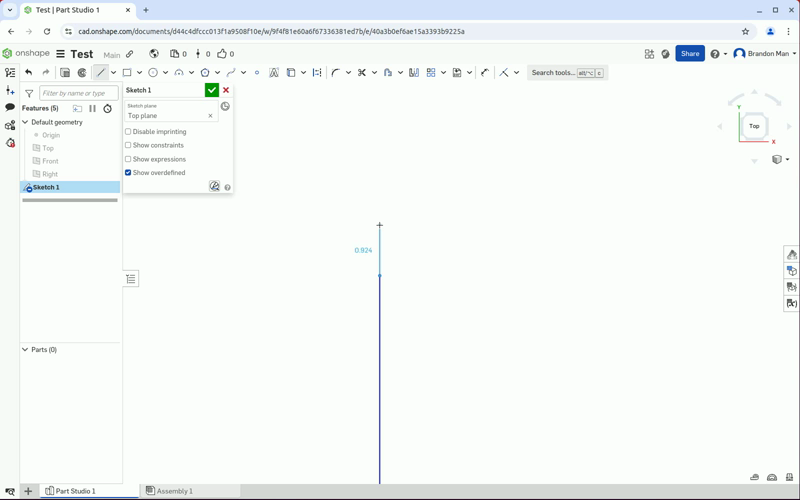
scroll(-6)
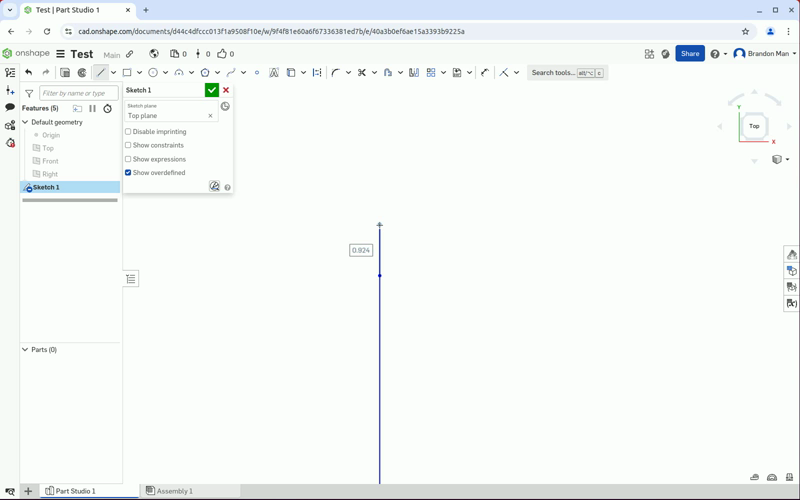
scroll(-6)
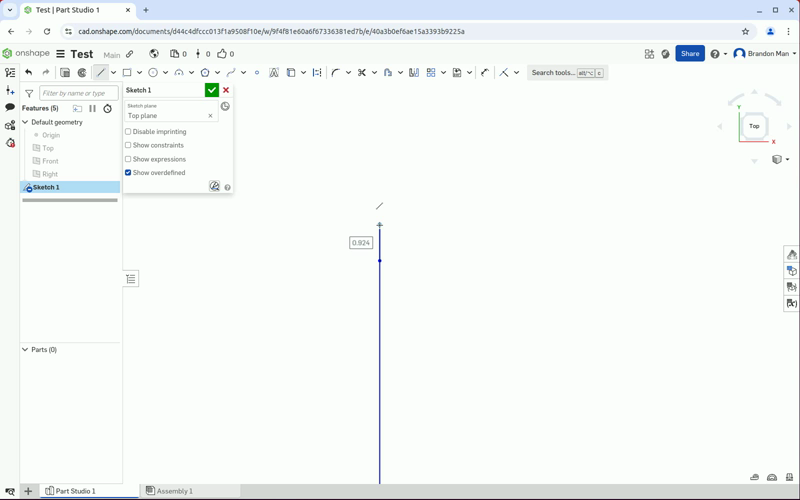
scroll(-6)
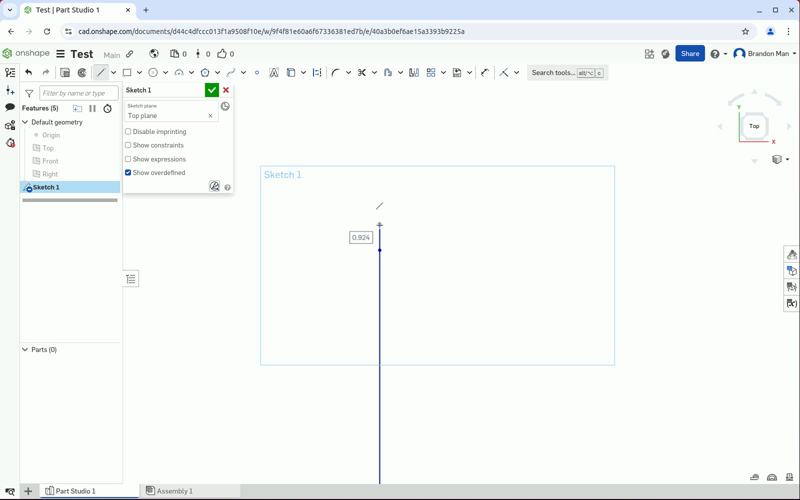
scroll(-6)
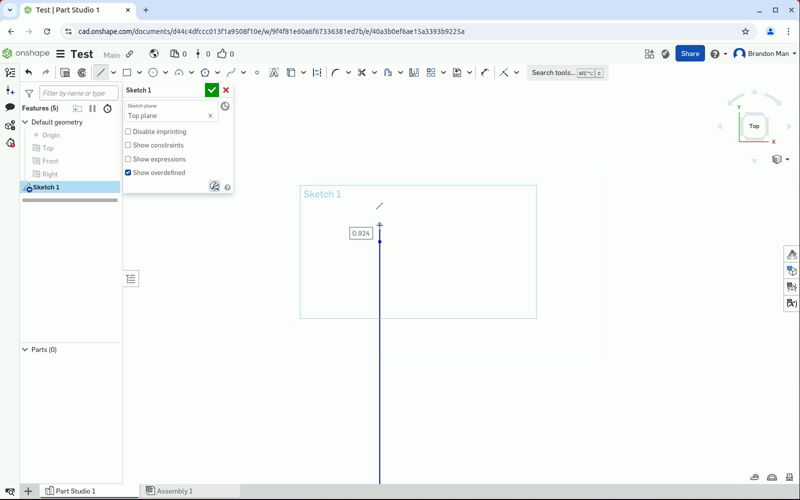
scroll(-6)
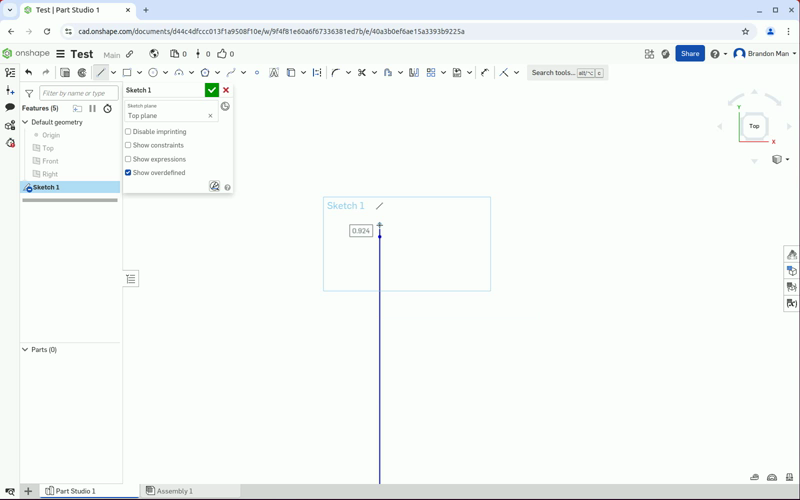
scroll(-6)
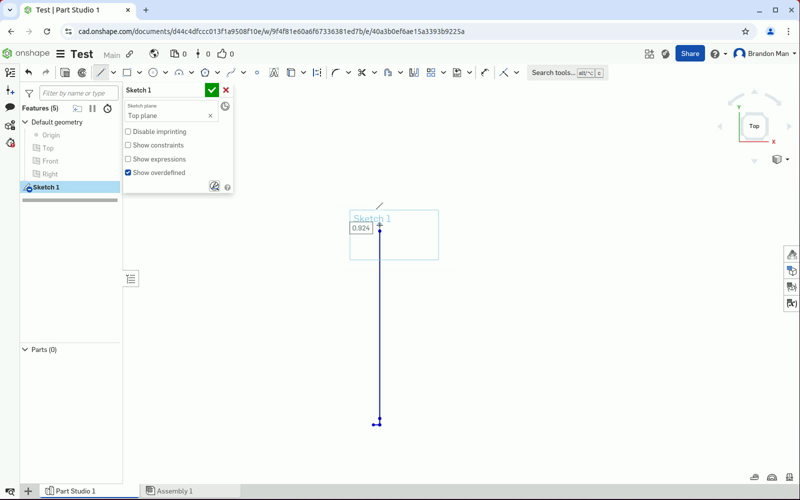
scroll(-6)
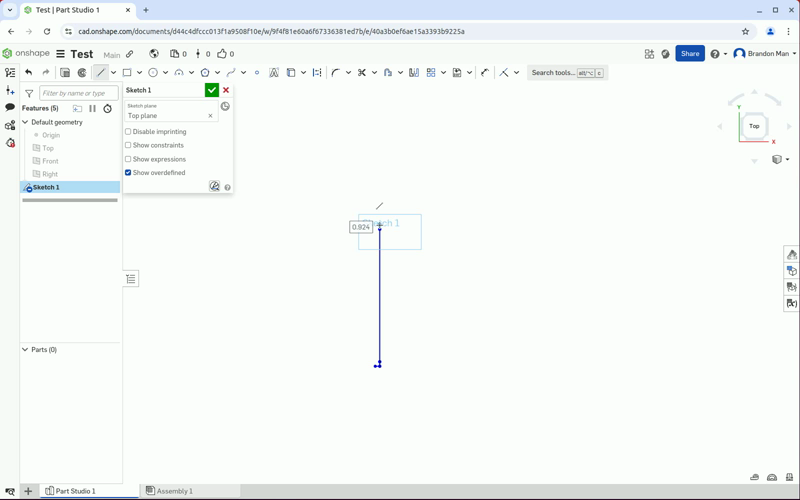
key_up(shift)
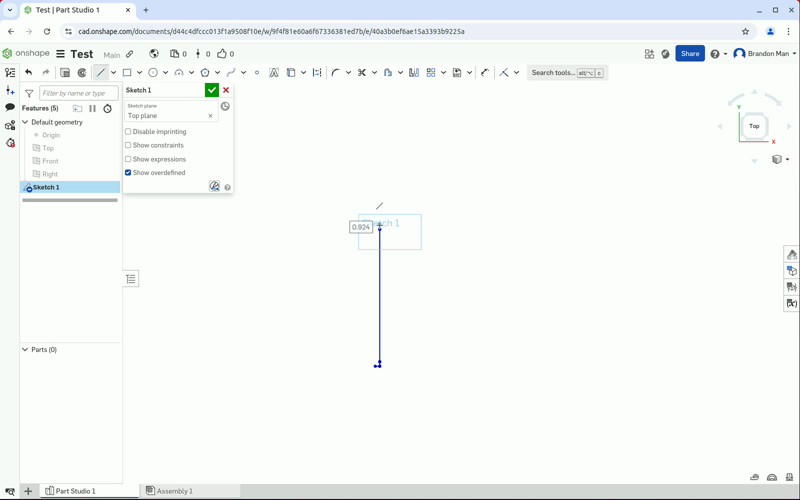
key_down(shift)
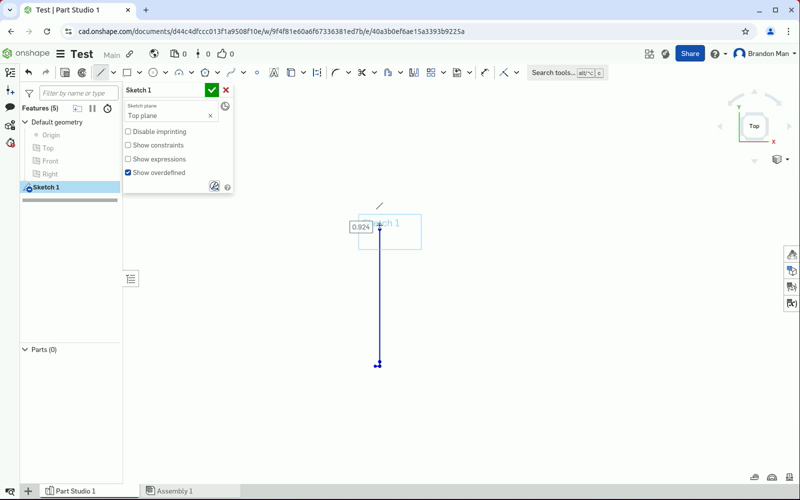
mouse_move(409, 224)
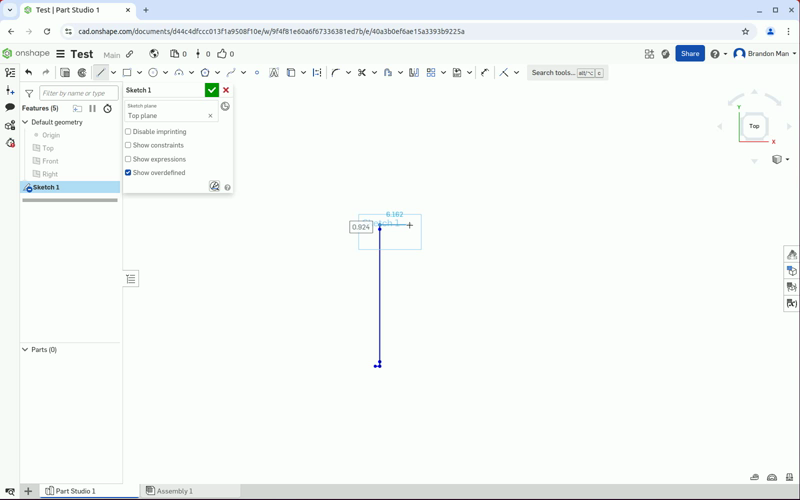
mouse_move(375, 224)
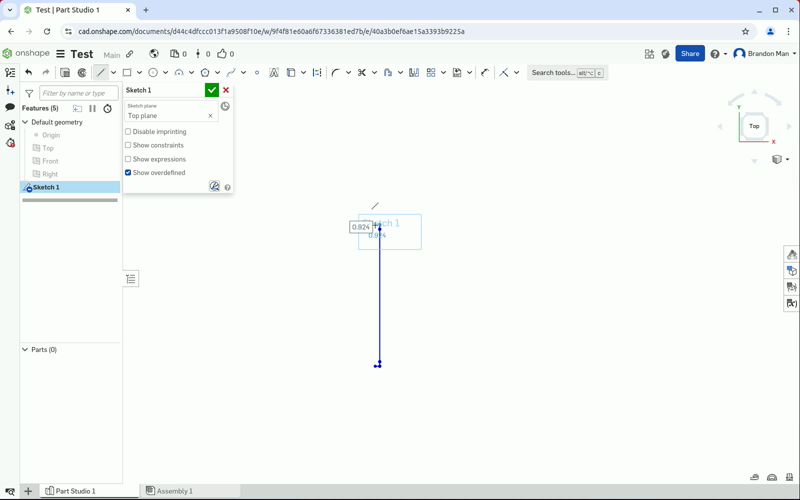
scroll(6)
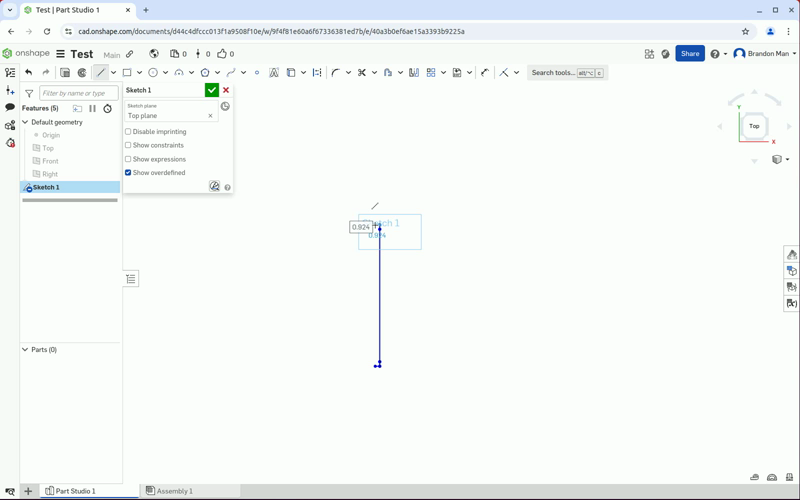
scroll(6)
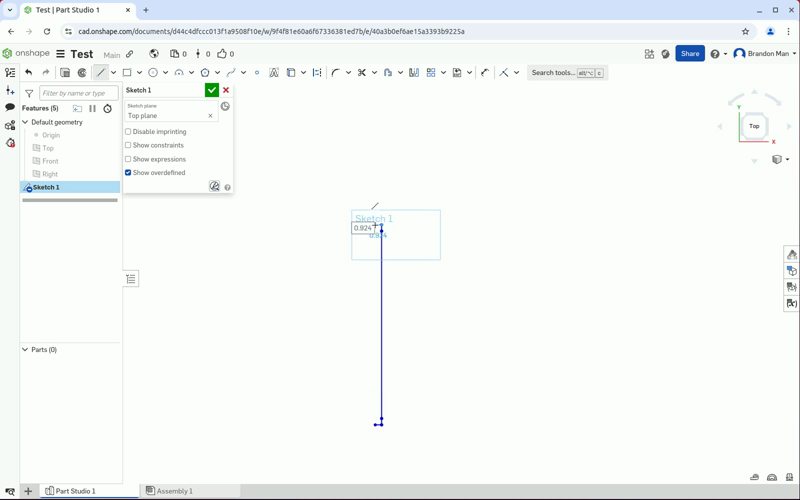
scroll(6)
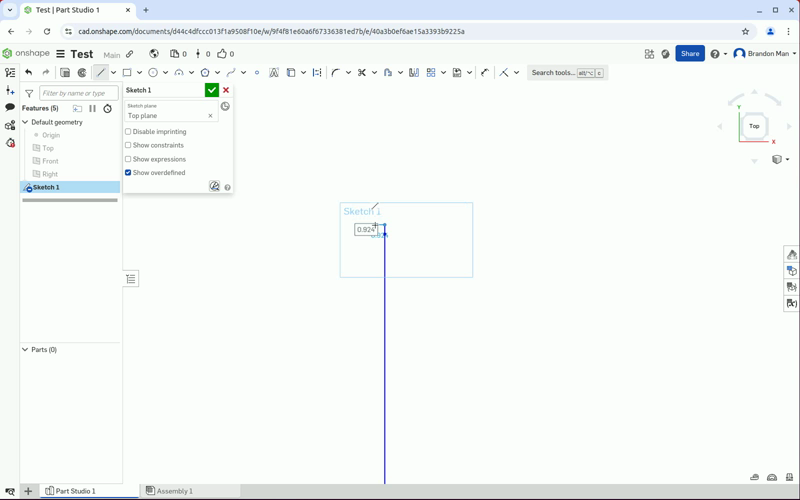
scroll(6)
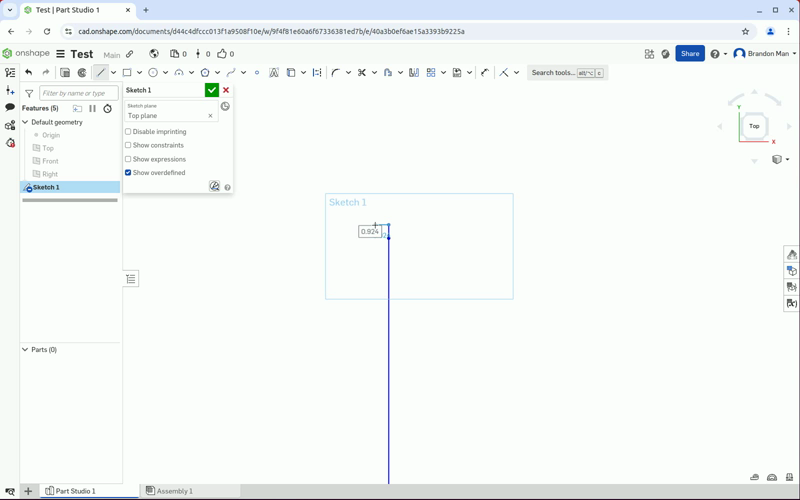
scroll(6)
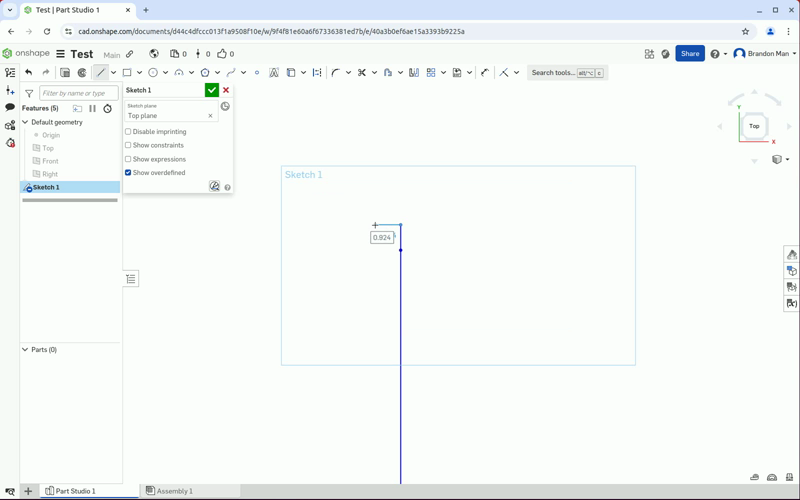
scroll(6)
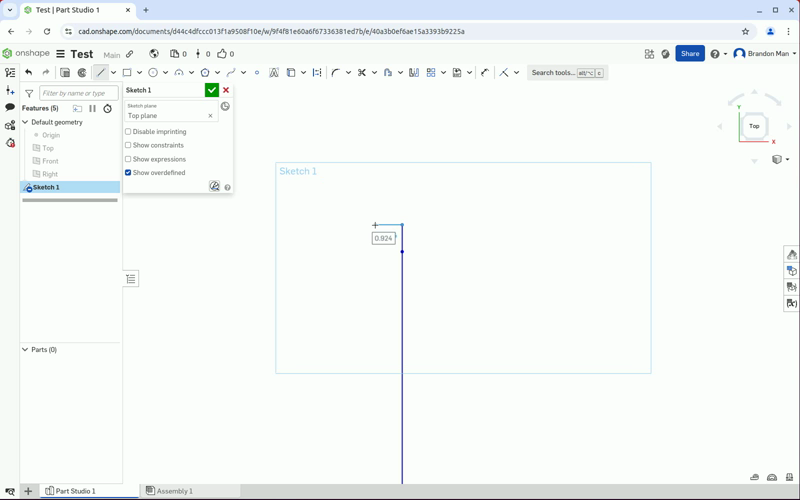
scroll(6)
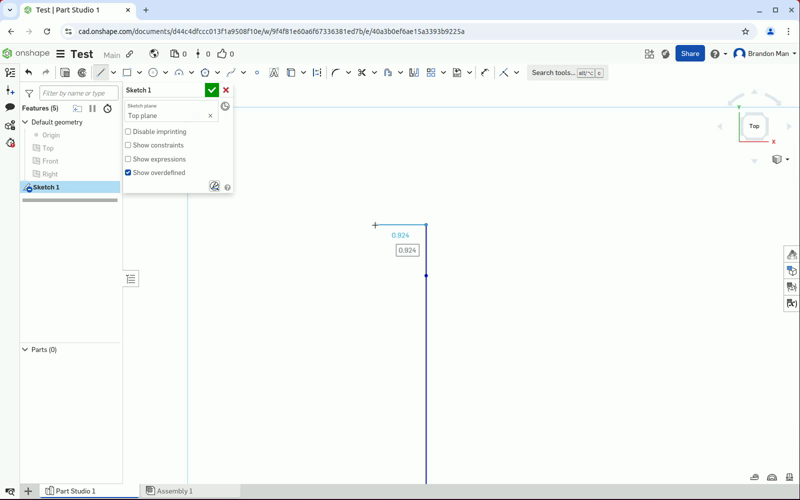
click(375, 224)
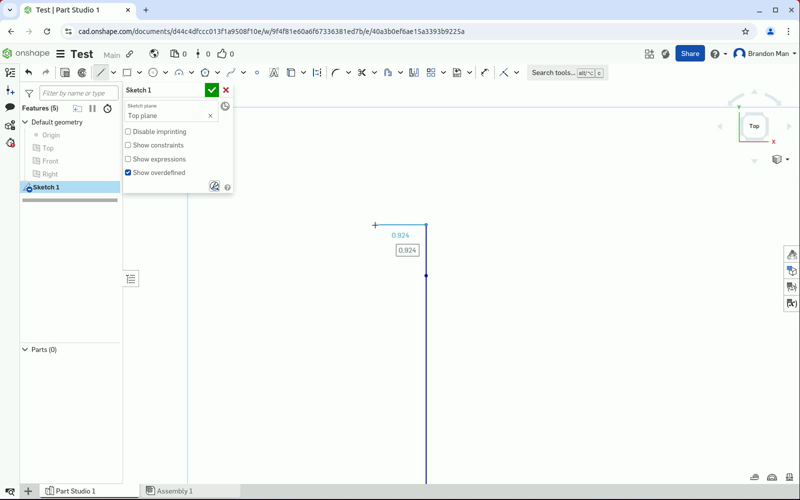
scroll(-6)
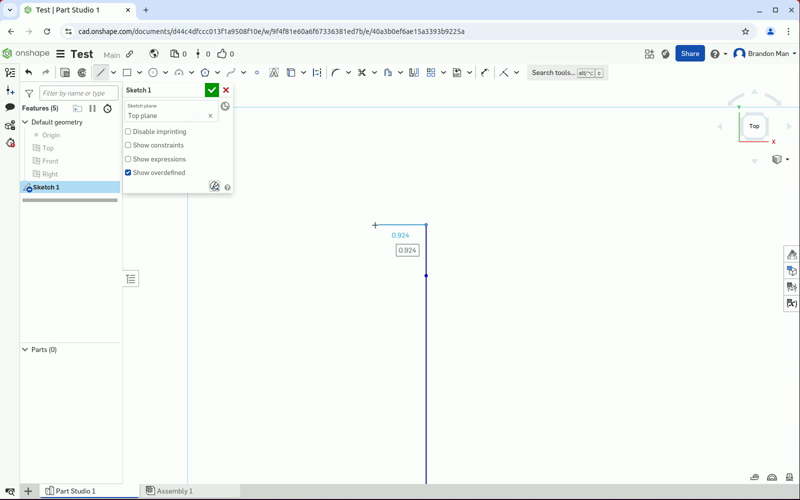
scroll(-6)
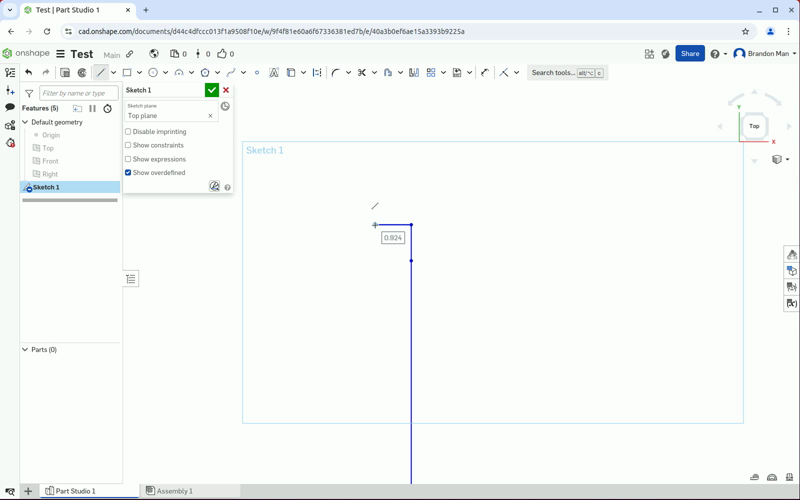
scroll(-6)
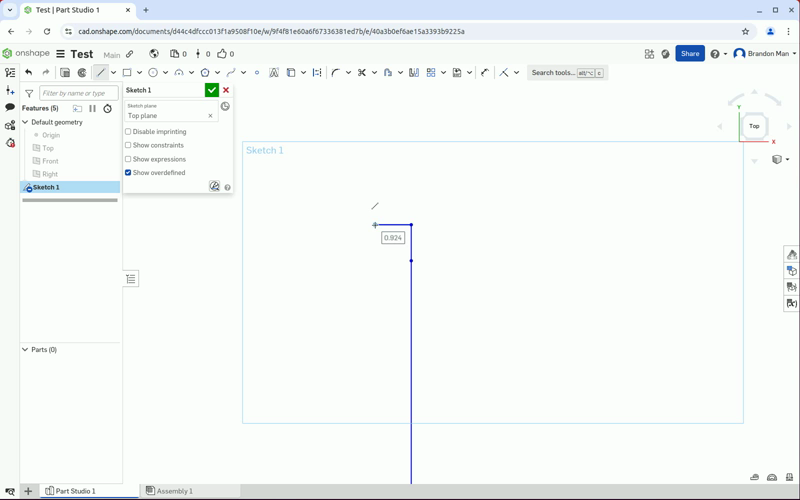
scroll(-6)
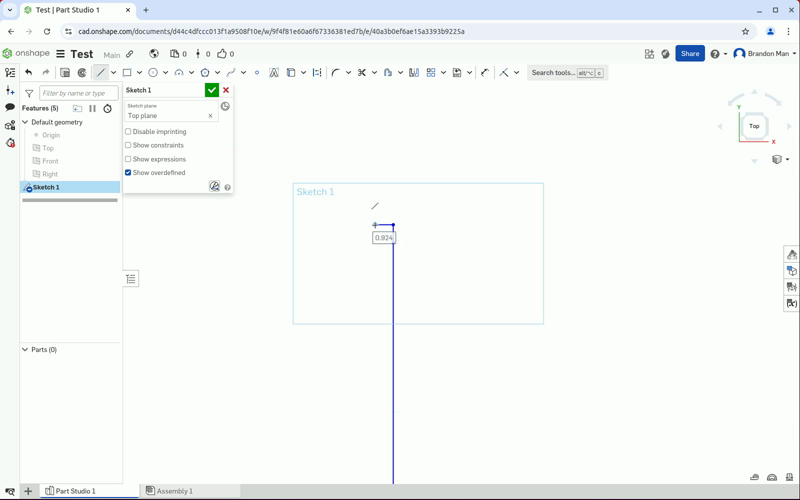
scroll(-6)
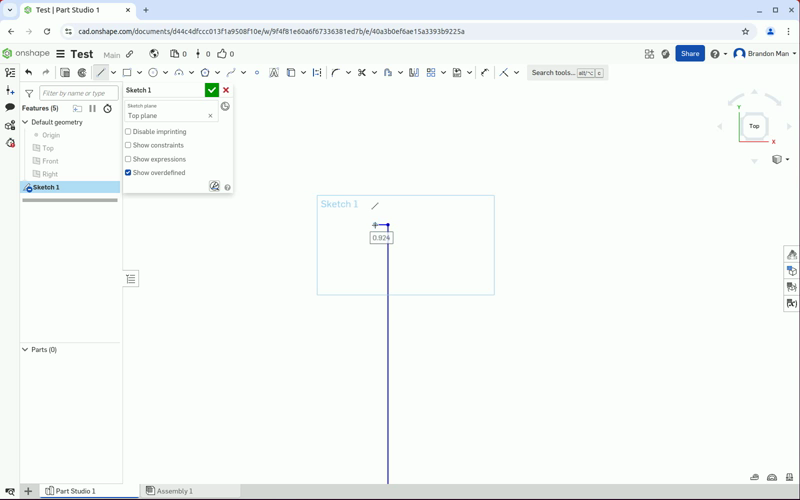
scroll(-6)
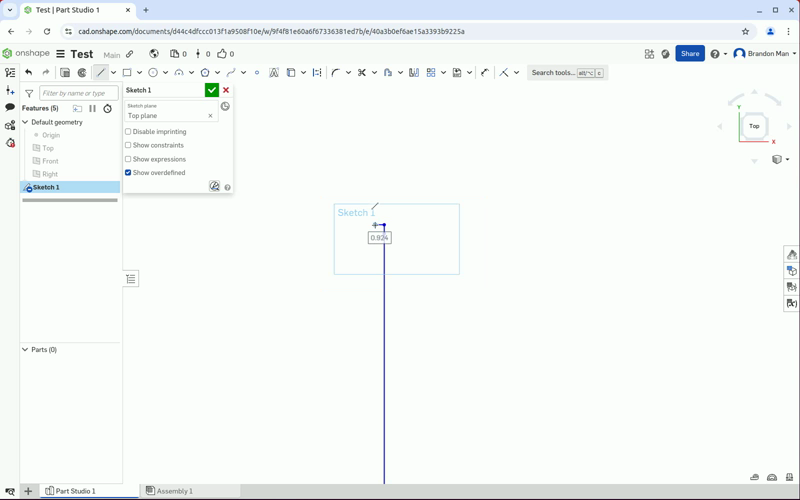
scroll(-6)
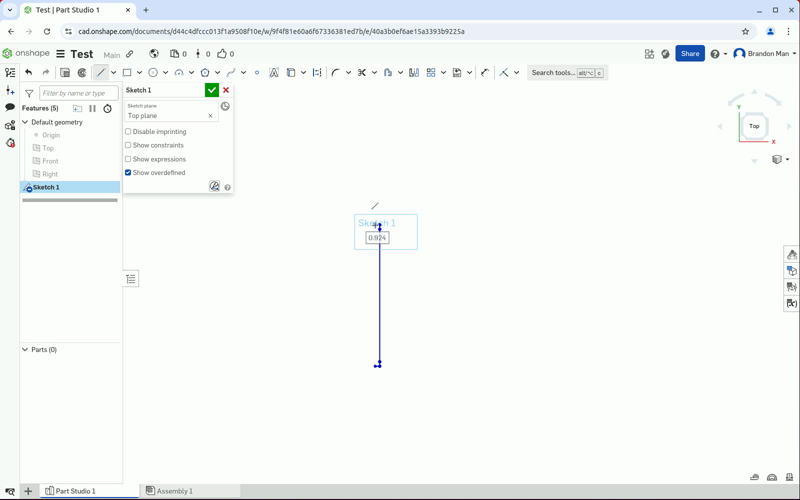
key_up(shift)
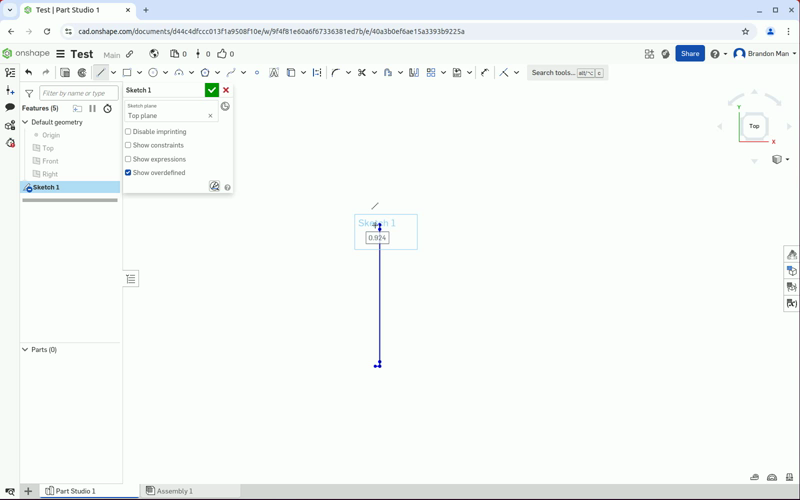
key_down(shift)
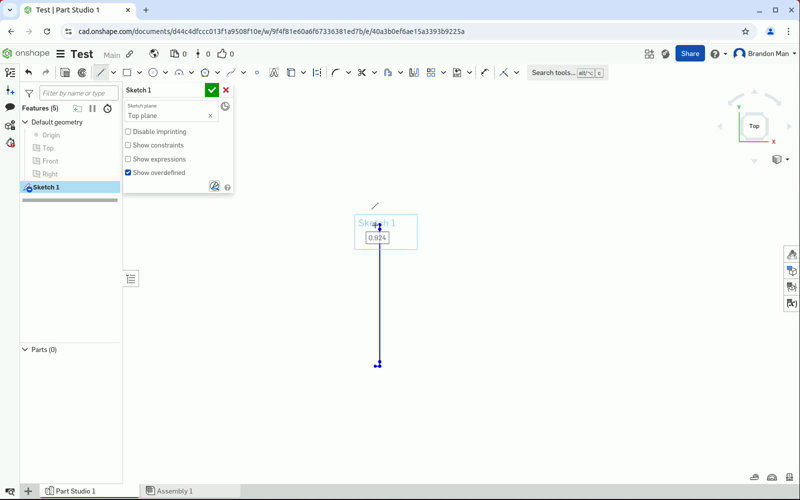
mouse_move(375, 366)
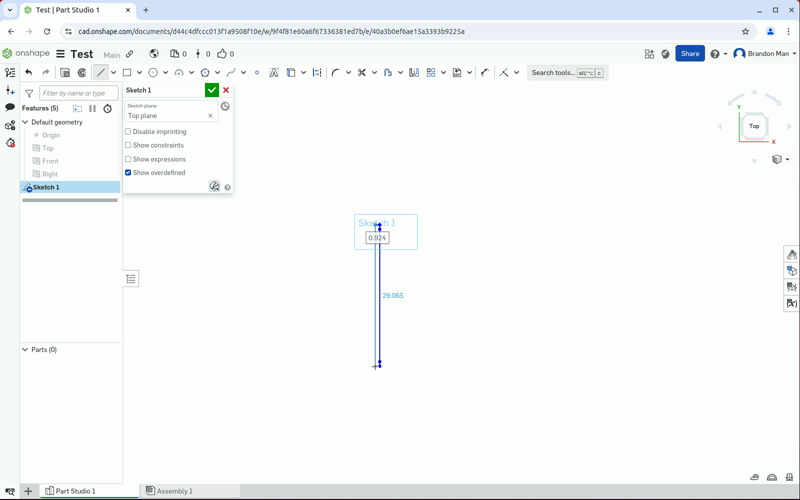
key_up(shift)
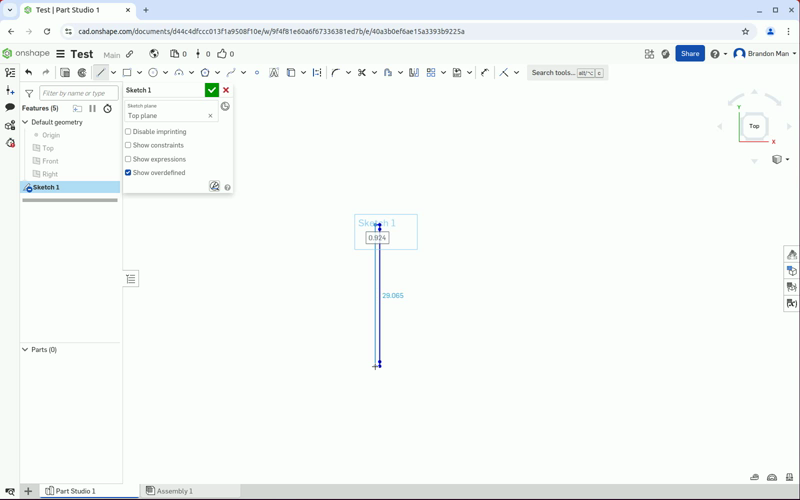
click(375, 366)
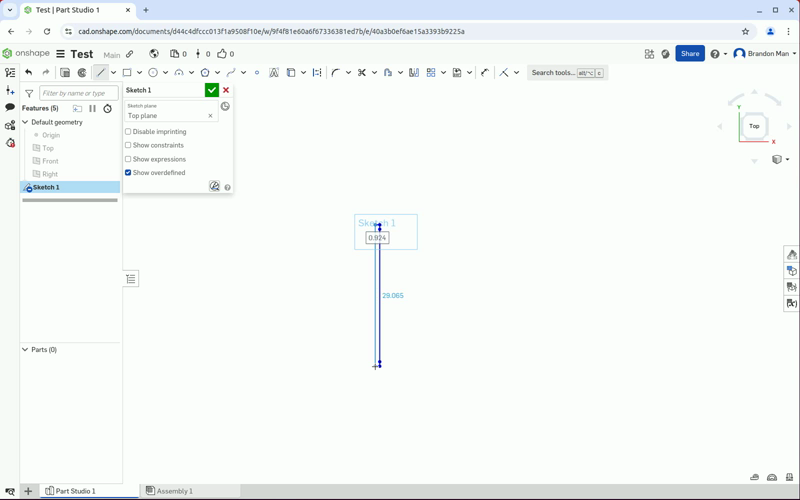
key(esc)
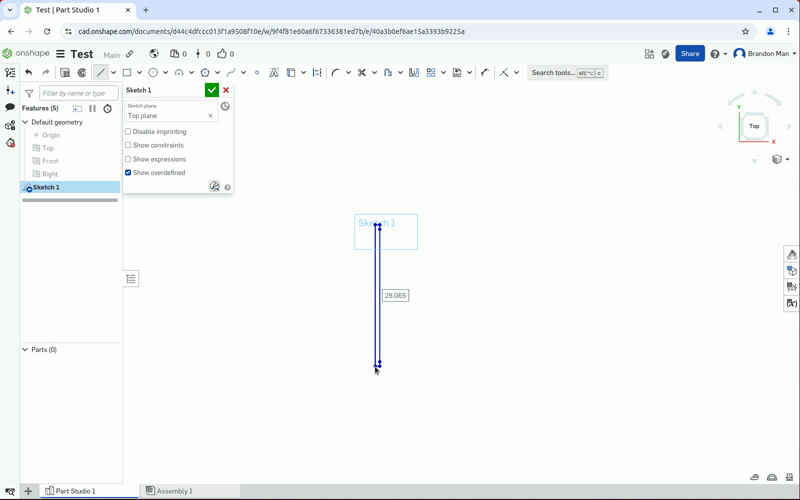
mouse_move(379, 253)
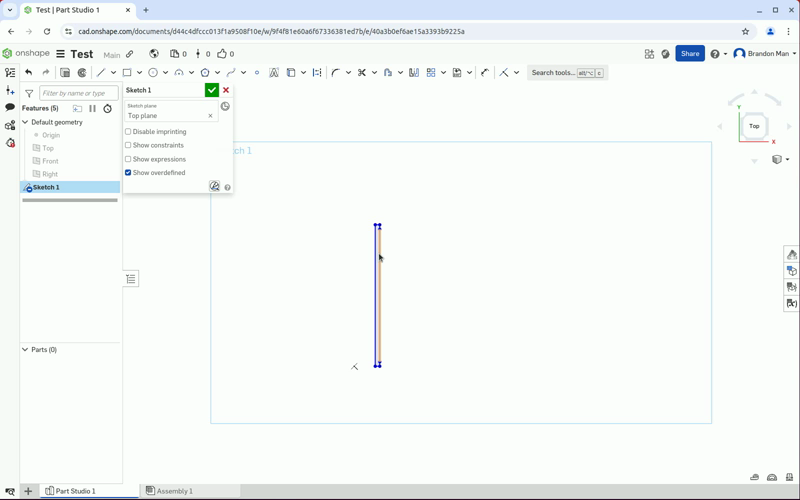
scroll(6)
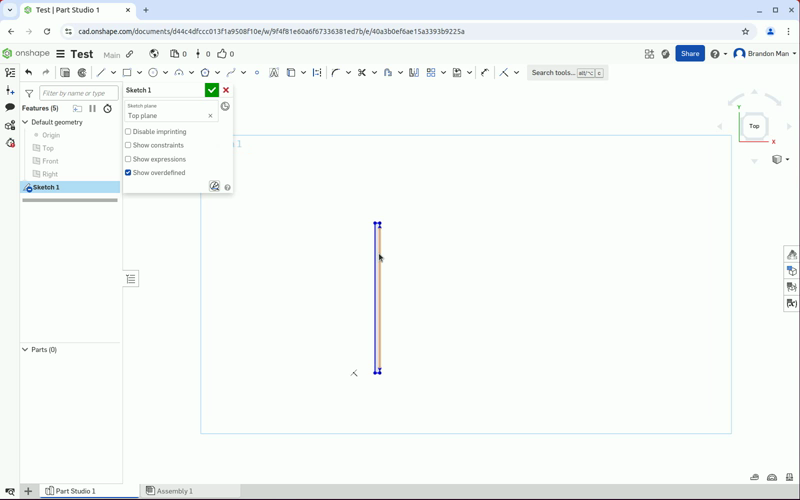
scroll(6)
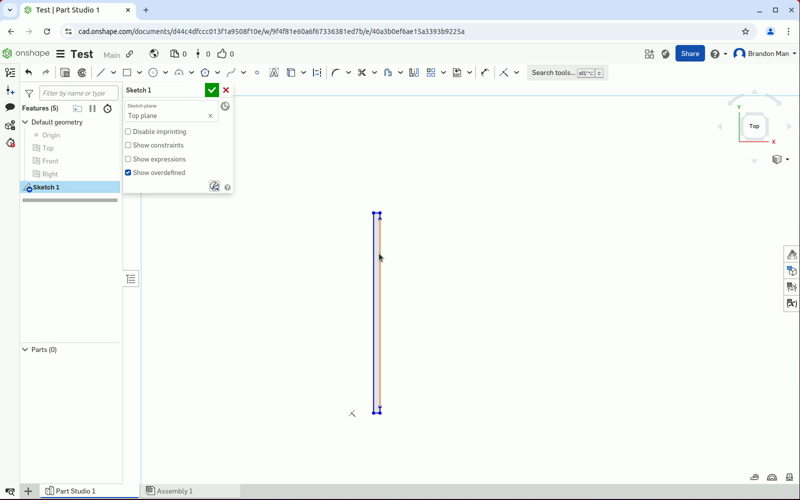
scroll(6)
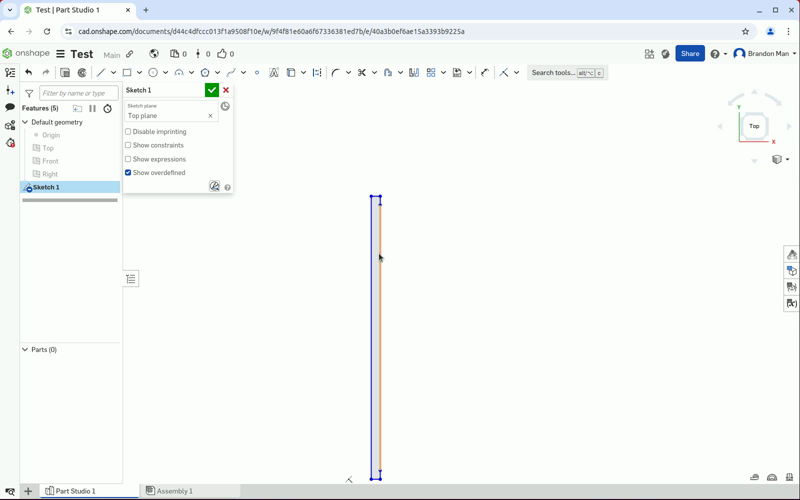
scroll(6)
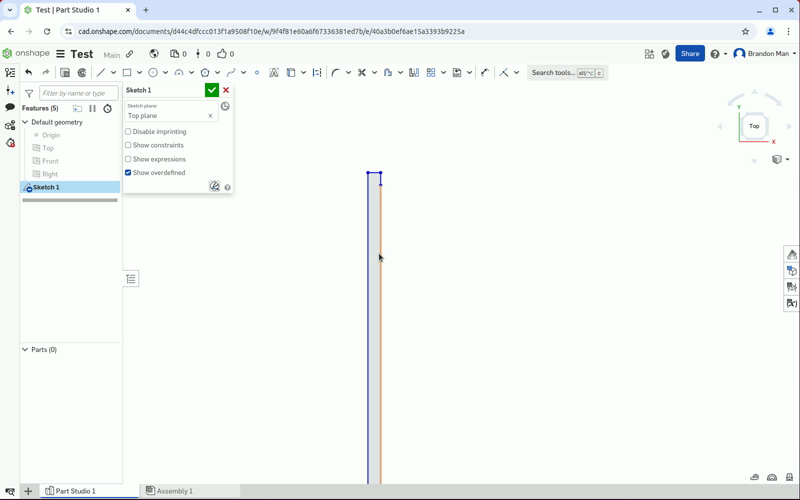
scroll(6)
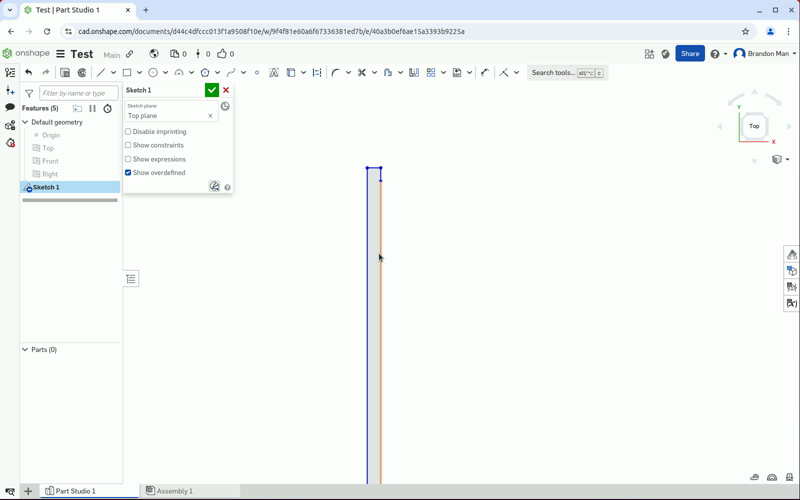
scroll(6)
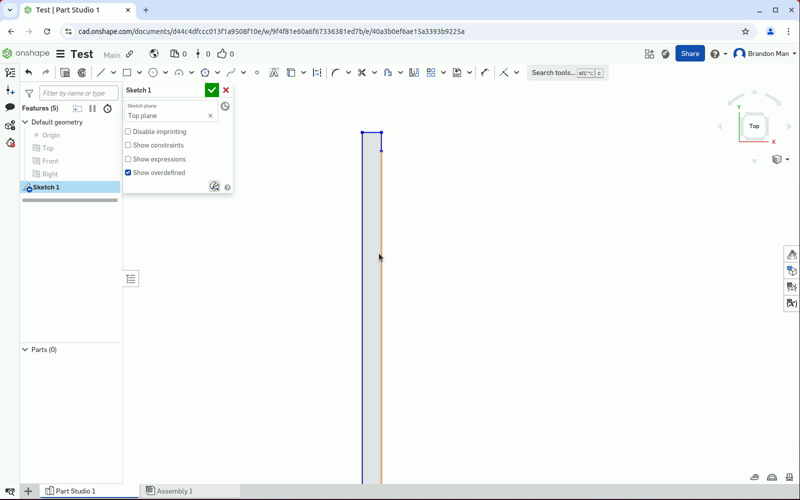
scroll(6)
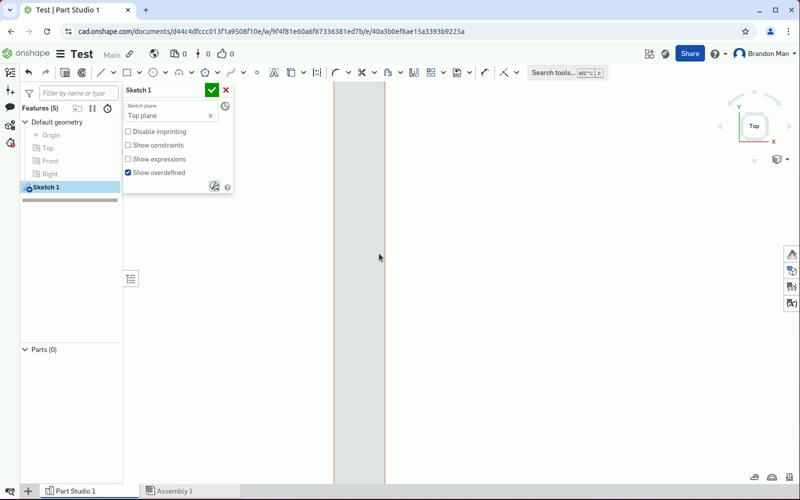
click(379, 253)
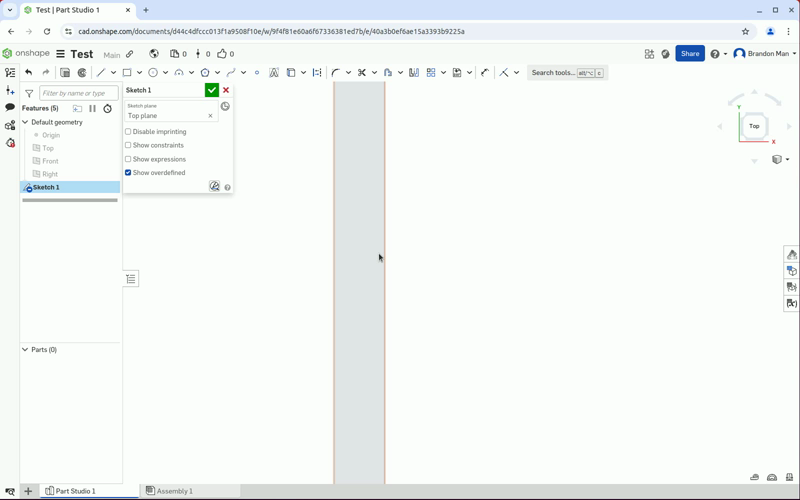
scroll(-6)
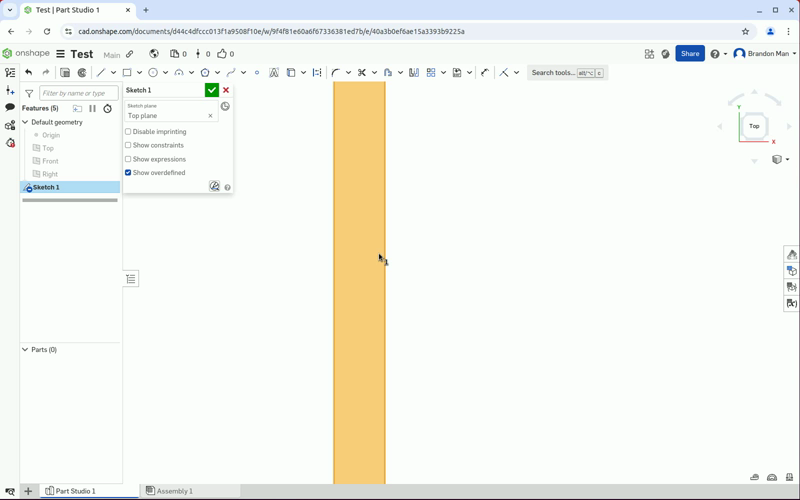
scroll(-6)
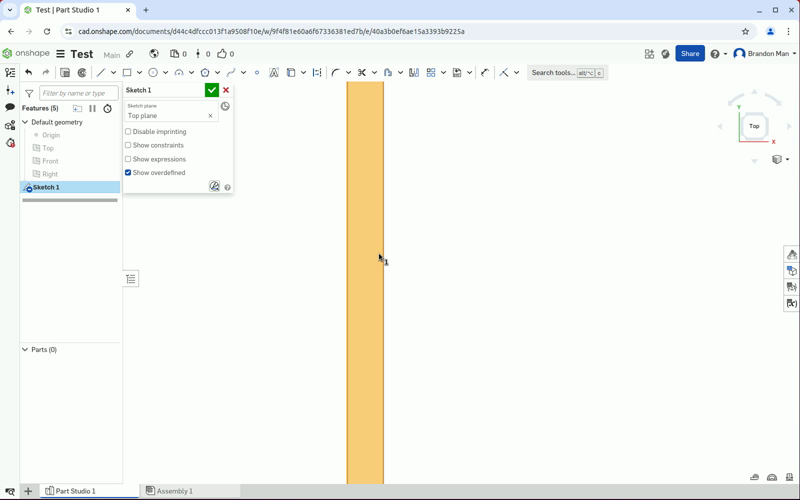
scroll(-6)
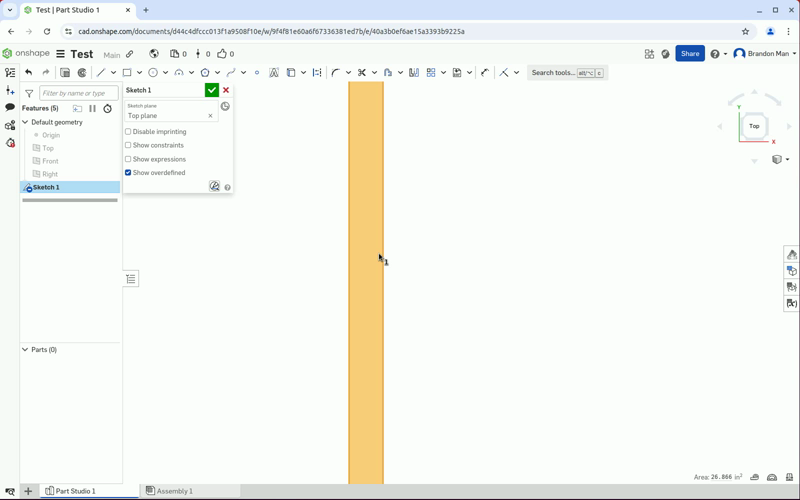
scroll(-6)
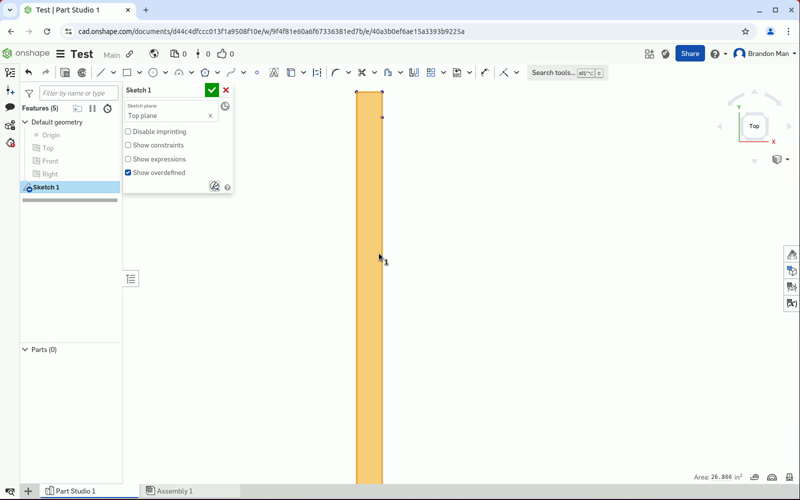
scroll(-6)
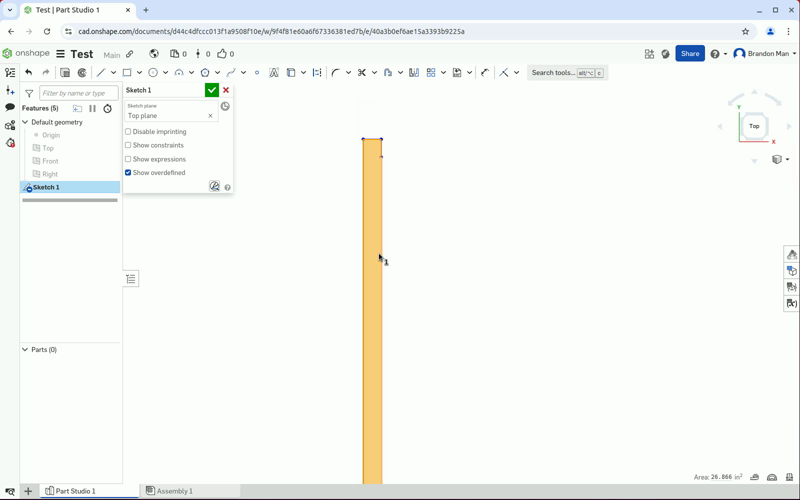
scroll(-6)
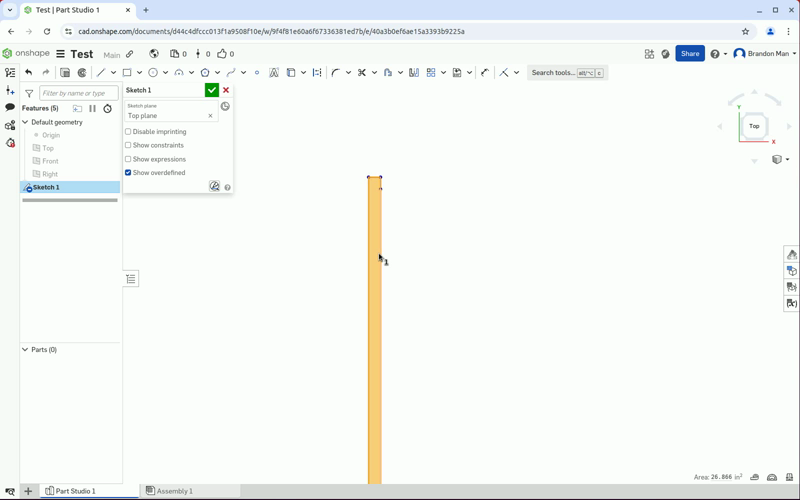
scroll(-6)
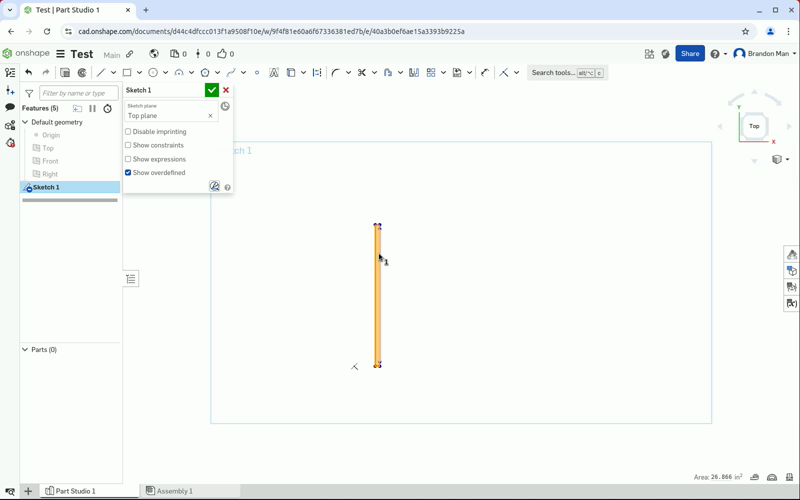
mouse_move(73, 352)
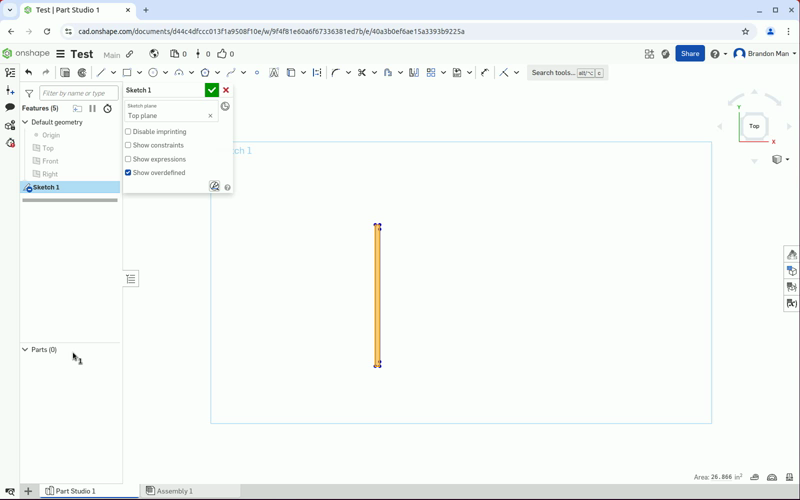
key(shift+y)
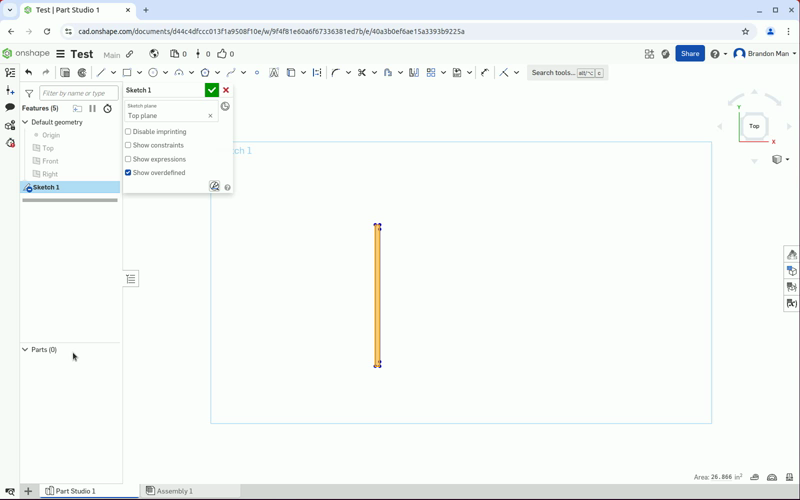
key(shift+e)
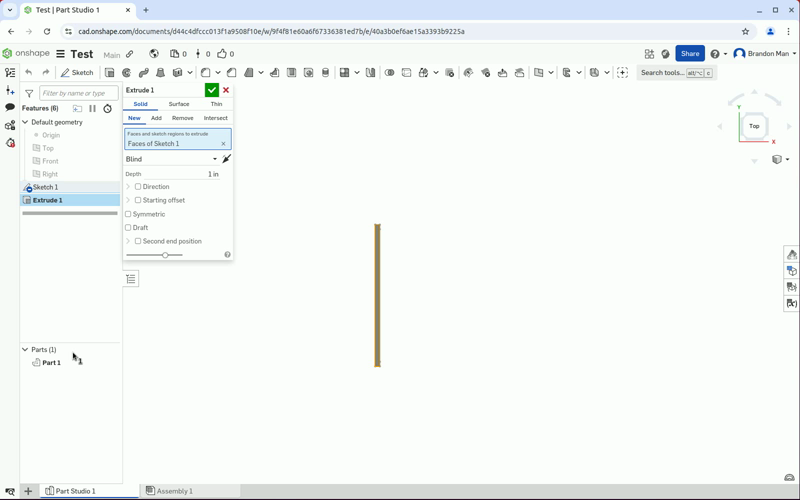
mouse_move(143, 106)
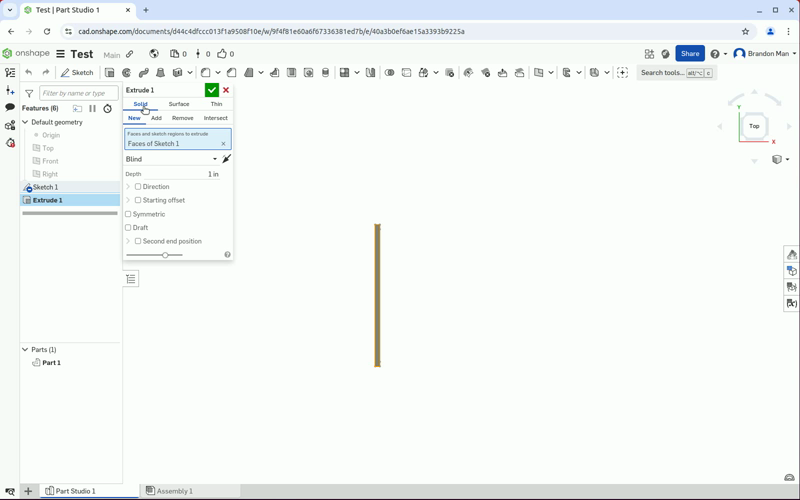
click(143, 106)
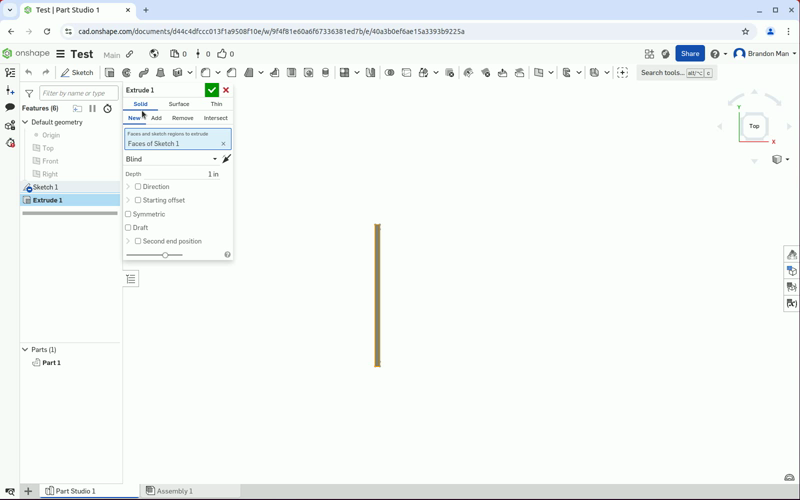
mouse_move(137, 120)
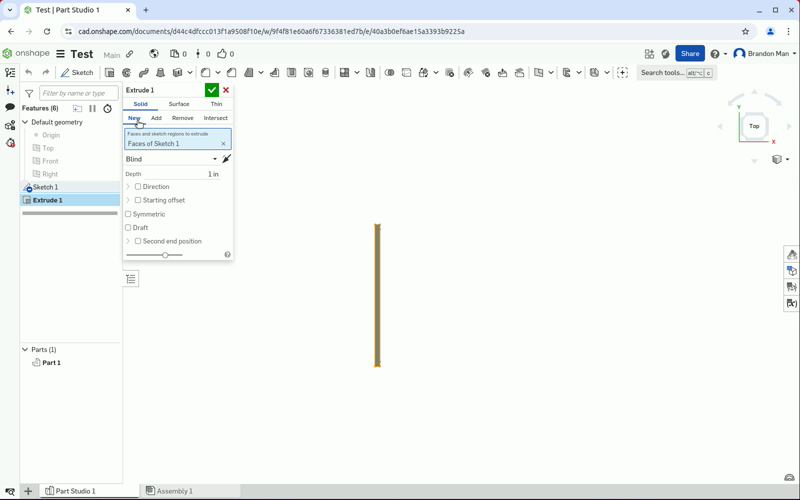
click(137, 120)
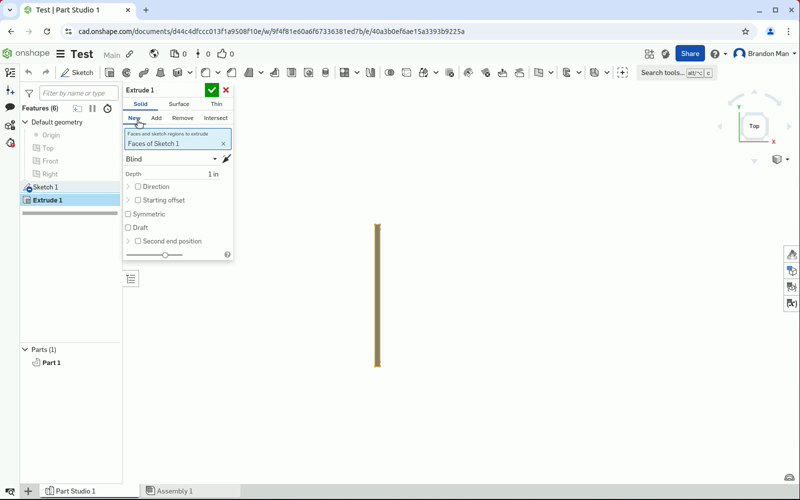
key(tab, 4)
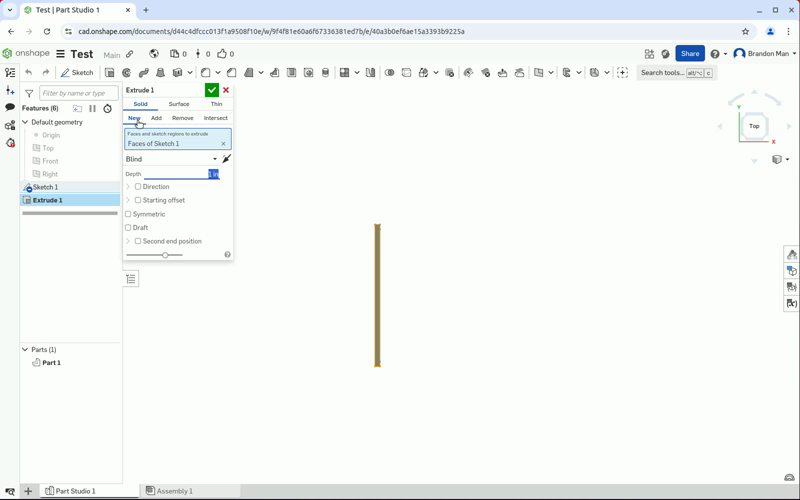
text(4.814)
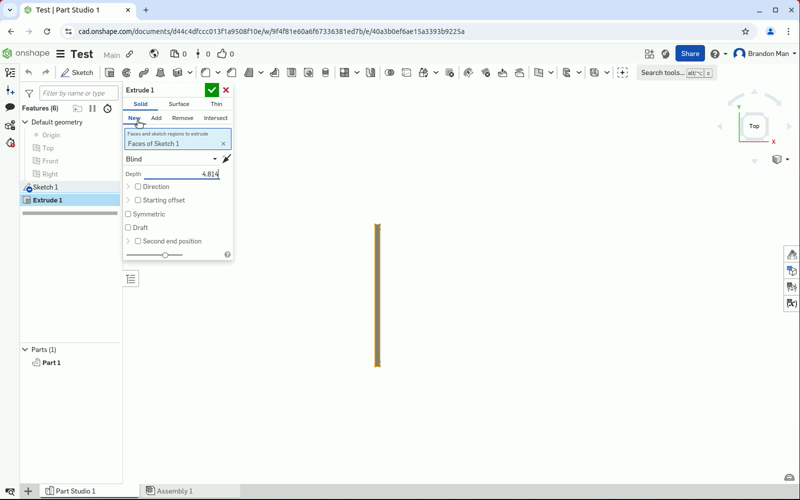
key(enter)
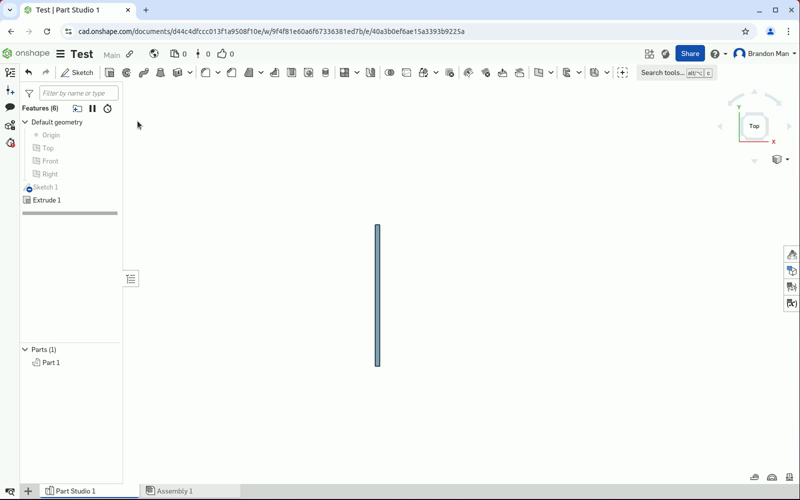
key(shift+h)
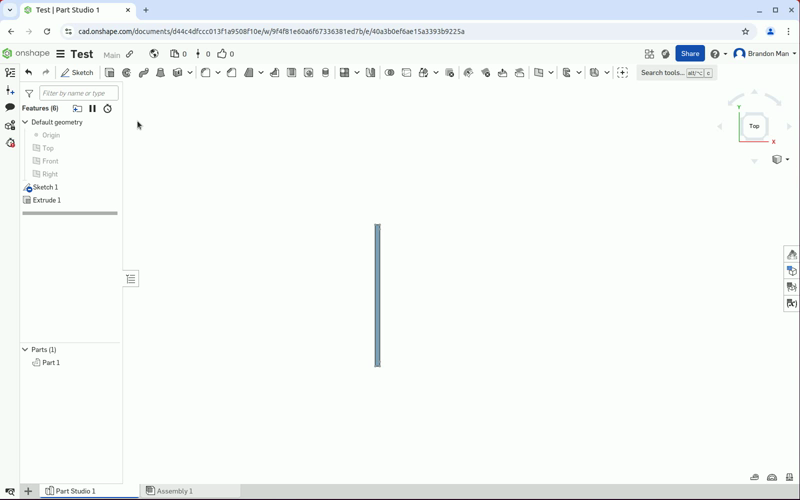
key(shift+h)
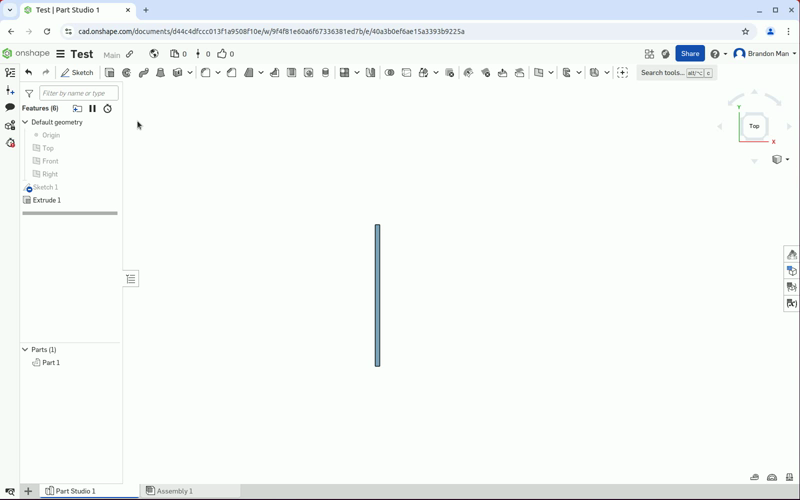
mouse_move(73, 189)
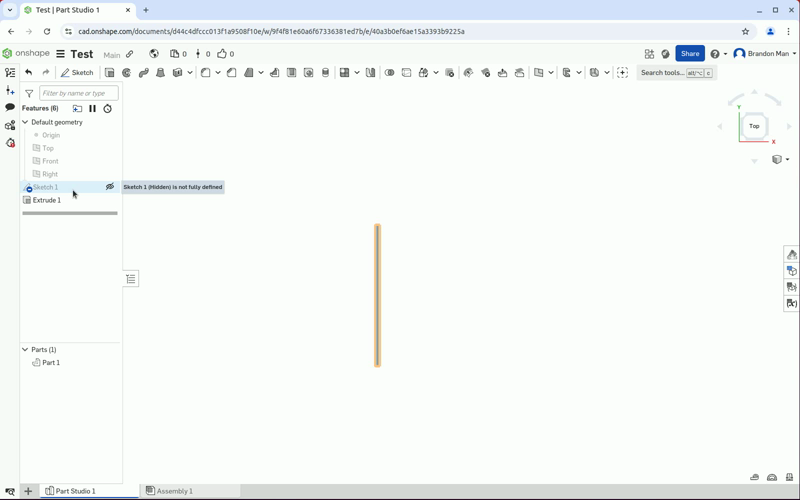
click(73, 189)
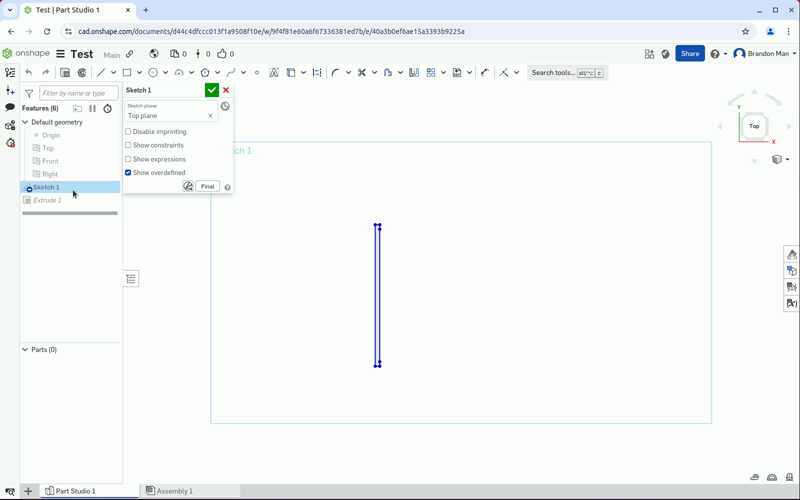
mouse_move(229, 92)
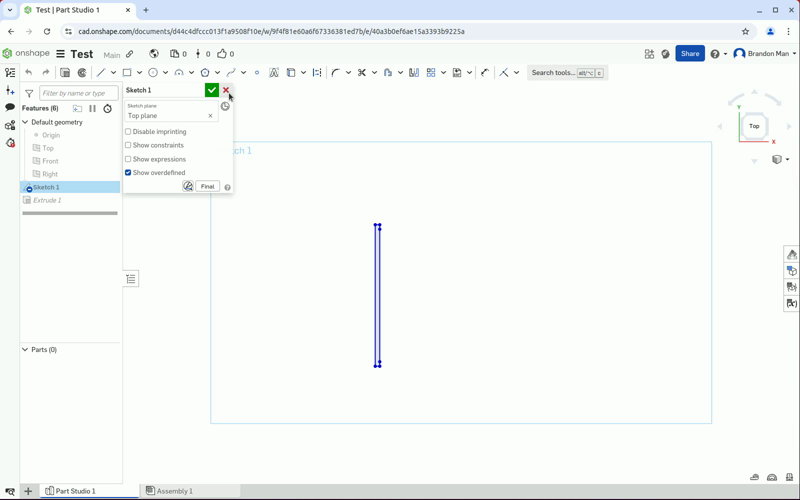
click(229, 92)
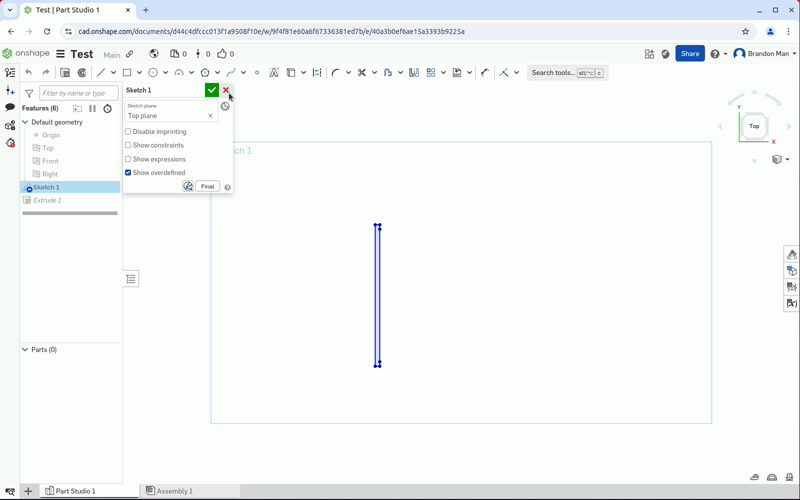
key(shift+s)
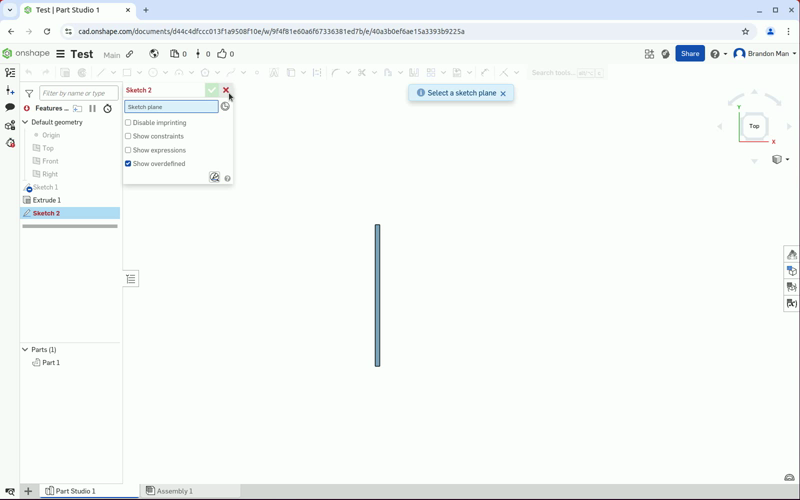
mouse_move(73, 150)
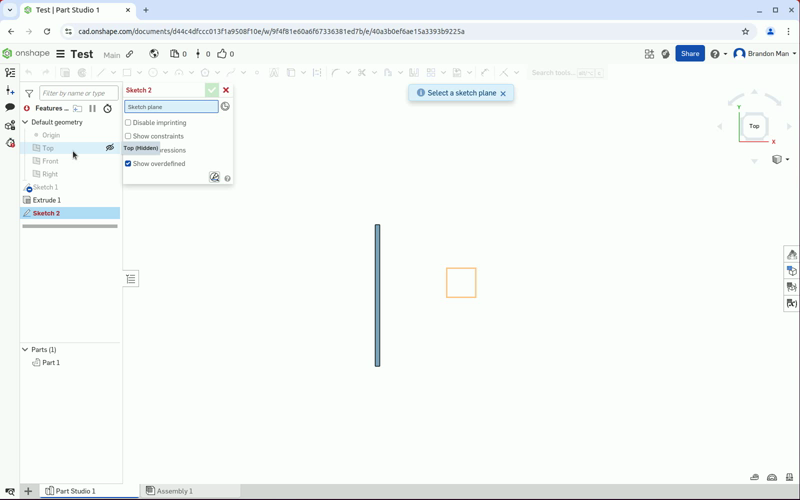
click(73, 150)
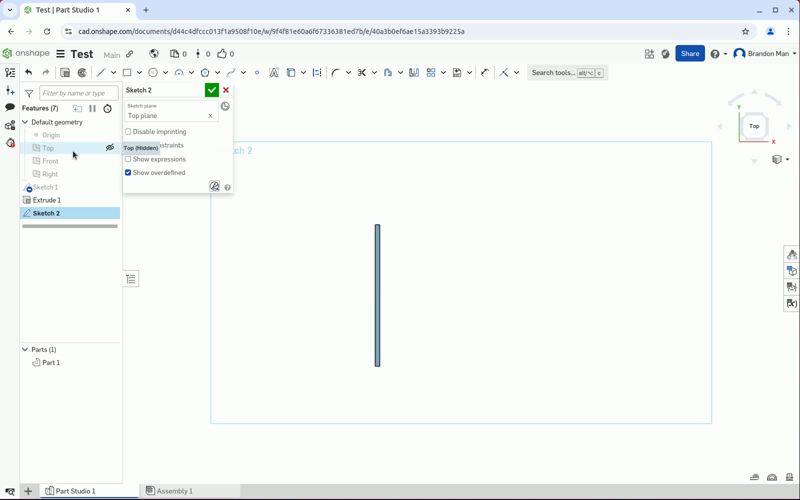
mouse_move(73, 352)
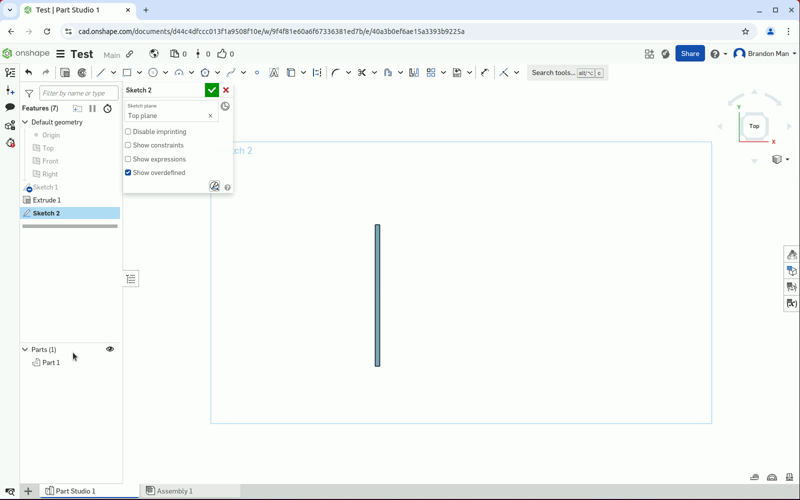
key(y)
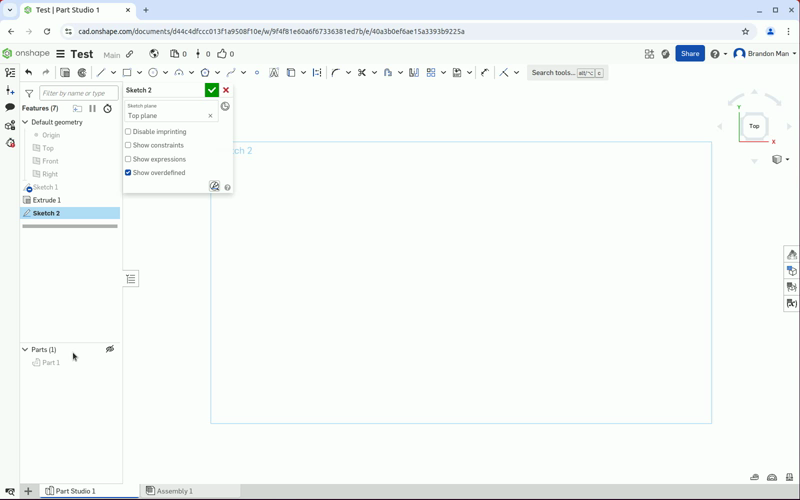
key(l)
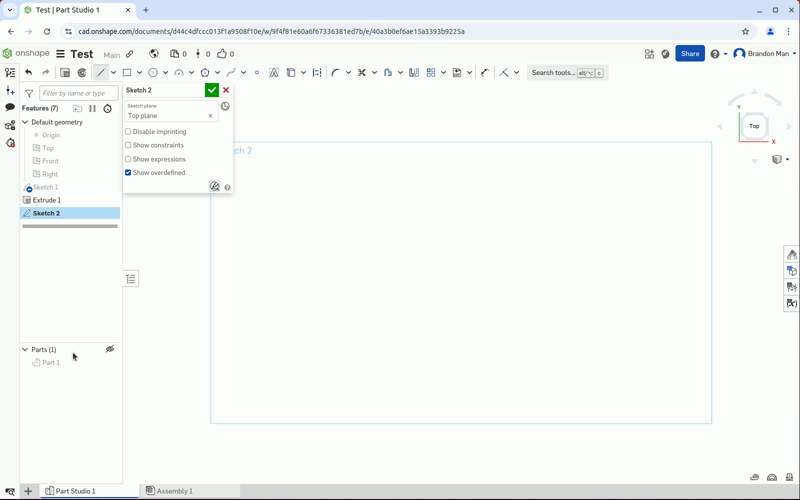
key_down(shift)
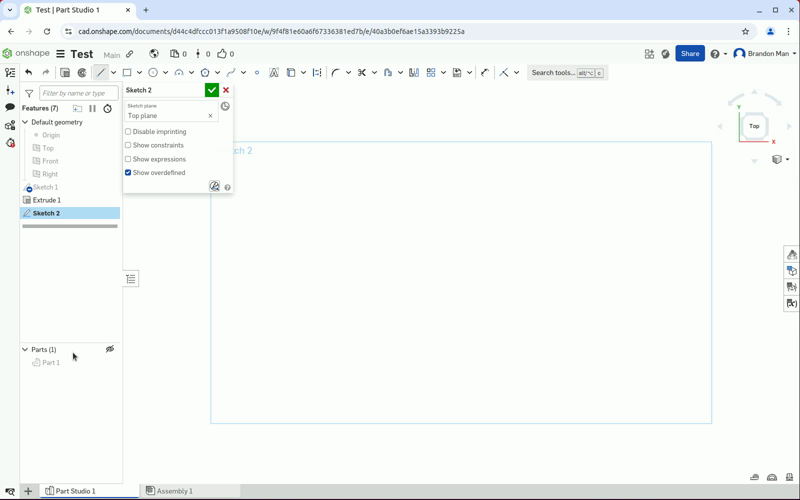
mouse_move(379, 227)
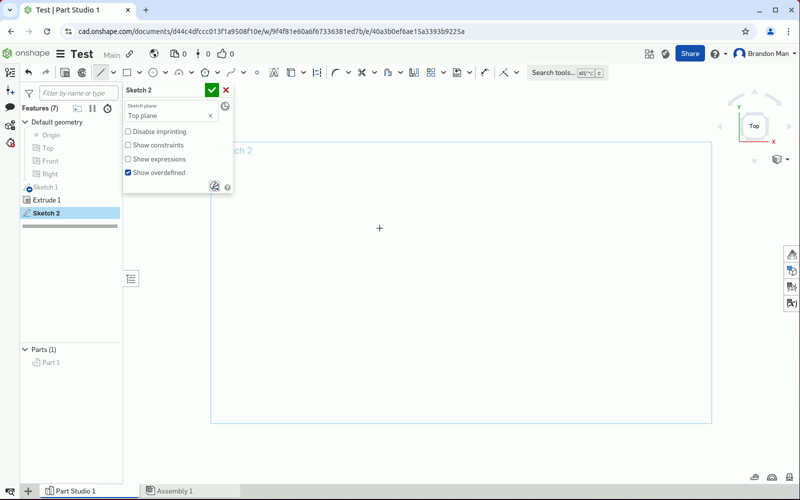
click(379, 227)
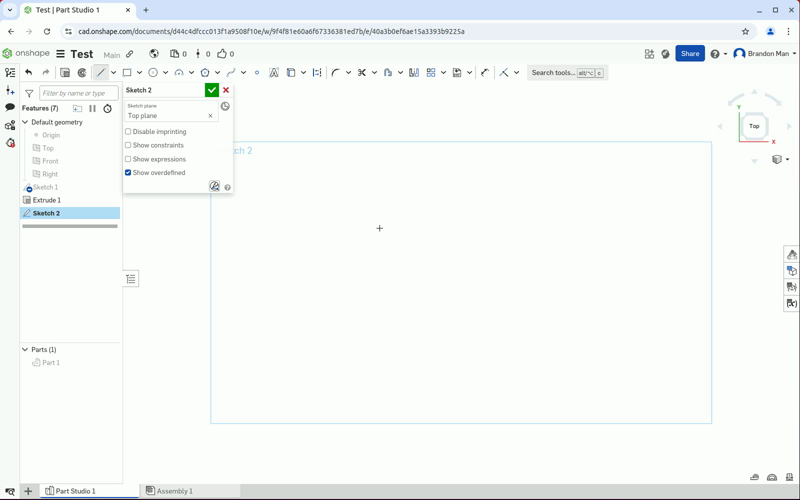
key_up(shift)
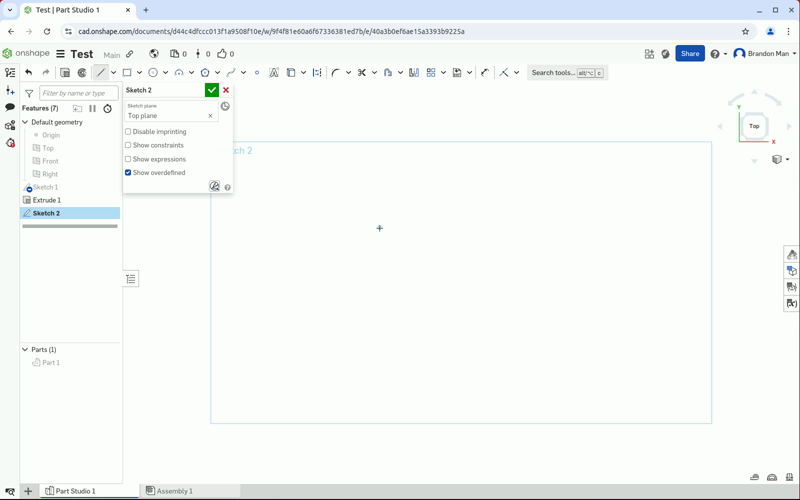
key_down(shift)
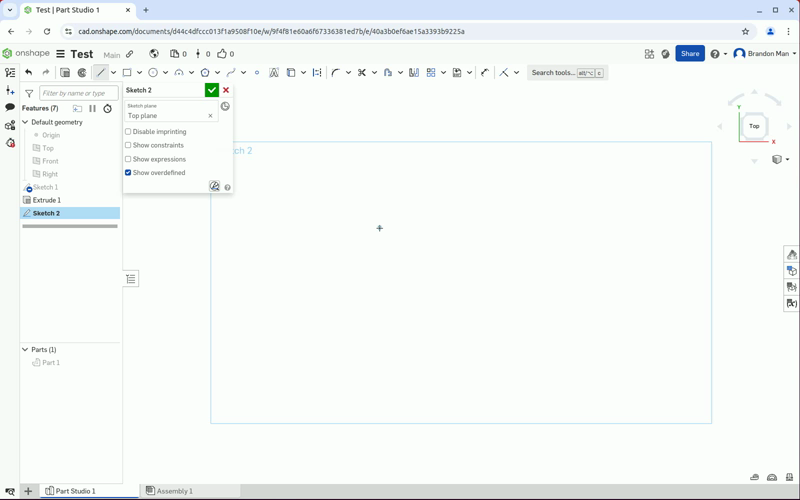
mouse_move(572, 227)
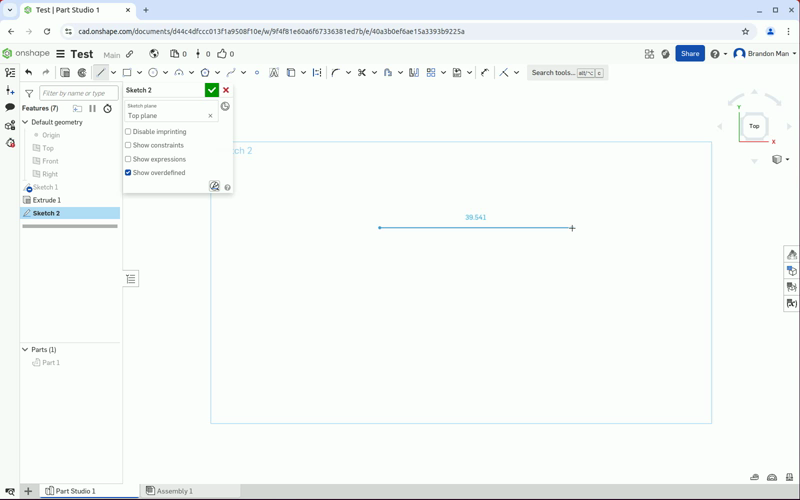
click(572, 227)
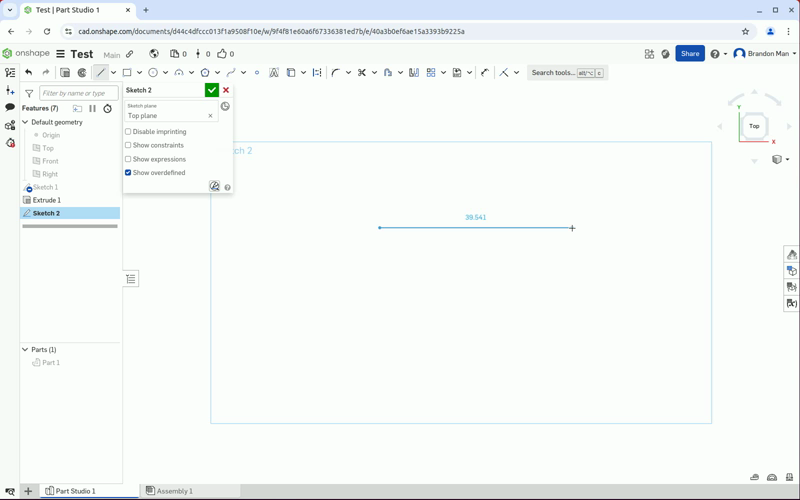
key_up(shift)
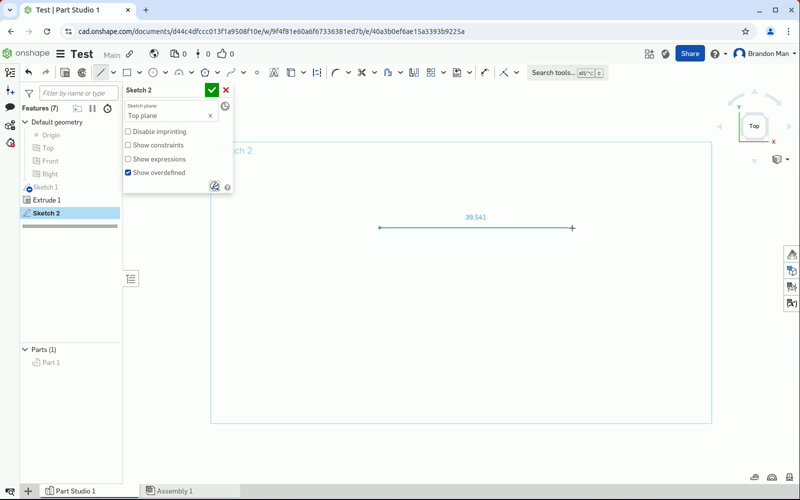
key_down(shift)
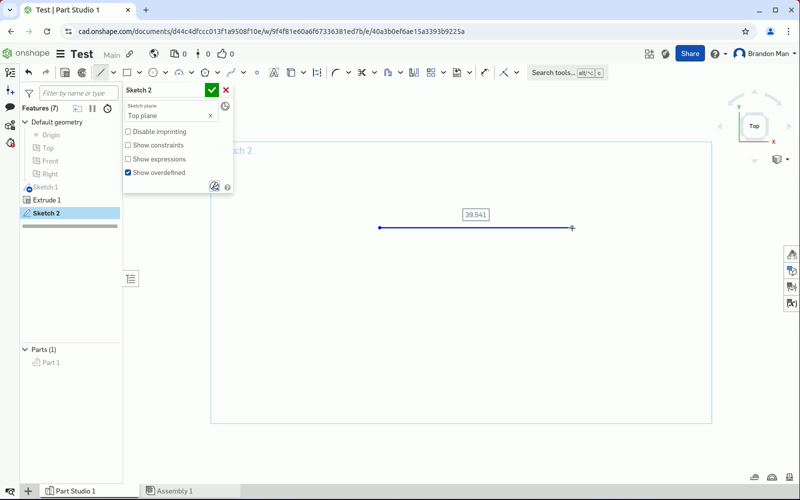
mouse_move(589, 227)
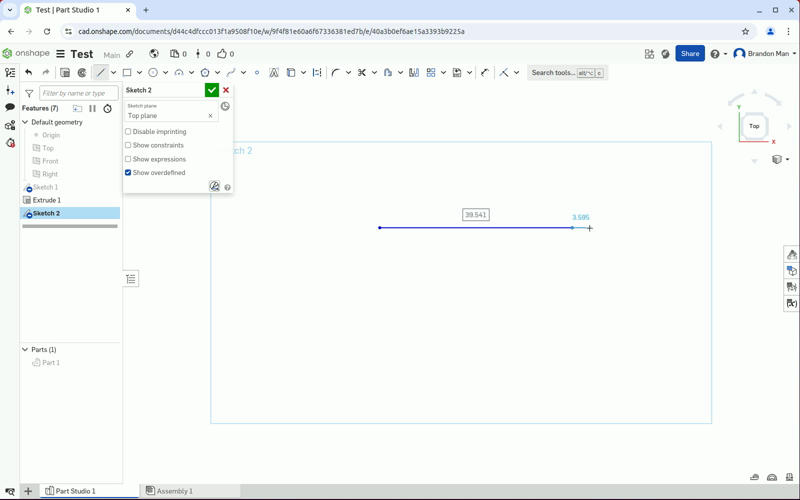
mouse_move(572, 223)
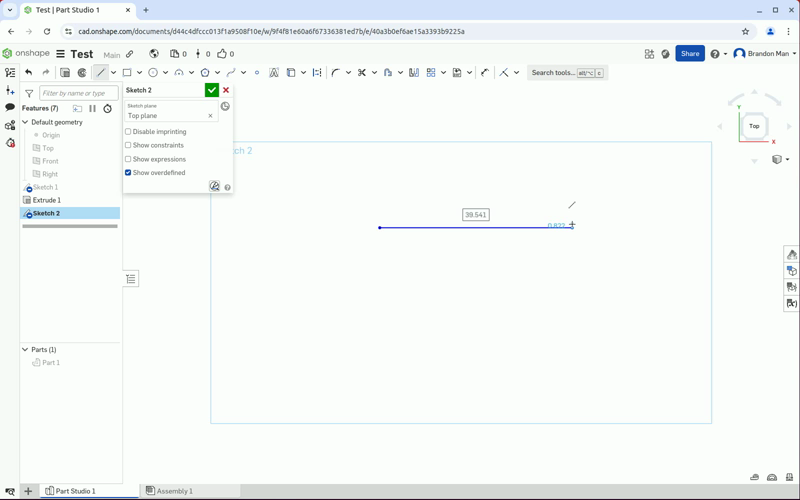
scroll(6)
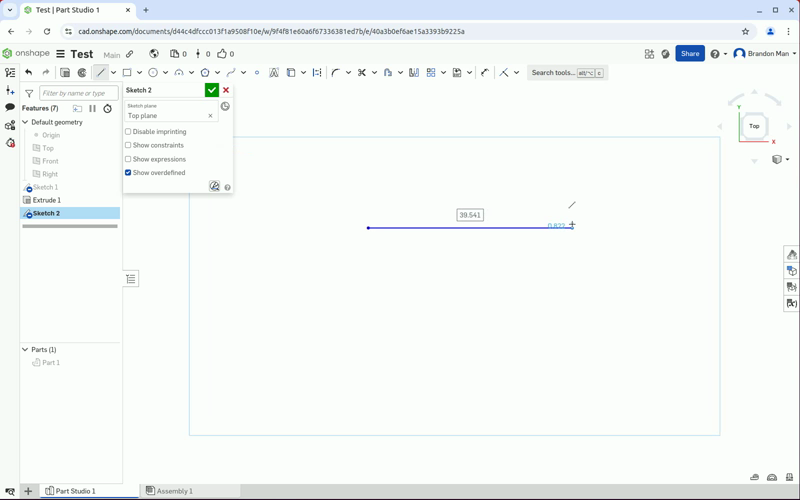
scroll(6)
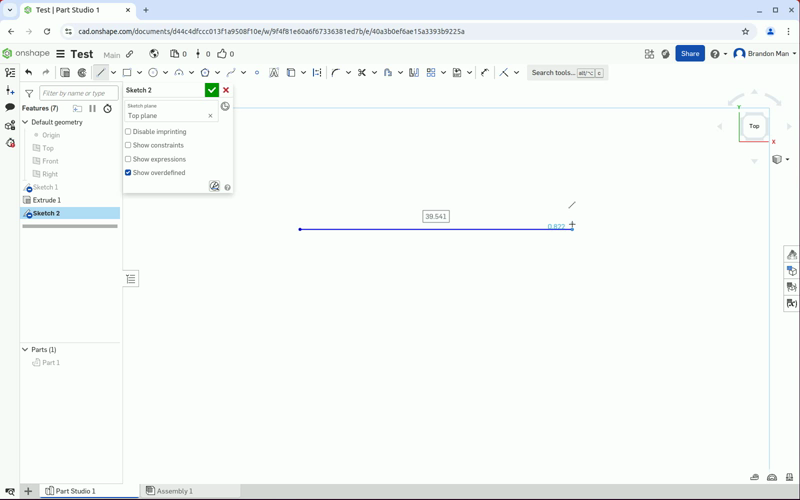
scroll(6)
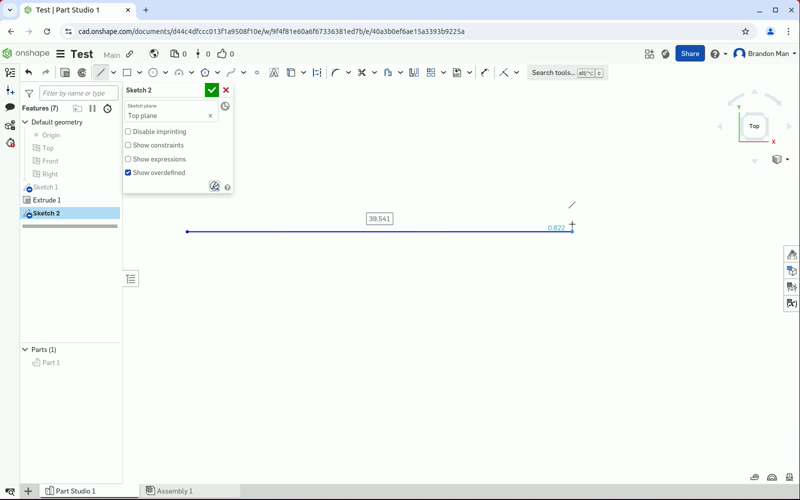
scroll(6)
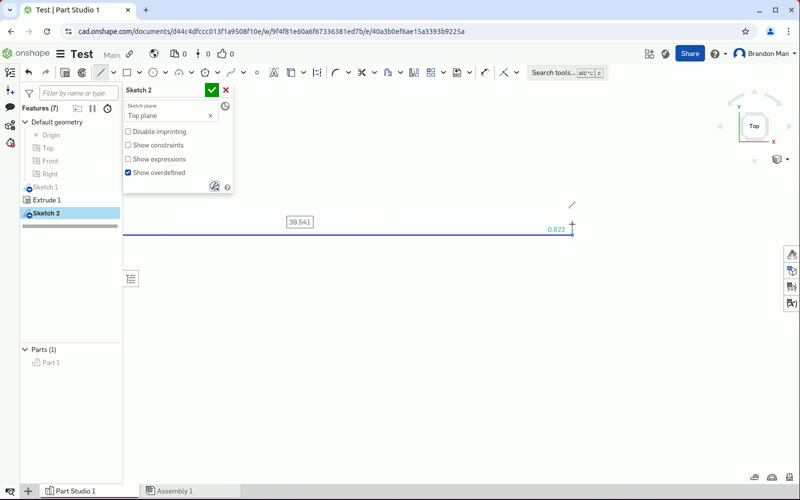
scroll(6)
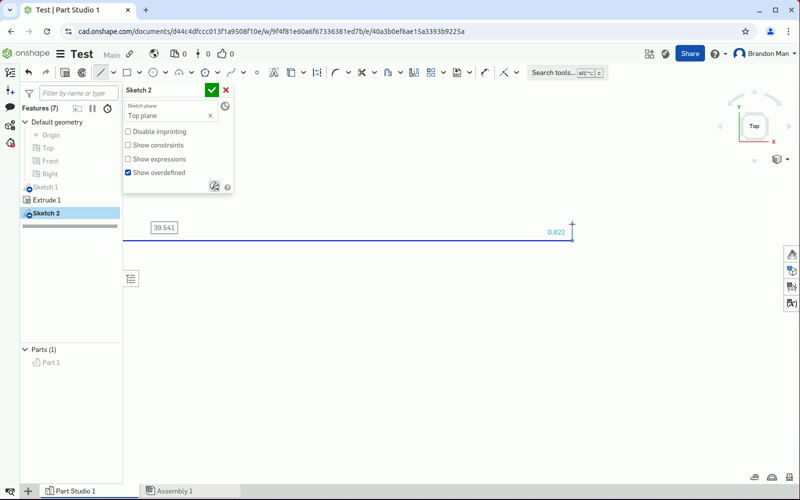
scroll(6)
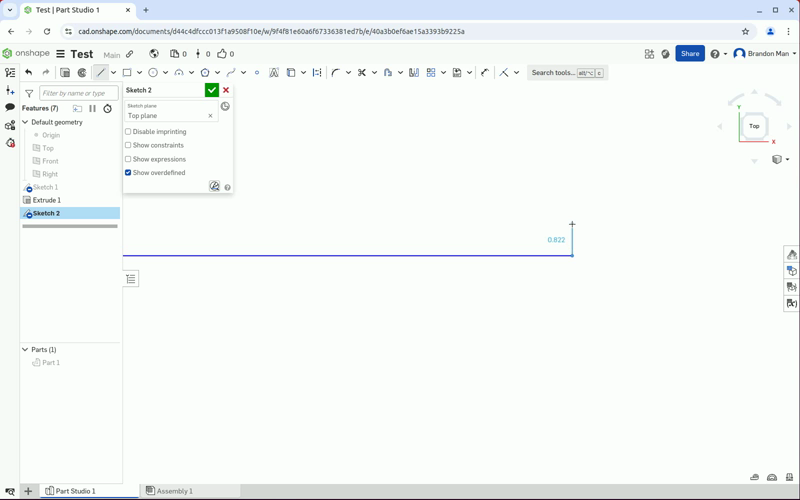
scroll(6)
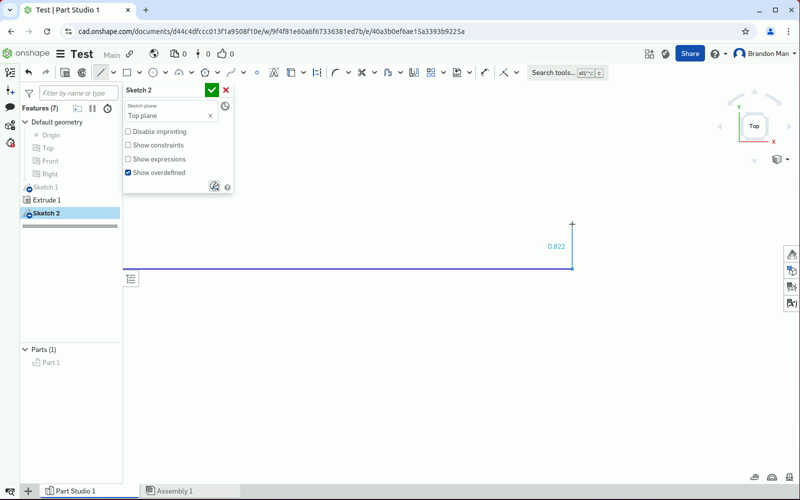
click(572, 223)
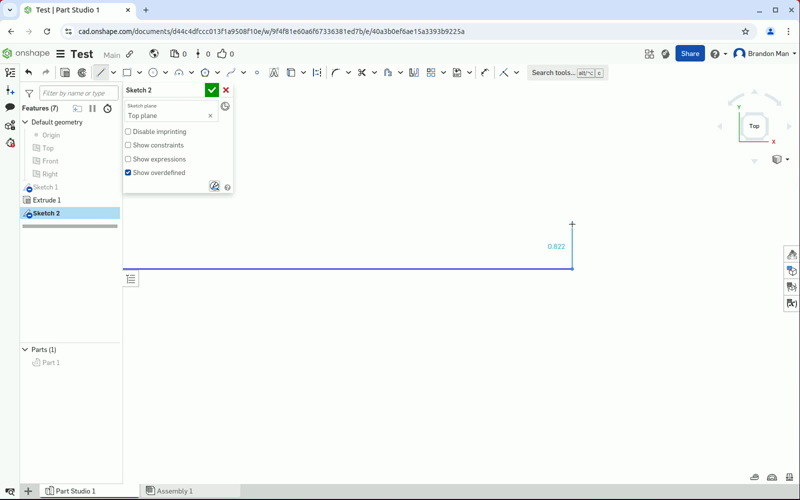
scroll(-6)
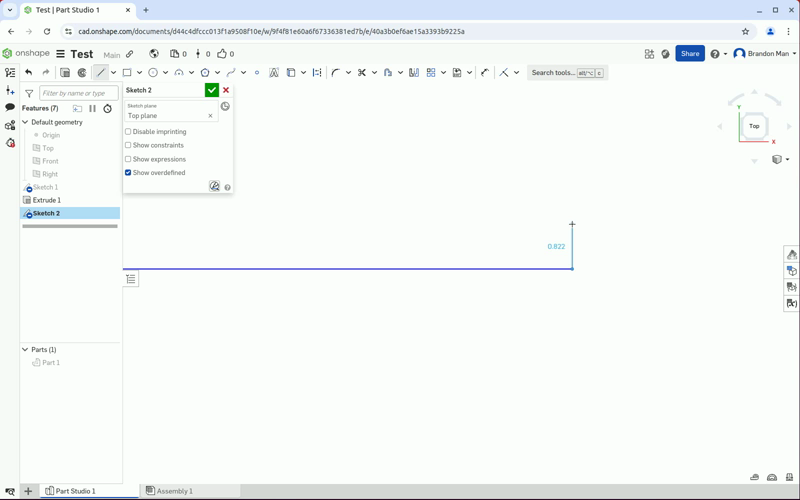
scroll(-6)
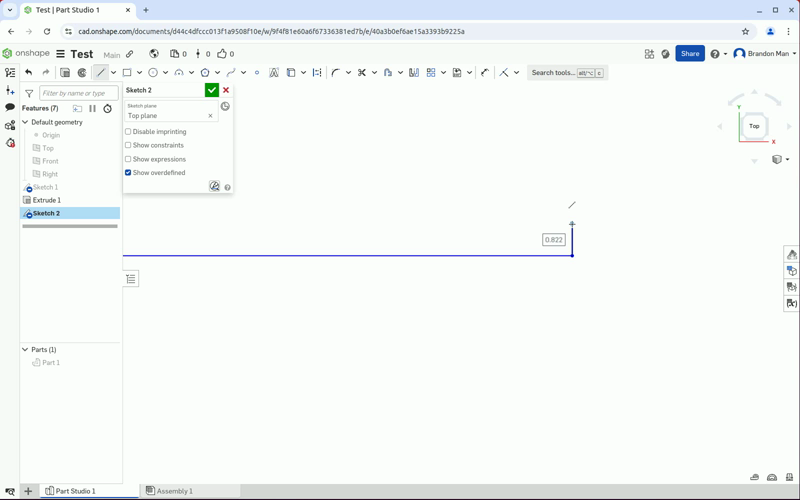
scroll(-6)
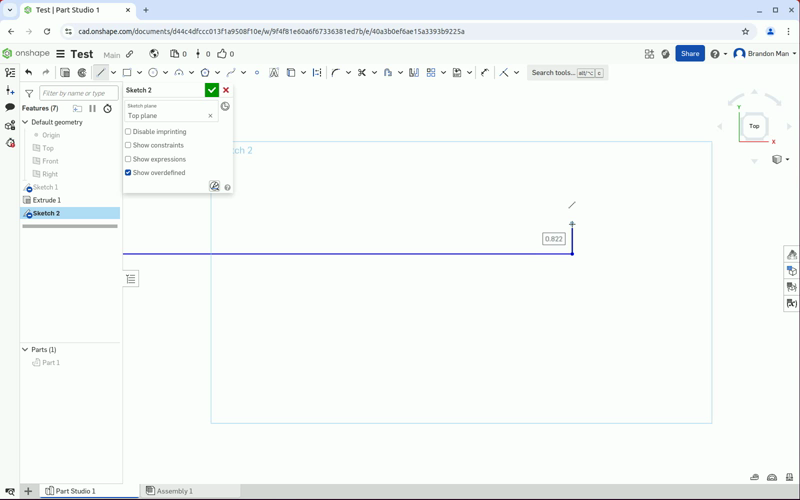
scroll(-6)
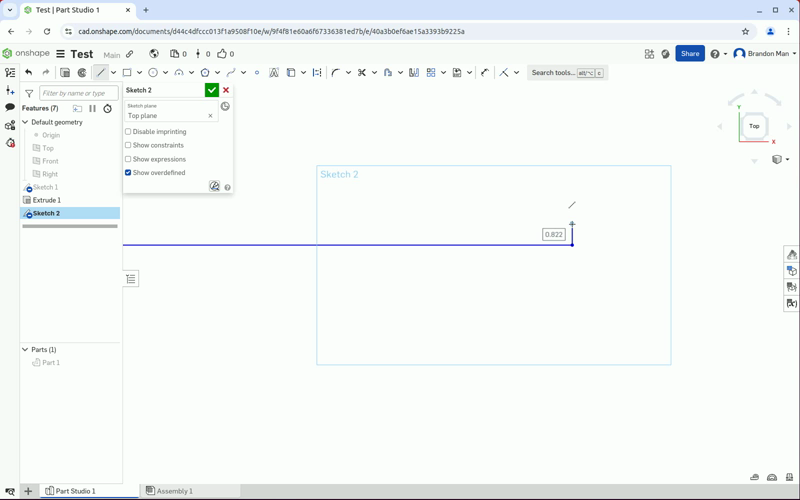
scroll(-6)
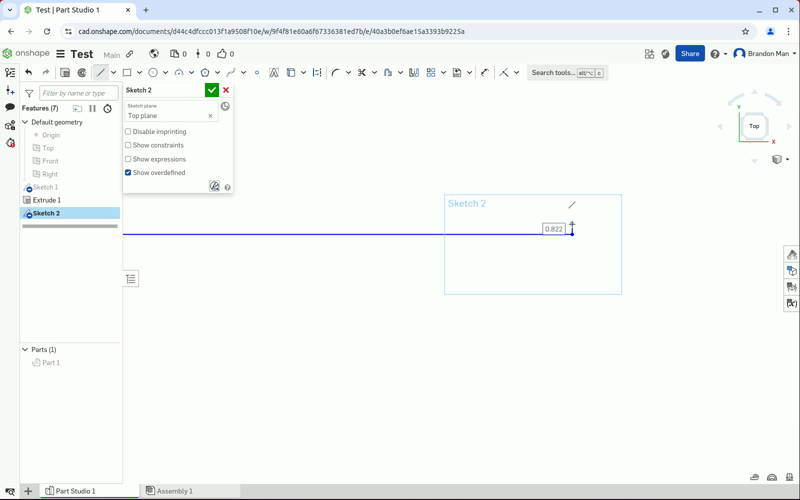
scroll(-6)
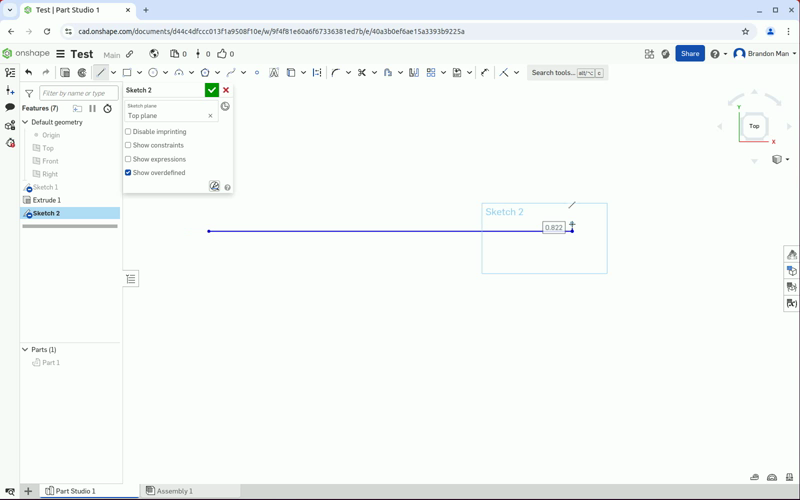
scroll(-6)
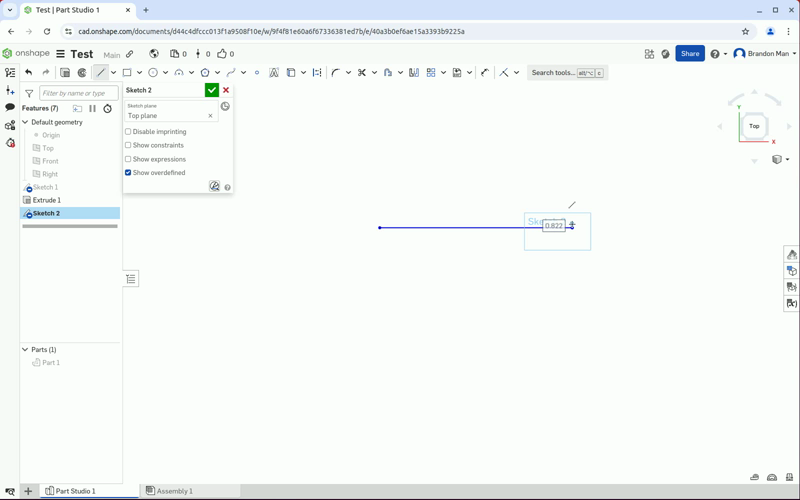
key_up(shift)
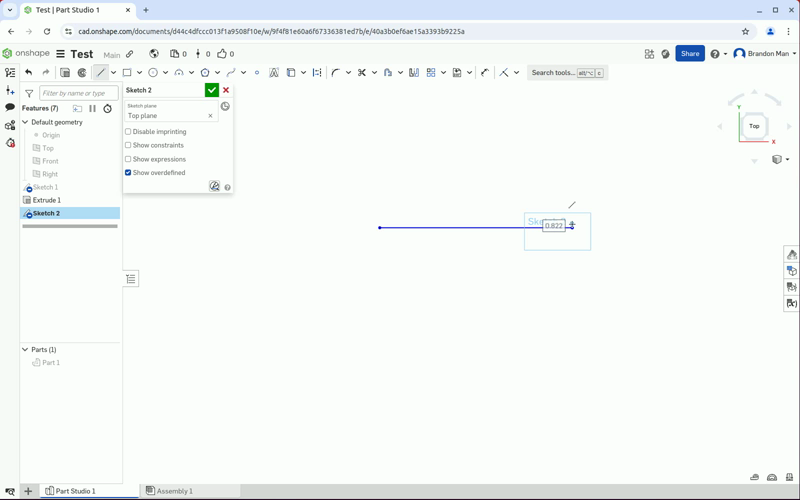
key_down(shift)
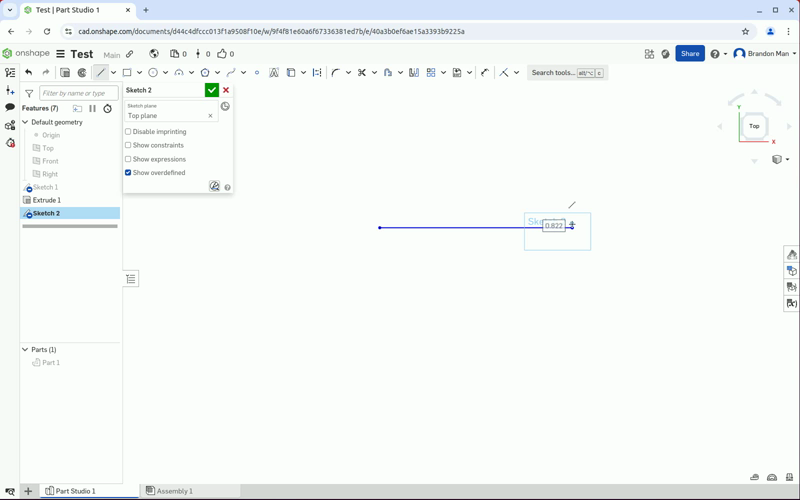
mouse_move(379, 223)
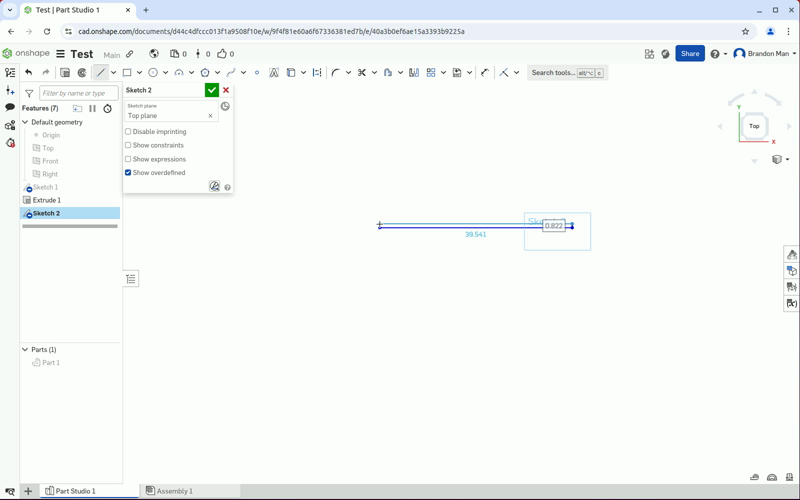
scroll(6)
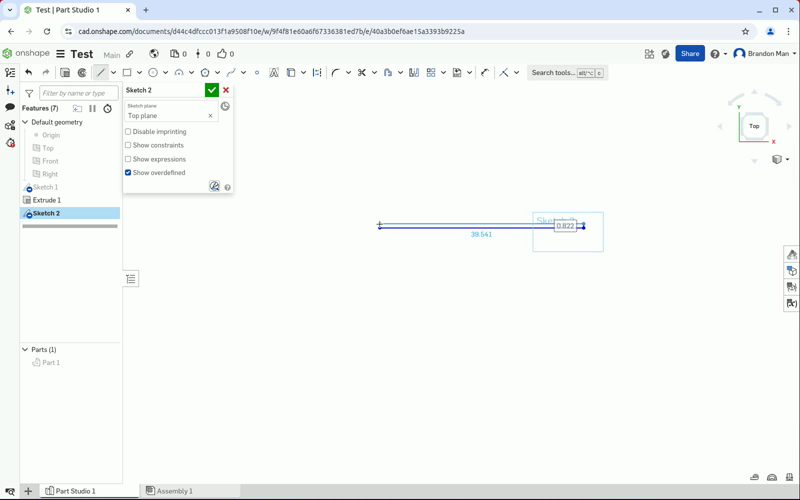
scroll(6)
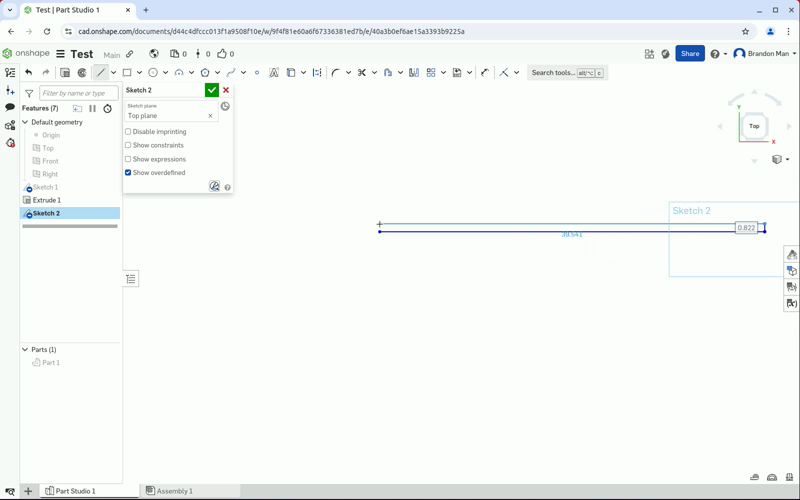
scroll(6)
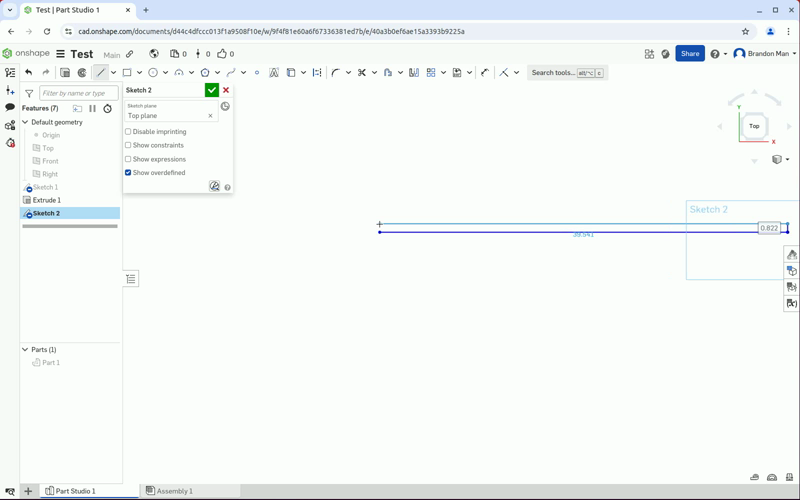
scroll(6)
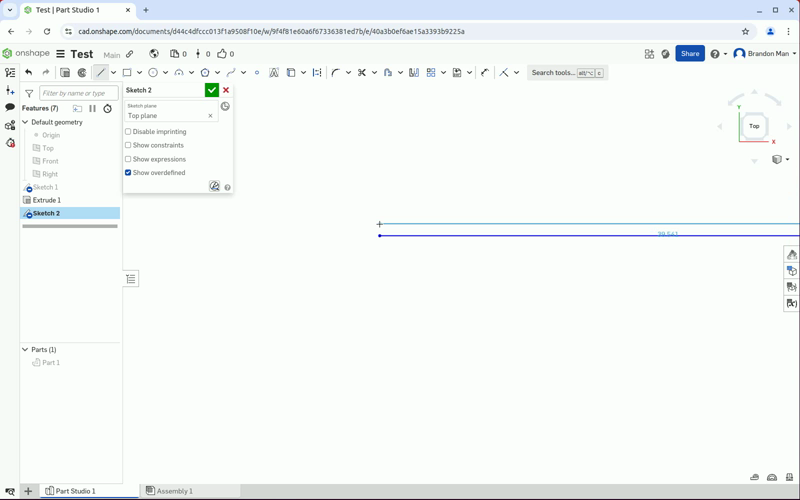
scroll(6)
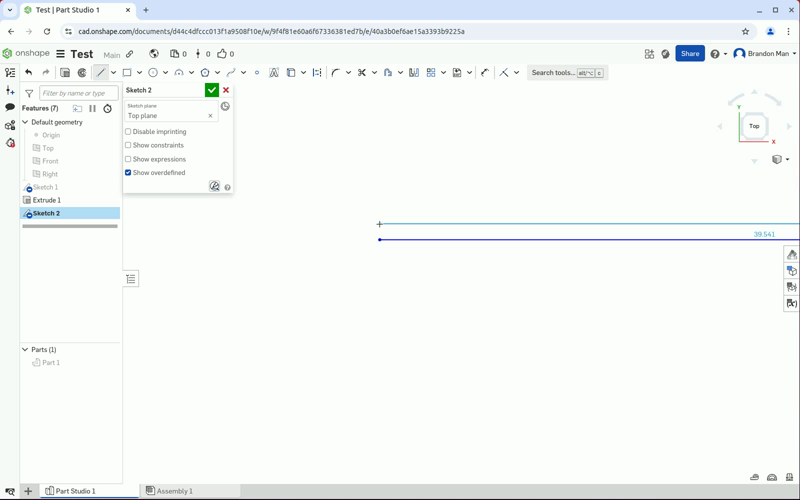
scroll(6)
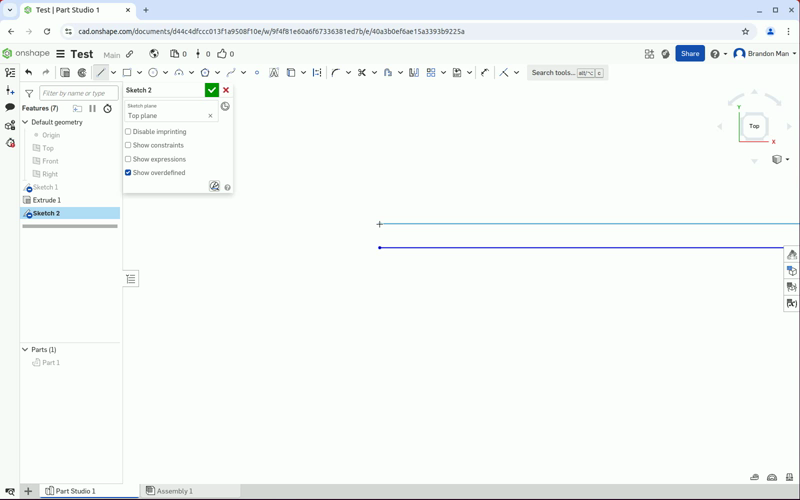
scroll(6)
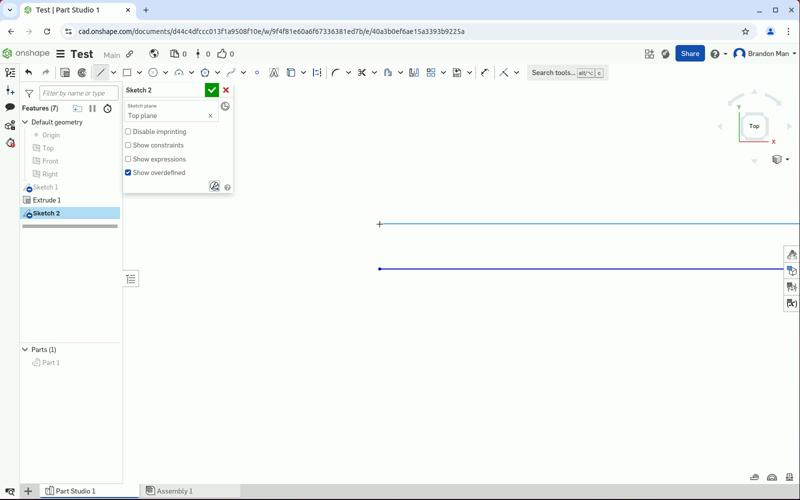
click(379, 223)
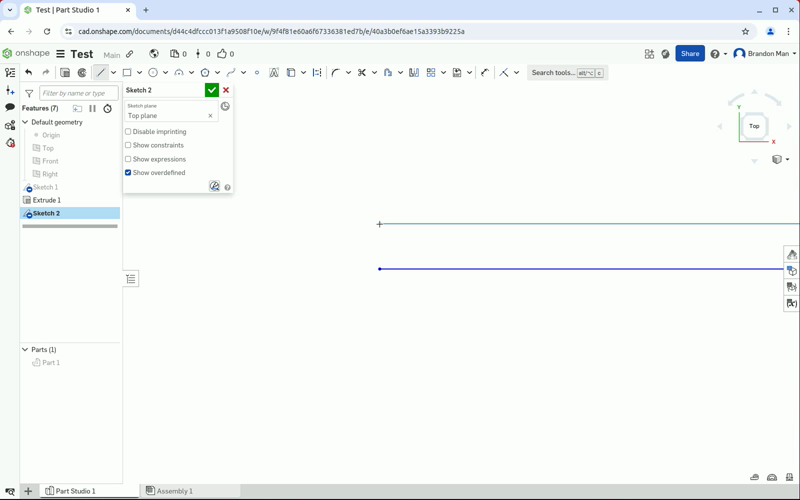
scroll(-6)
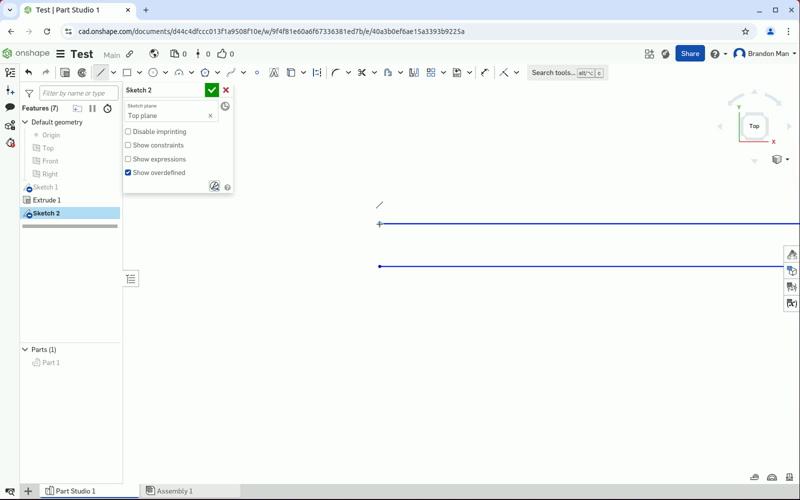
scroll(-6)
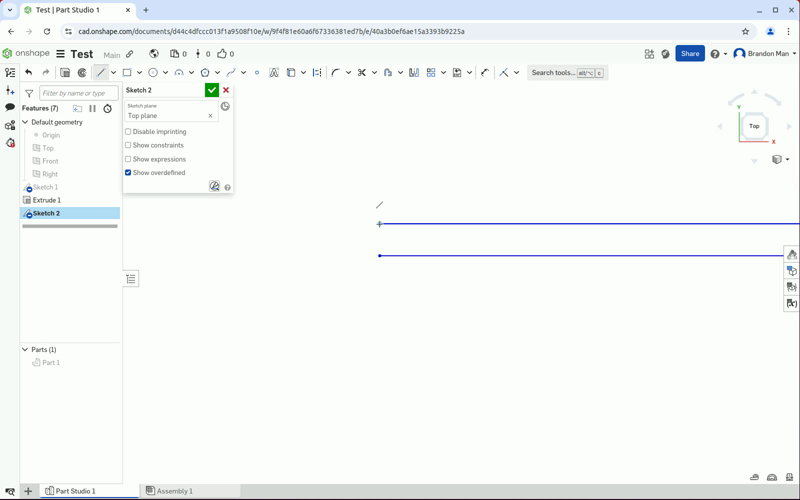
scroll(-6)
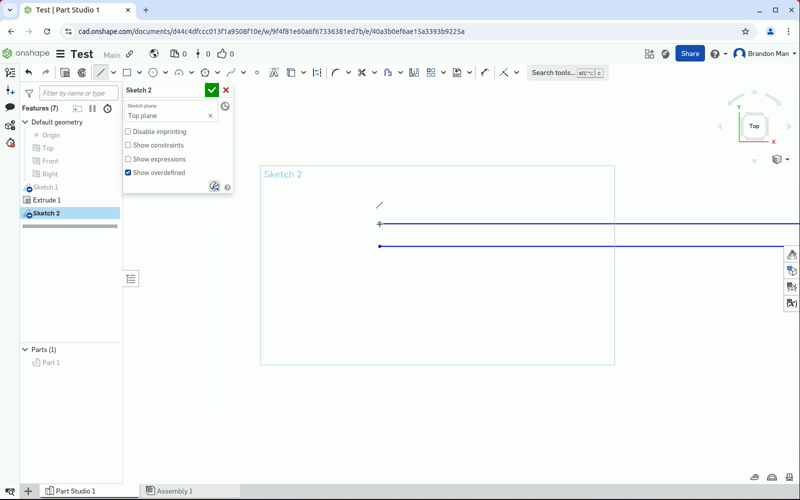
scroll(-6)
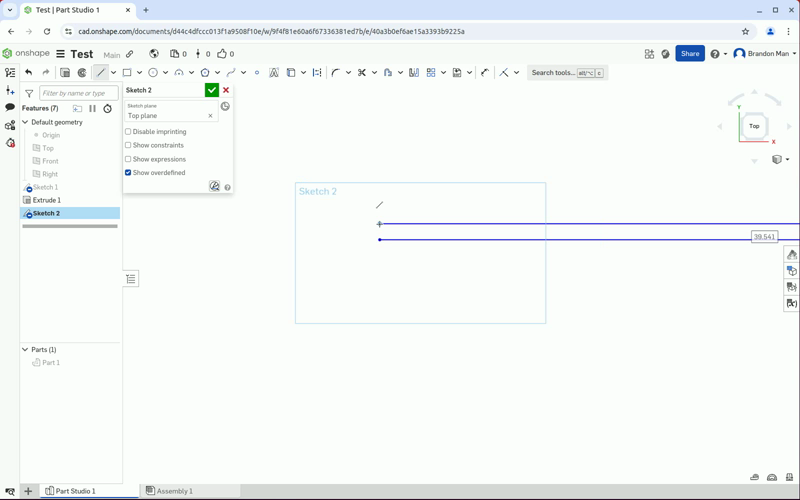
scroll(-6)
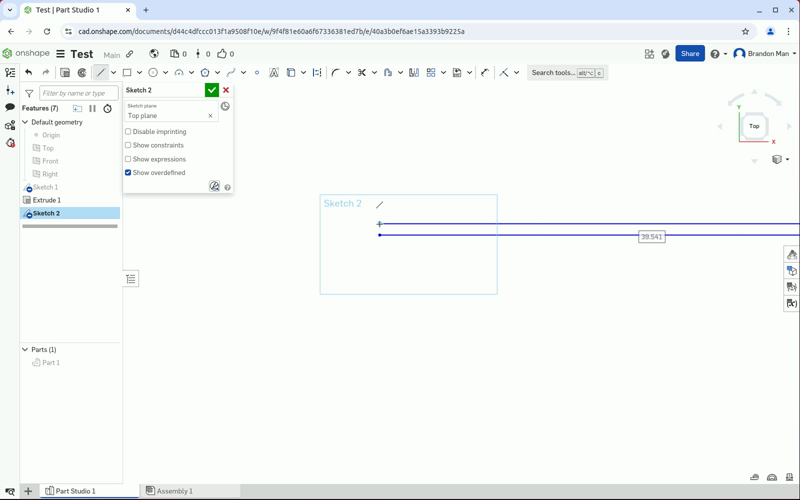
scroll(-6)
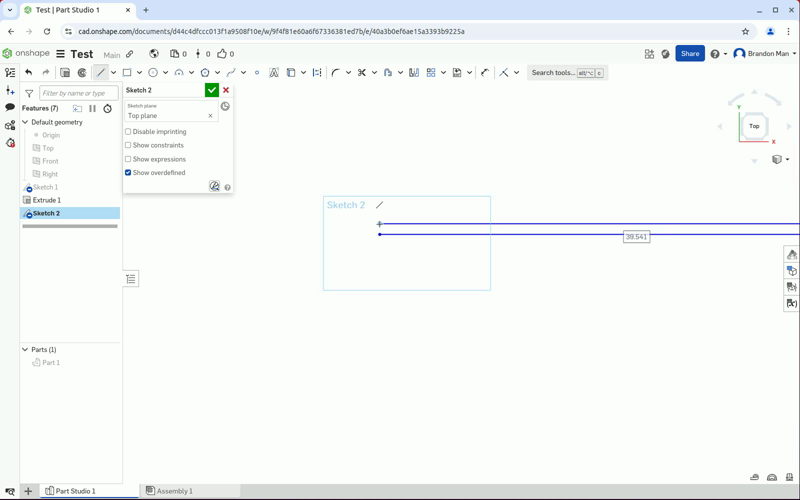
scroll(-6)
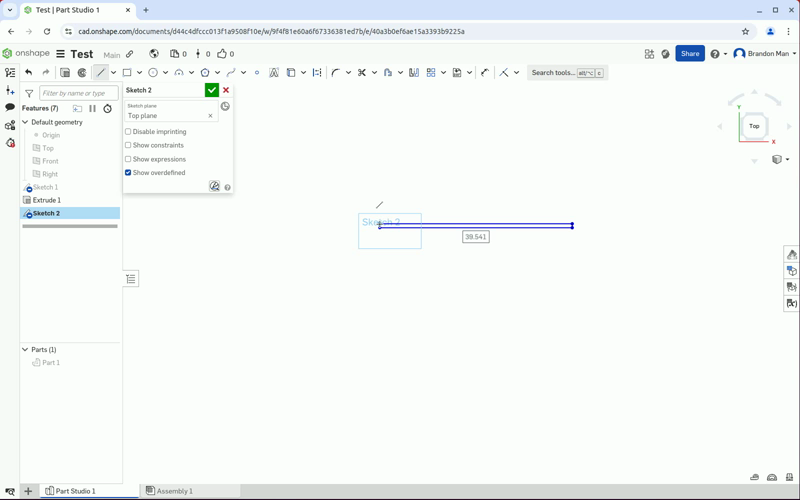
key_up(shift)
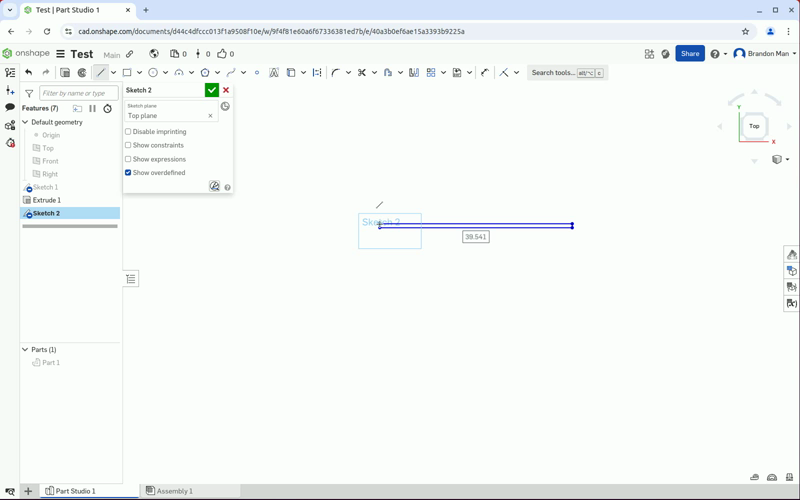
mouse_move(409, 223)
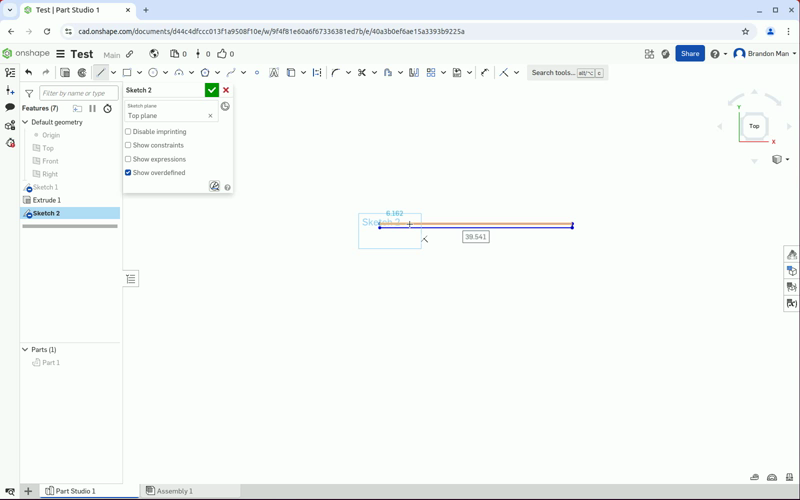
key_down(shift)
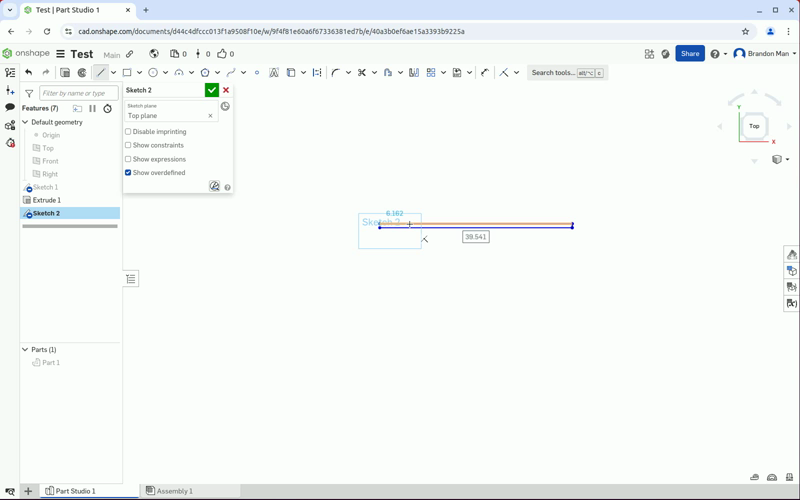
mouse_move(379, 227)
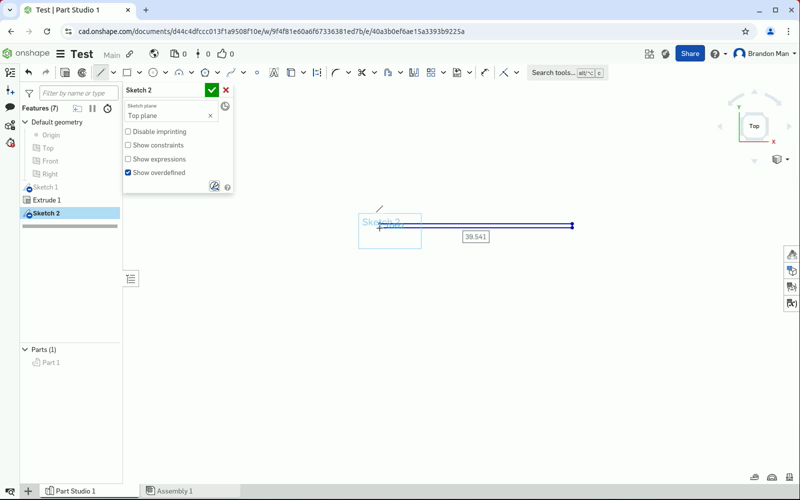
scroll(6)
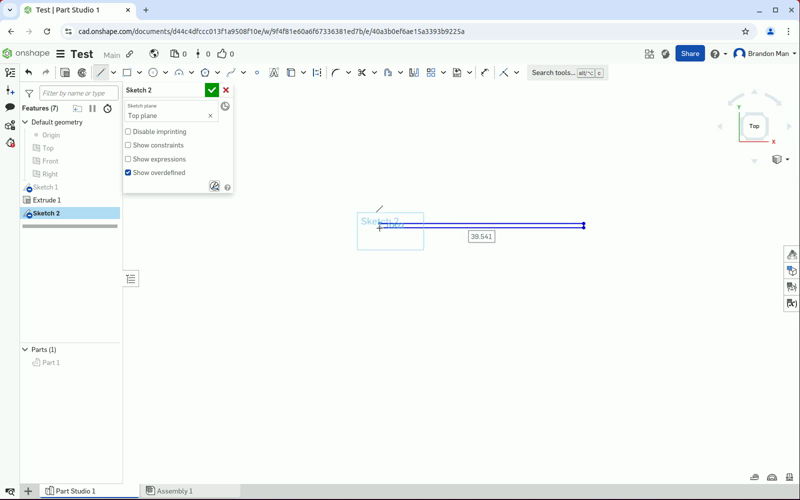
scroll(6)
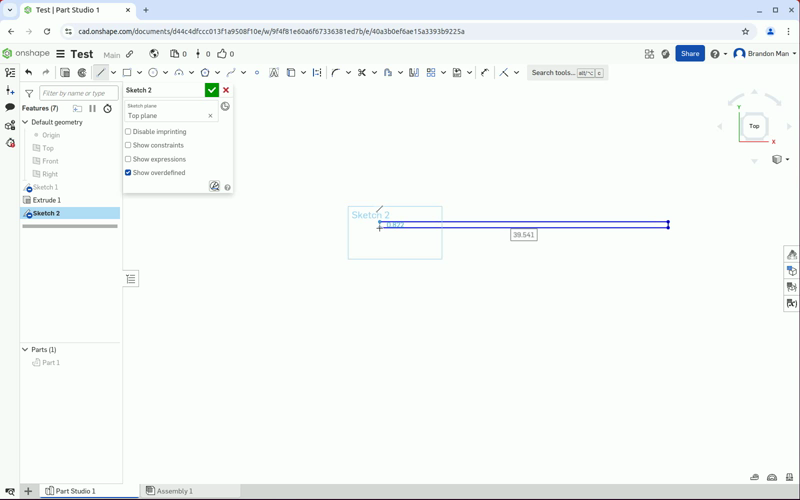
scroll(6)
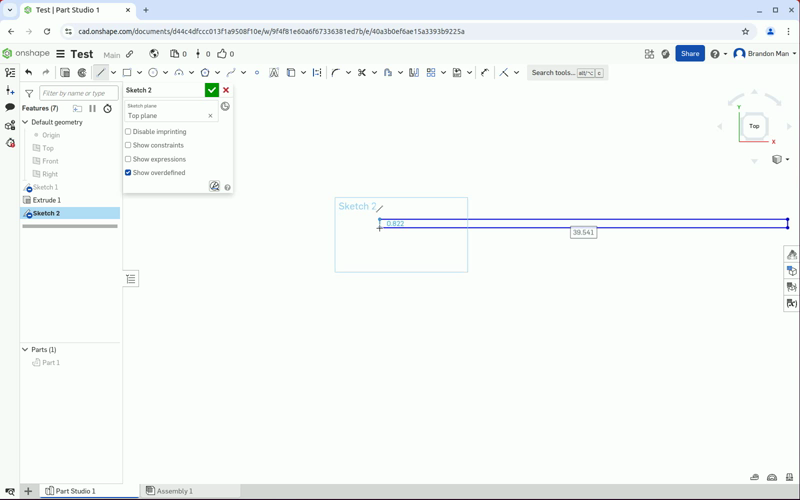
scroll(6)
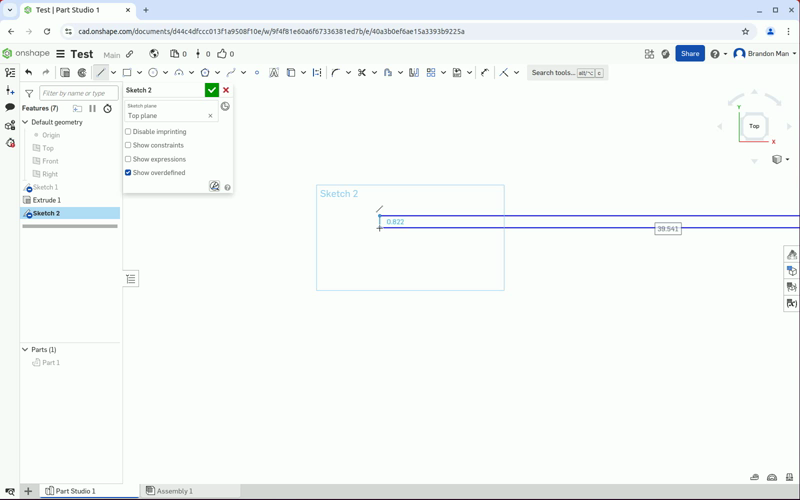
scroll(6)
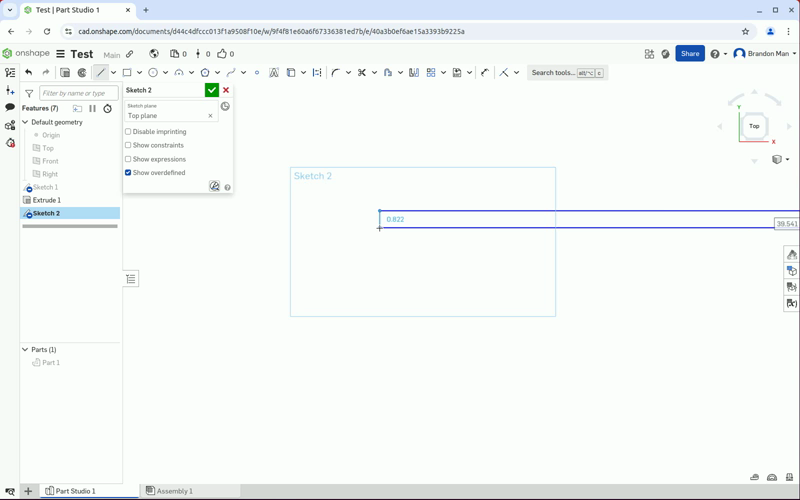
scroll(6)
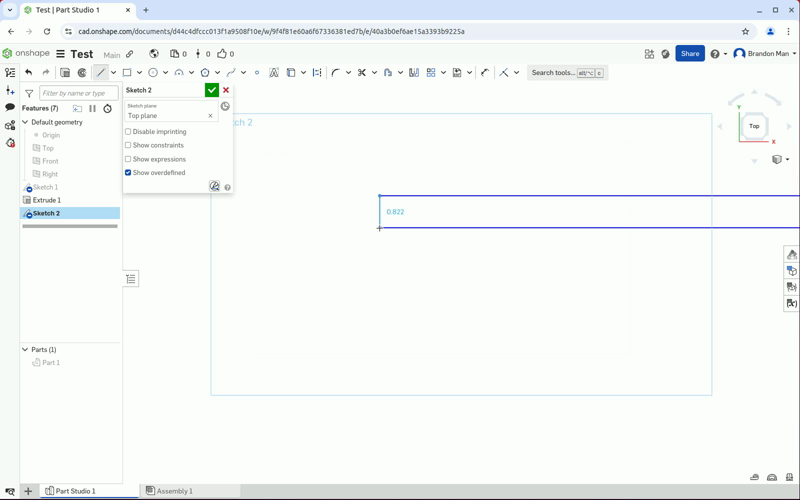
scroll(6)
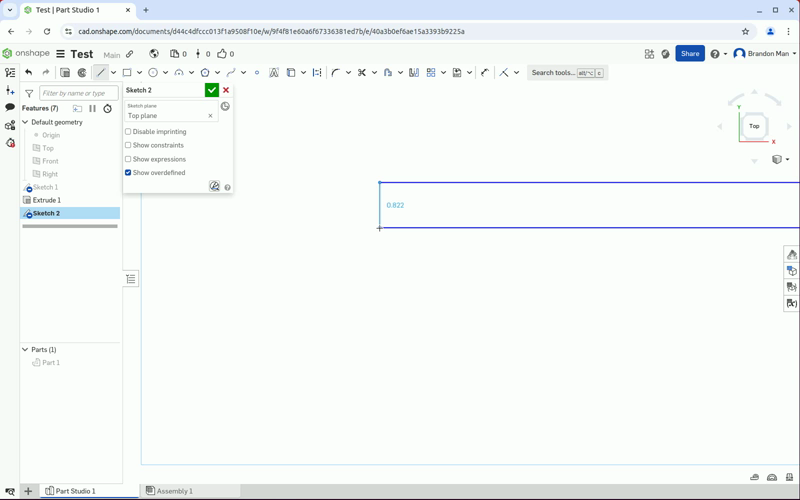
key_up(shift)
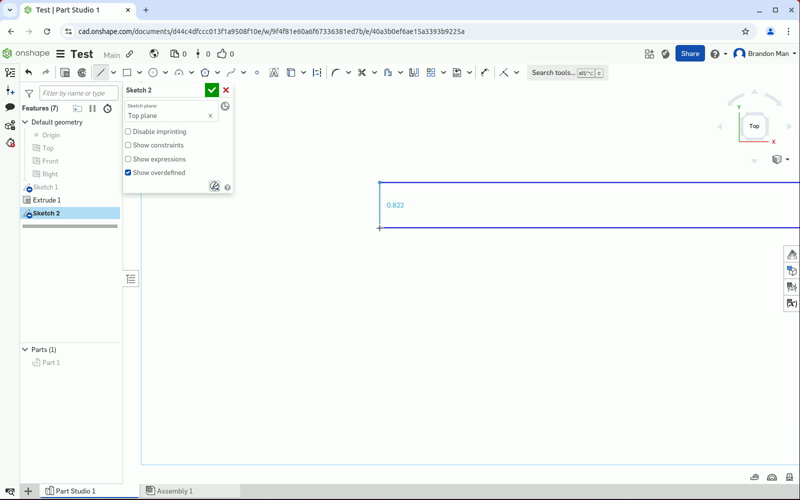
click(379, 227)
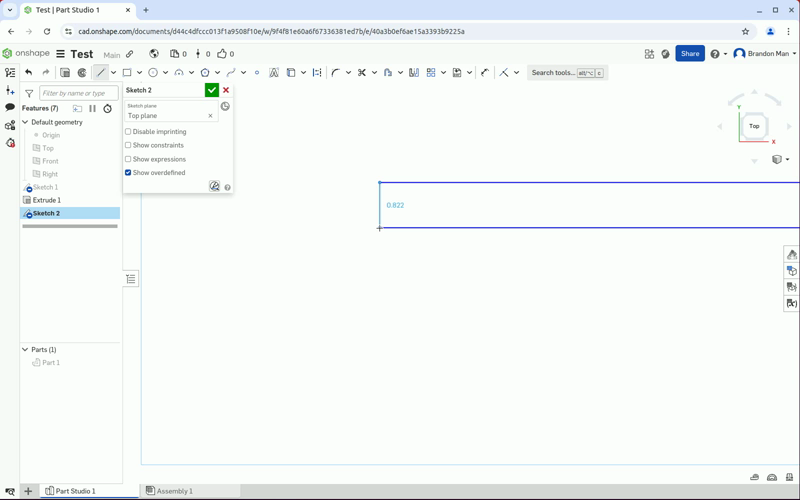
scroll(-6)
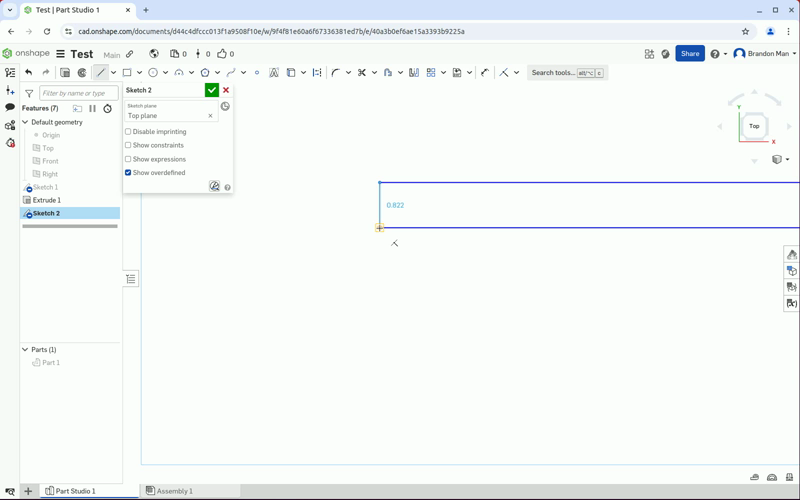
scroll(-6)
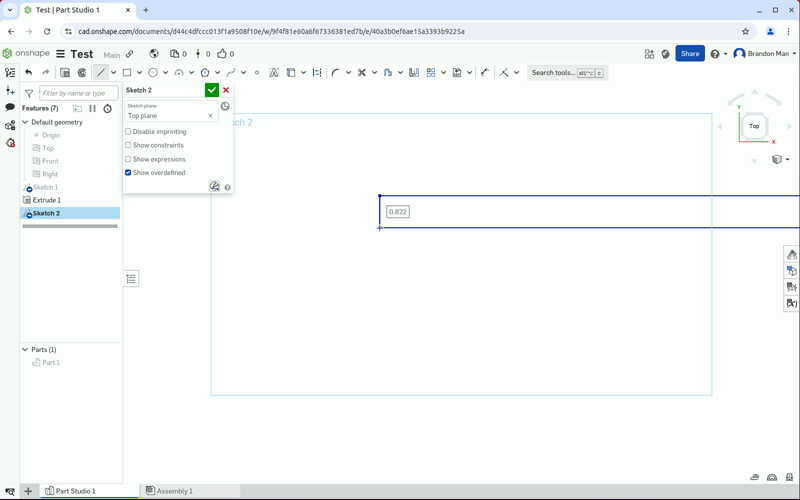
scroll(-6)
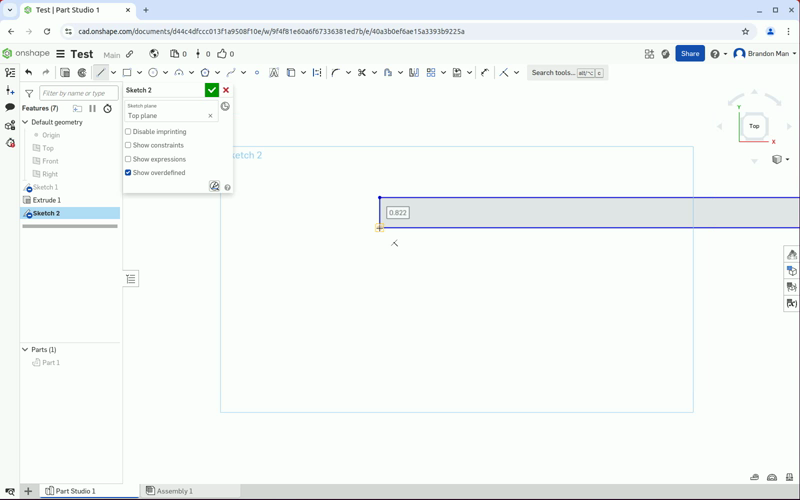
scroll(-6)
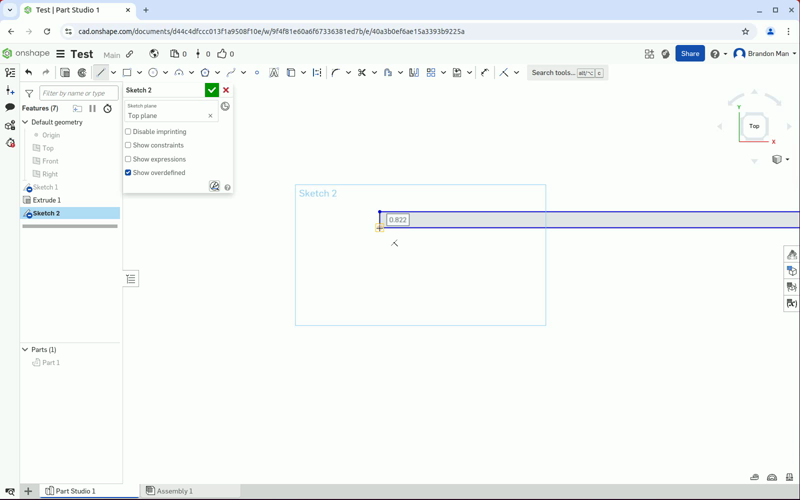
scroll(-6)
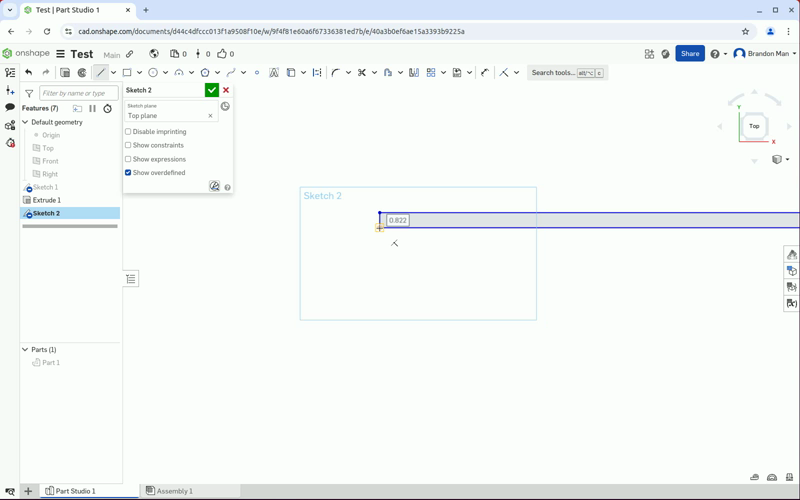
scroll(-6)
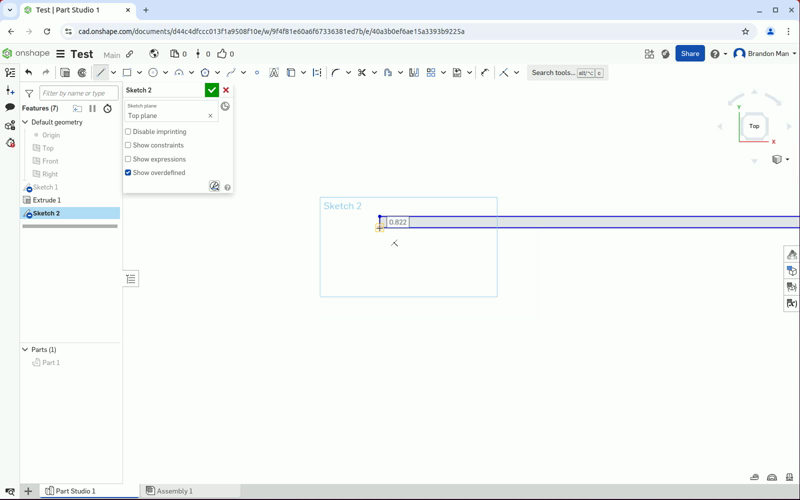
scroll(-6)
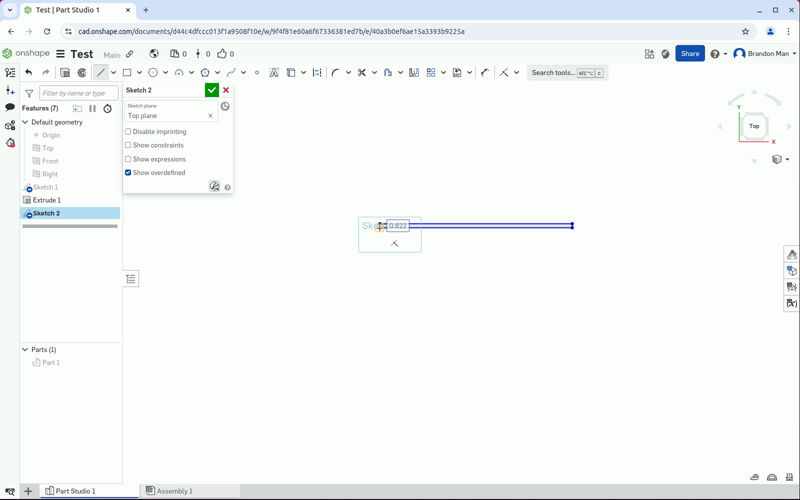
key(esc)
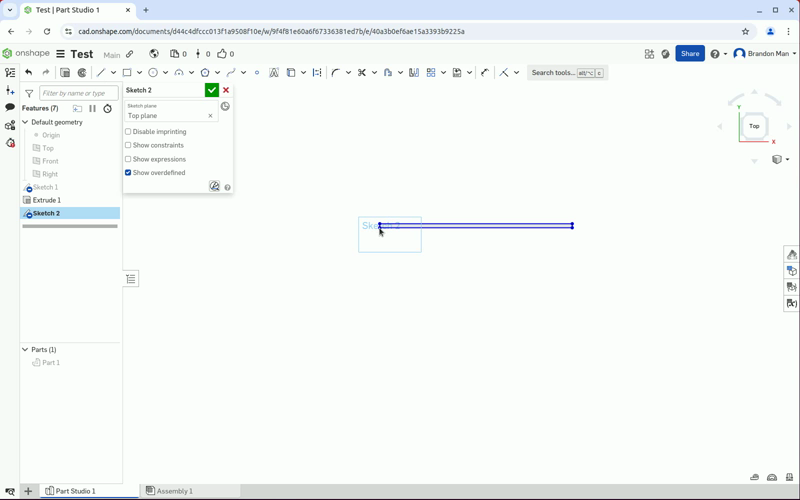
mouse_move(506, 226)
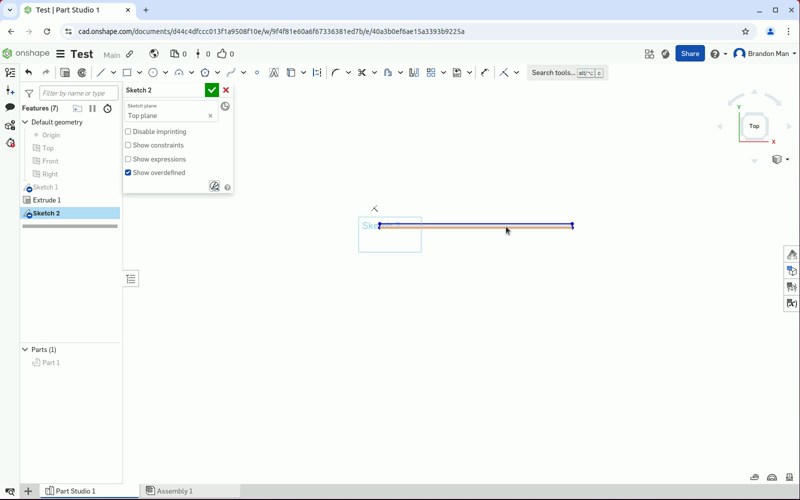
scroll(6)
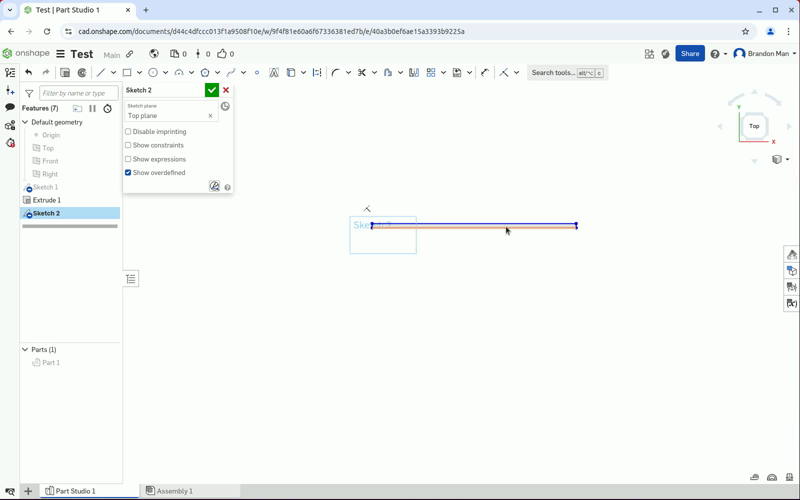
scroll(6)
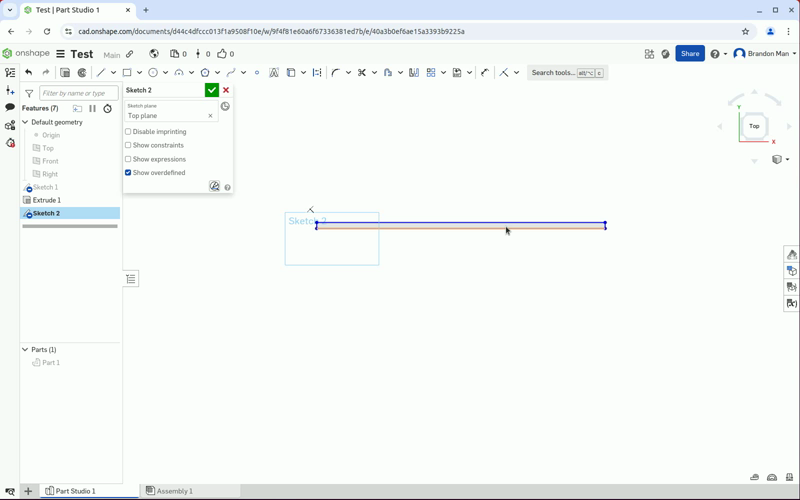
scroll(6)
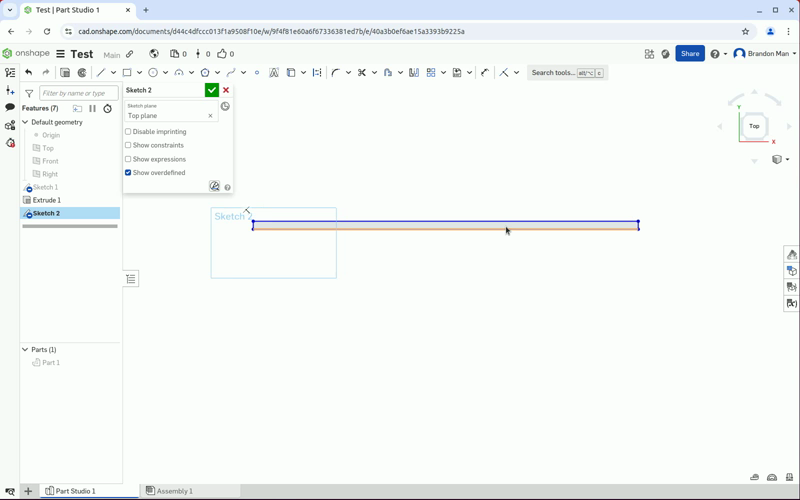
scroll(6)
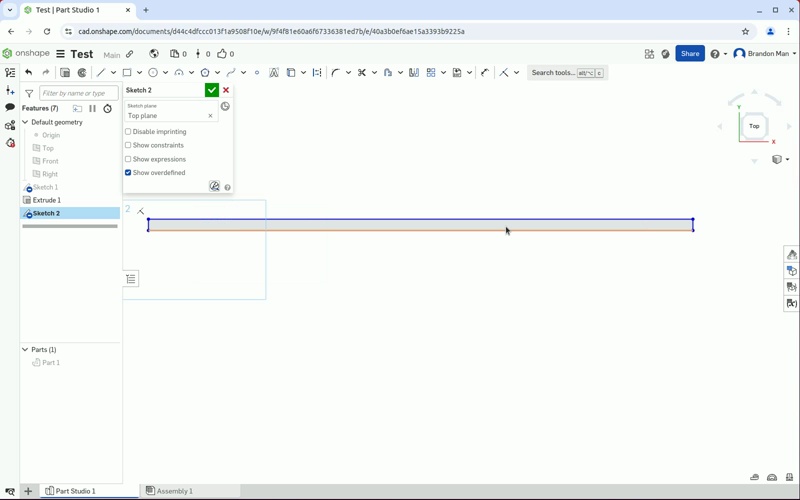
scroll(6)
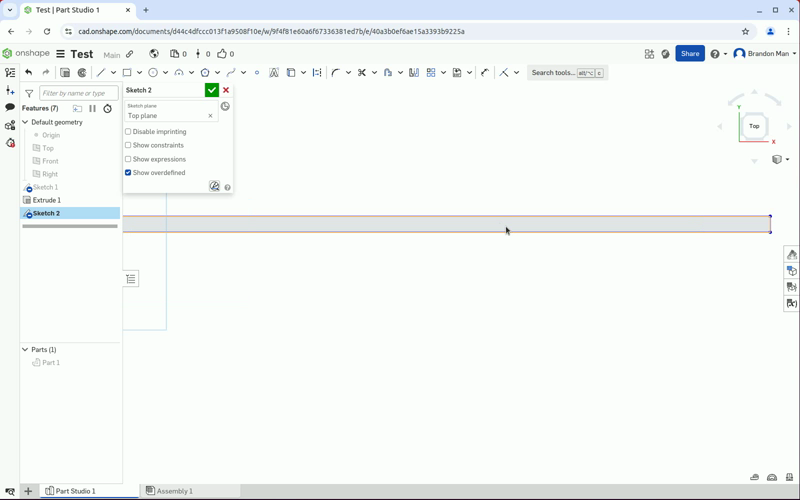
scroll(6)
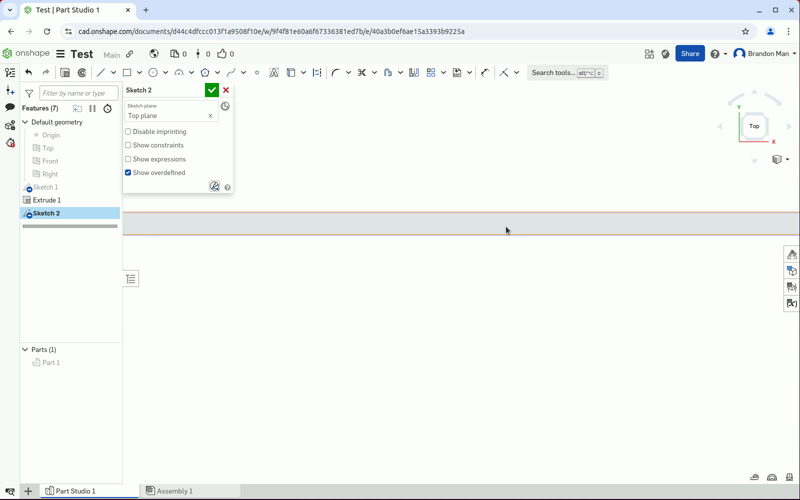
scroll(6)
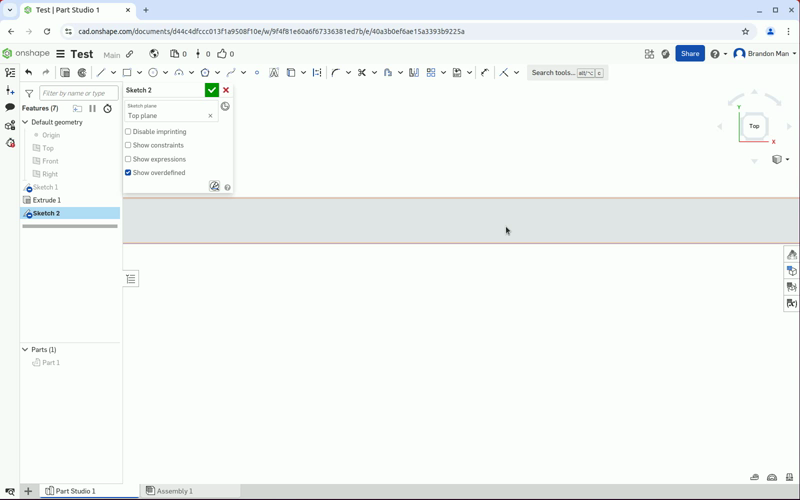
click(506, 226)
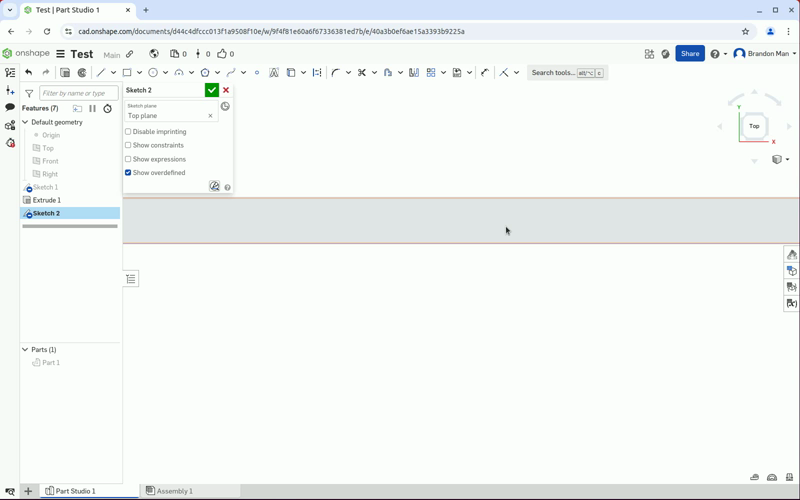
scroll(-6)
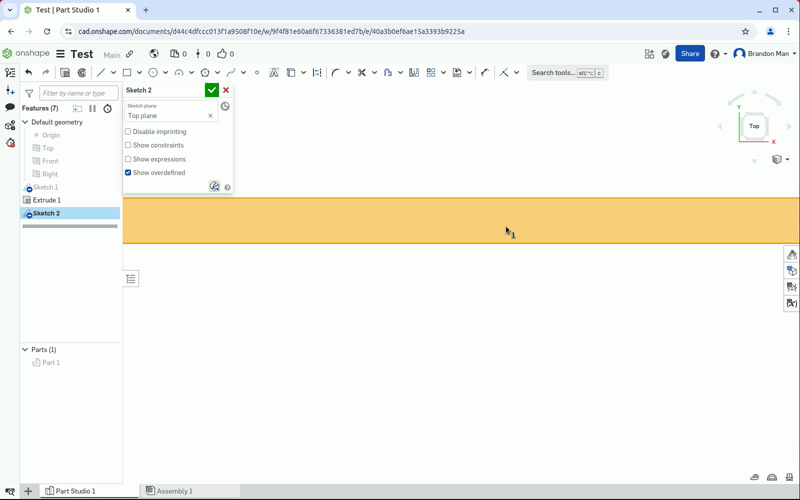
scroll(-6)
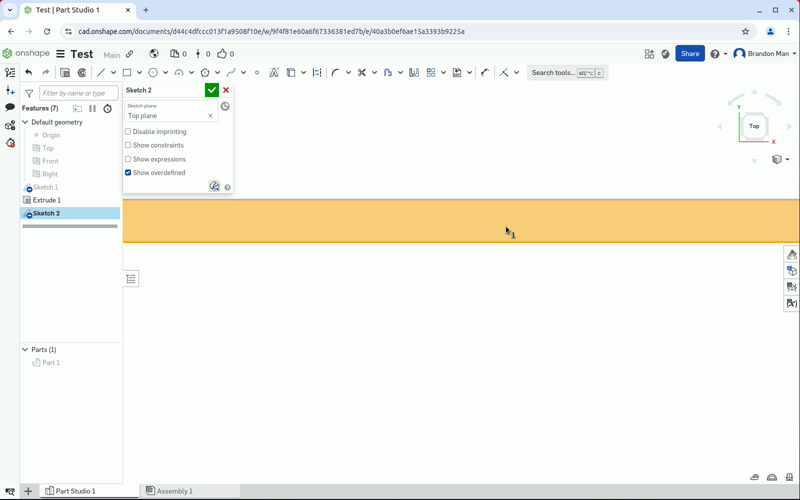
scroll(-6)
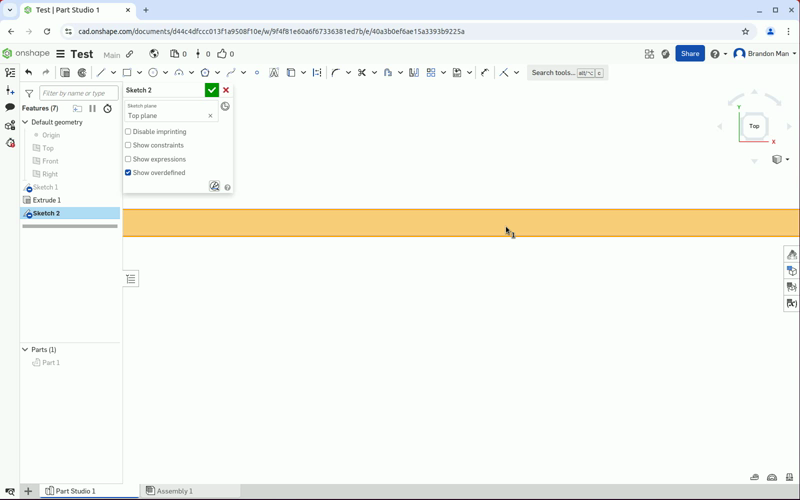
scroll(-6)
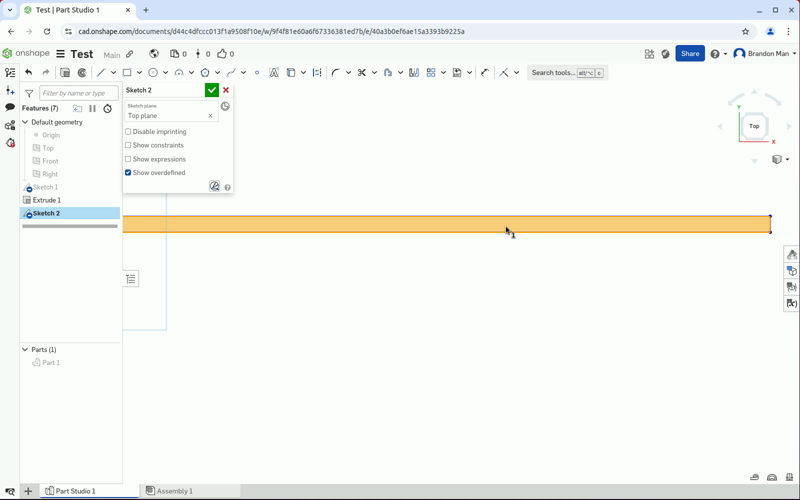
scroll(-6)
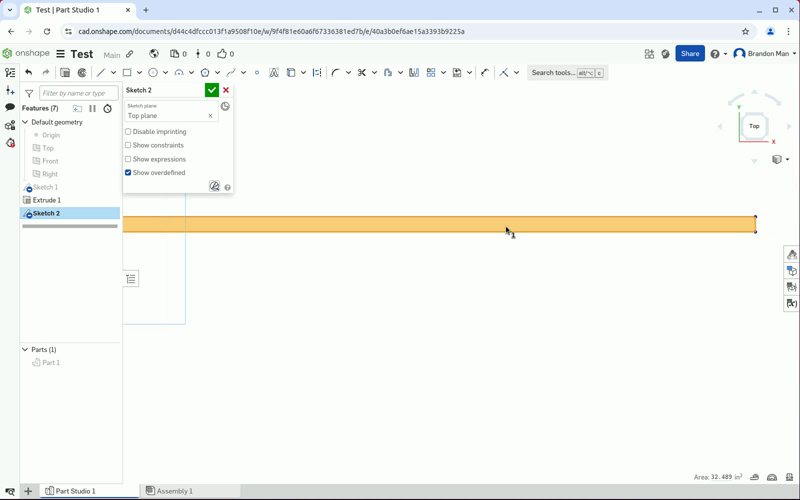
scroll(-6)
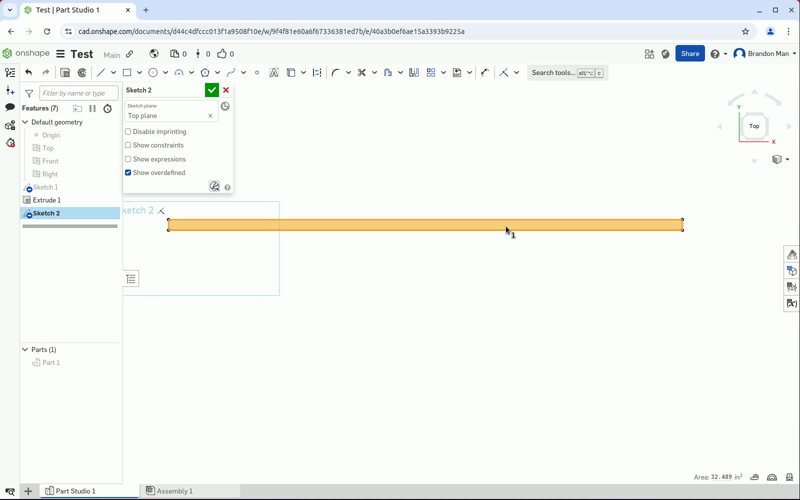
scroll(-6)
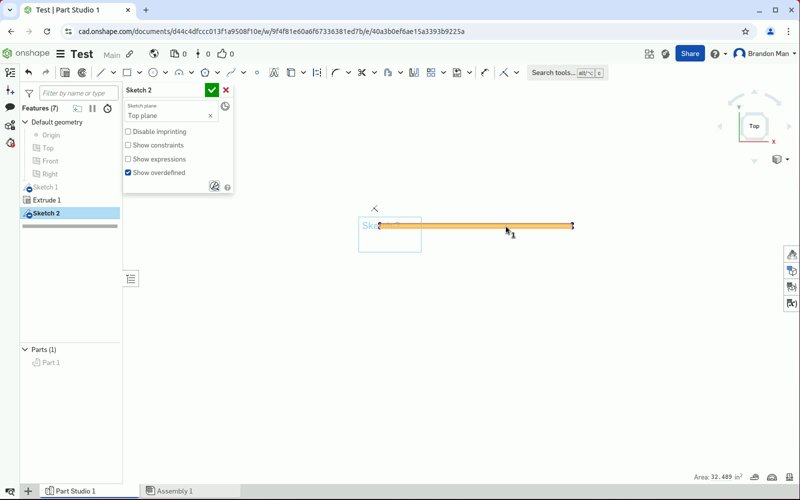
mouse_move(73, 352)
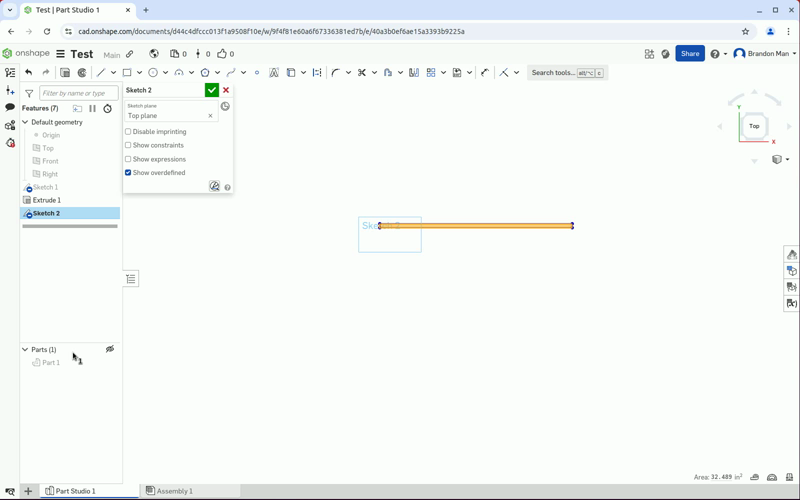
key(shift+y)
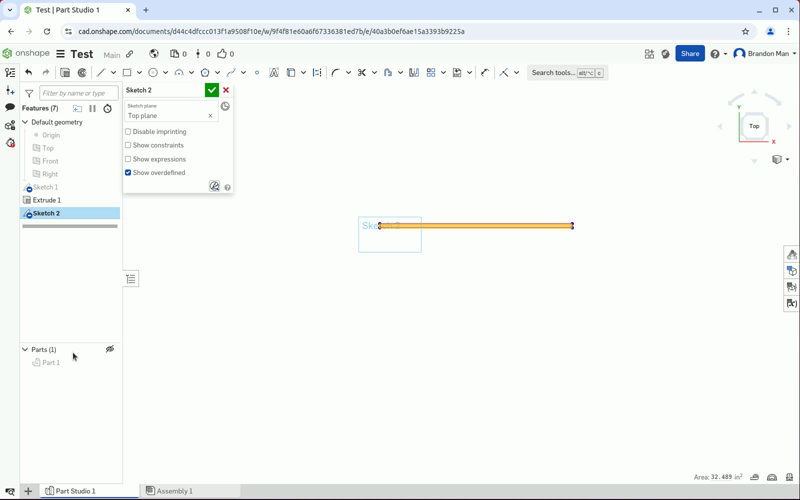
key(shift+e)
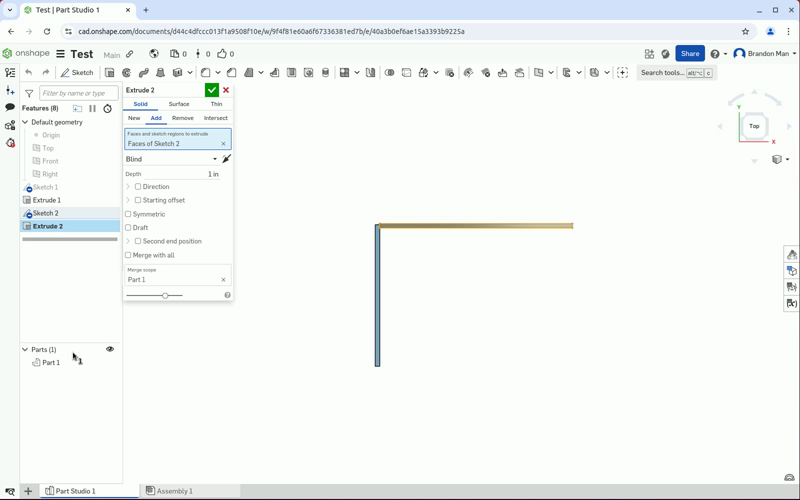
mouse_move(143, 106)
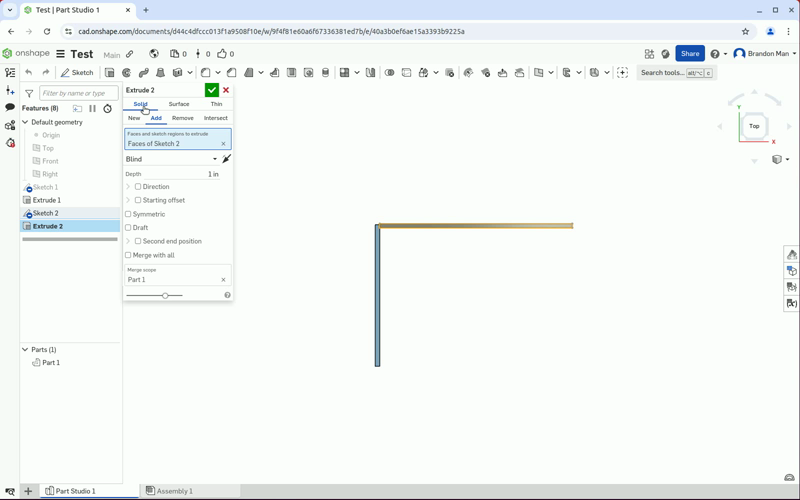
click(143, 106)
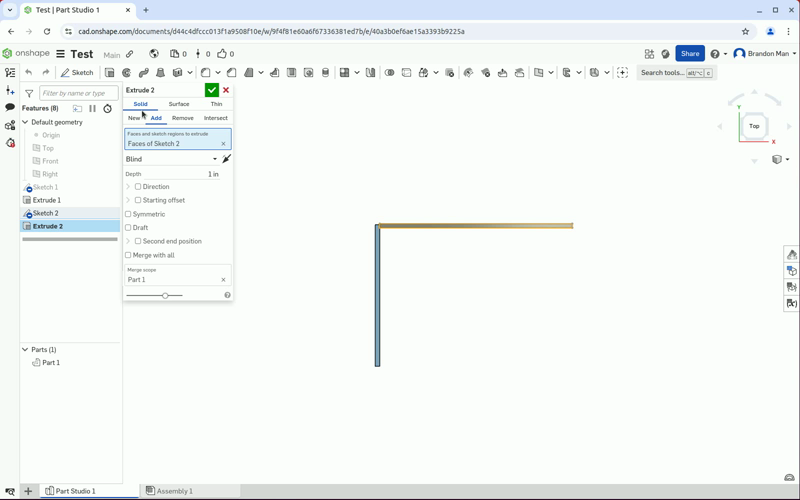
mouse_move(137, 120)
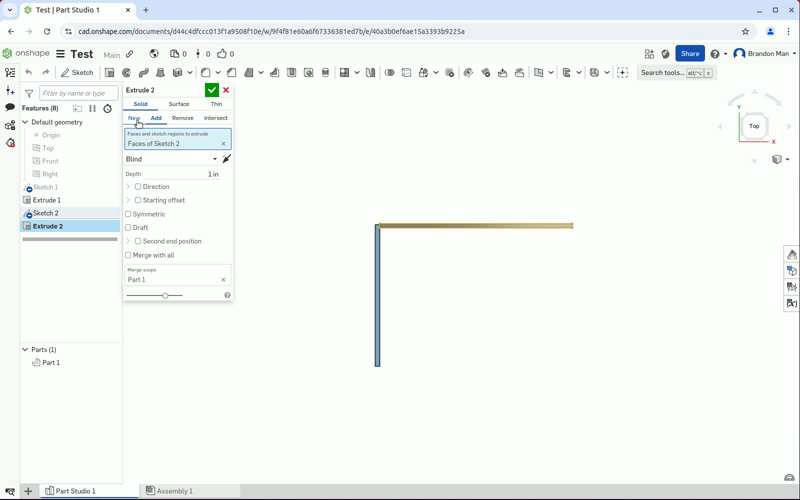
click(137, 120)
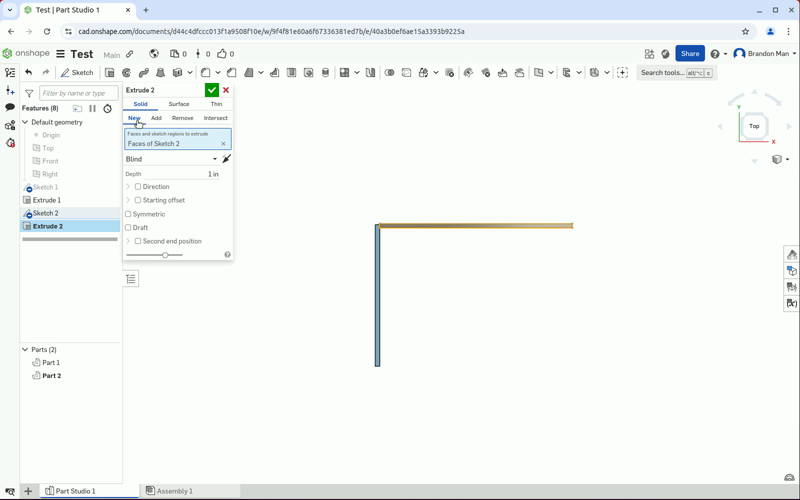
key(tab, 4)
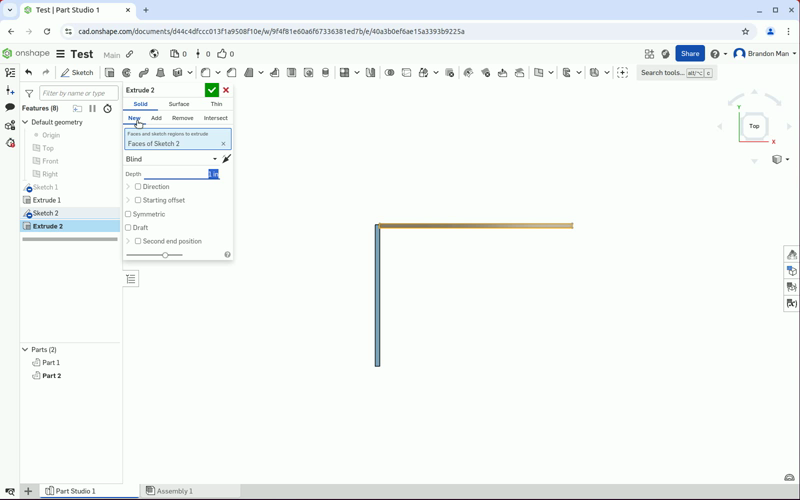
text(4.814)
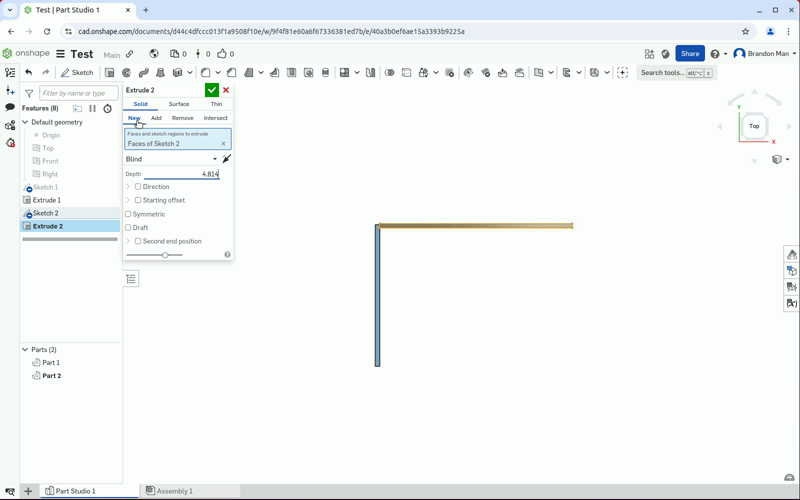
key(enter)
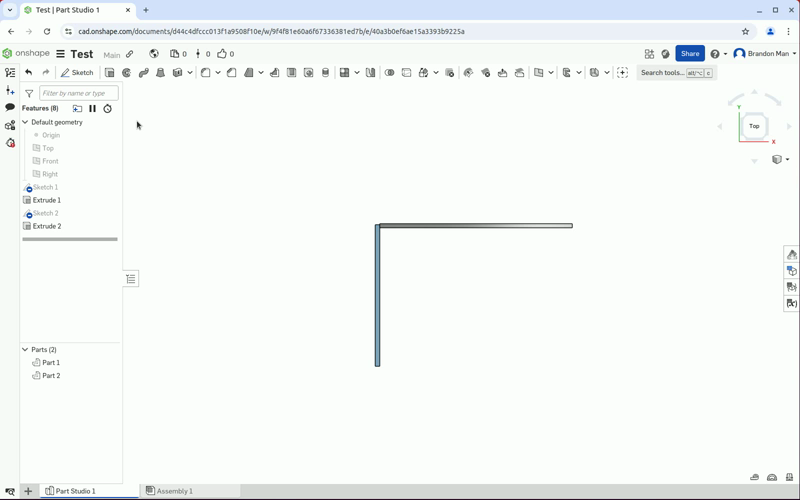
key(shift+h)
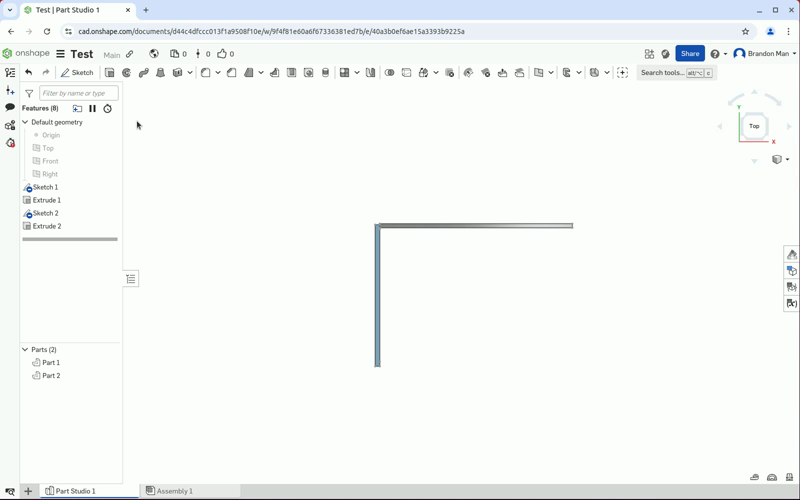
key(shift+h)
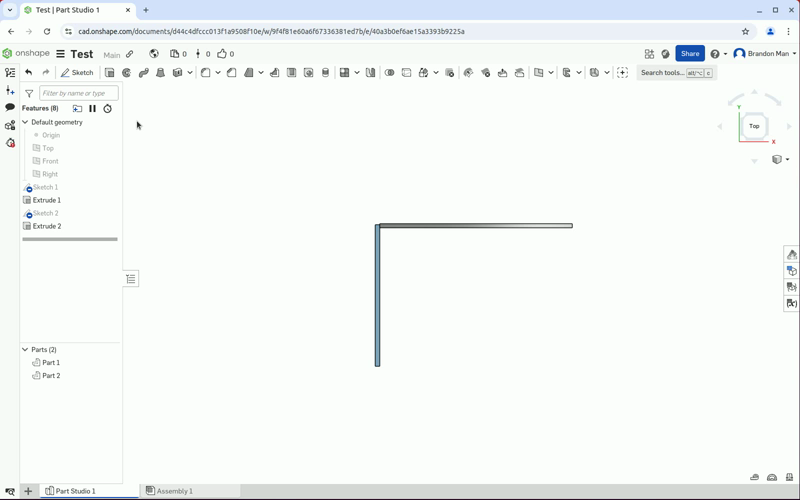
mouse_move(73, 189)
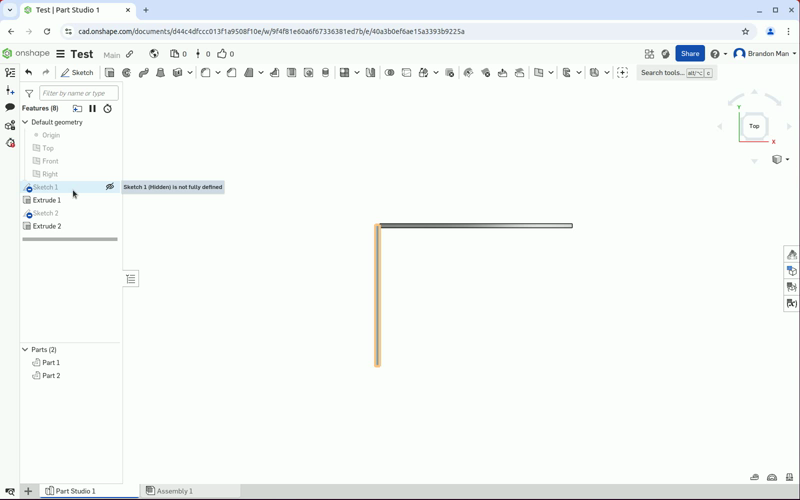
click(73, 189)
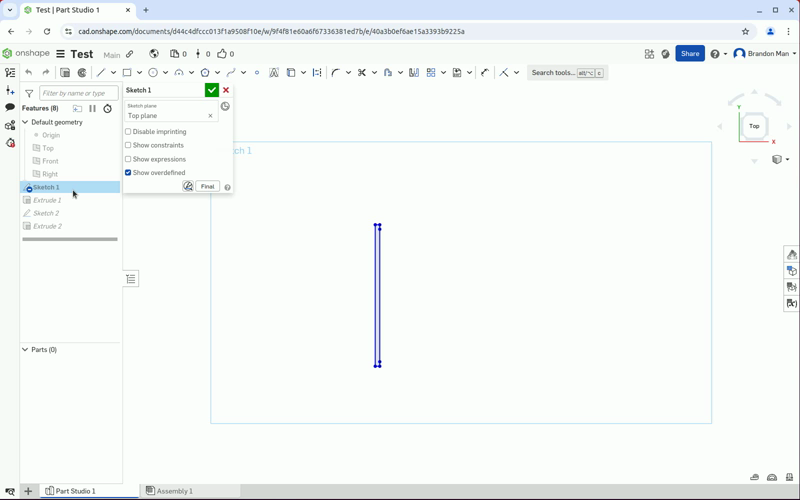
mouse_move(229, 92)
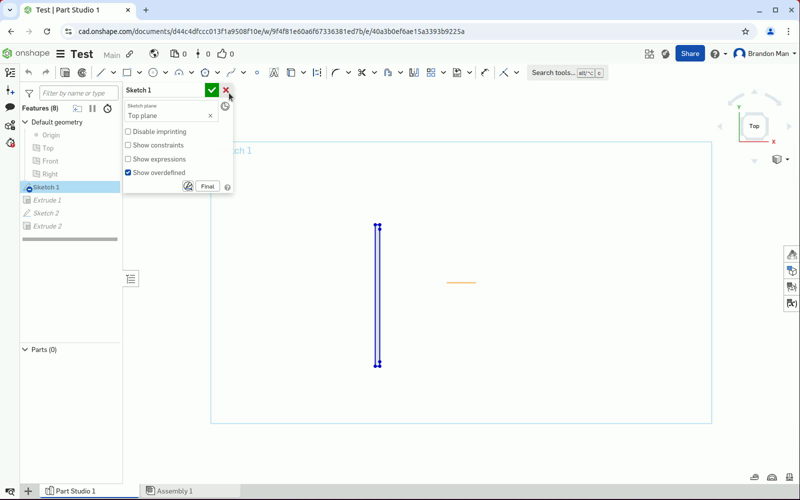
click(229, 92)
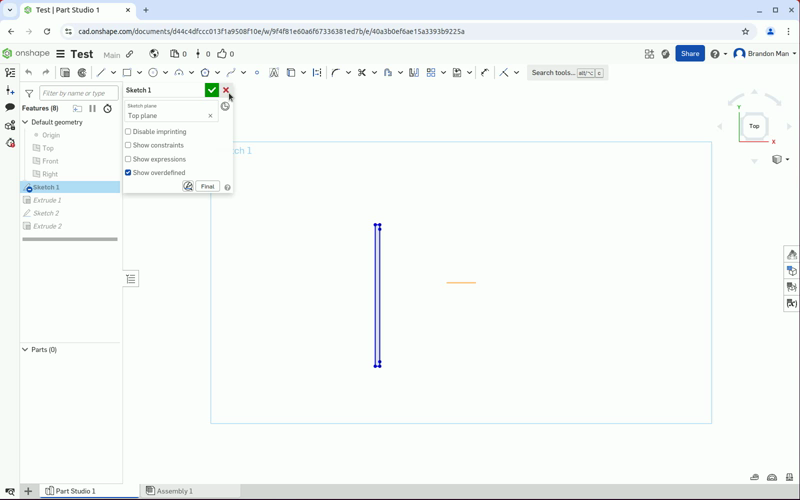
key(shift+s)
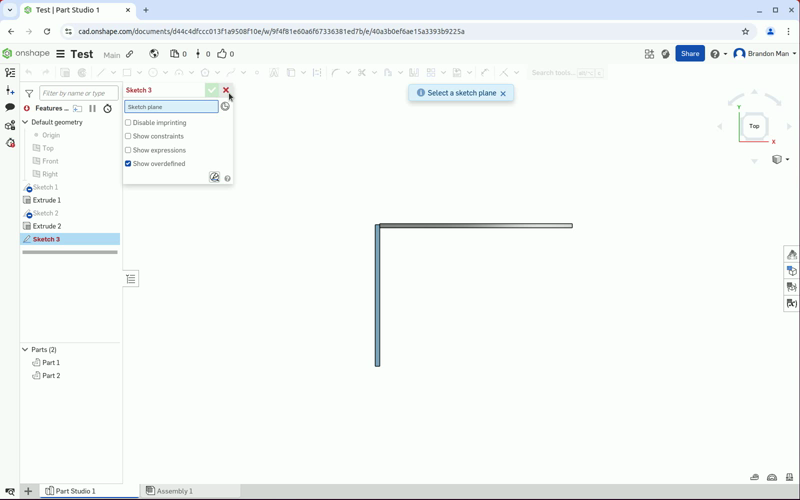
mouse_move(73, 150)
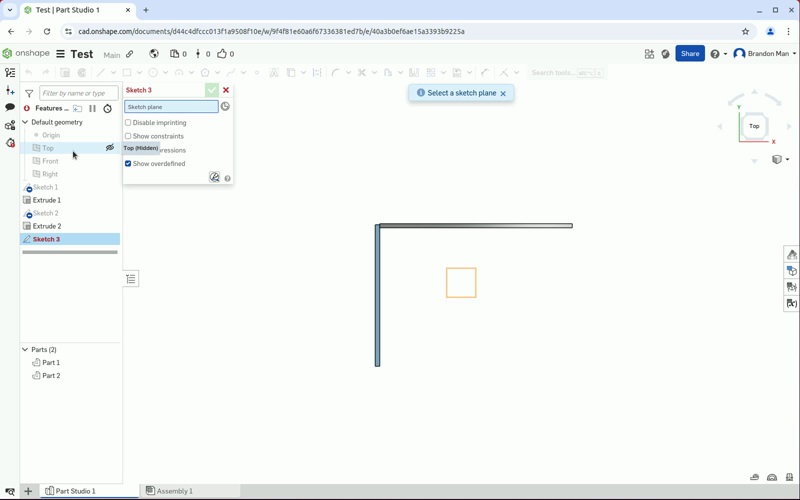
click(73, 150)
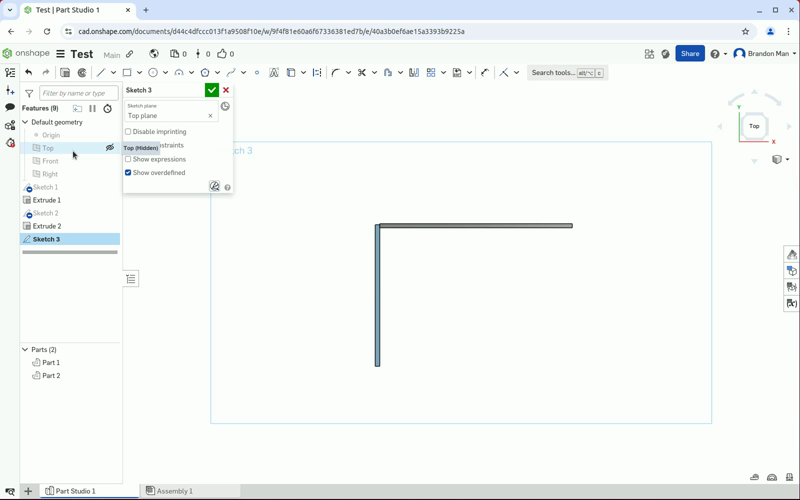
mouse_move(73, 352)
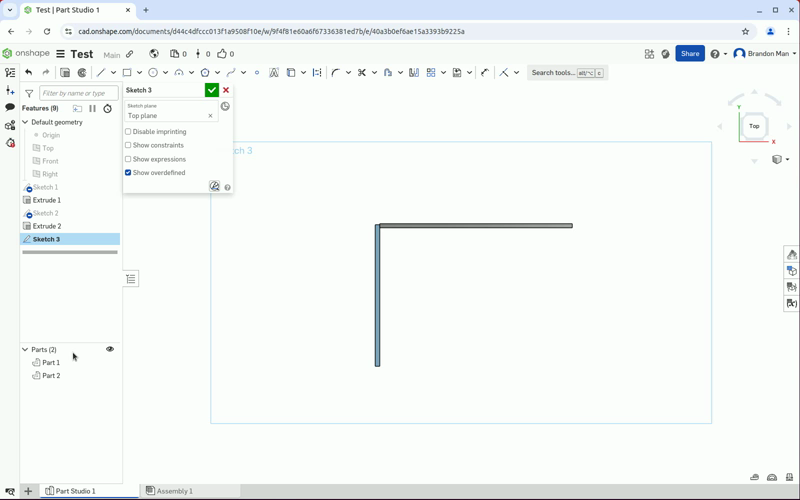
key(y)
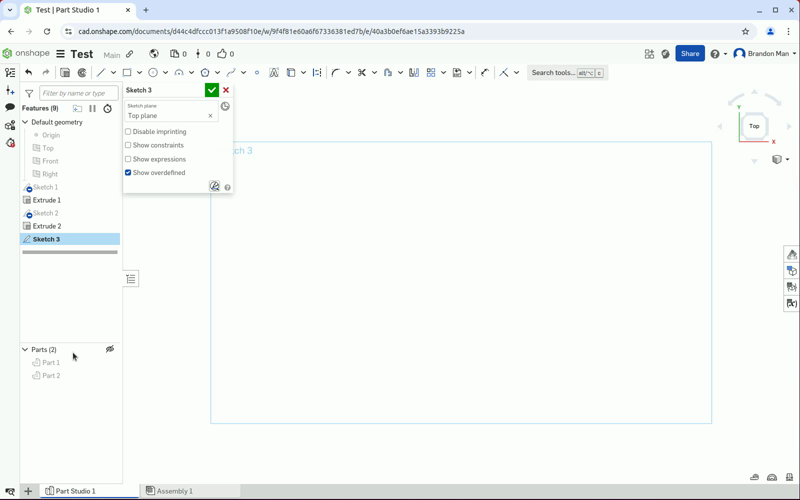
key(l)
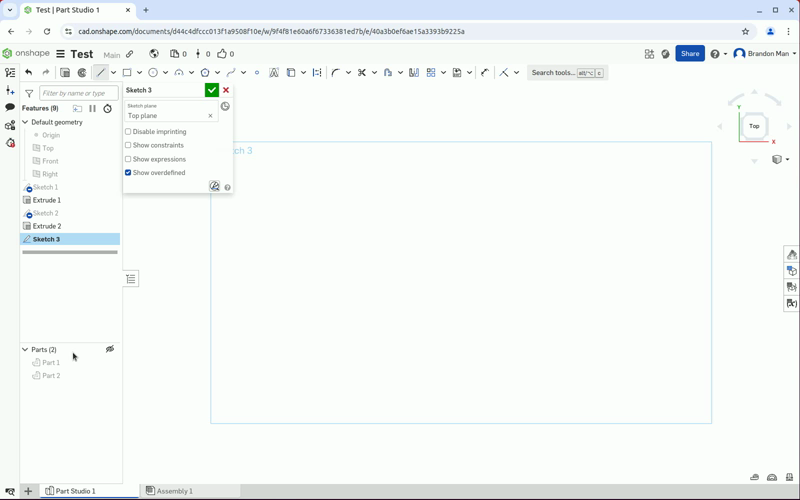
key_down(shift)
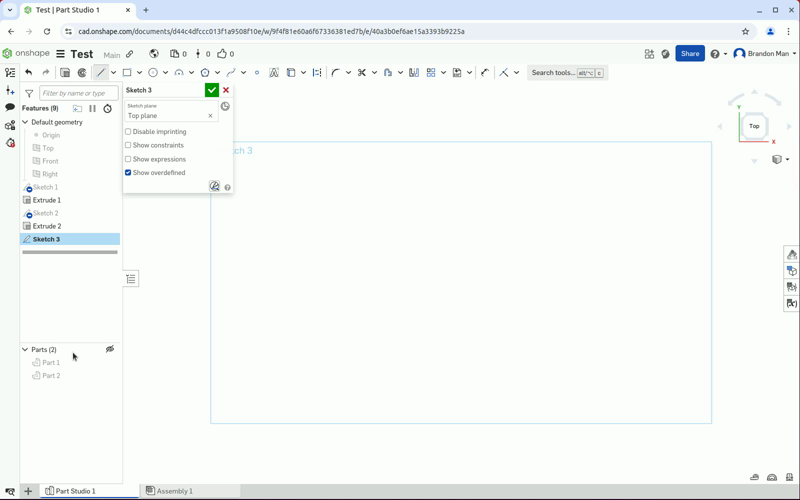
mouse_move(573, 366)
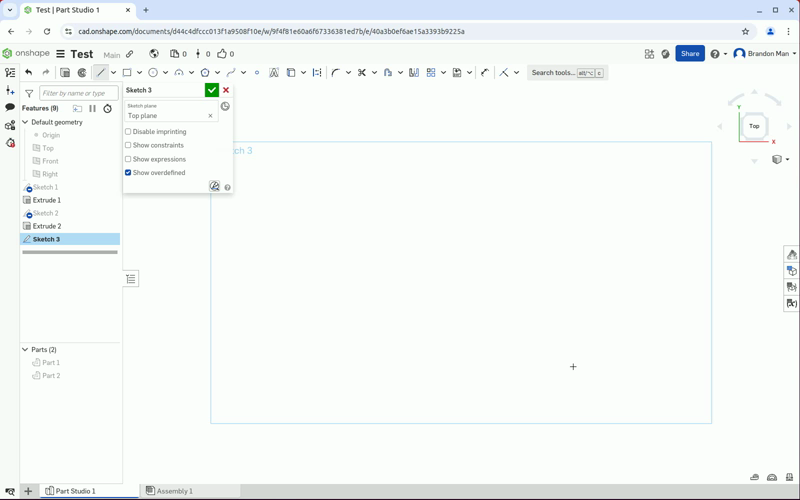
click(573, 366)
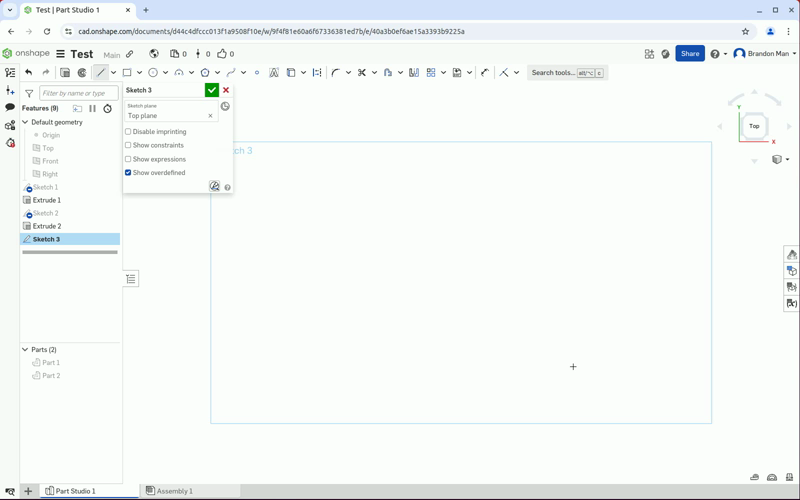
key_up(shift)
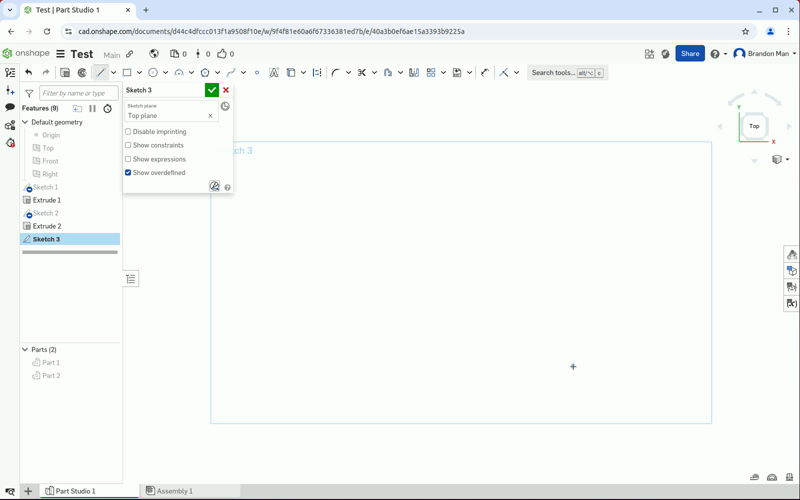
key_down(shift)
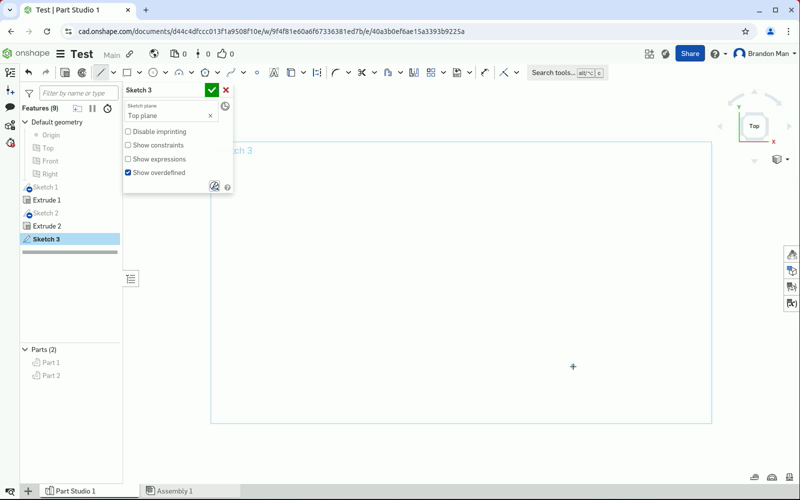
mouse_move(589, 366)
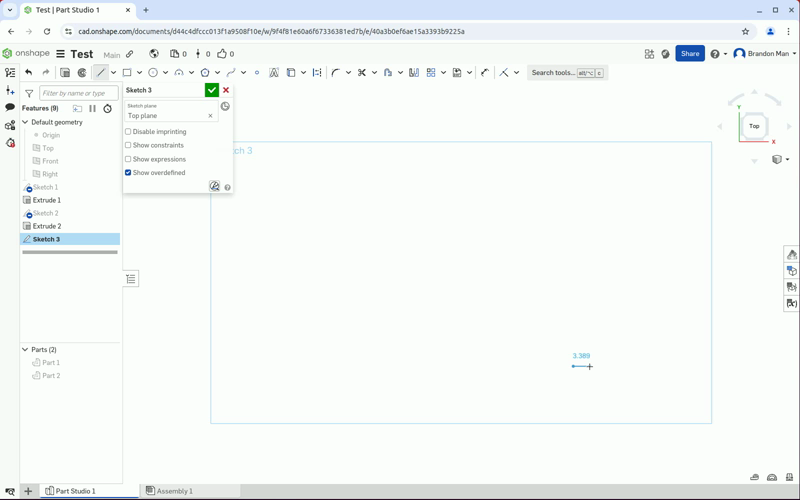
mouse_move(577, 366)
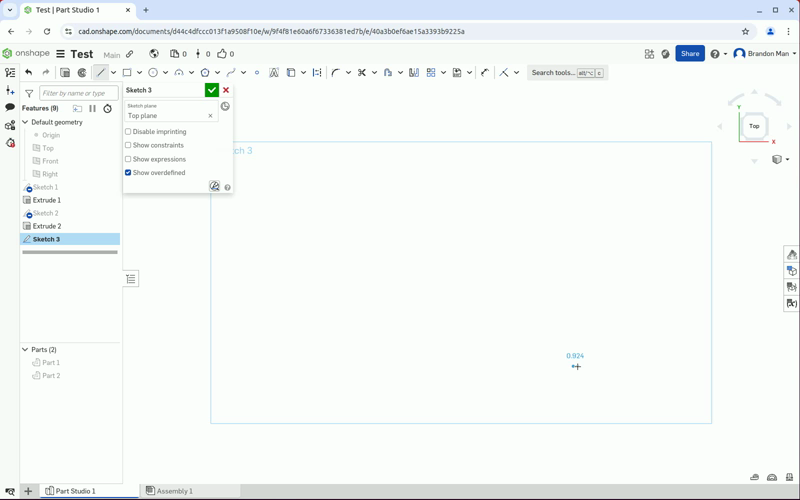
scroll(6)
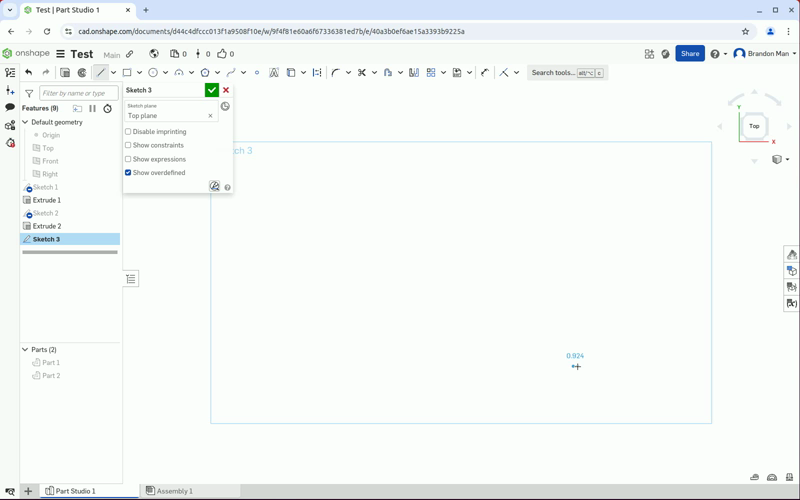
scroll(6)
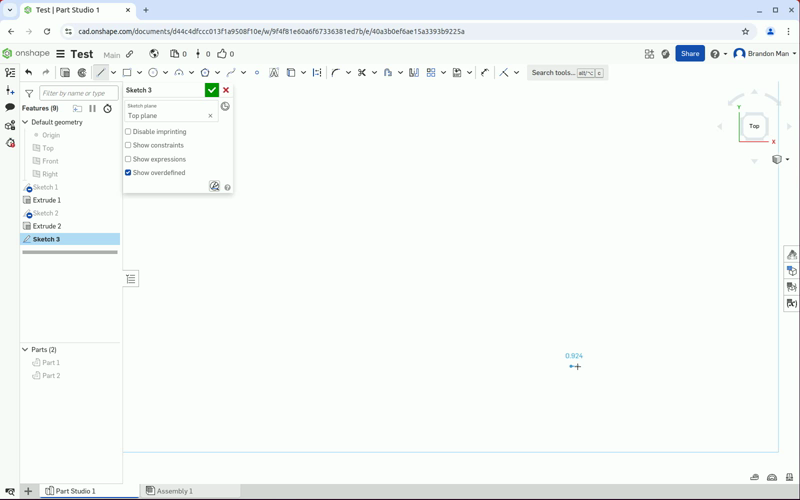
scroll(6)
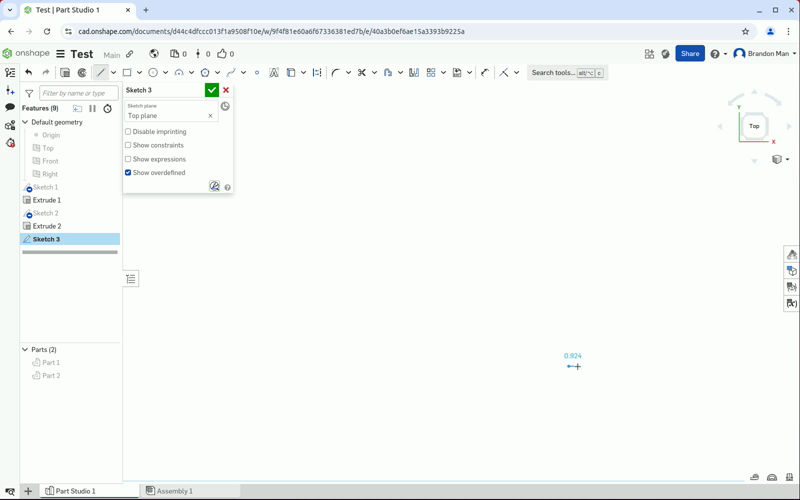
scroll(6)
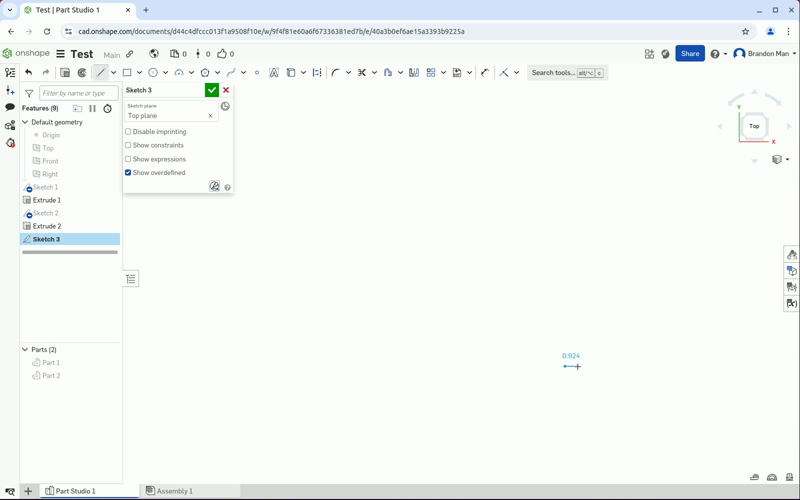
scroll(6)
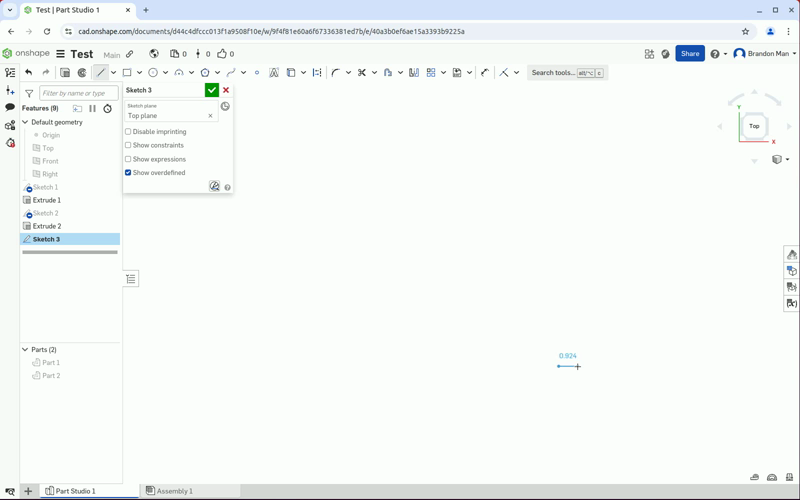
scroll(6)
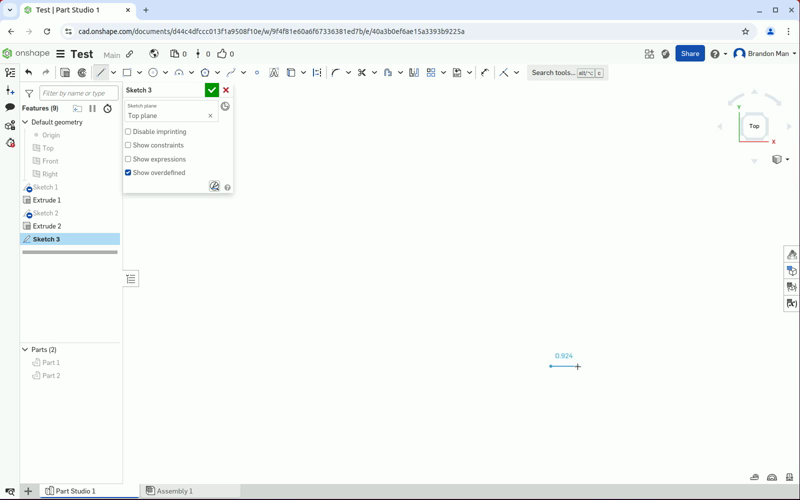
scroll(6)
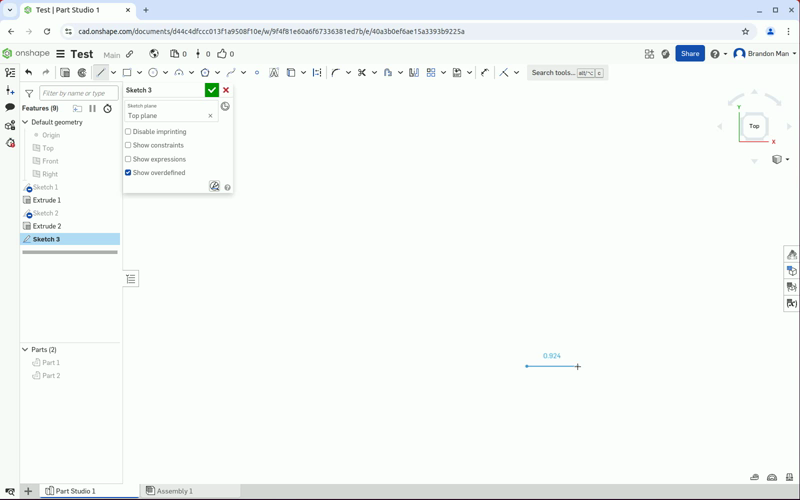
click(577, 366)
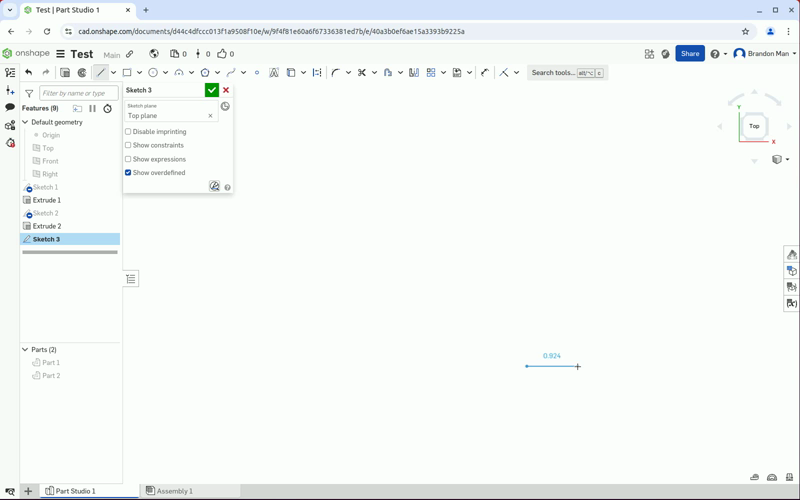
scroll(-6)
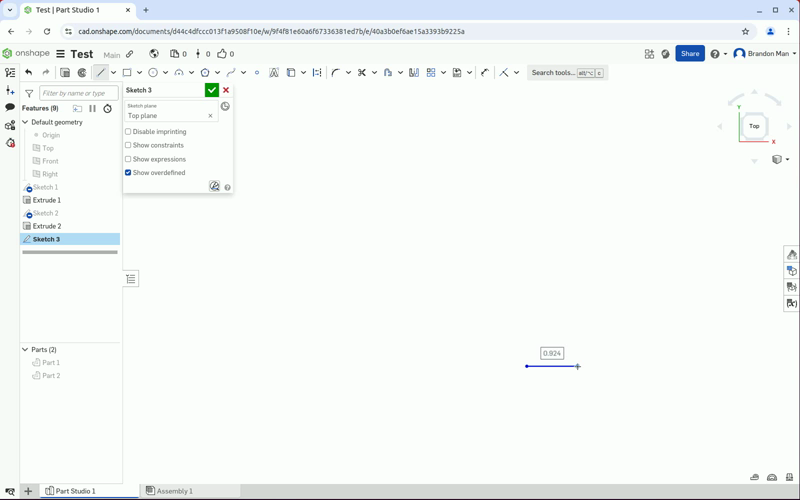
scroll(-6)
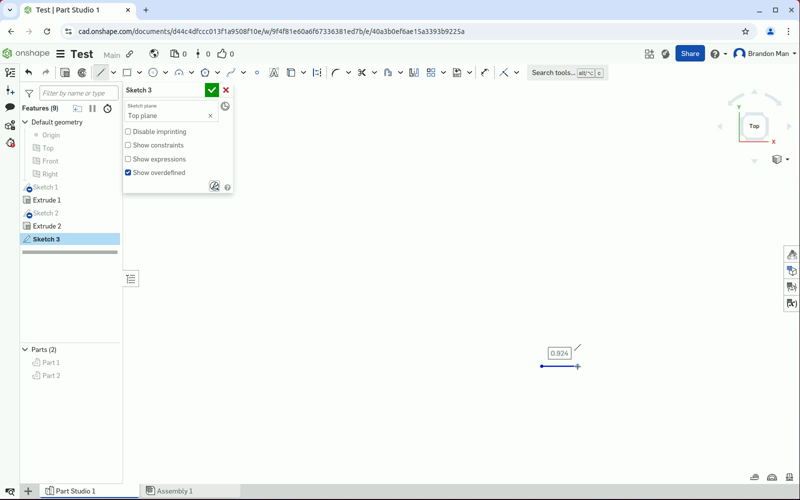
scroll(-6)
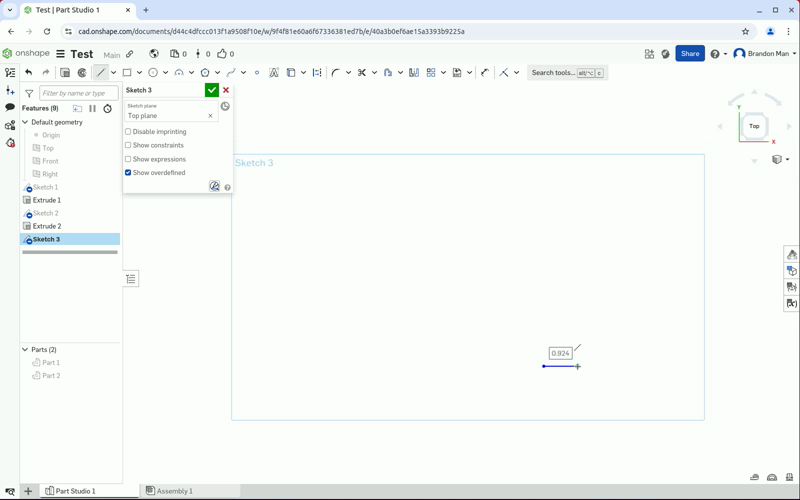
scroll(-6)
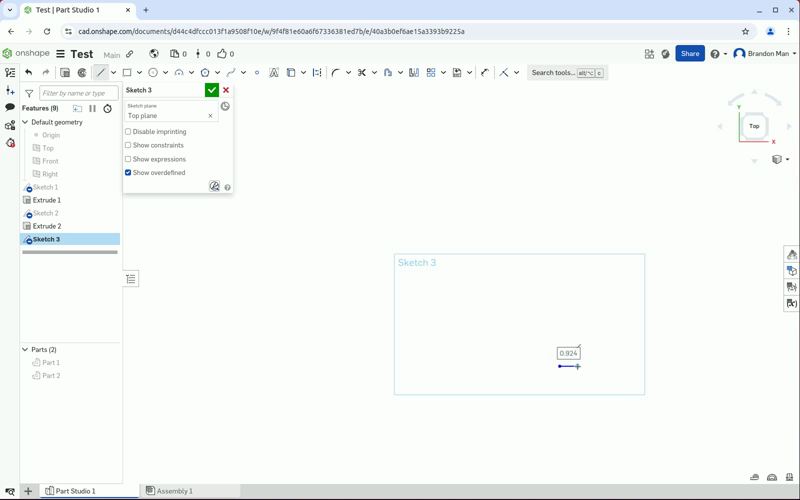
scroll(-6)
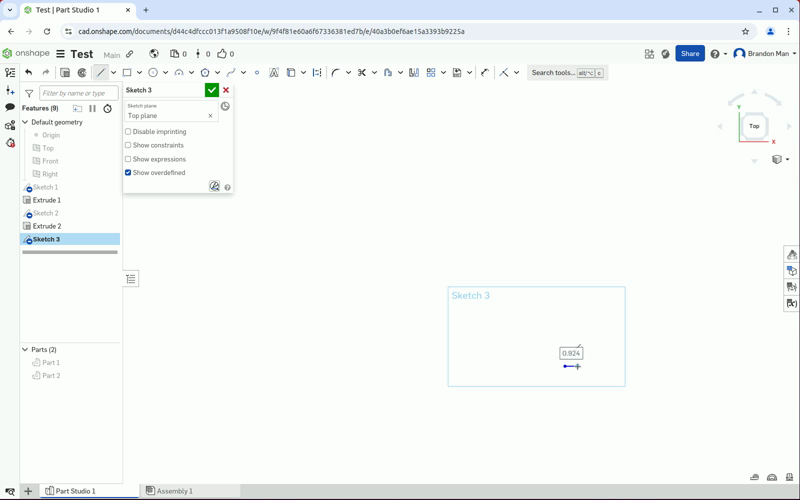
scroll(-6)
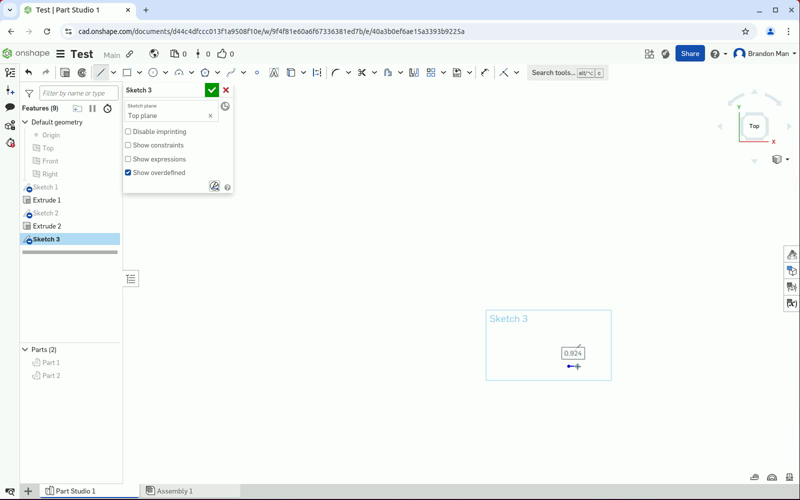
scroll(-6)
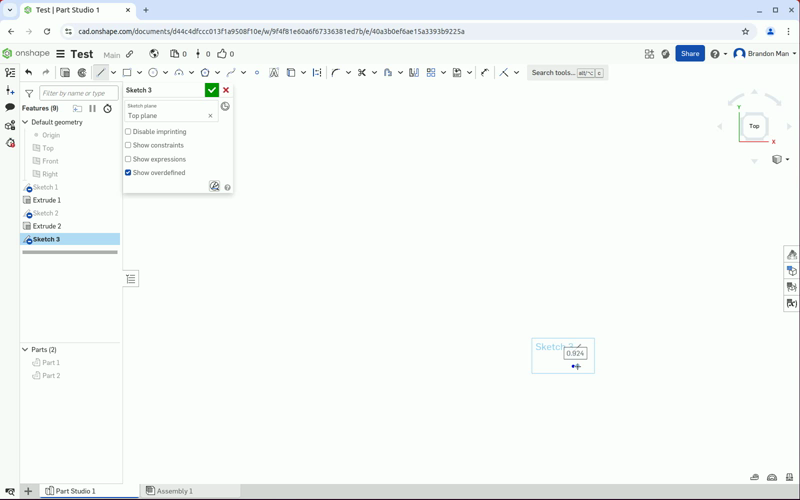
key_up(shift)
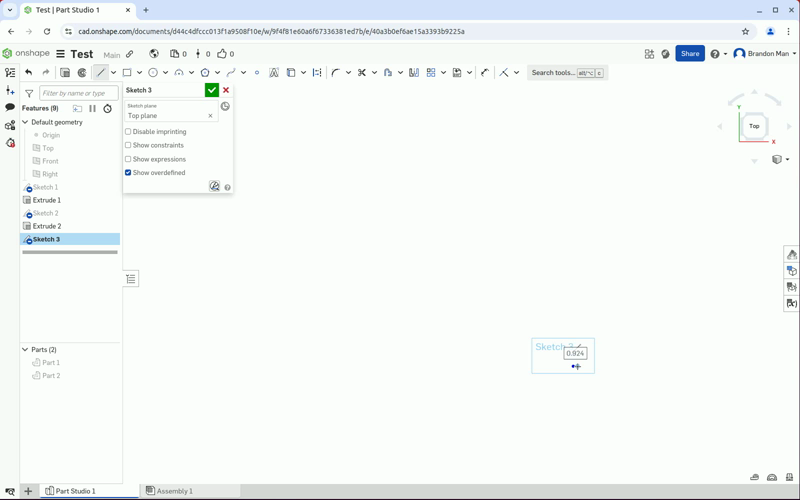
key_down(shift)
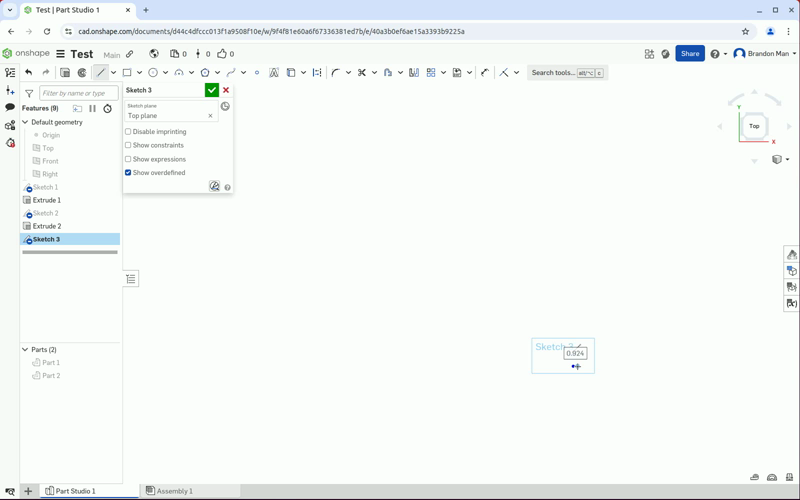
mouse_move(577, 224)
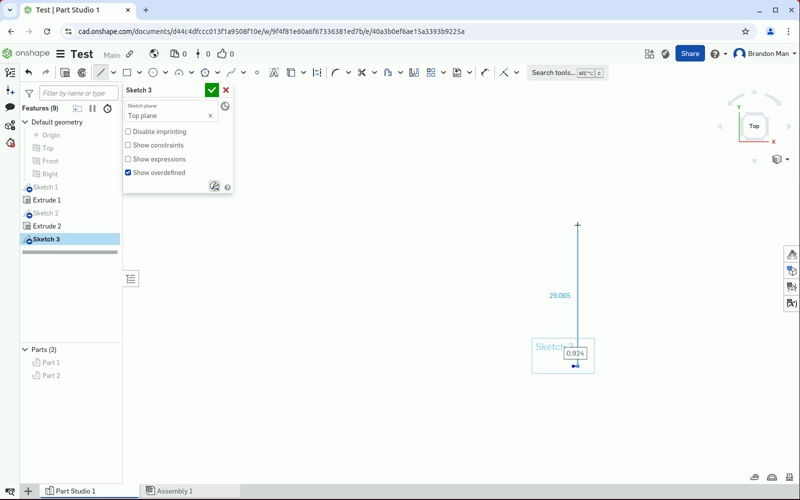
click(577, 224)
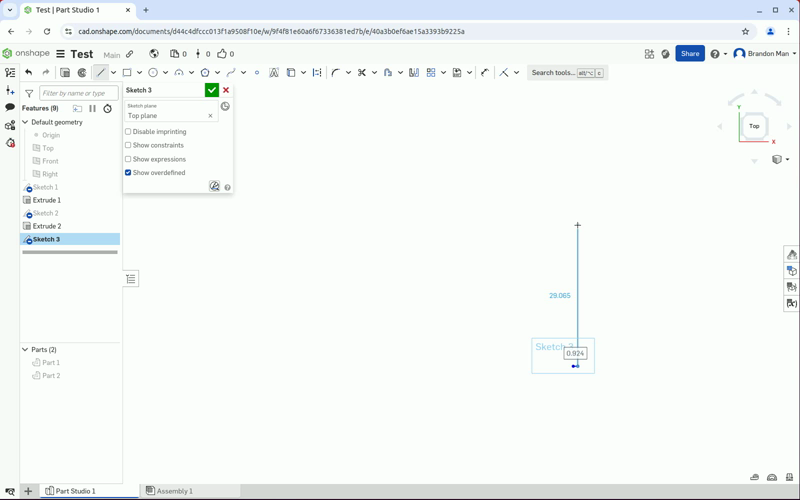
key_up(shift)
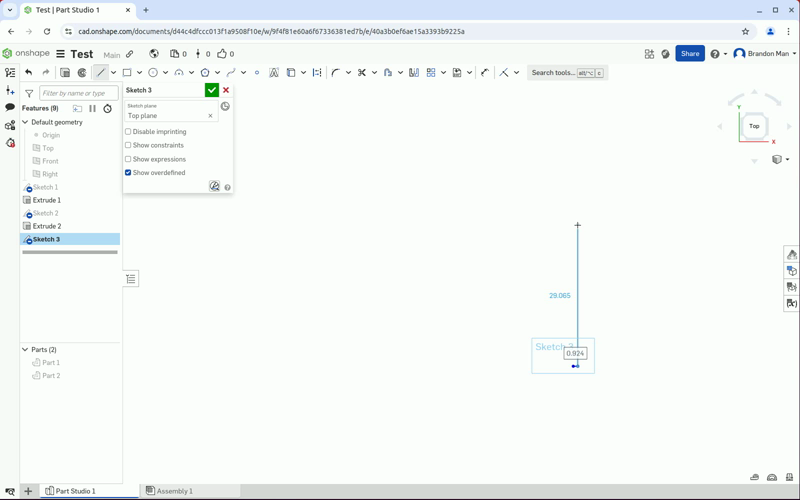
key_down(shift)
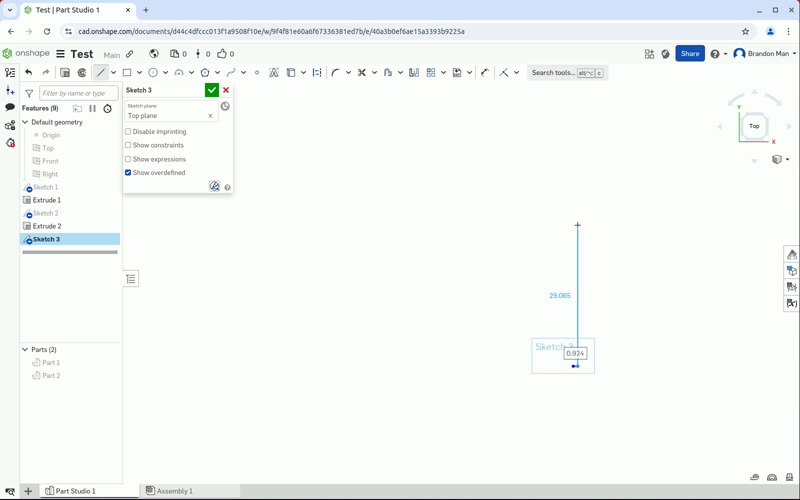
mouse_move(589, 224)
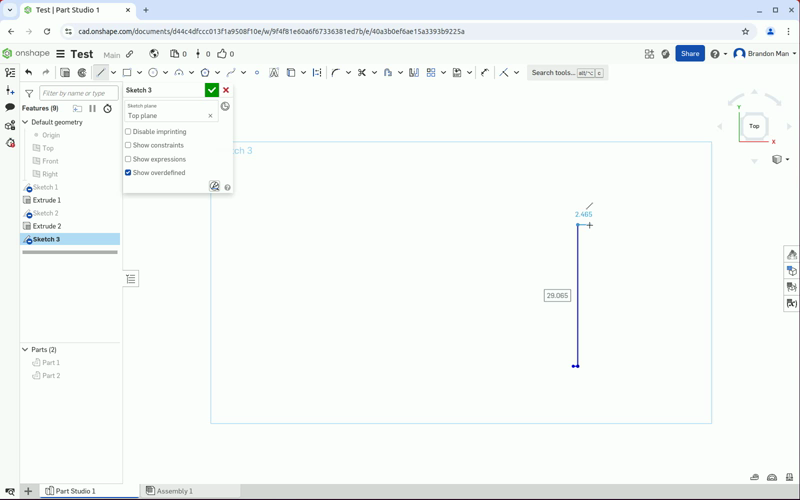
mouse_move(573, 224)
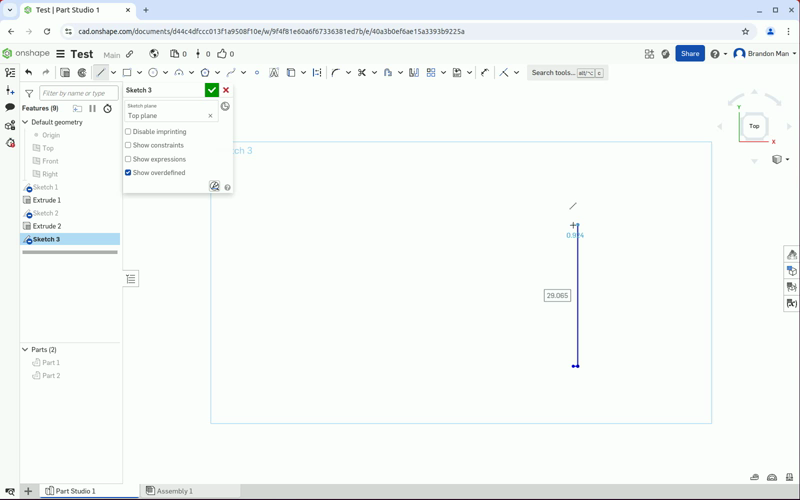
scroll(6)
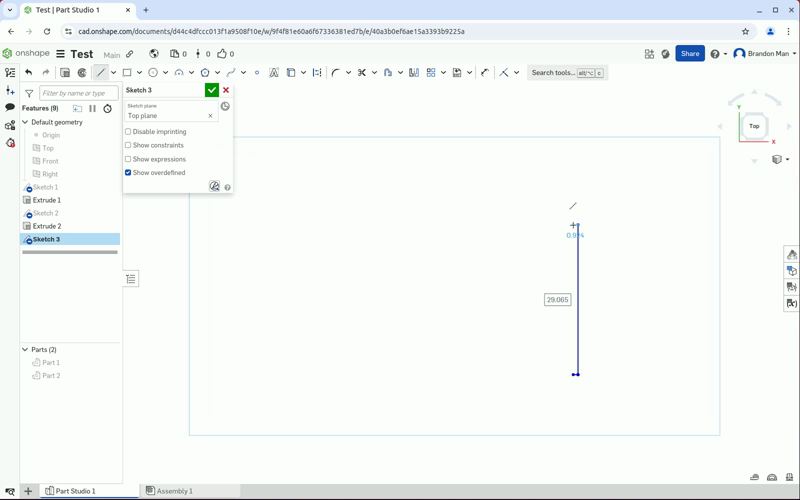
scroll(6)
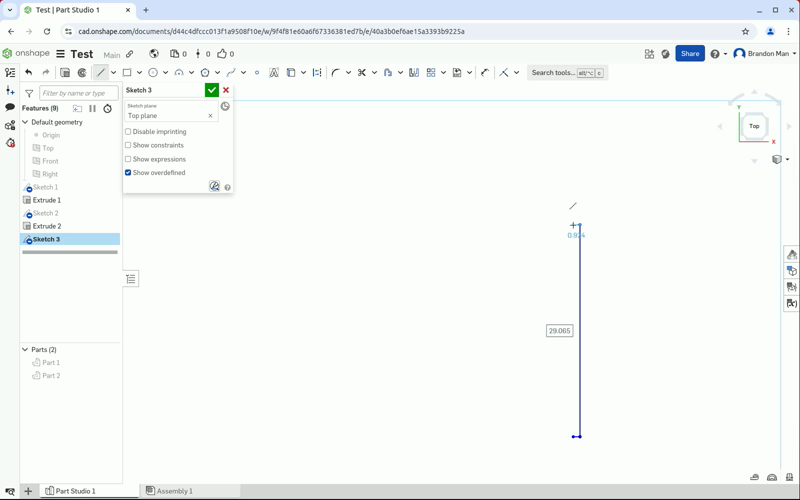
scroll(6)
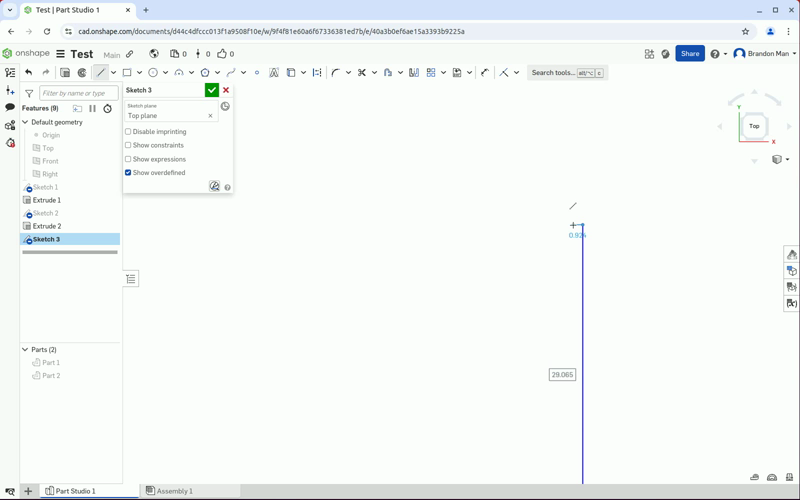
scroll(6)
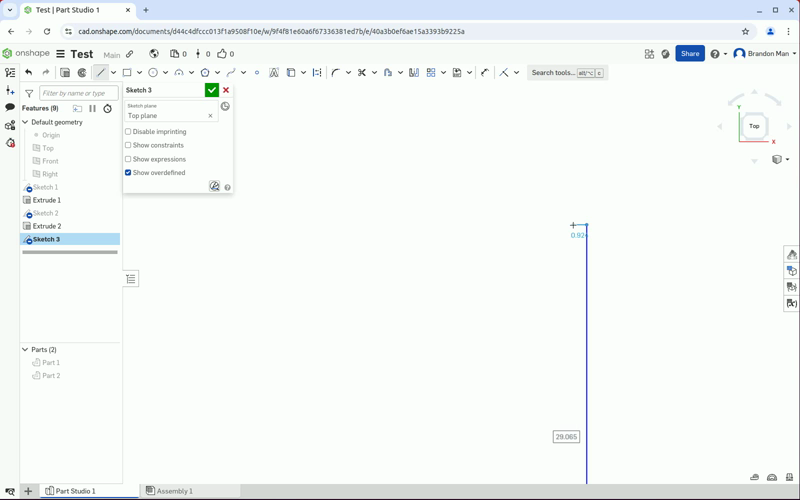
scroll(6)
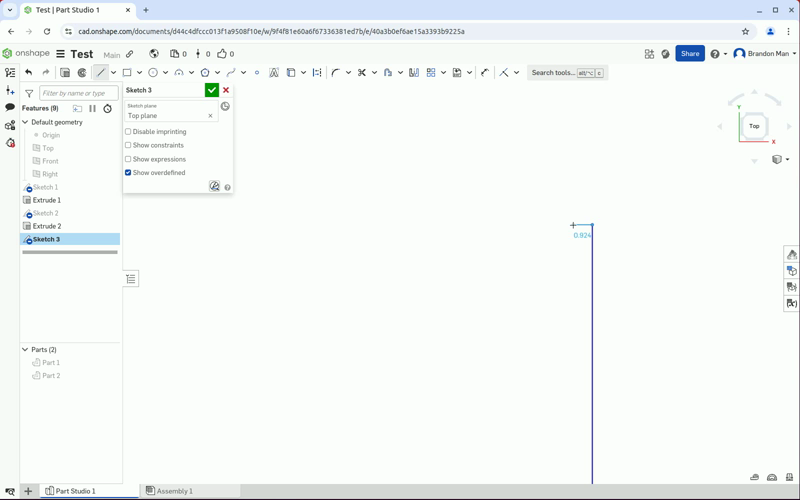
scroll(6)
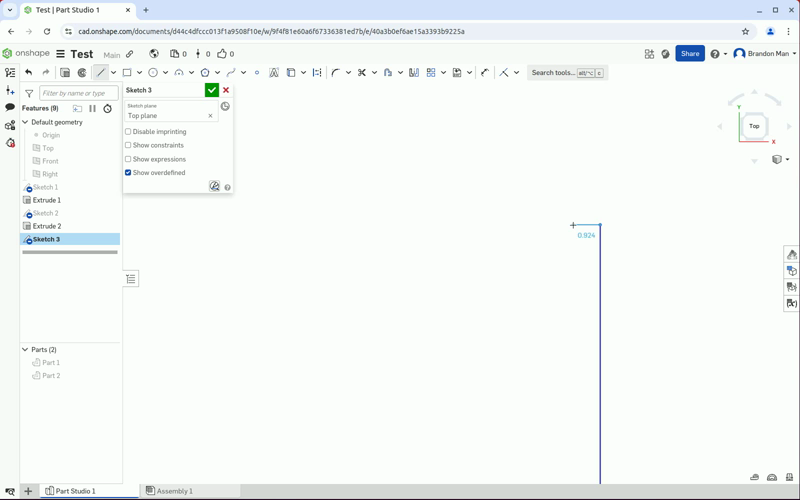
scroll(6)
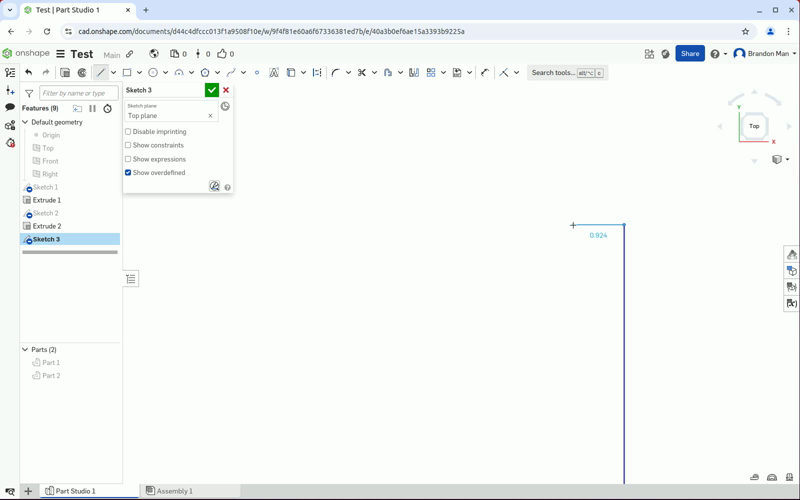
click(573, 224)
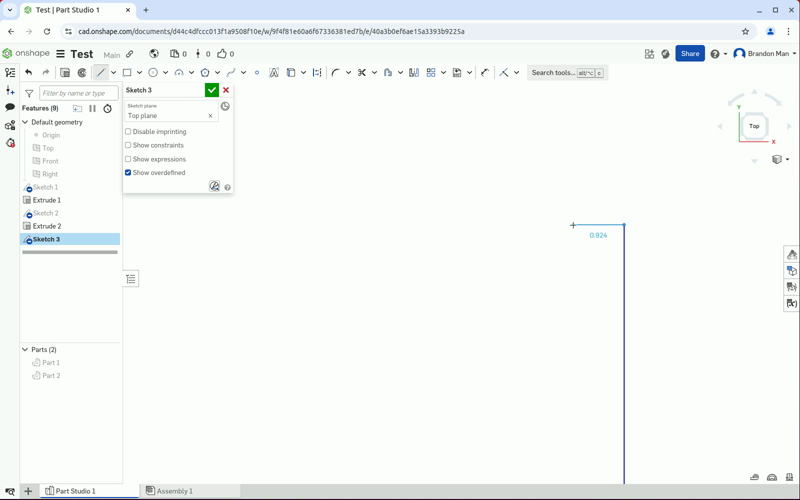
scroll(-6)
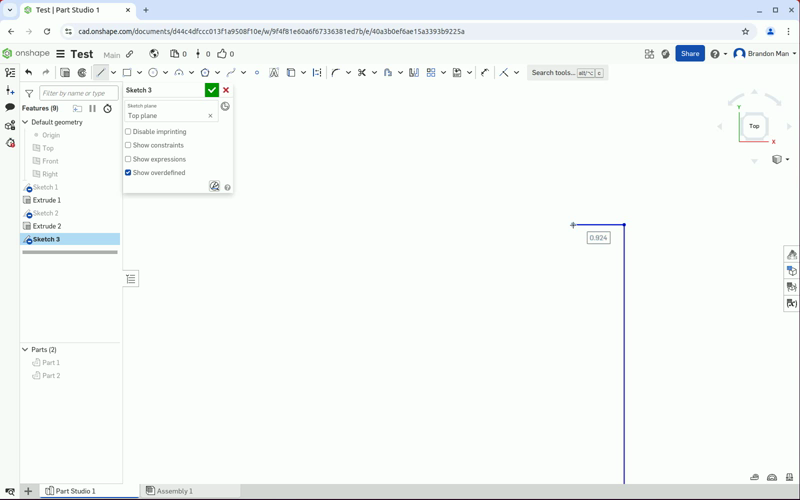
scroll(-6)
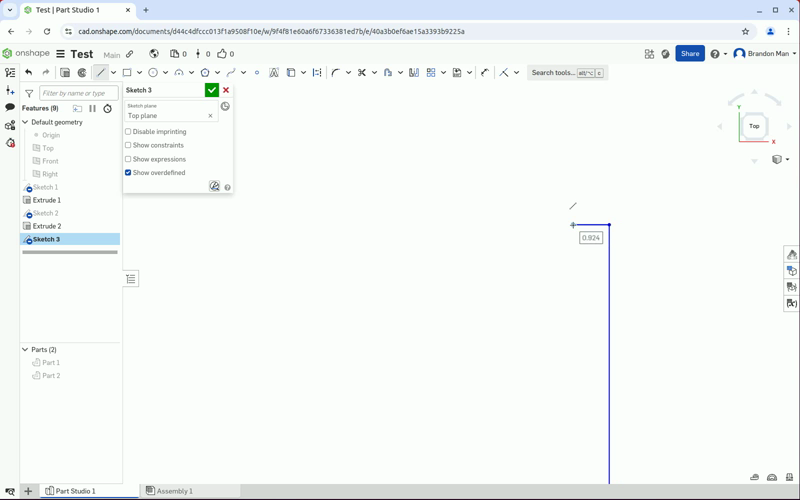
scroll(-6)
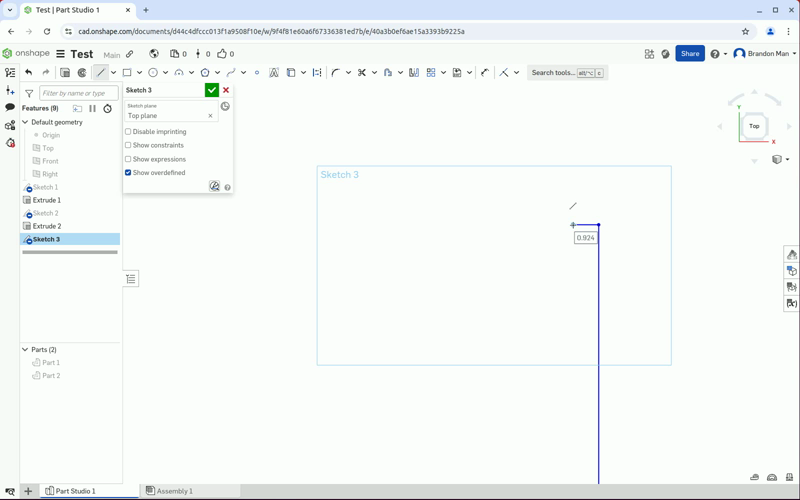
scroll(-6)
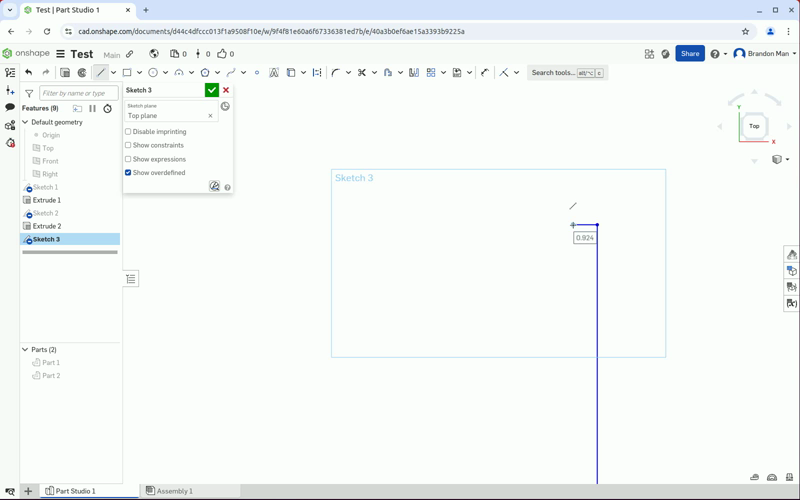
scroll(-6)
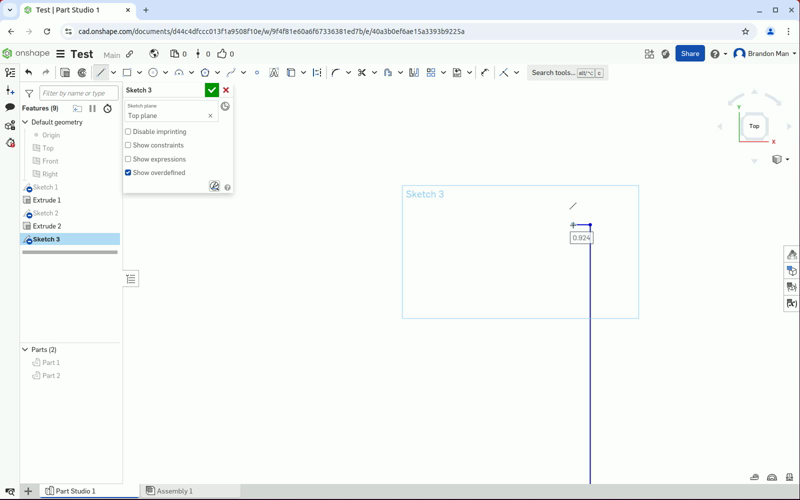
scroll(-6)
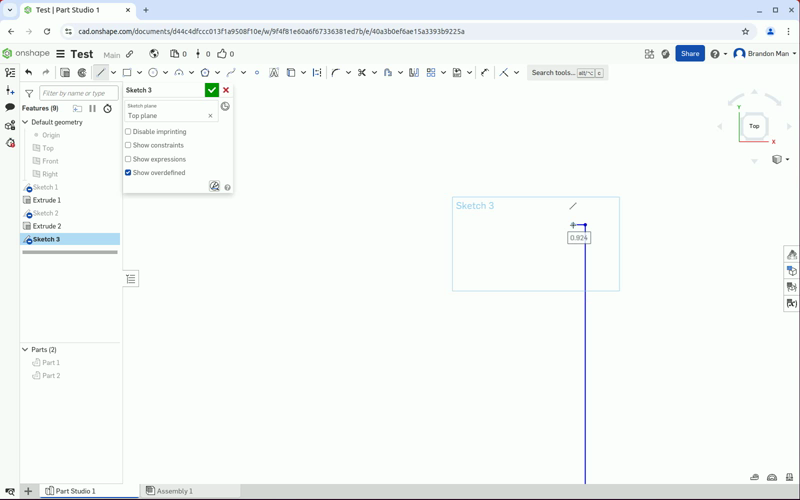
scroll(-6)
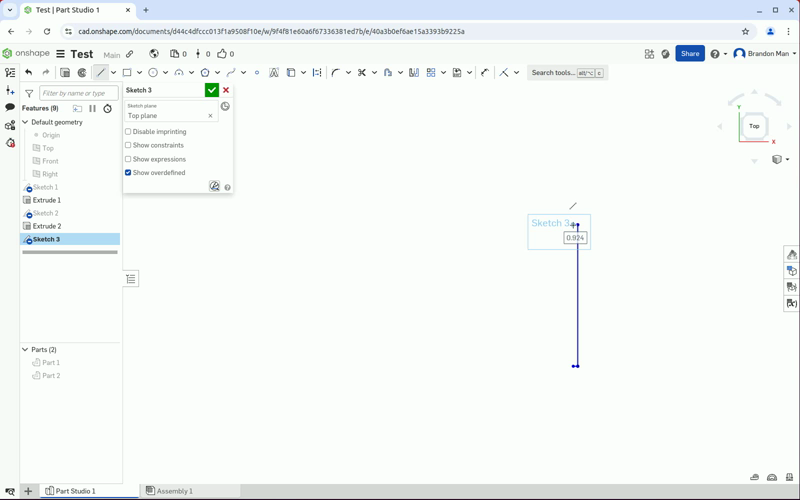
key_up(shift)
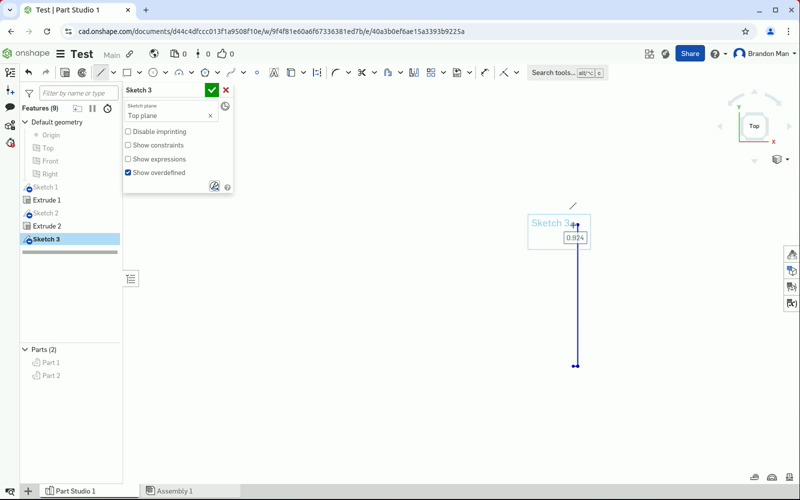
key_down(shift)
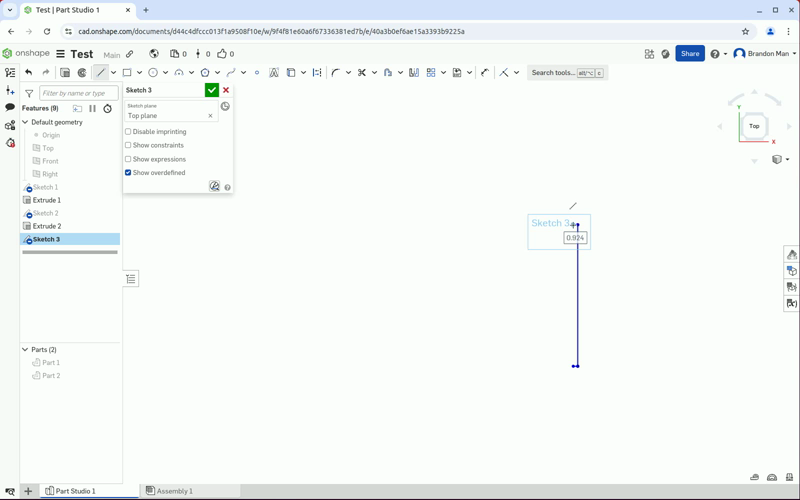
mouse_move(589, 224)
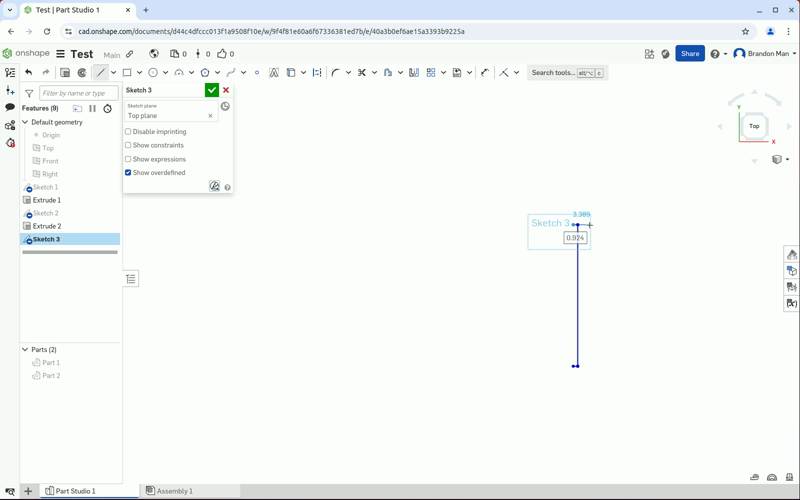
mouse_move(573, 229)
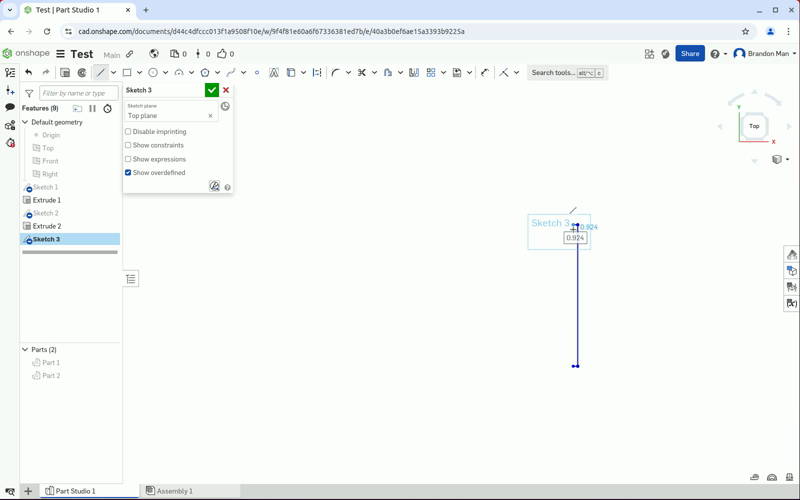
scroll(6)
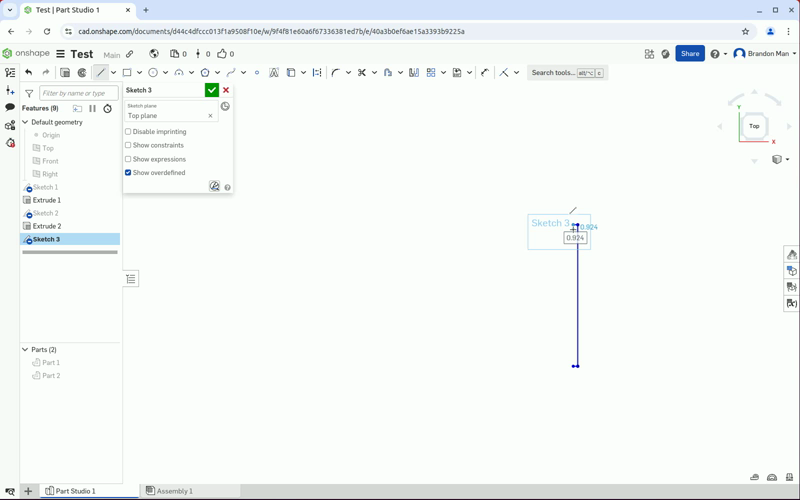
scroll(6)
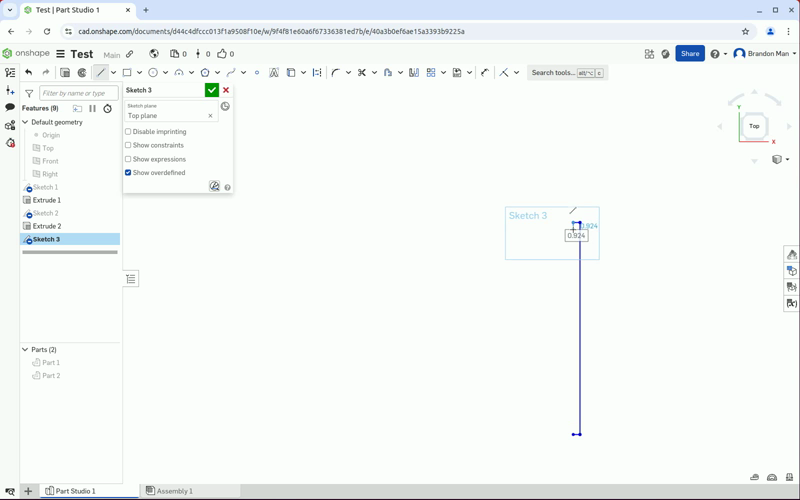
scroll(6)
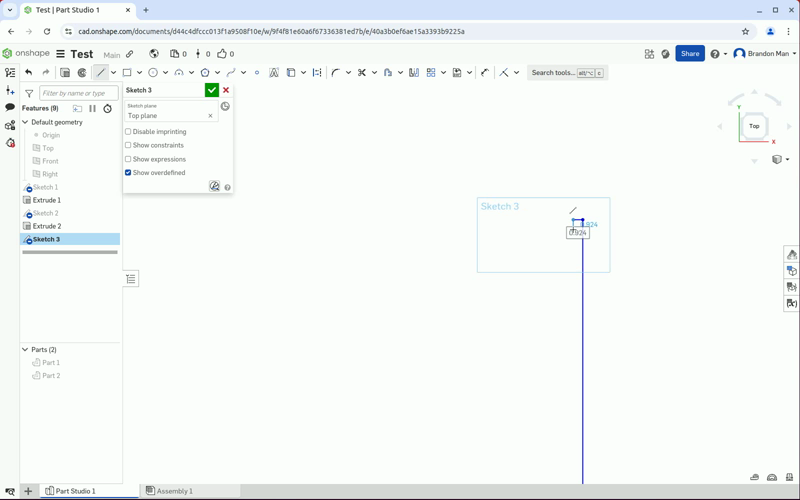
scroll(6)
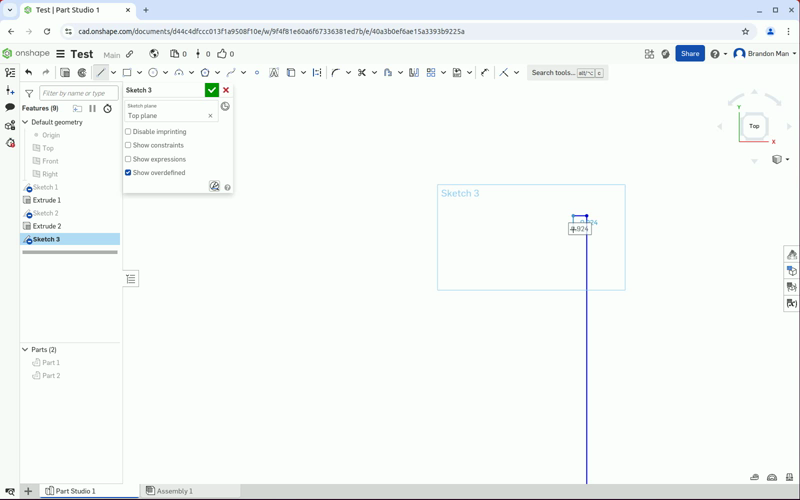
scroll(6)
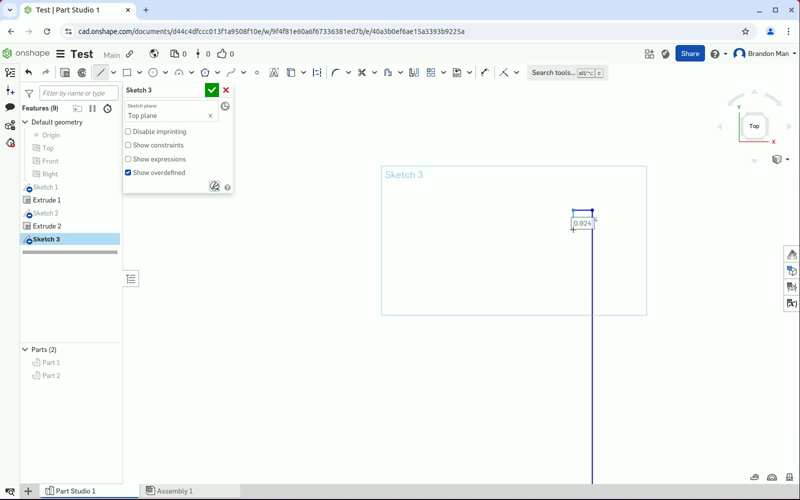
scroll(6)
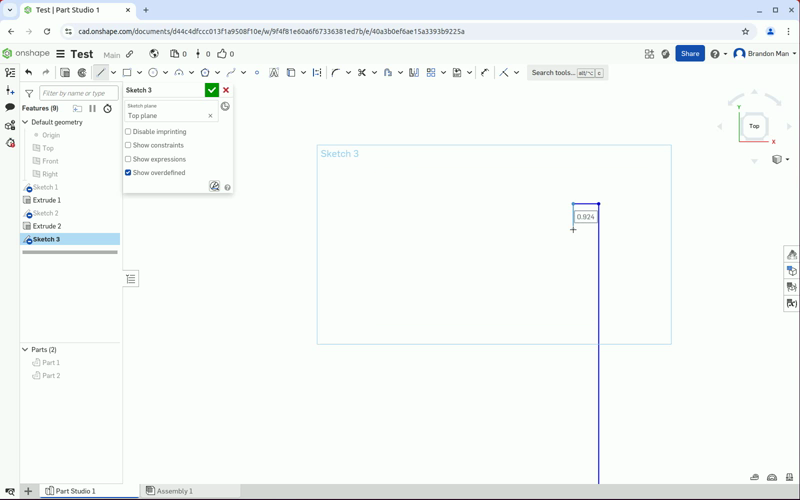
scroll(6)
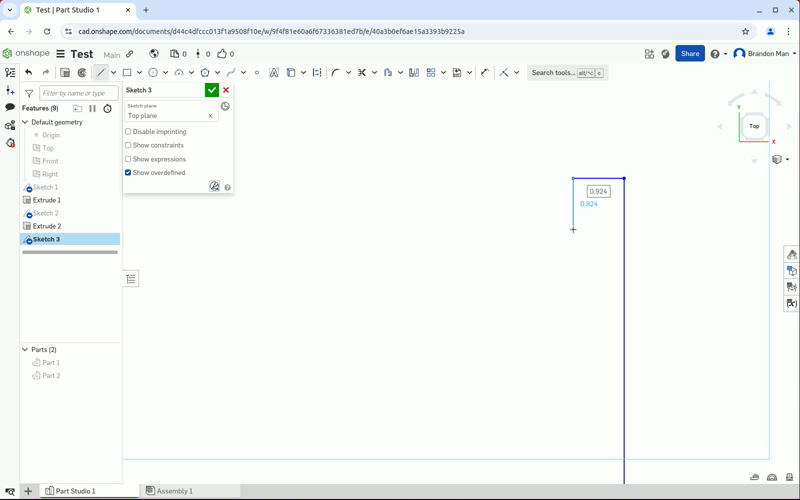
click(573, 229)
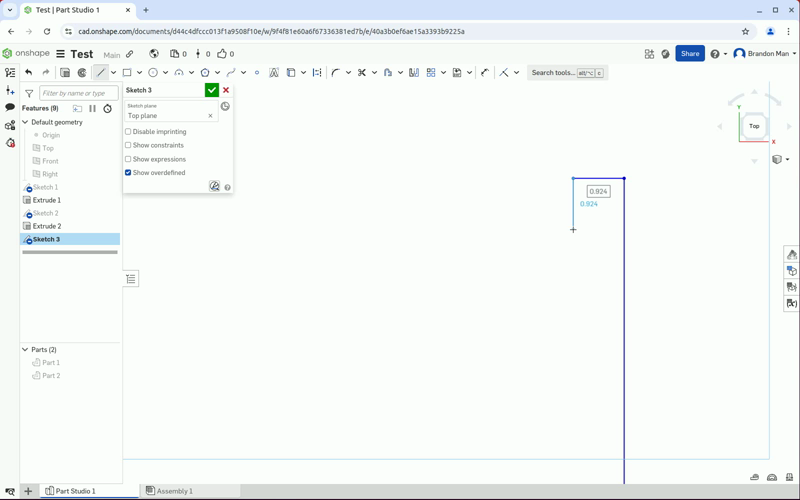
scroll(-6)
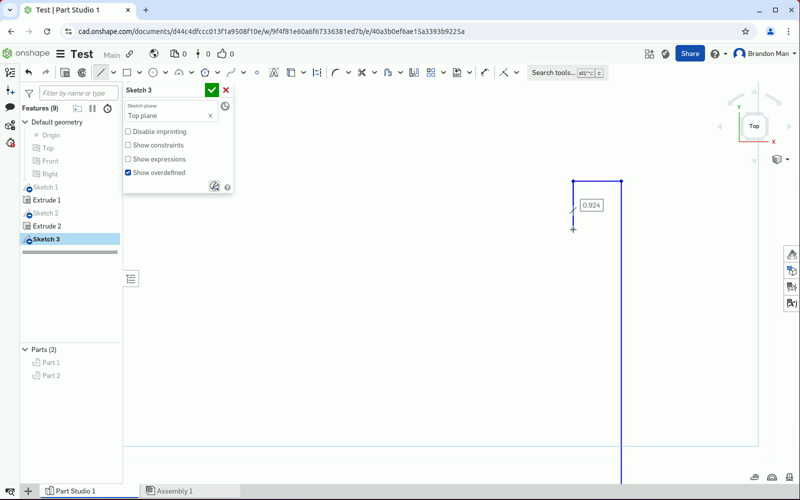
scroll(-6)
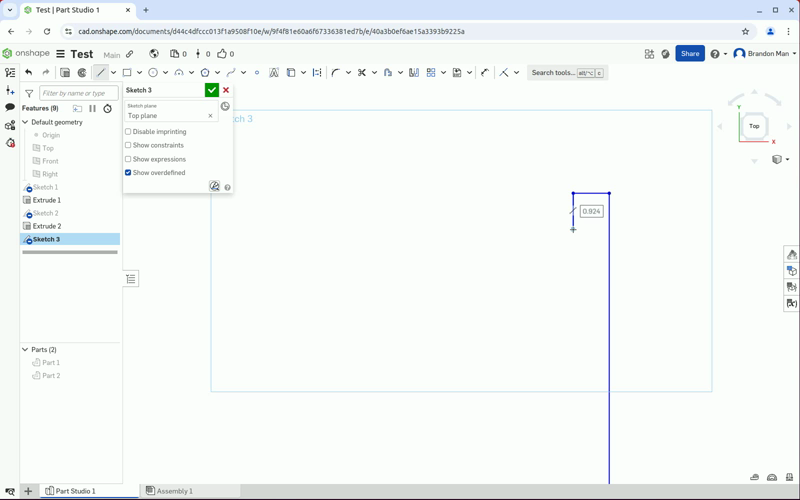
scroll(-6)
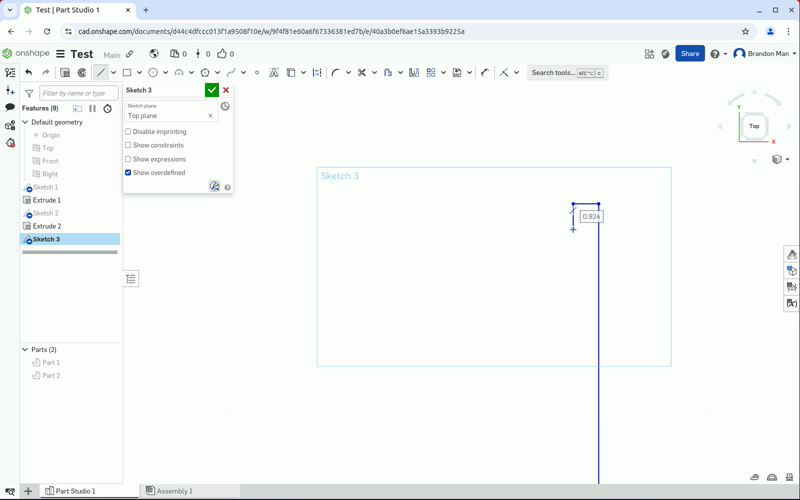
scroll(-6)
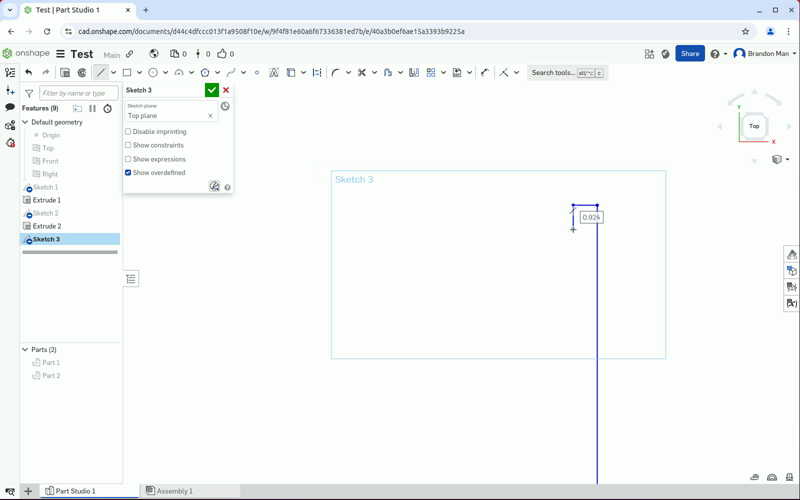
scroll(-6)
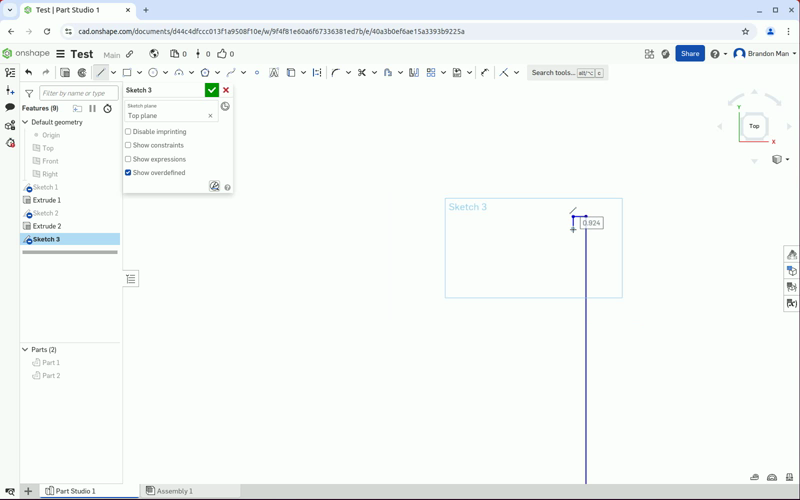
scroll(-6)
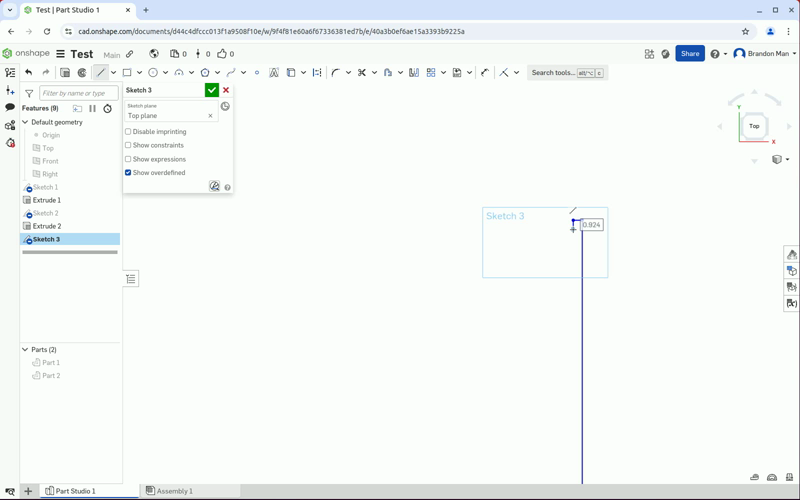
scroll(-6)
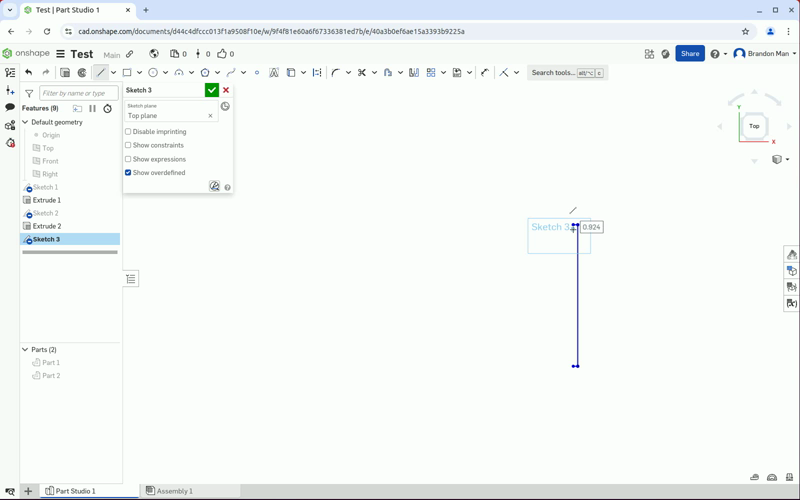
key_up(shift)
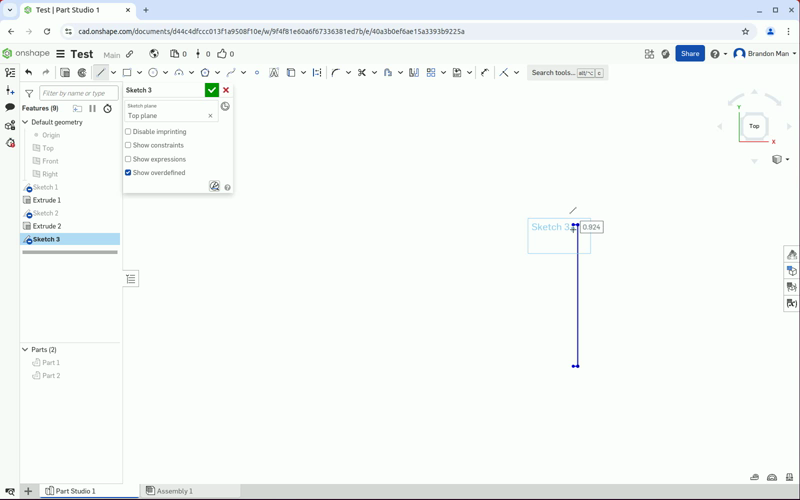
key_down(shift)
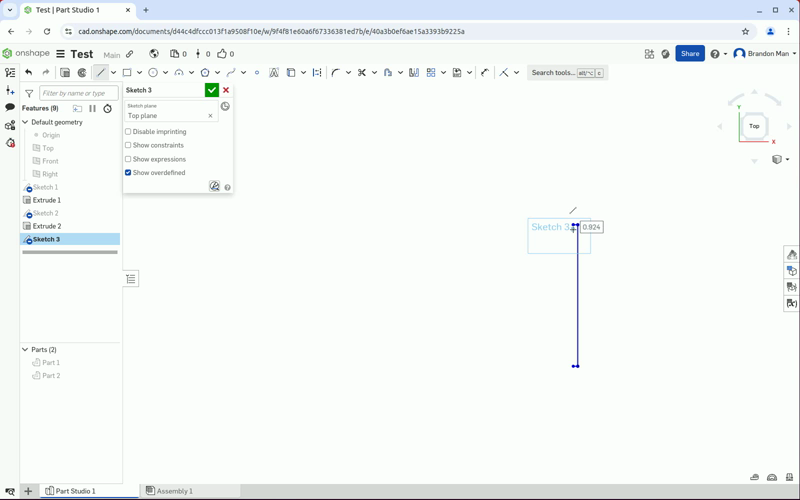
mouse_move(573, 361)
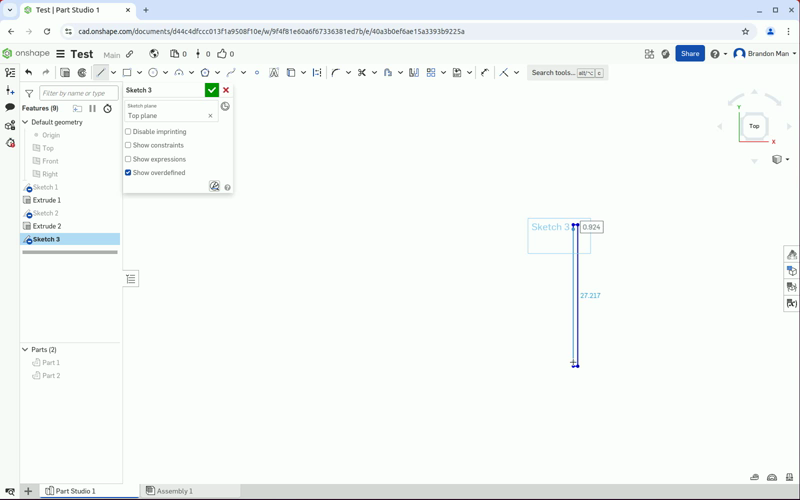
scroll(6)
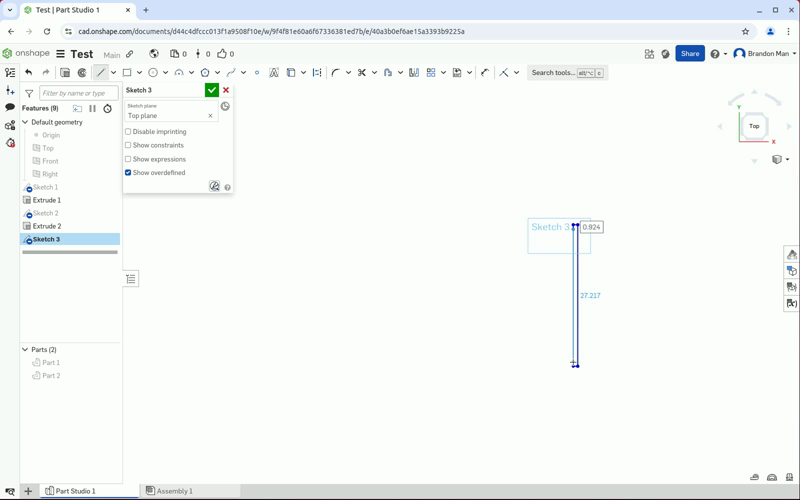
scroll(6)
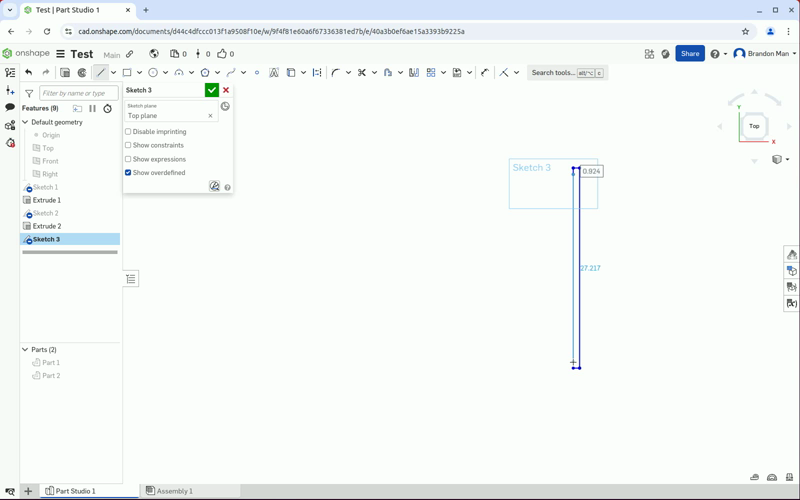
scroll(6)
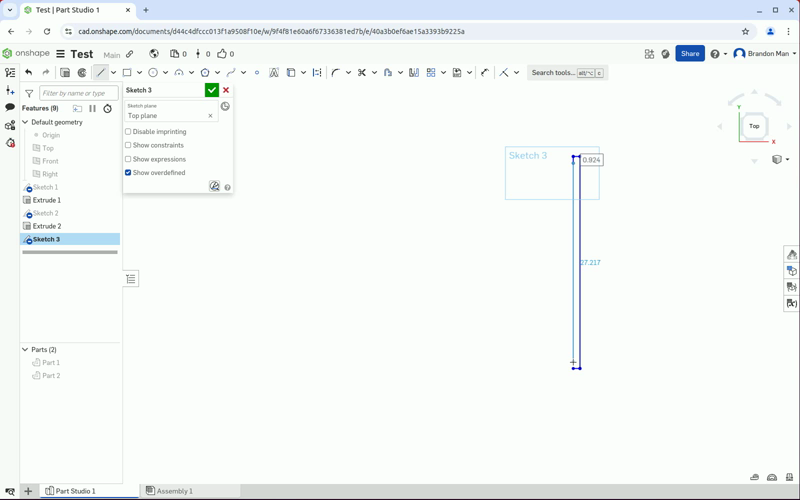
scroll(6)
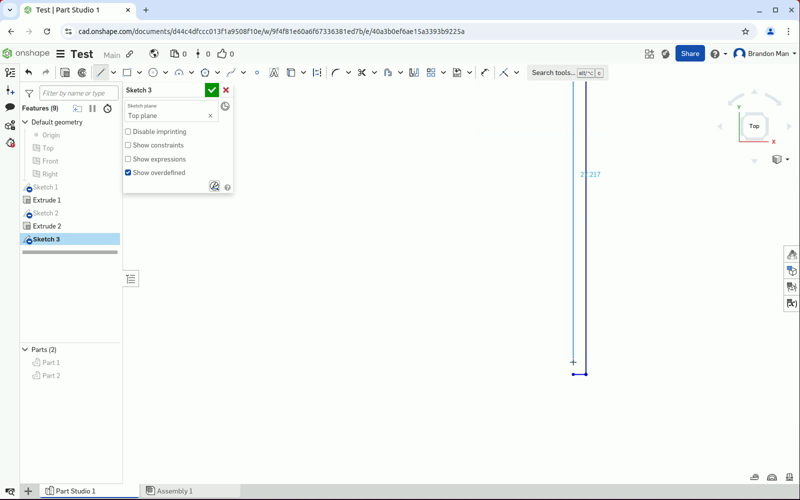
scroll(6)
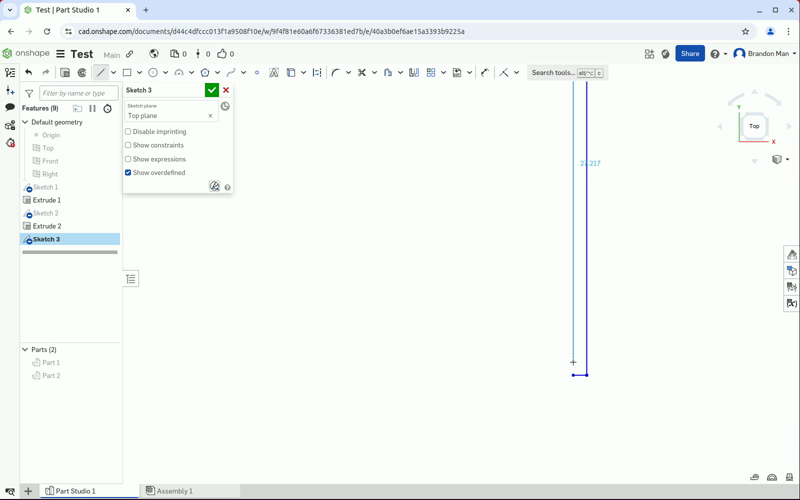
scroll(6)
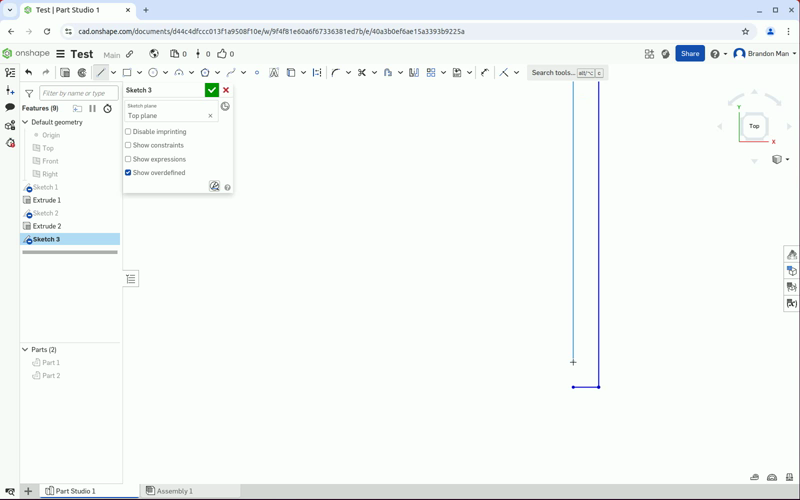
scroll(6)
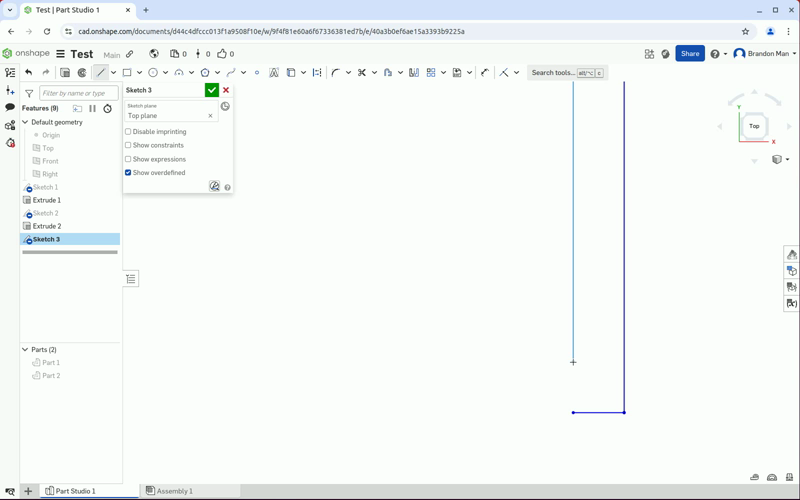
click(573, 361)
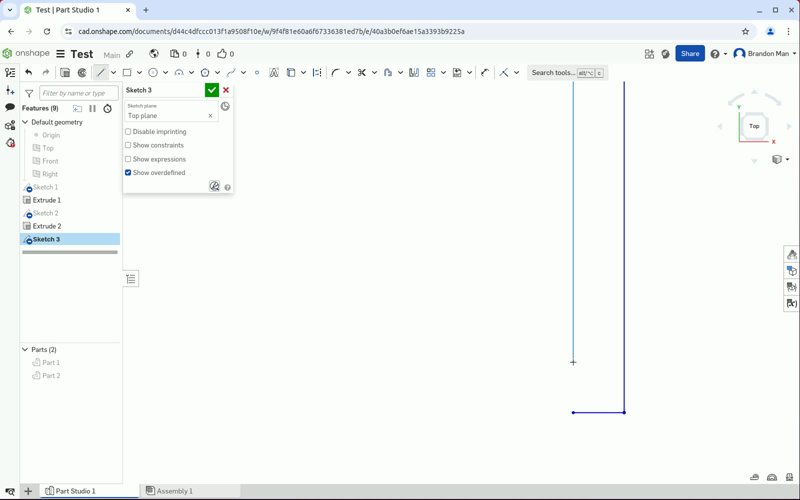
scroll(-6)
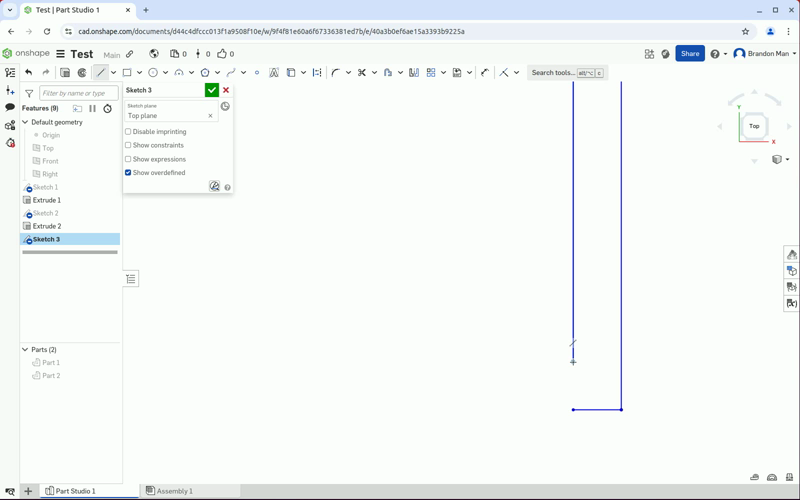
scroll(-6)
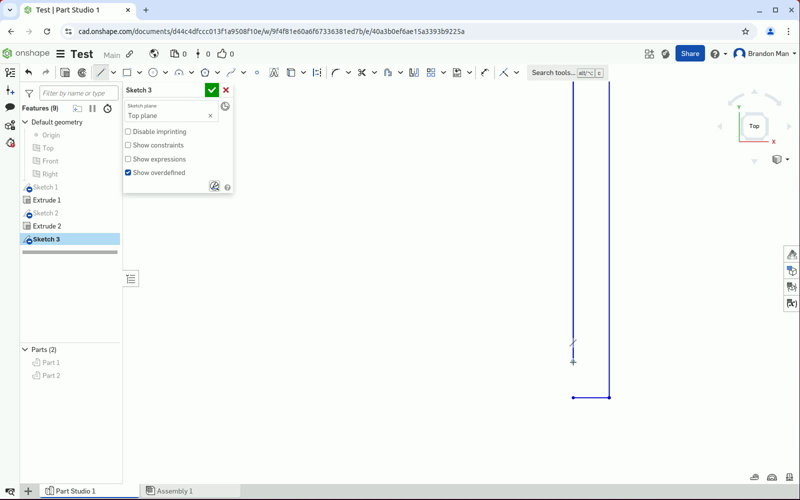
scroll(-6)
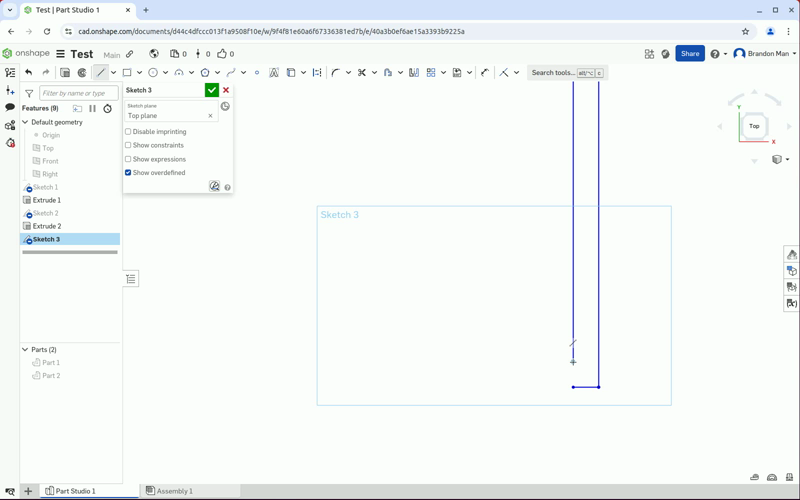
scroll(-6)
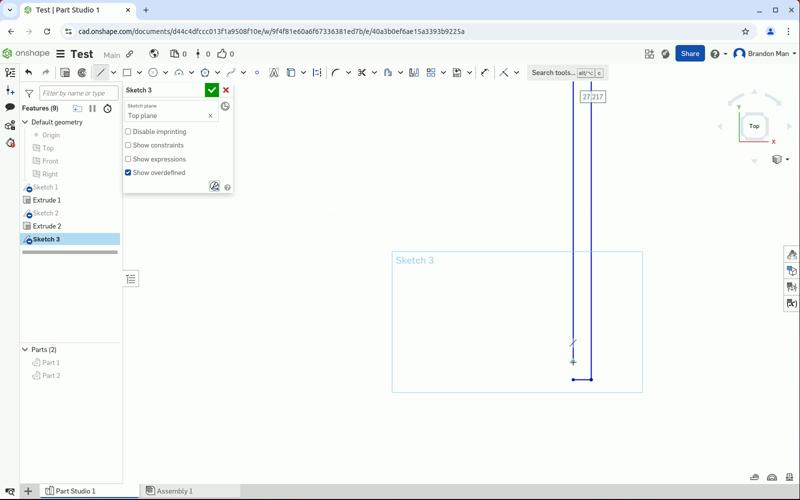
scroll(-6)
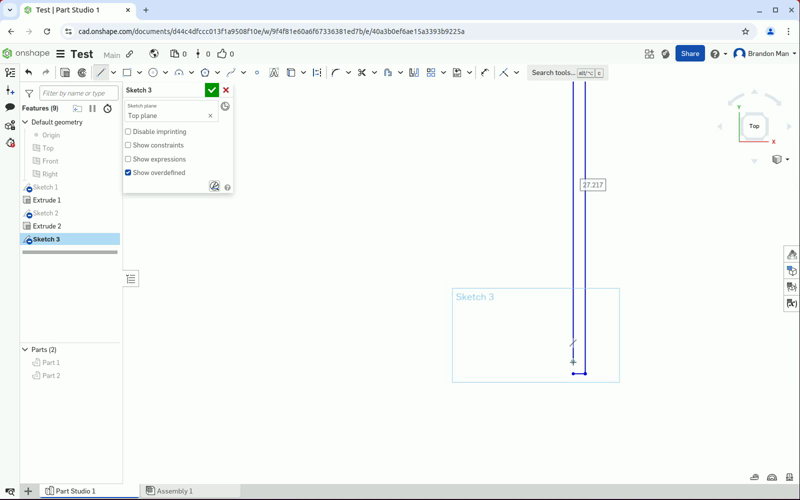
scroll(-6)
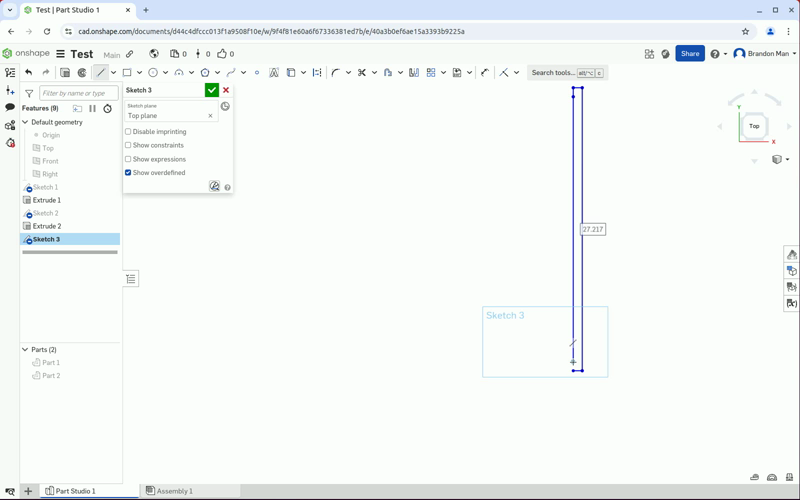
scroll(-6)
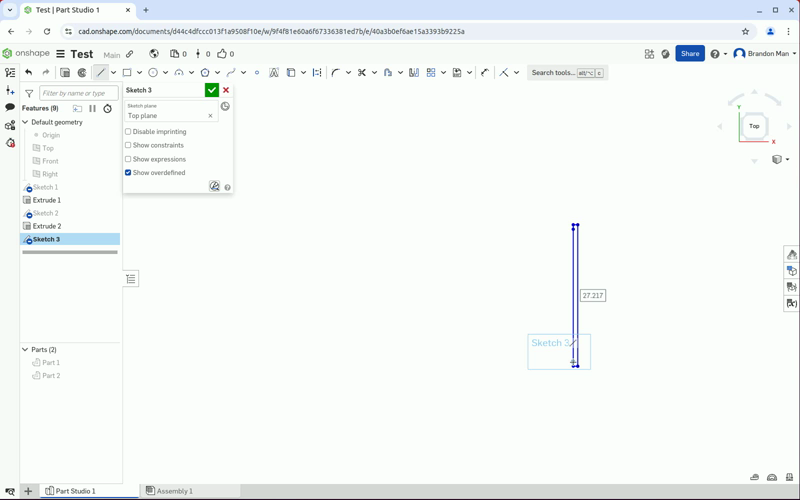
key_up(shift)
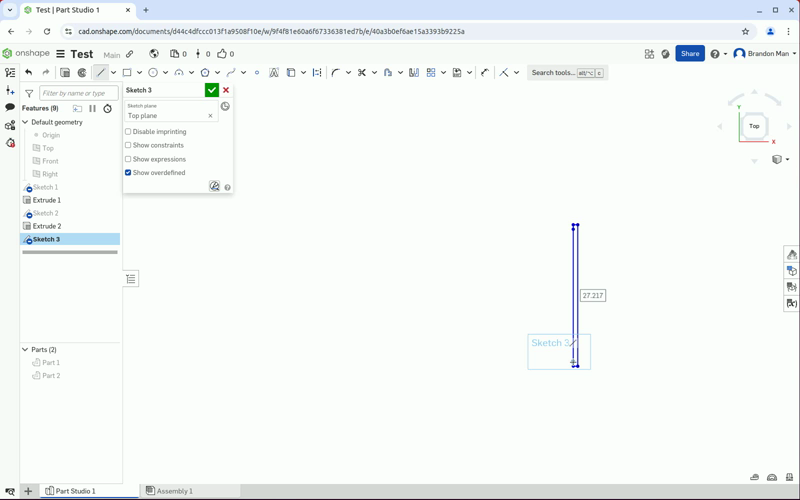
mouse_move(589, 361)
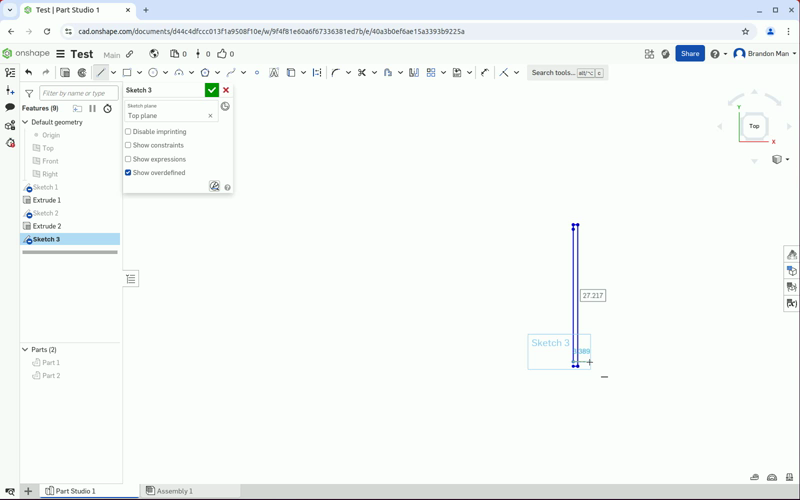
key_down(shift)
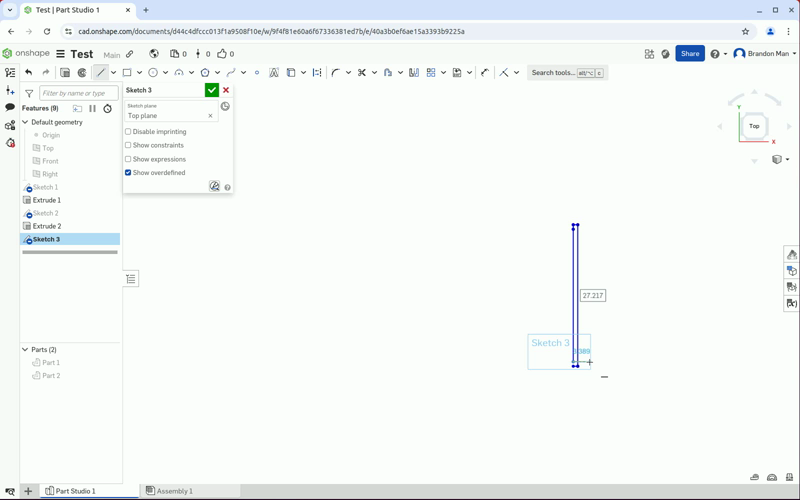
mouse_move(573, 366)
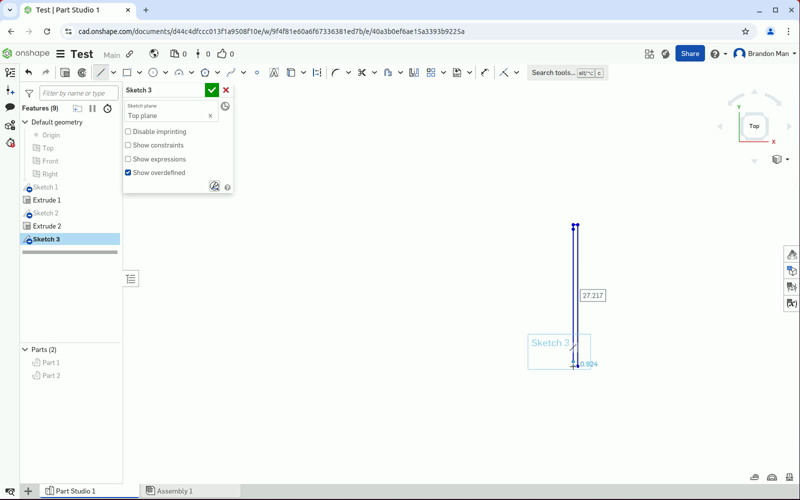
scroll(6)
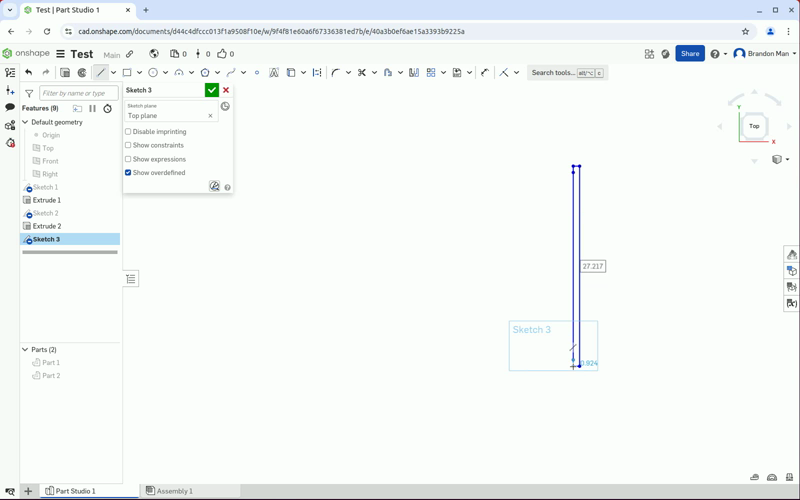
scroll(6)
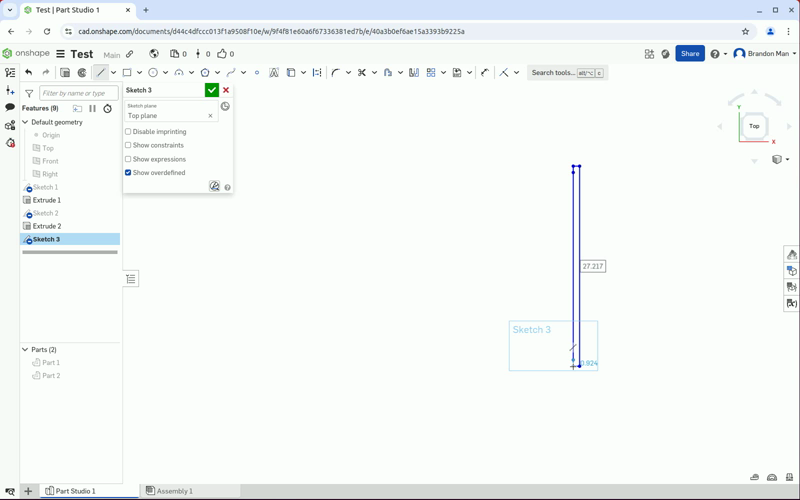
scroll(6)
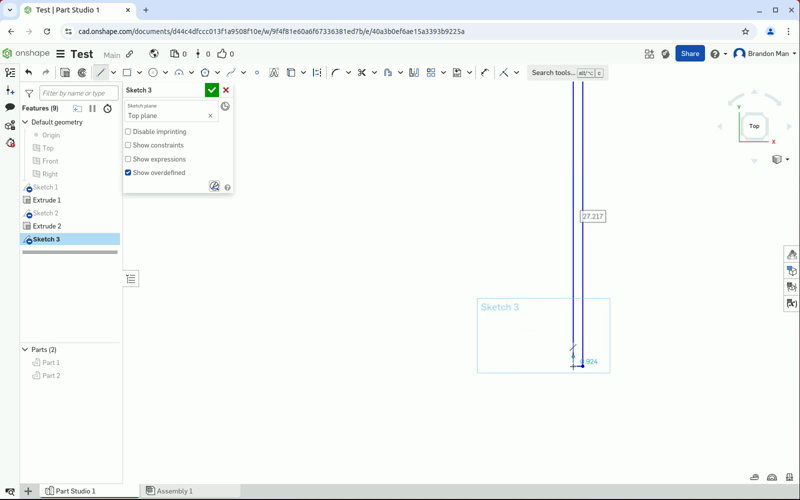
scroll(6)
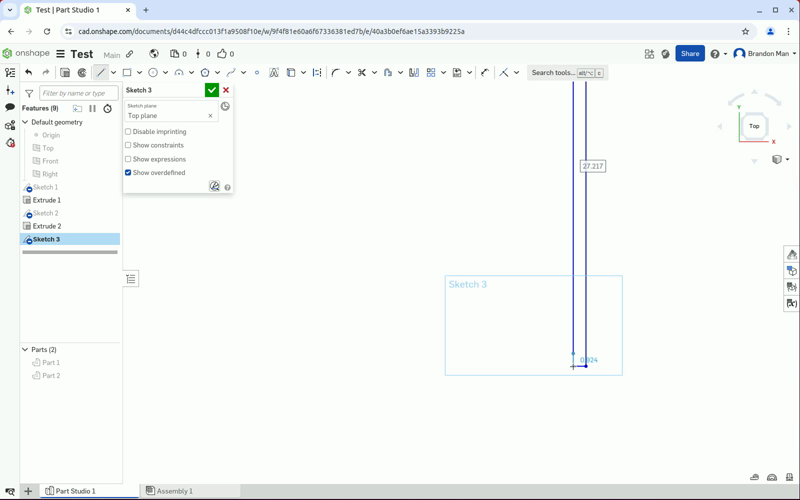
scroll(6)
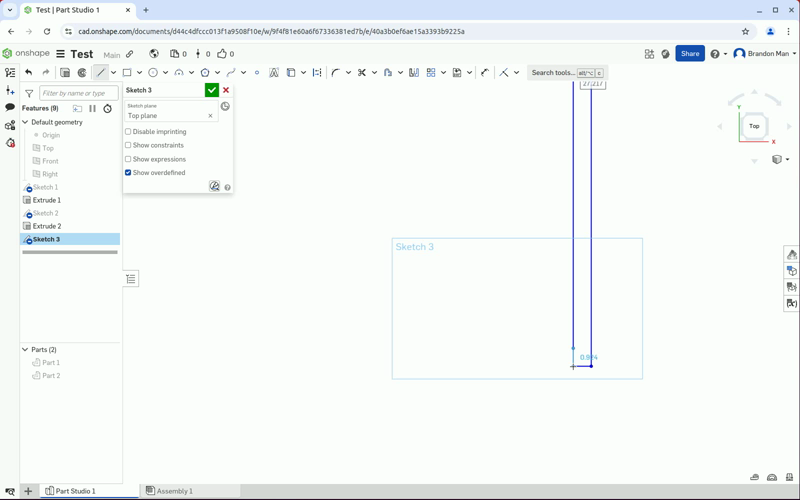
scroll(6)
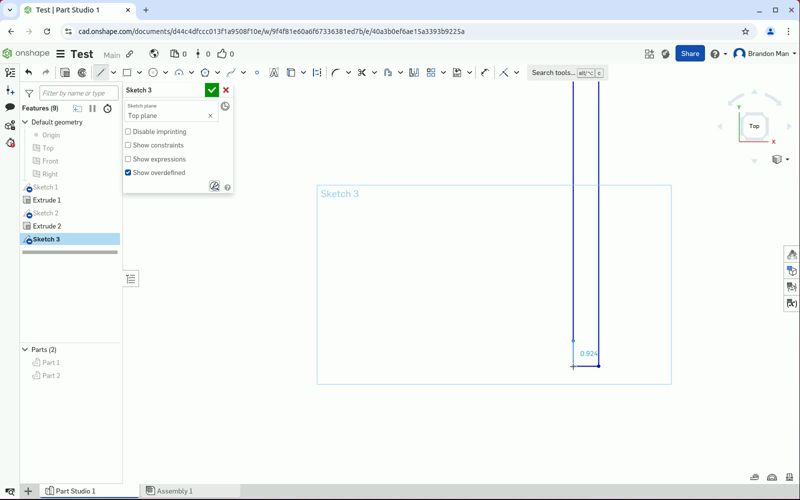
scroll(6)
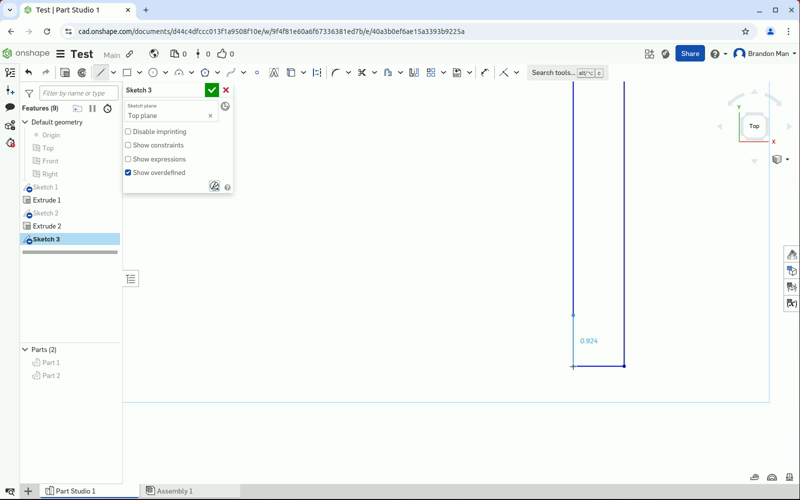
key_up(shift)
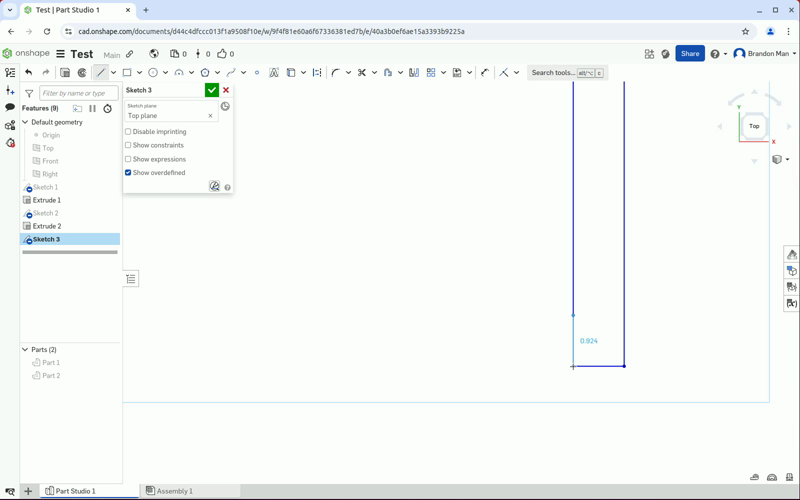
click(573, 366)
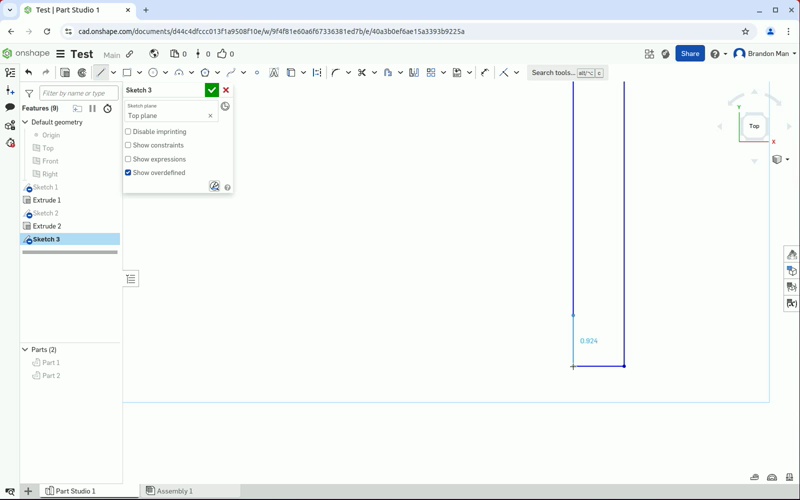
scroll(-6)
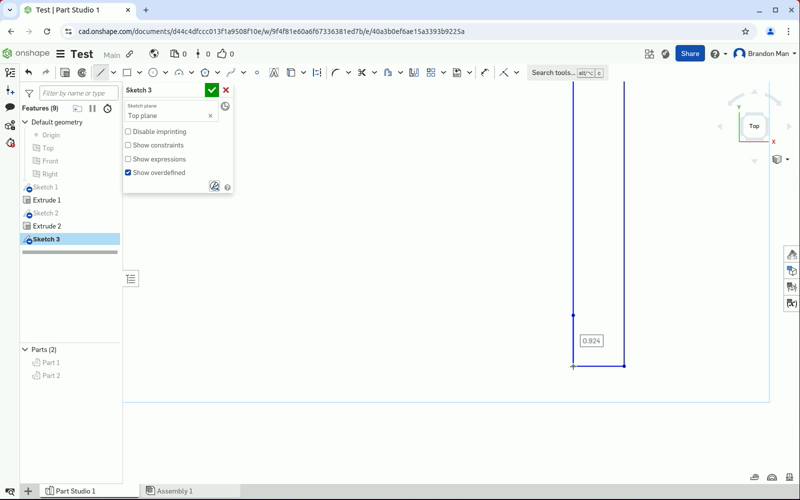
scroll(-6)
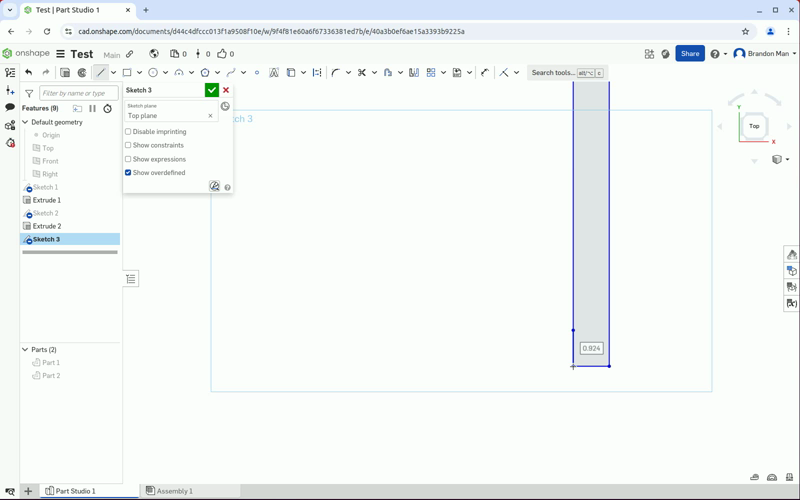
scroll(-6)
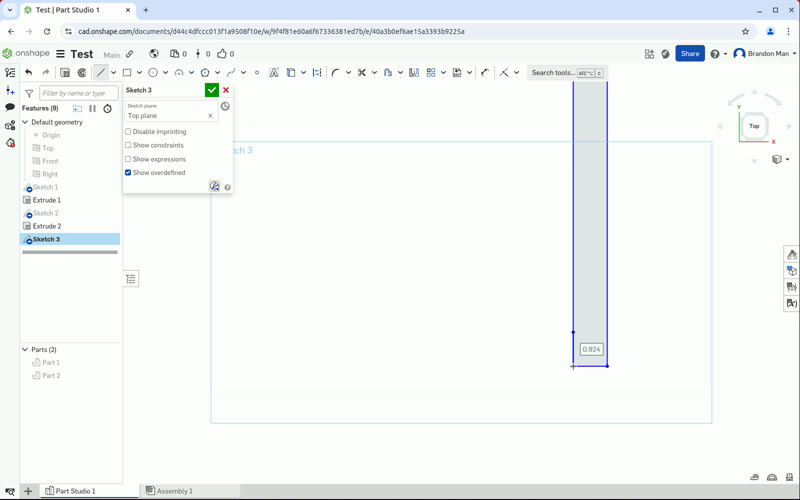
scroll(-6)
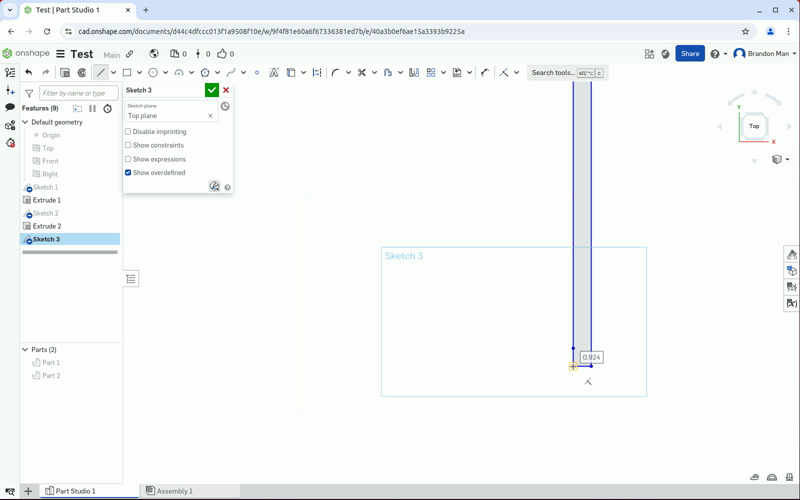
scroll(-6)
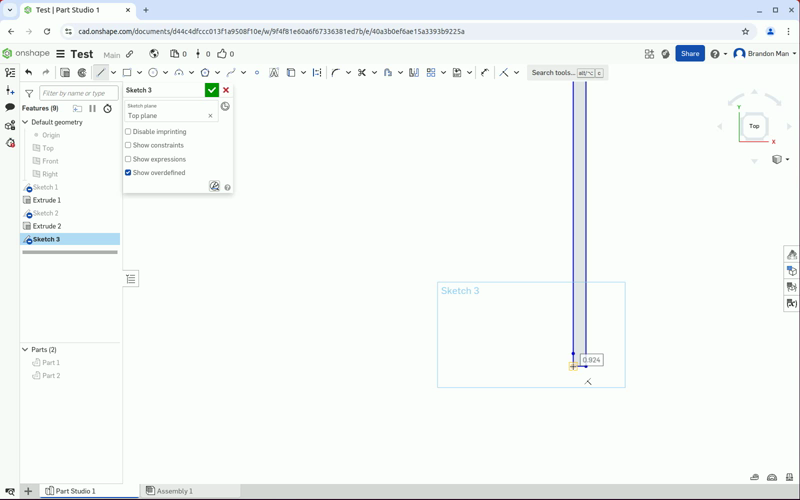
scroll(-6)
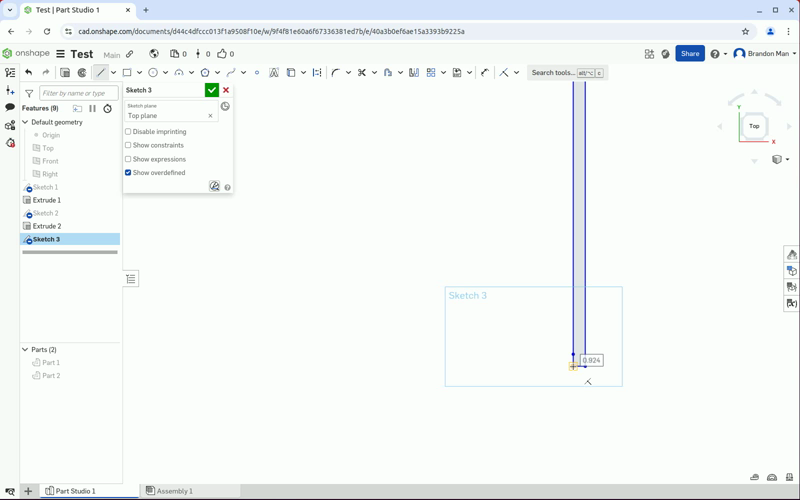
scroll(-6)
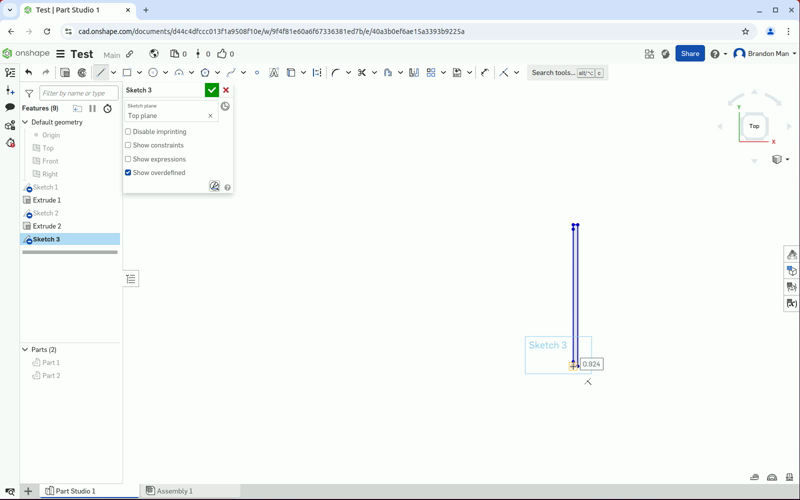
key(esc)
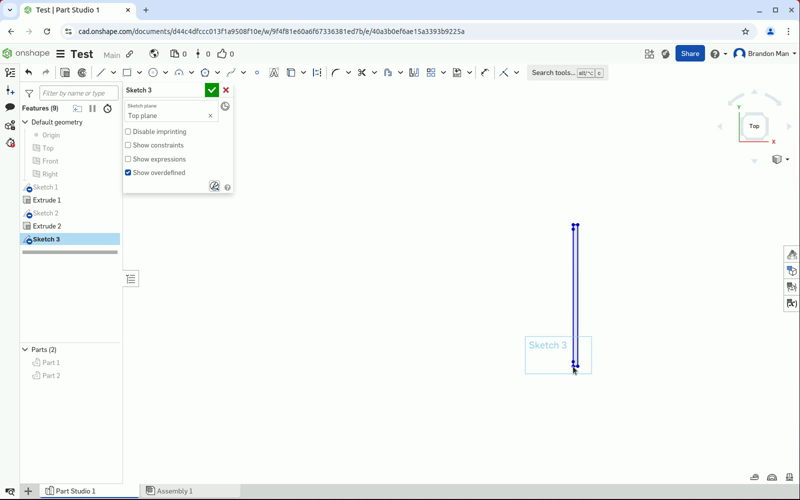
mouse_move(577, 363)
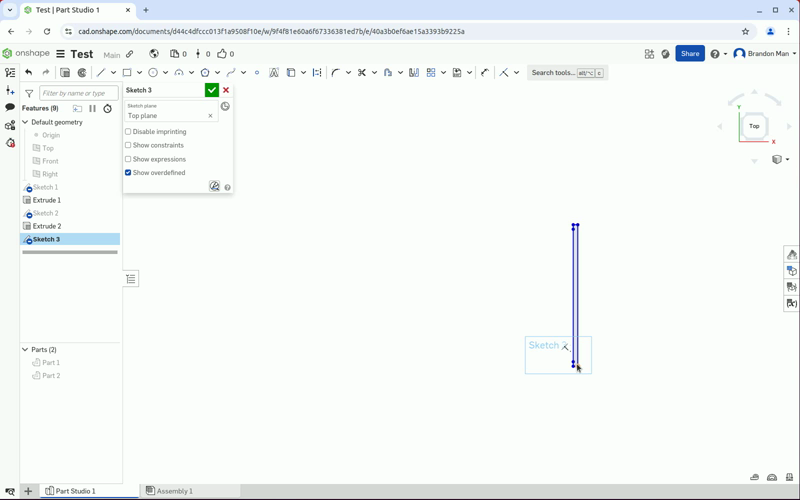
scroll(6)
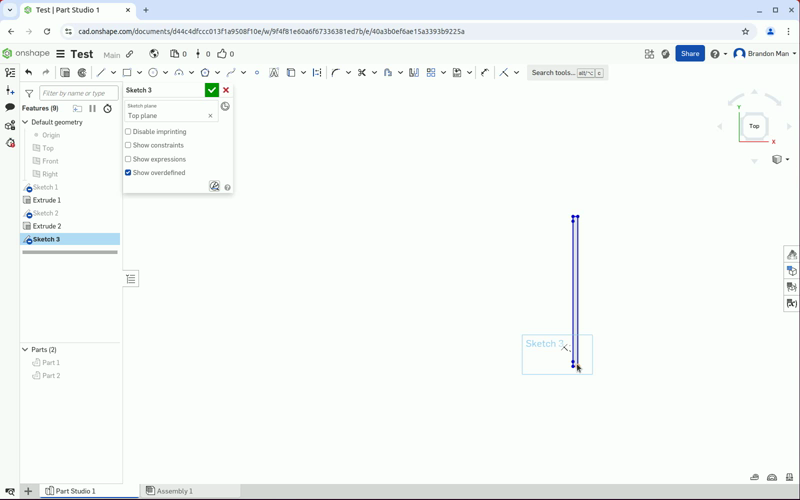
scroll(6)
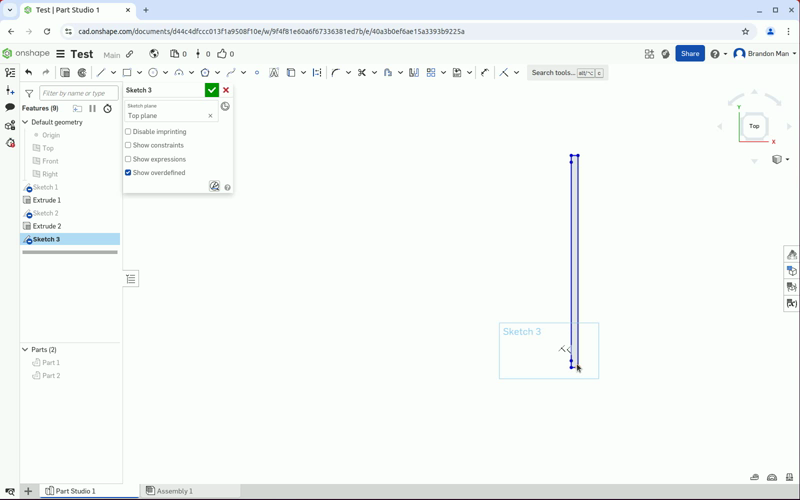
scroll(6)
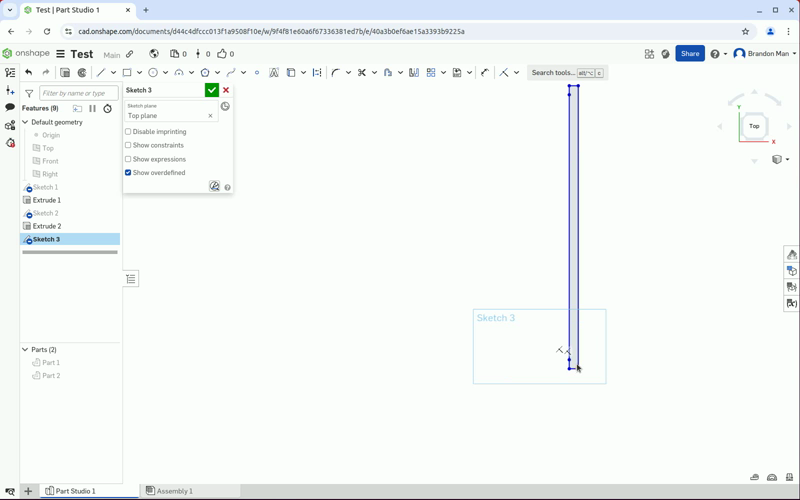
scroll(6)
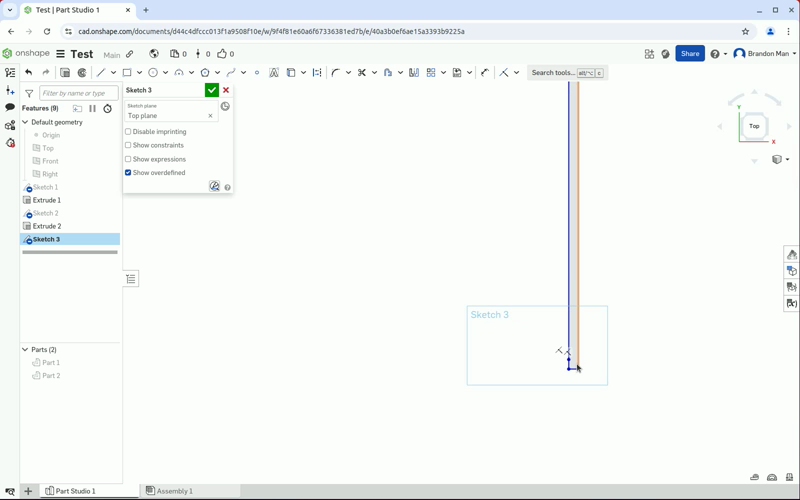
scroll(6)
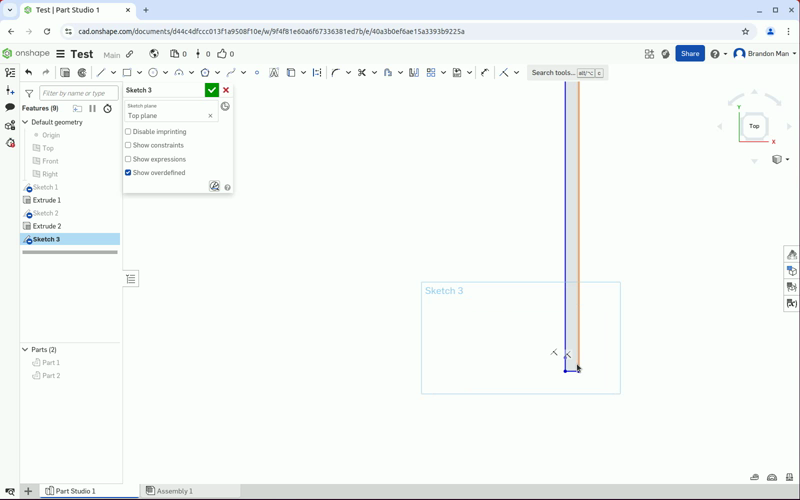
scroll(6)
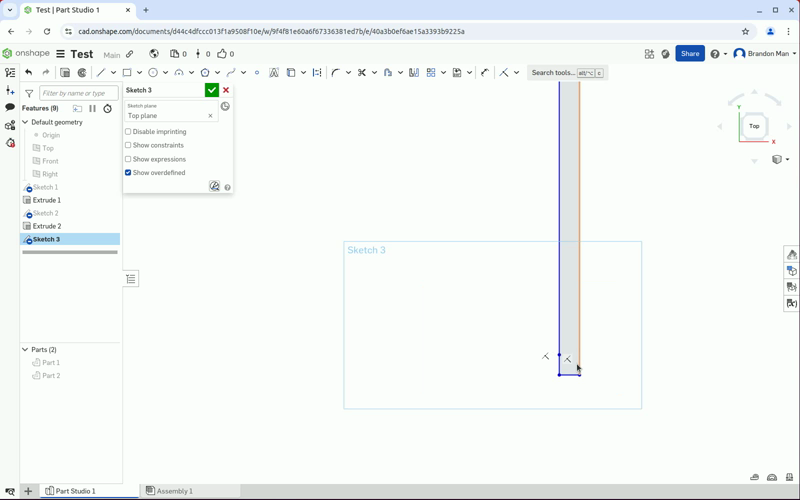
scroll(6)
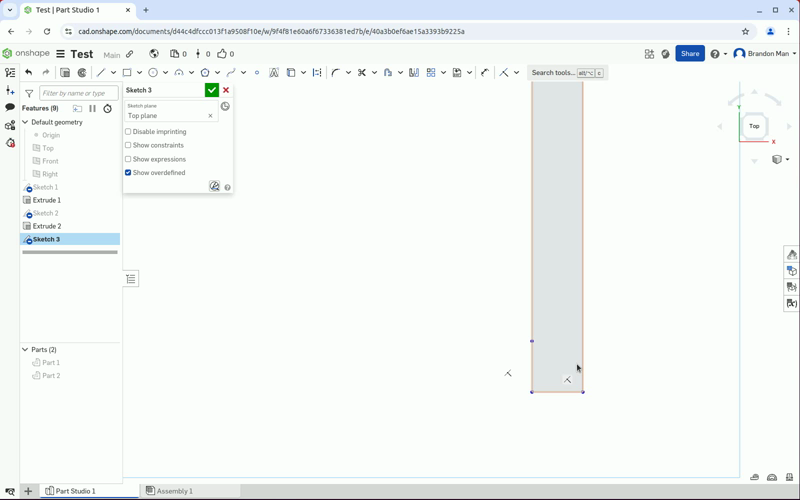
click(577, 363)
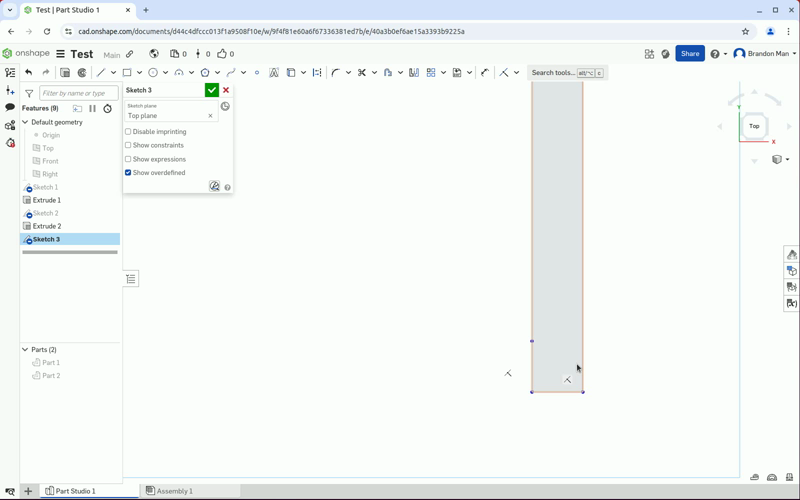
scroll(-6)
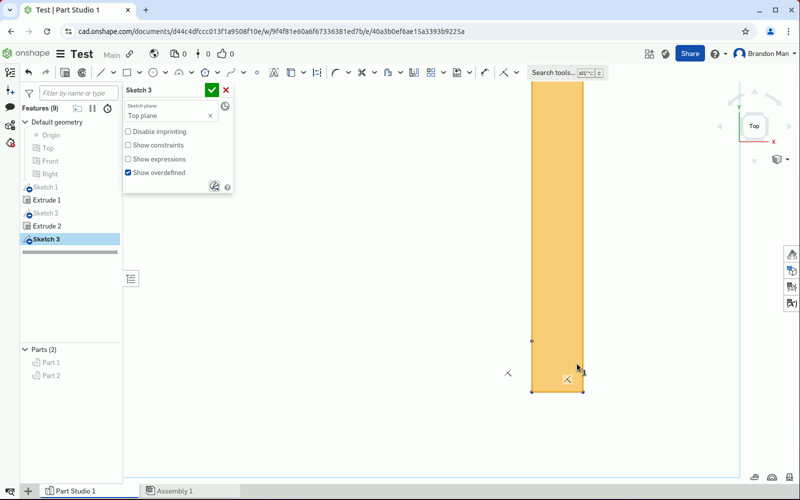
scroll(-6)
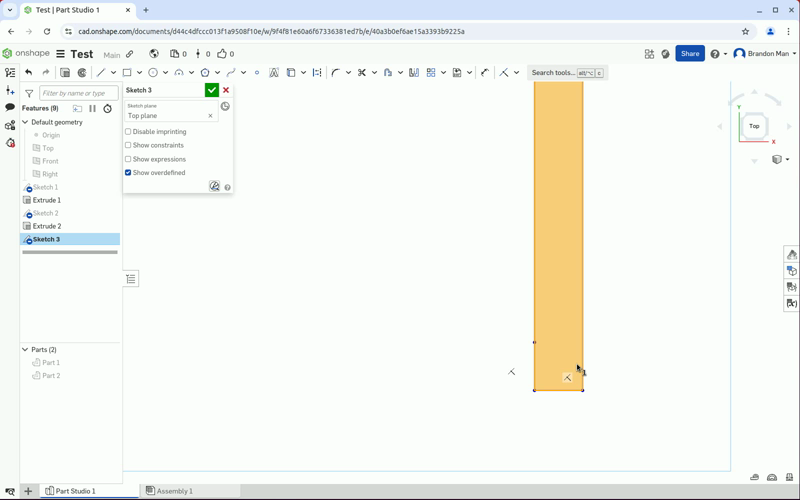
scroll(-6)
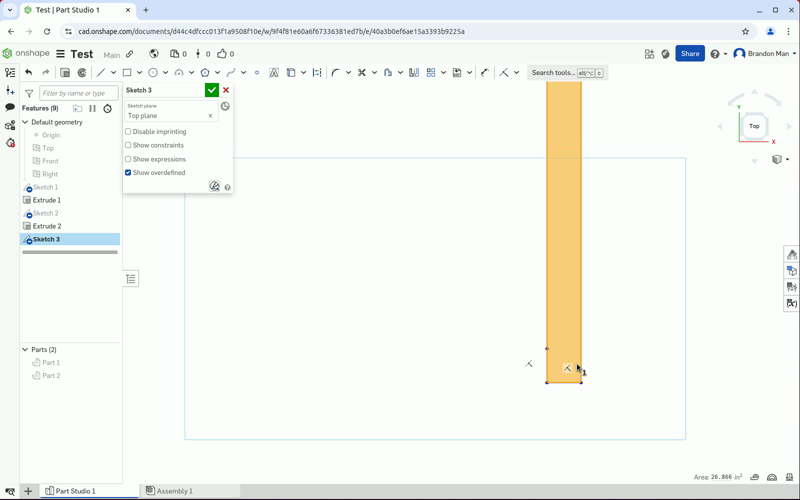
scroll(-6)
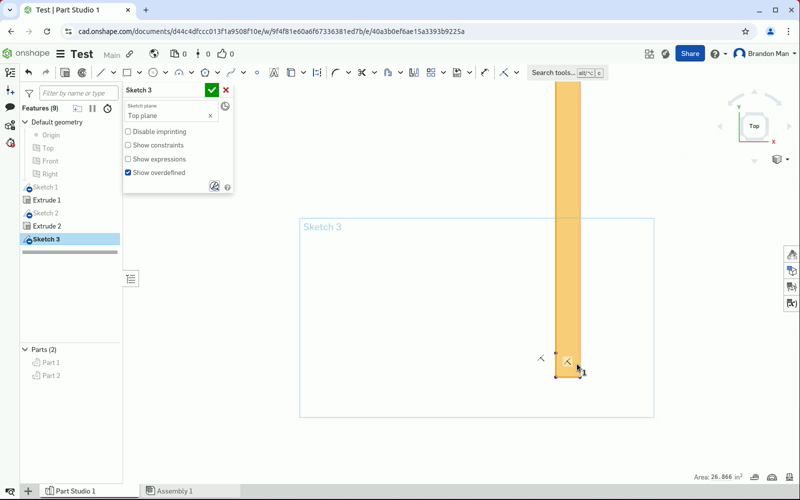
scroll(-6)
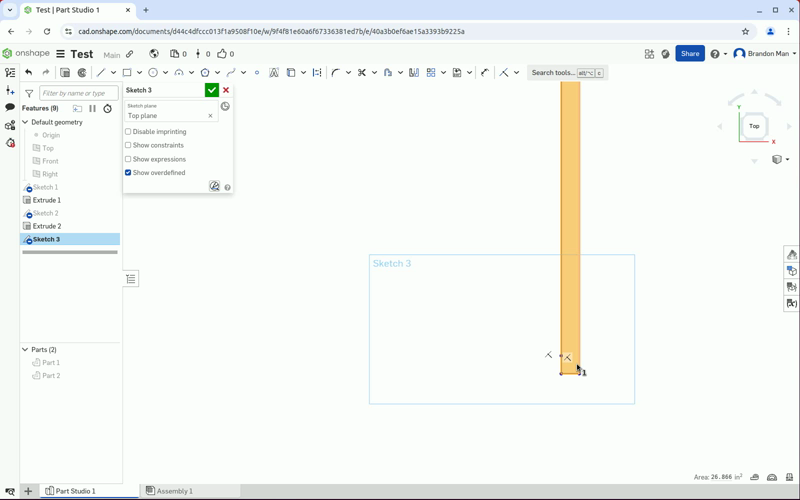
scroll(-6)
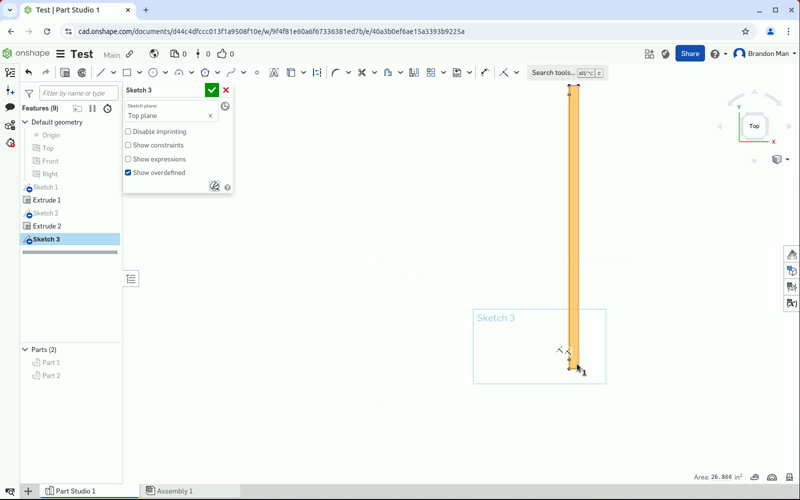
scroll(-6)
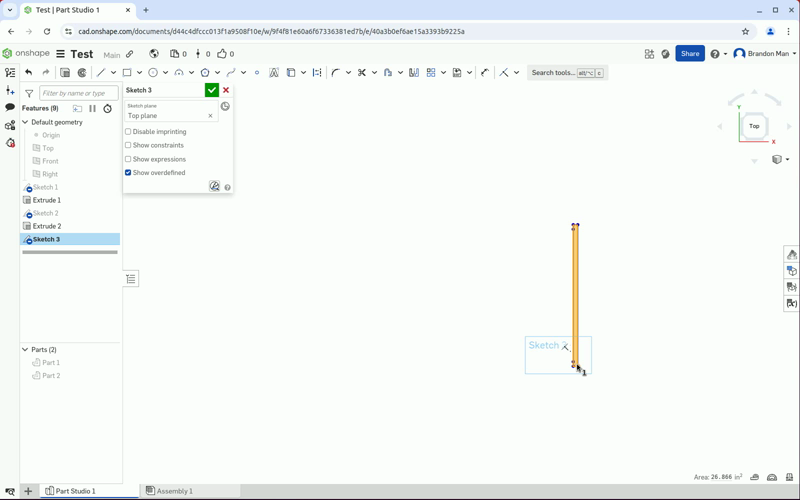
mouse_move(73, 352)
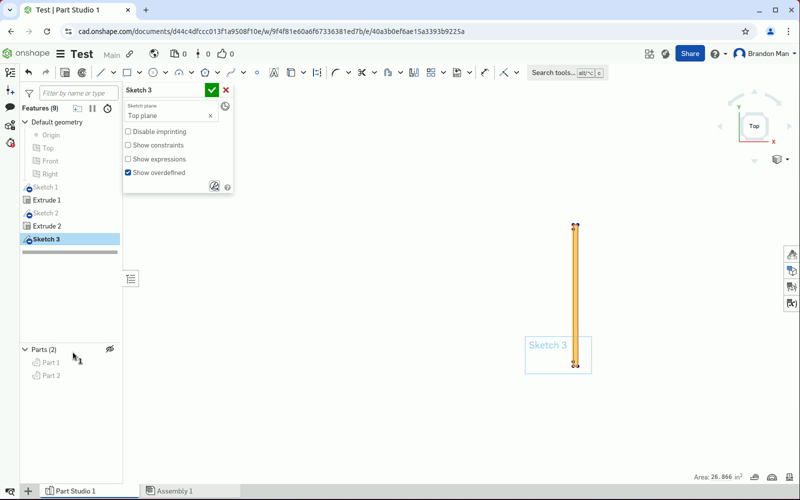
key(shift+y)
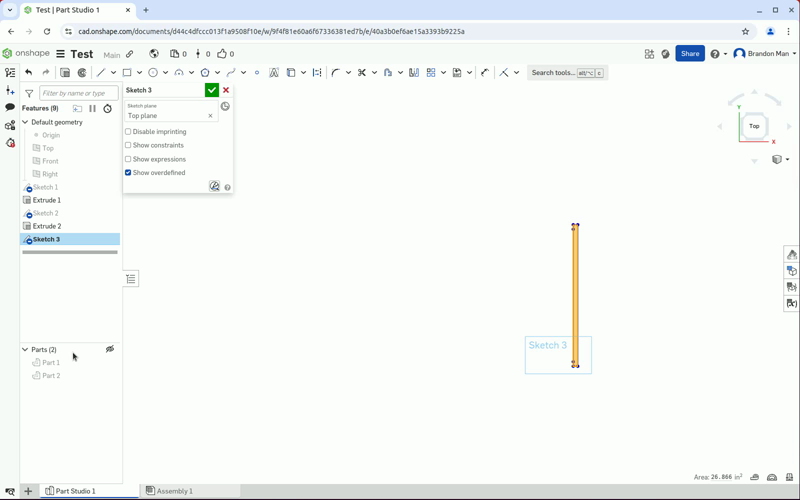
key(shift+e)
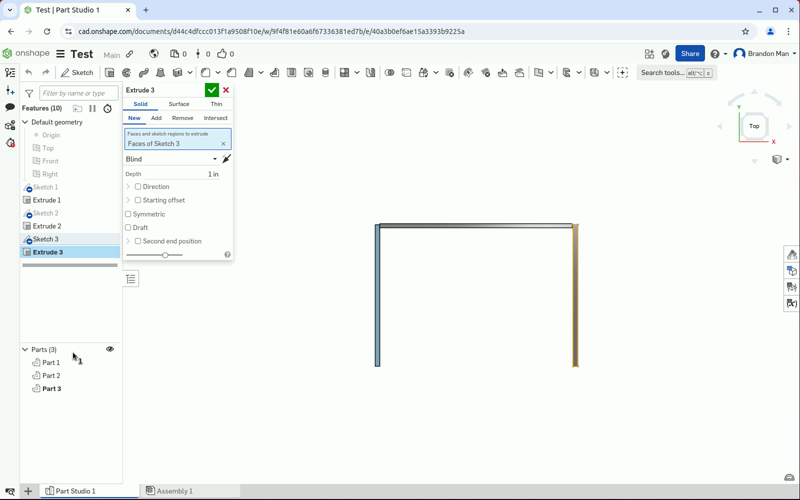
mouse_move(143, 106)
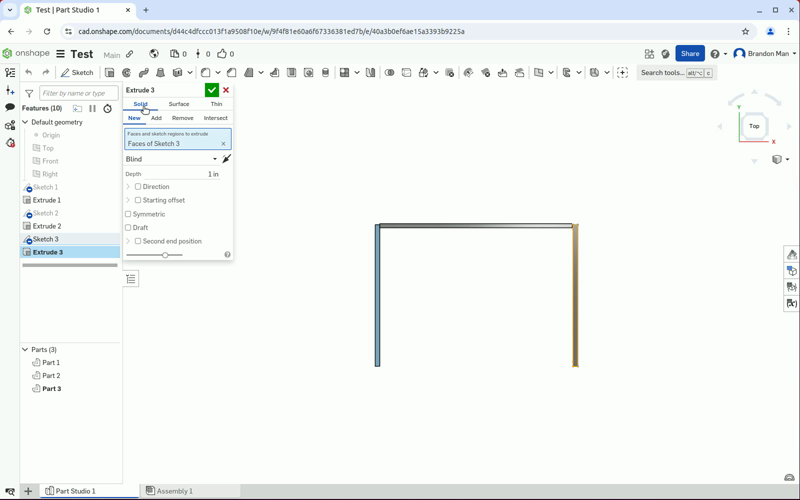
click(143, 106)
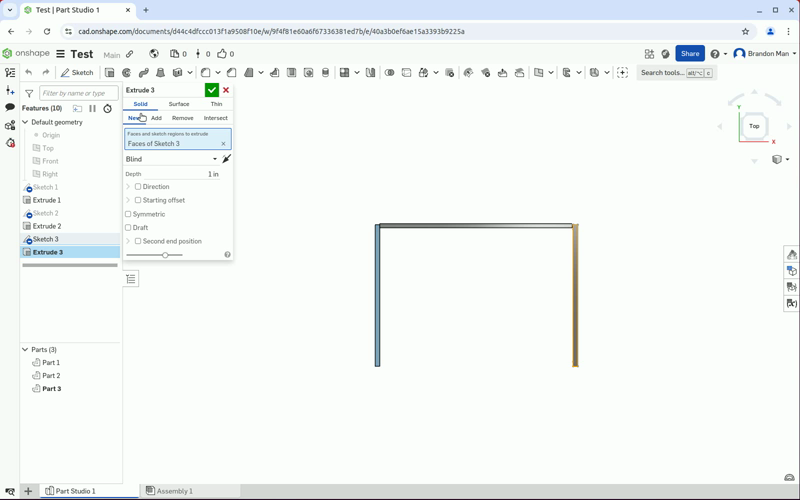
mouse_move(137, 120)
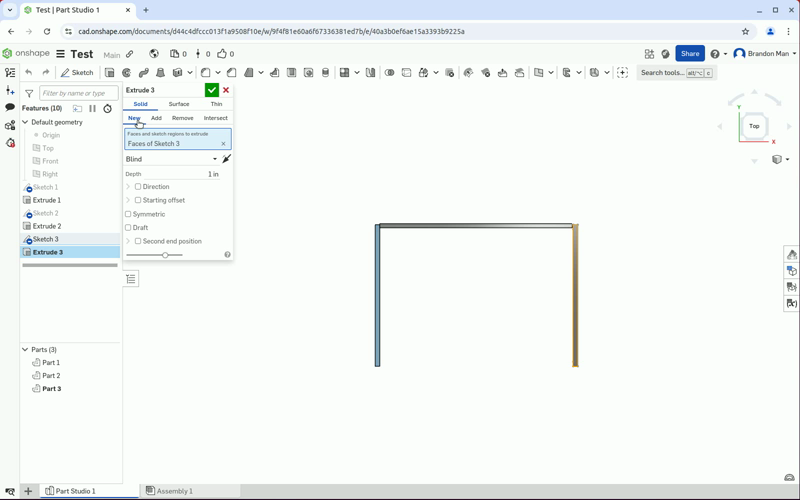
click(137, 120)
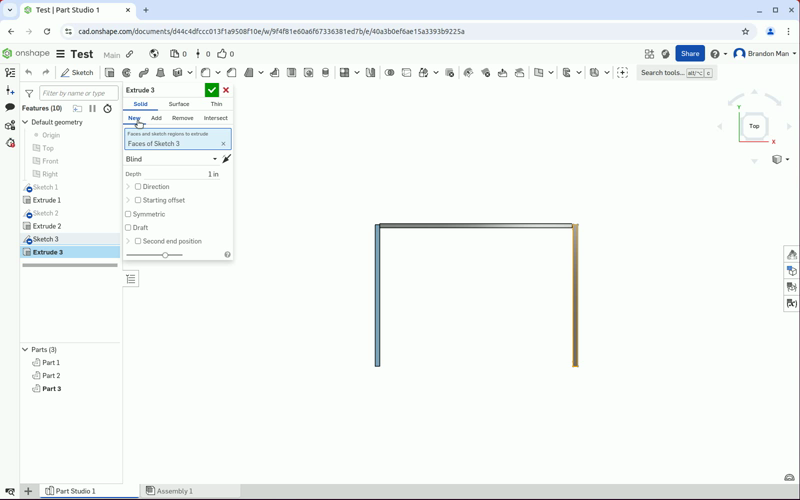
key(tab, 4)
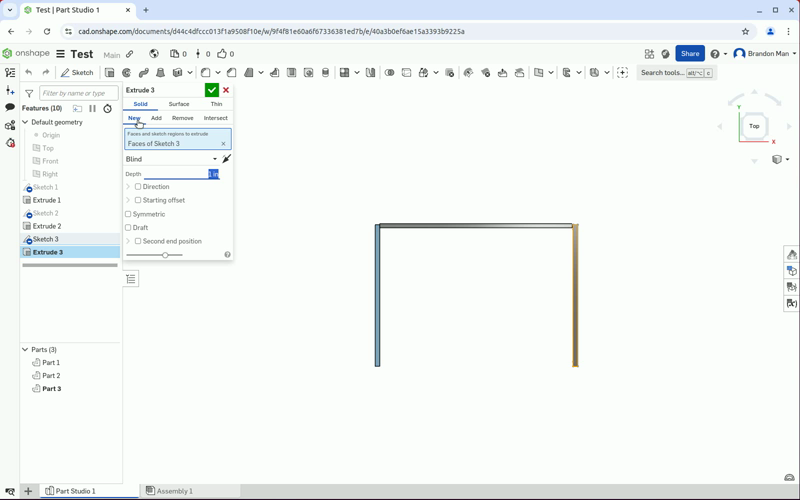
text(4.814)
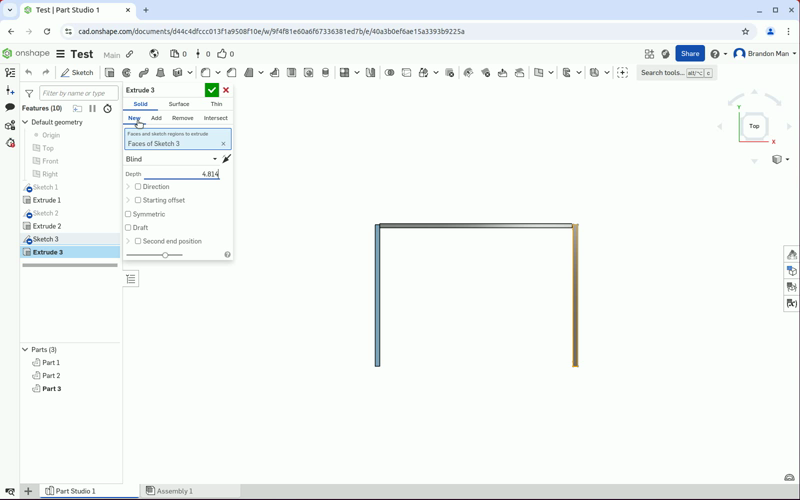
key(enter)
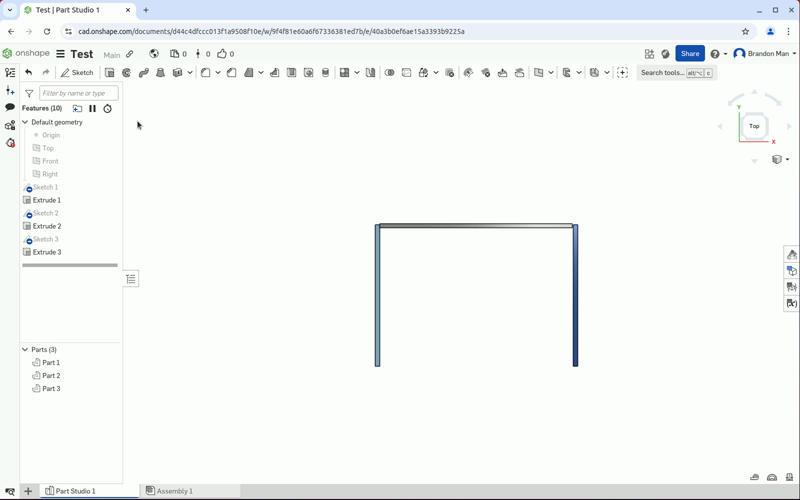
key(shift+h)
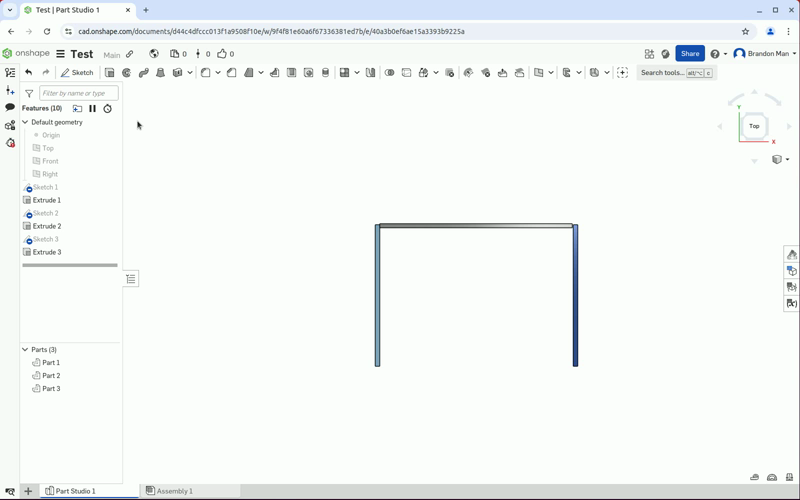
key(shift+h)
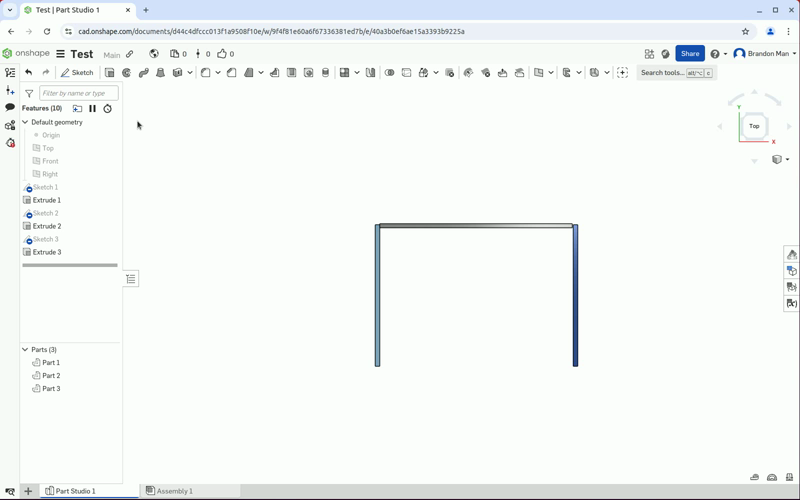
mouse_move(73, 189)
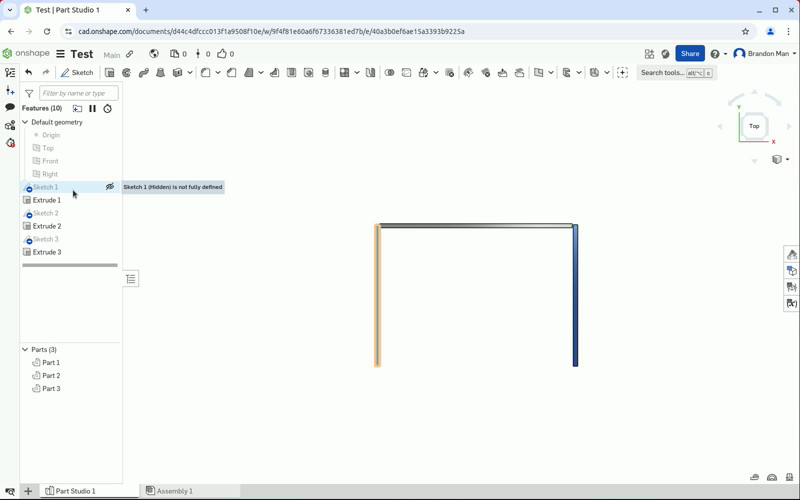
click(73, 189)
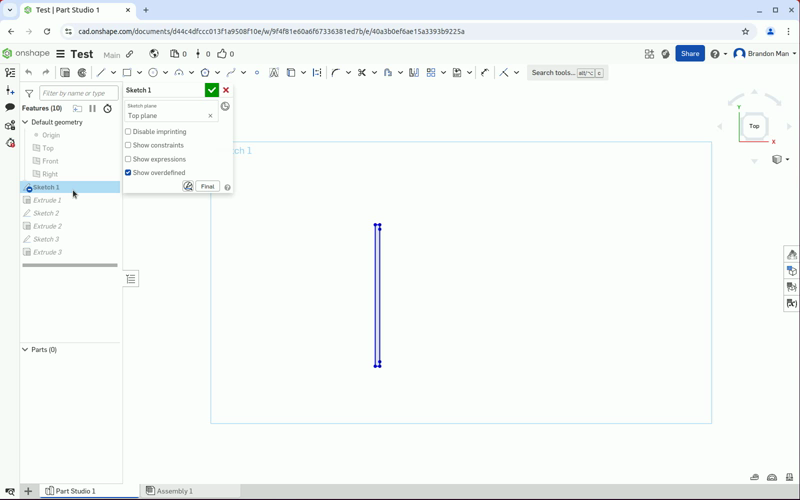
mouse_move(229, 92)
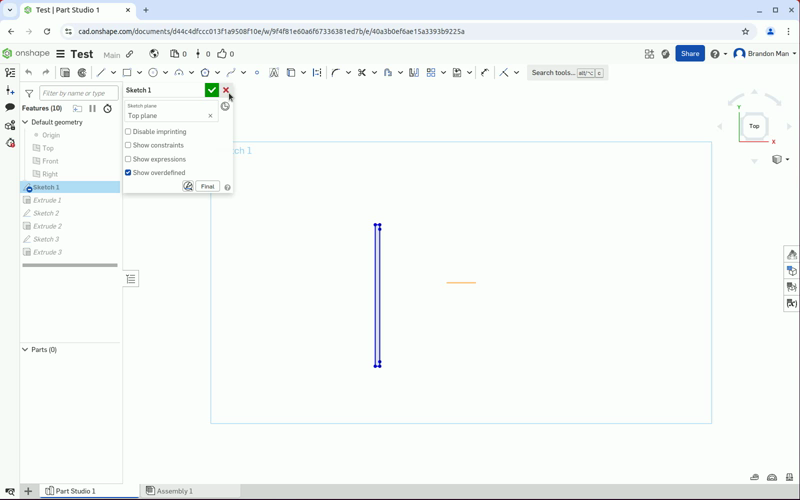
click(229, 92)
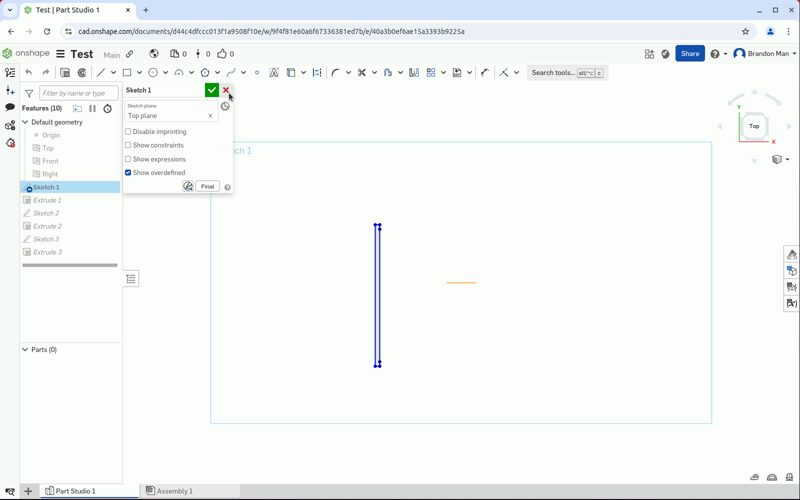
key(shift+s)
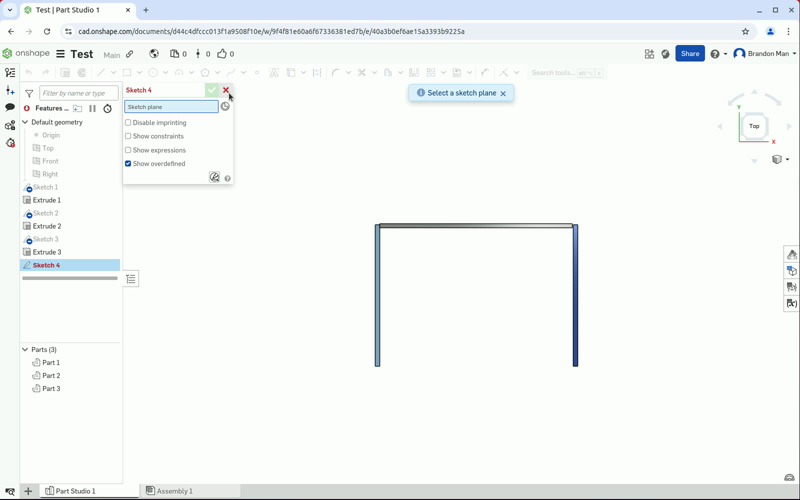
mouse_move(73, 150)
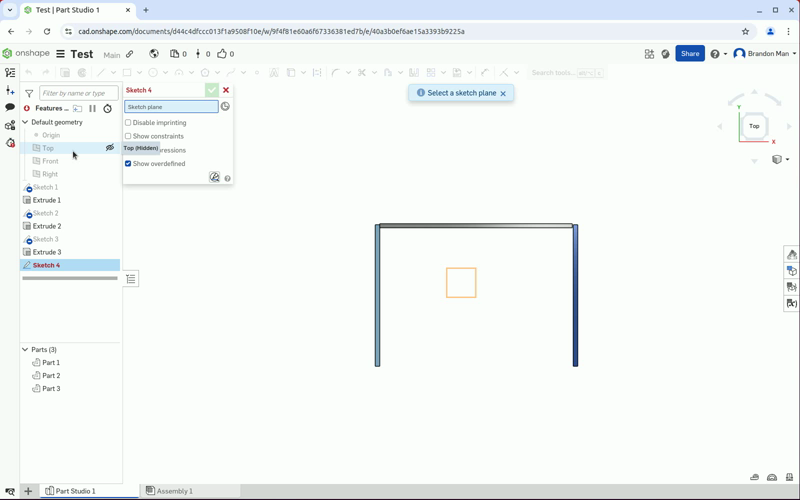
click(73, 150)
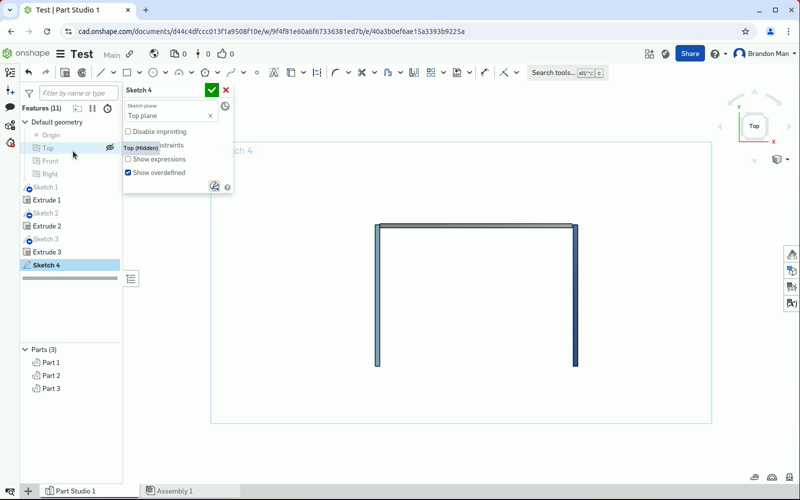
mouse_move(73, 352)
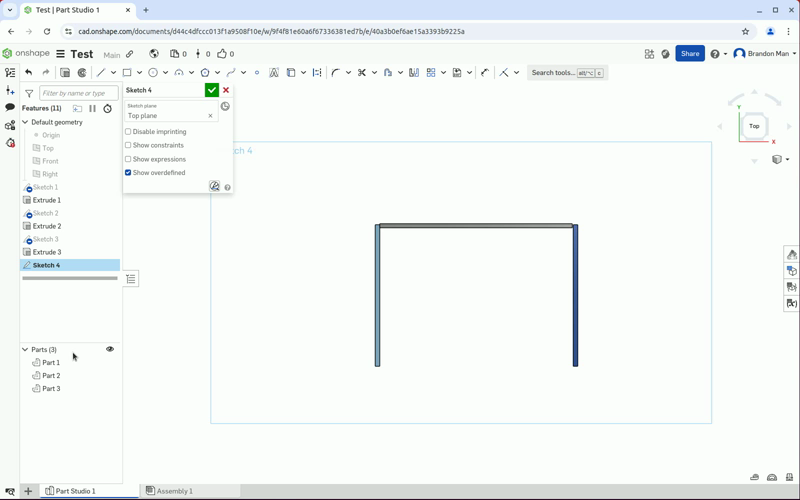
key(y)
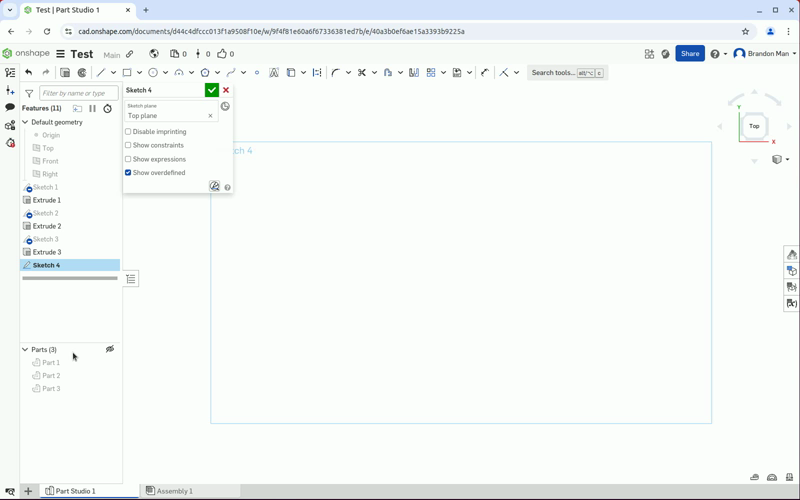
key(l)
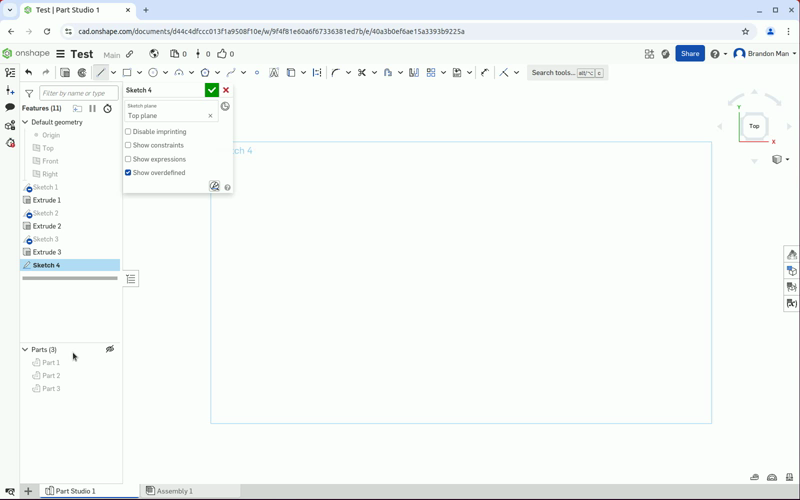
key_down(shift)
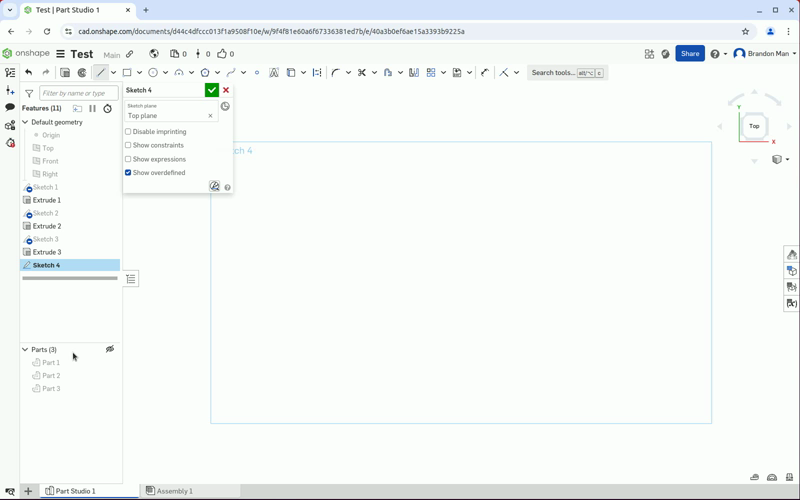
mouse_move(379, 366)
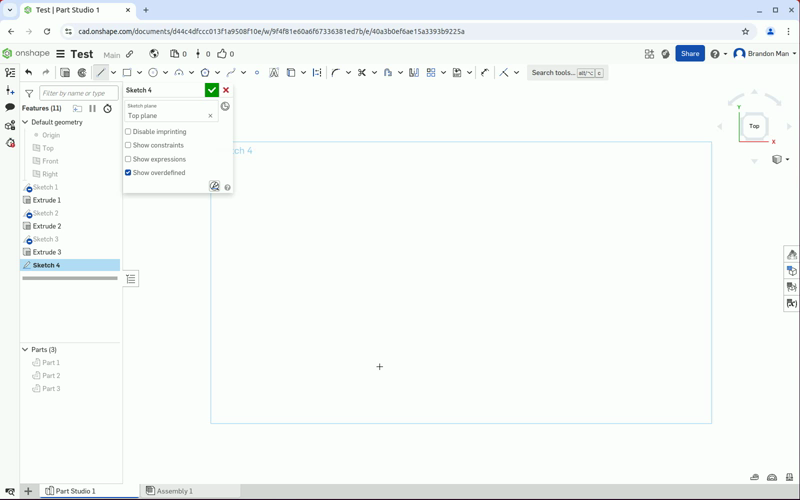
click(379, 366)
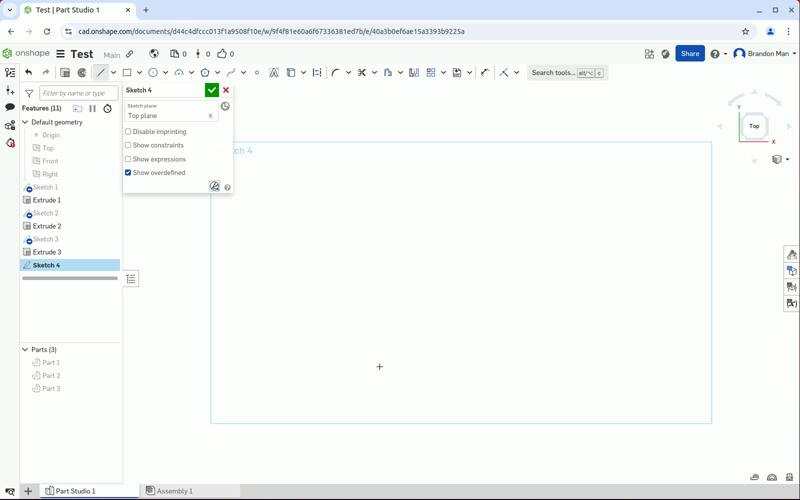
key_up(shift)
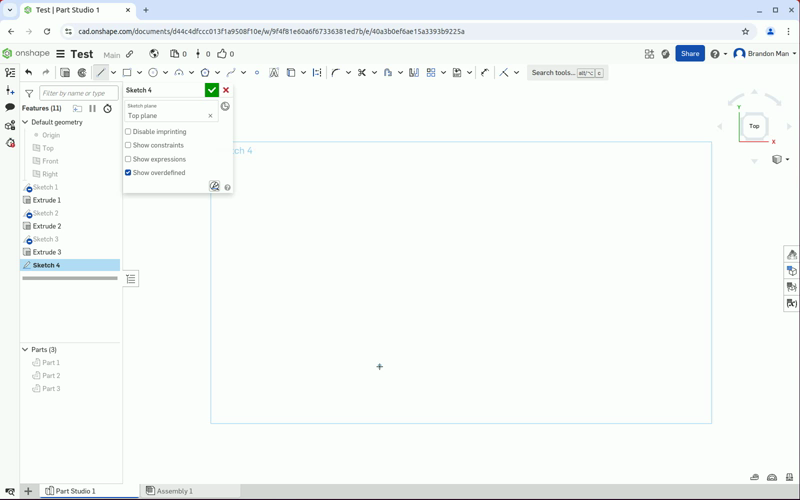
key_down(shift)
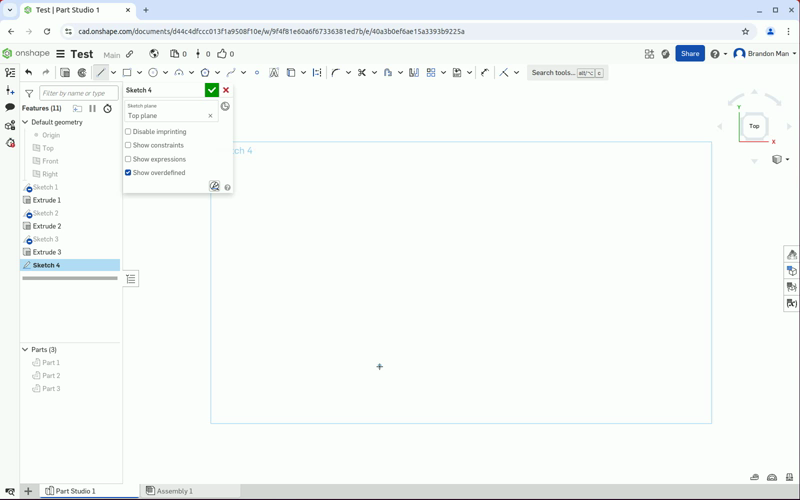
mouse_move(572, 366)
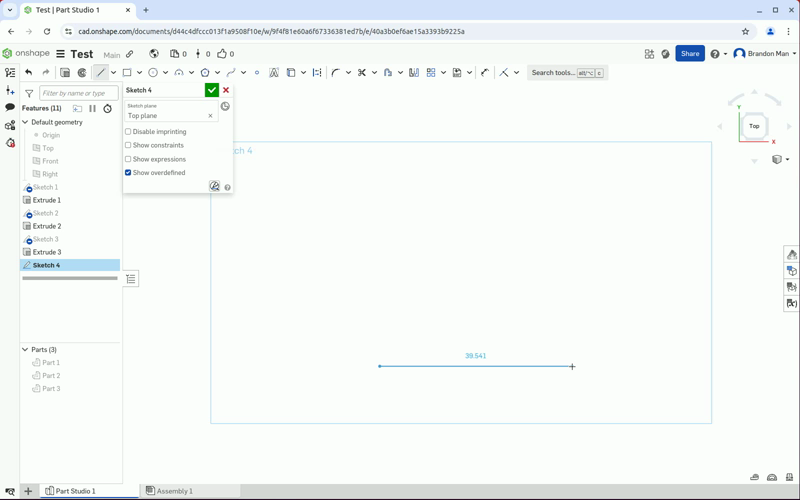
click(572, 366)
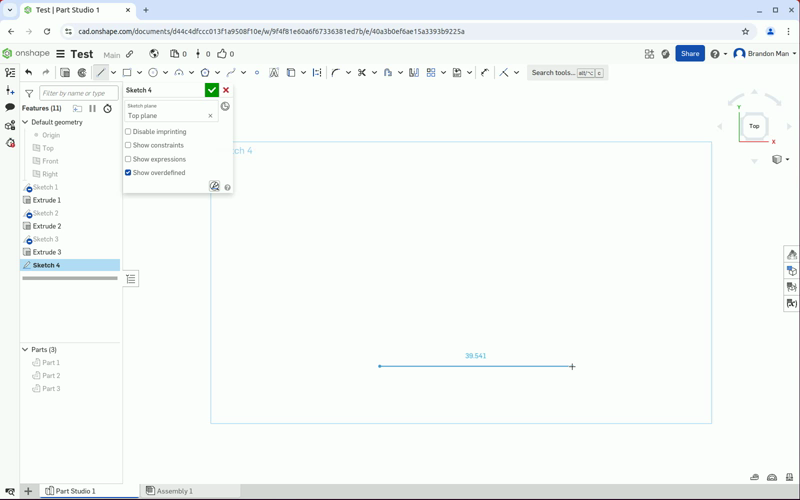
key_up(shift)
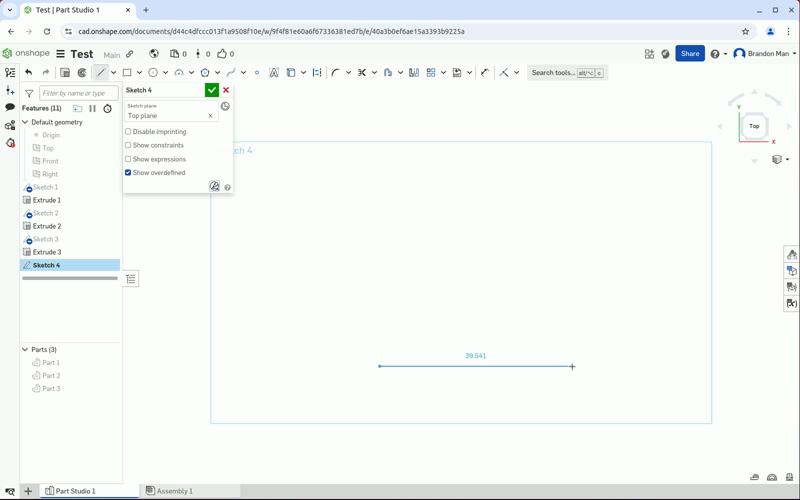
key_down(shift)
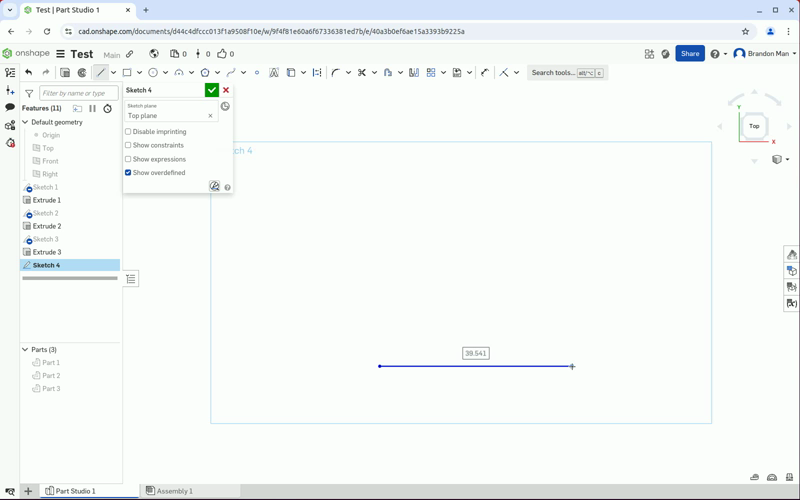
mouse_move(589, 366)
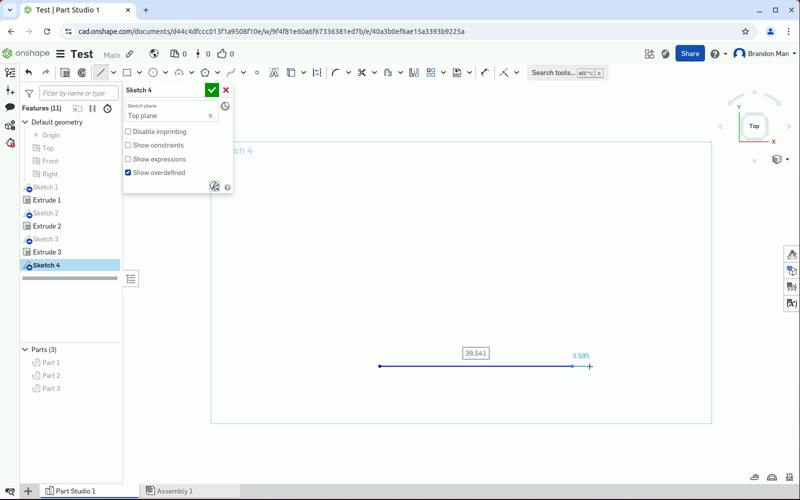
mouse_move(572, 362)
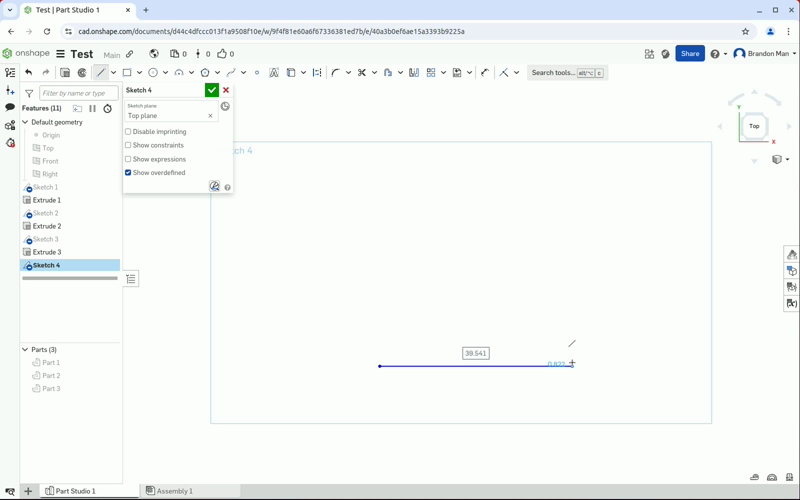
scroll(6)
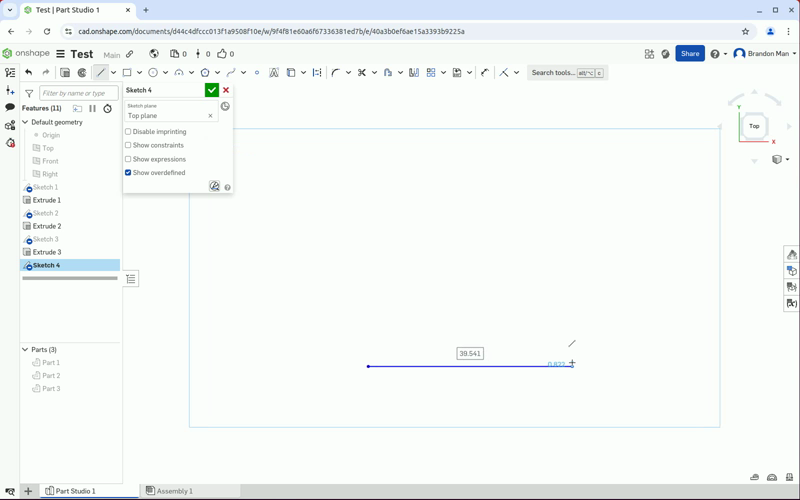
scroll(6)
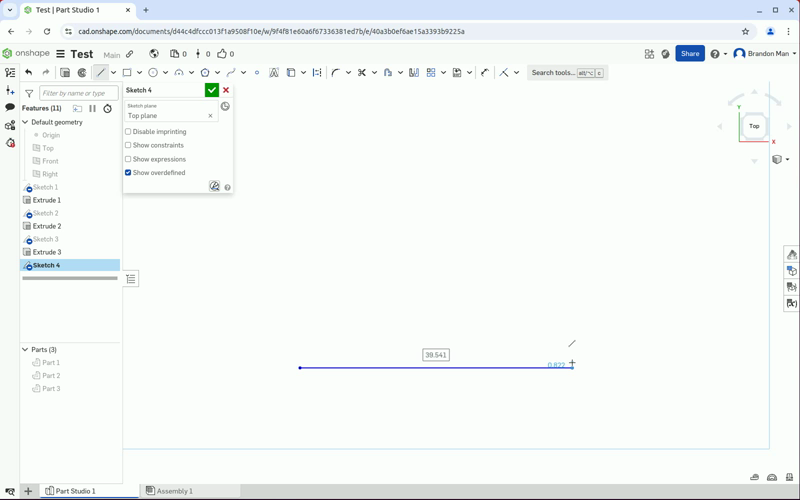
scroll(6)
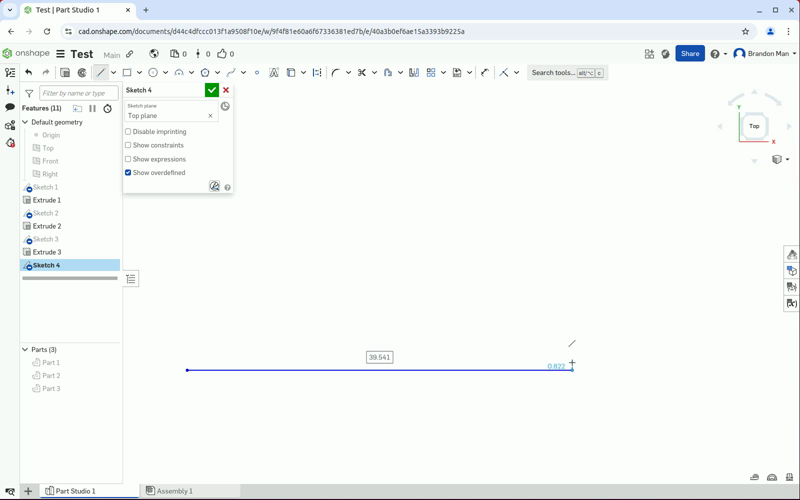
scroll(6)
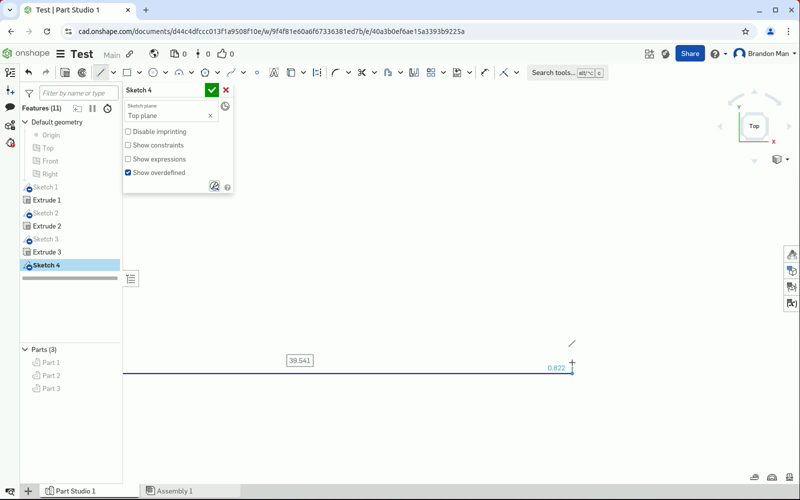
scroll(6)
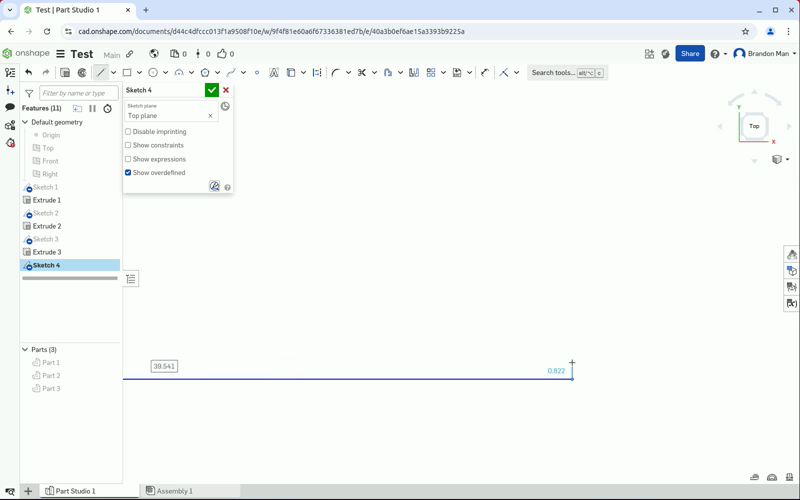
scroll(6)
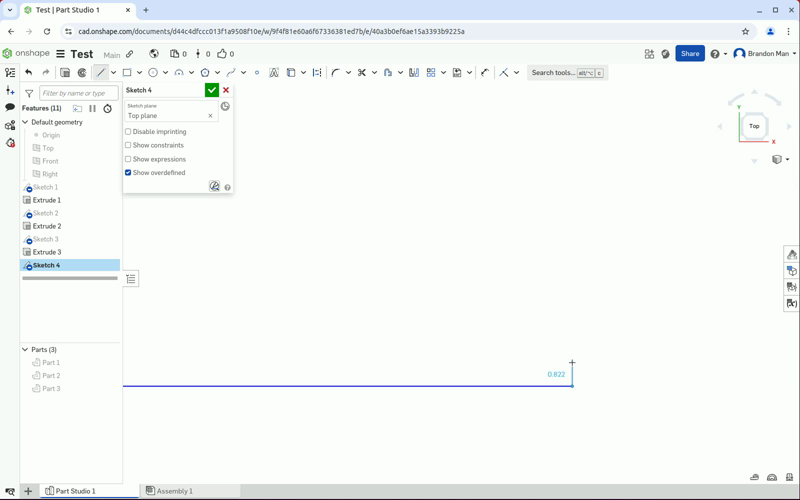
scroll(6)
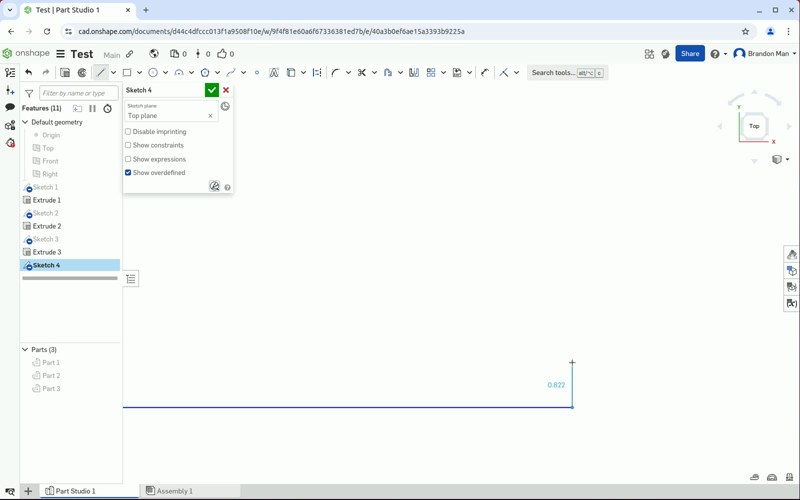
click(572, 362)
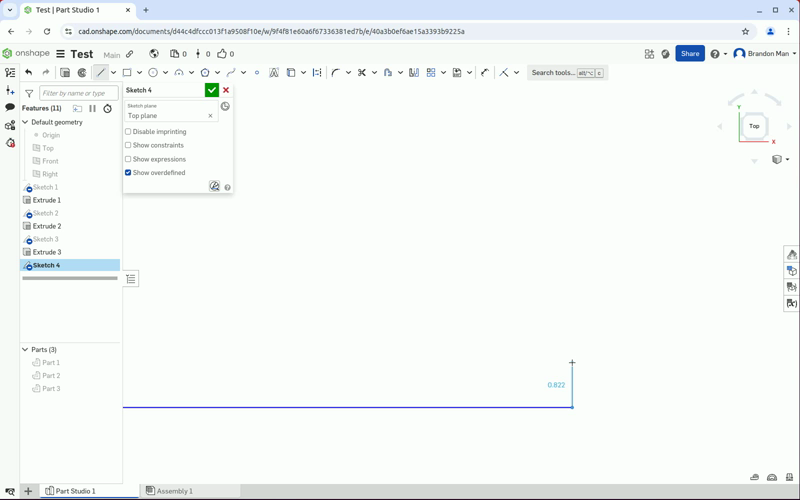
scroll(-6)
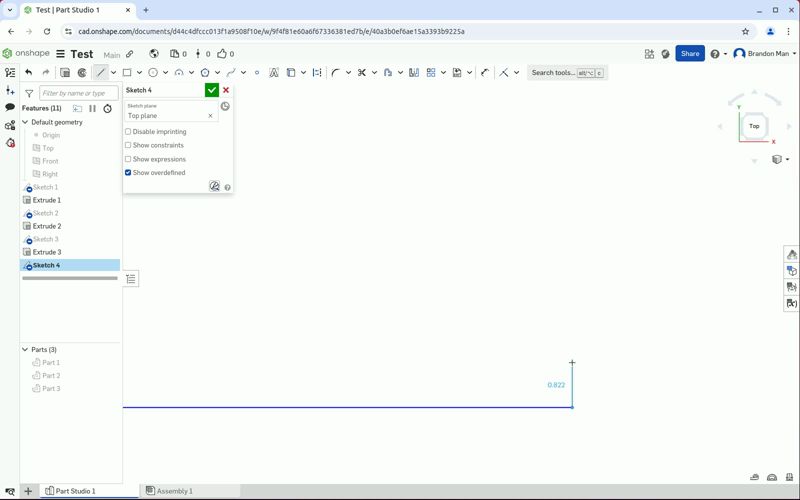
scroll(-6)
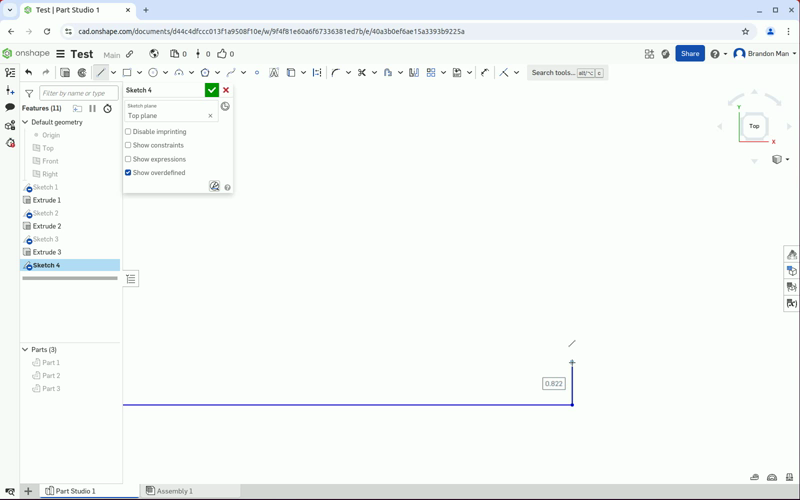
scroll(-6)
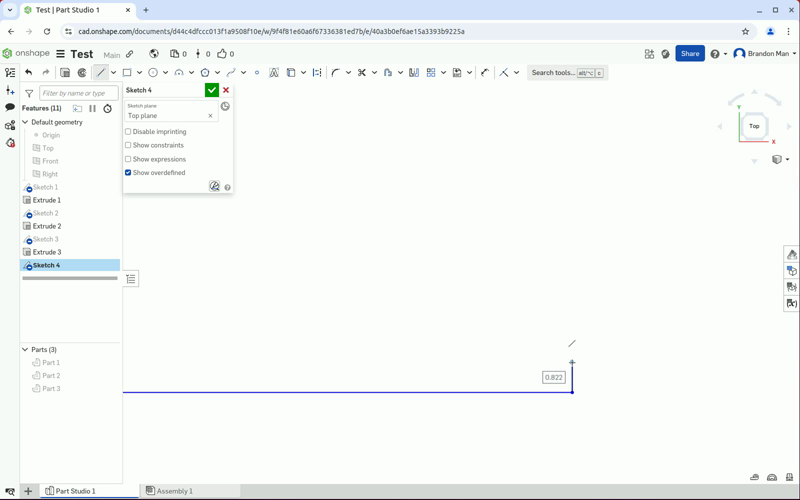
scroll(-6)
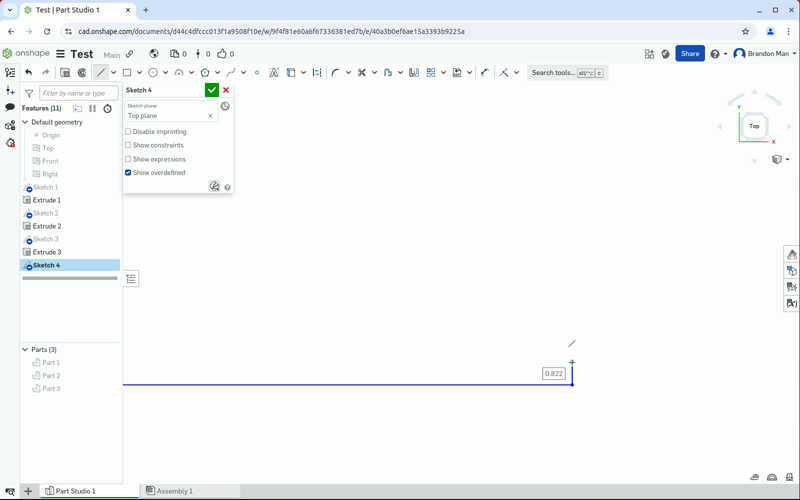
scroll(-6)
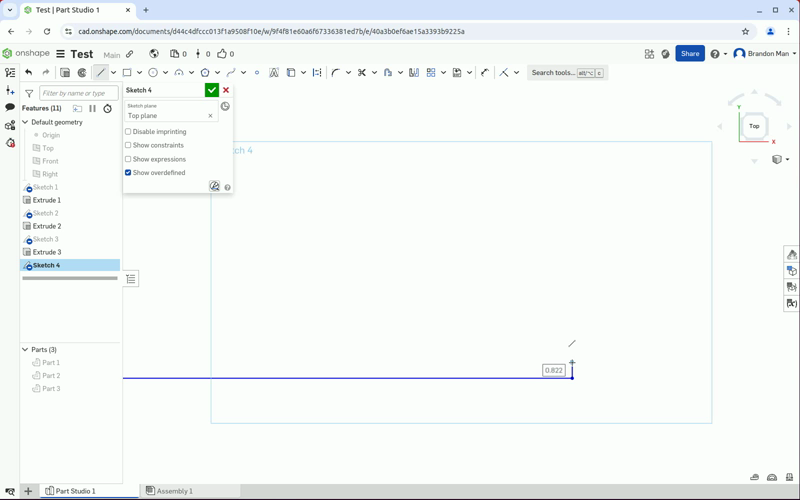
scroll(-6)
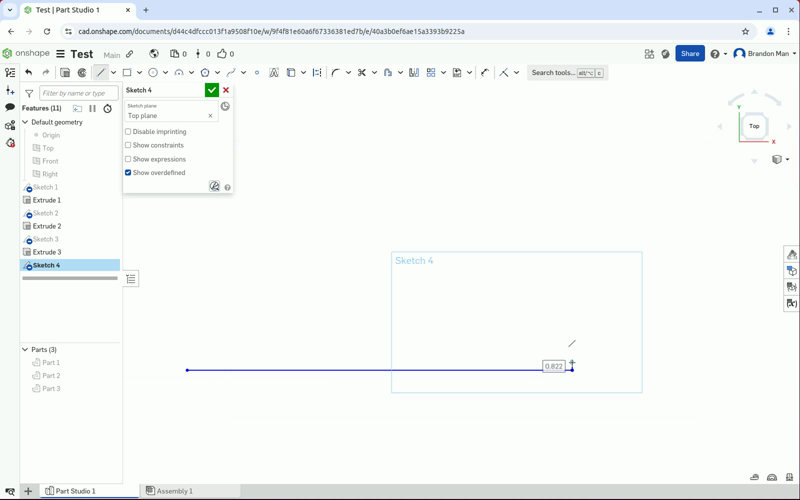
scroll(-6)
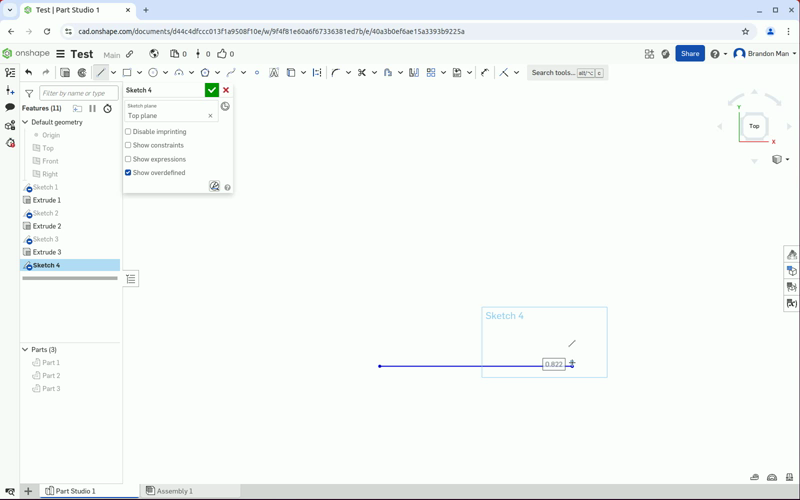
key_up(shift)
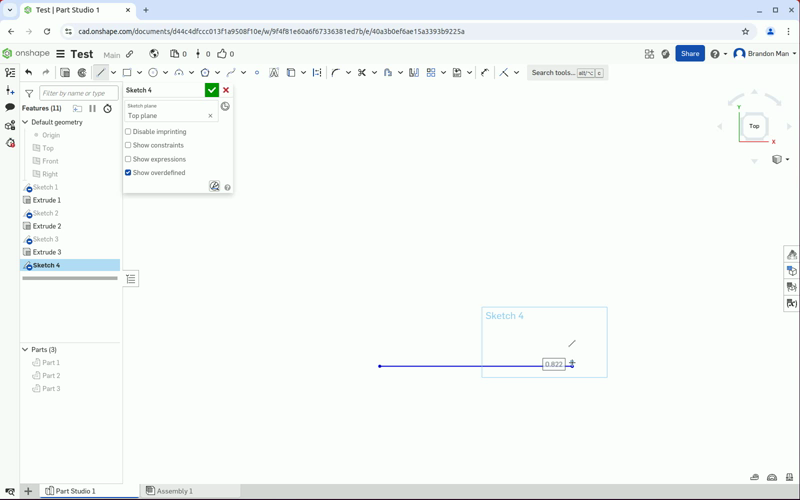
key_down(shift)
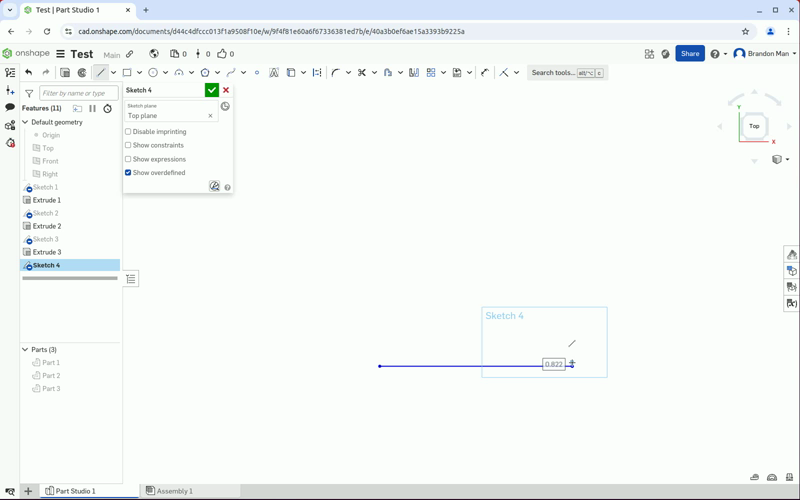
mouse_move(379, 362)
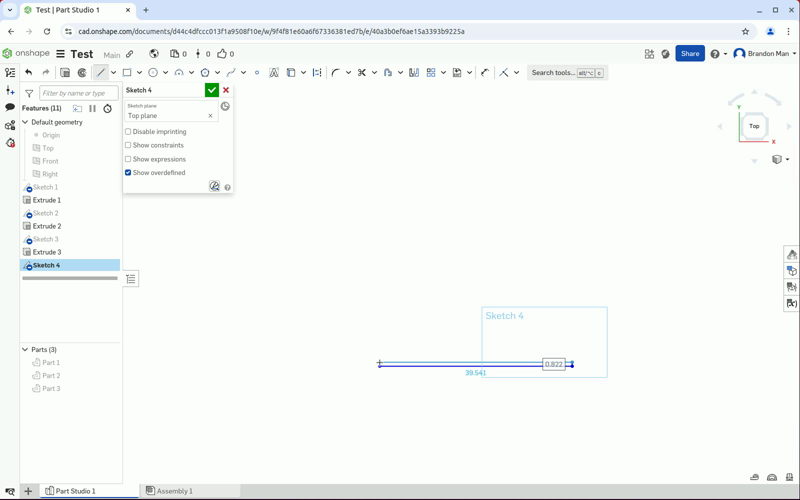
scroll(6)
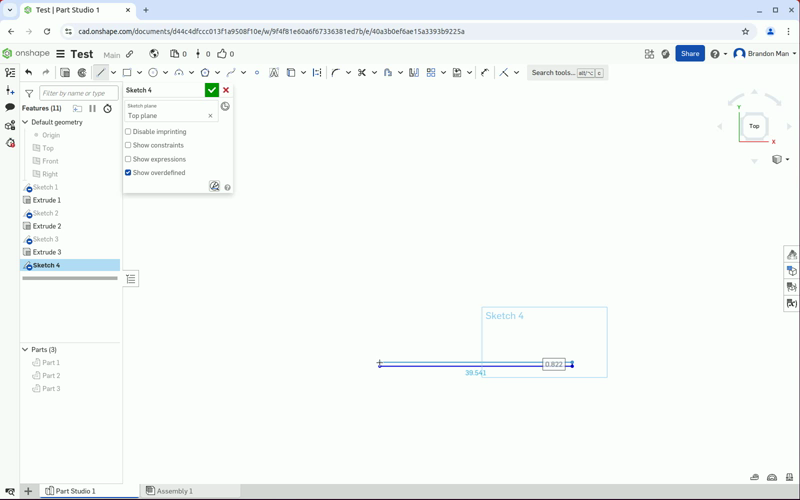
scroll(6)
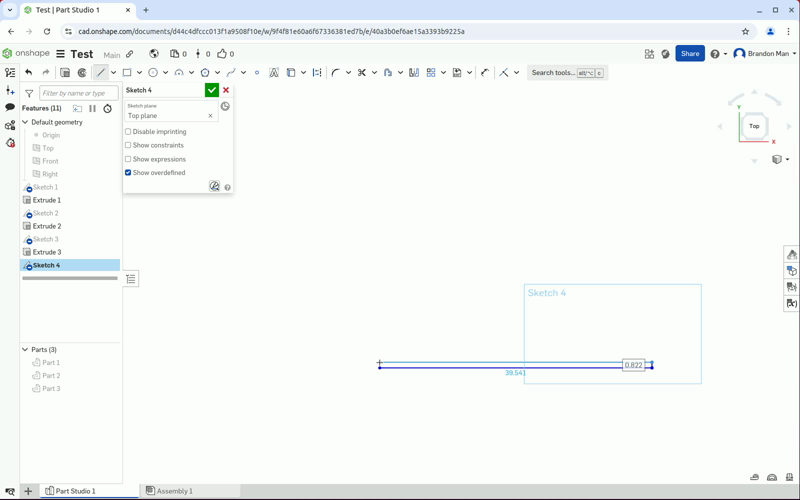
scroll(6)
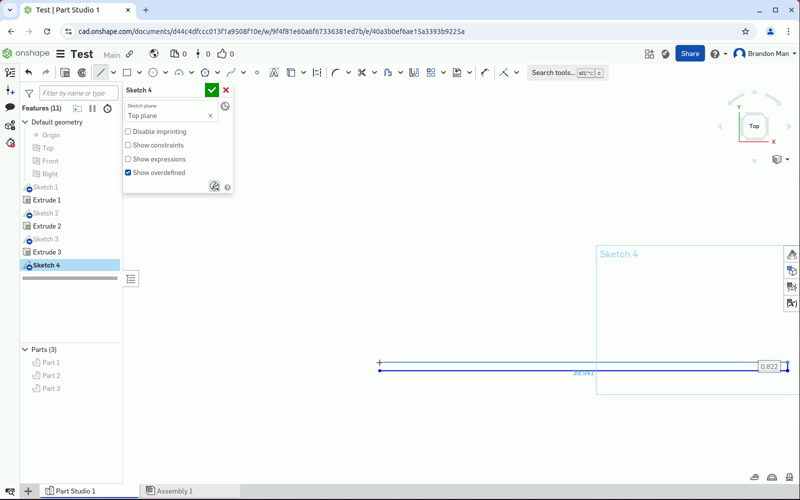
scroll(6)
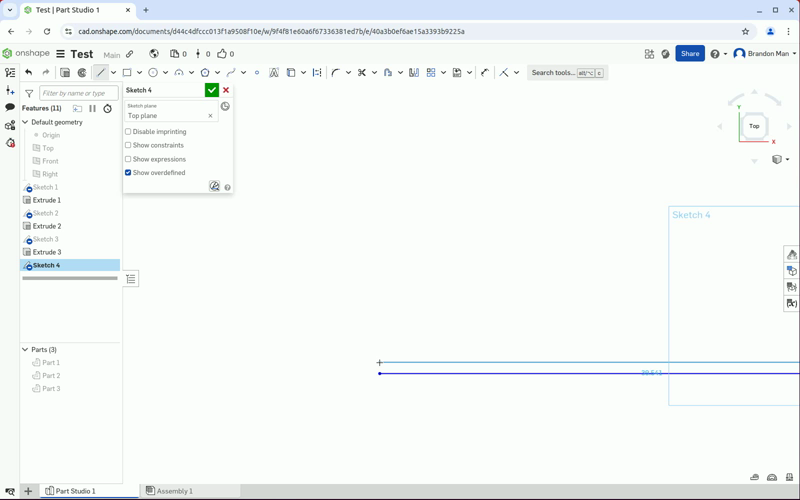
scroll(6)
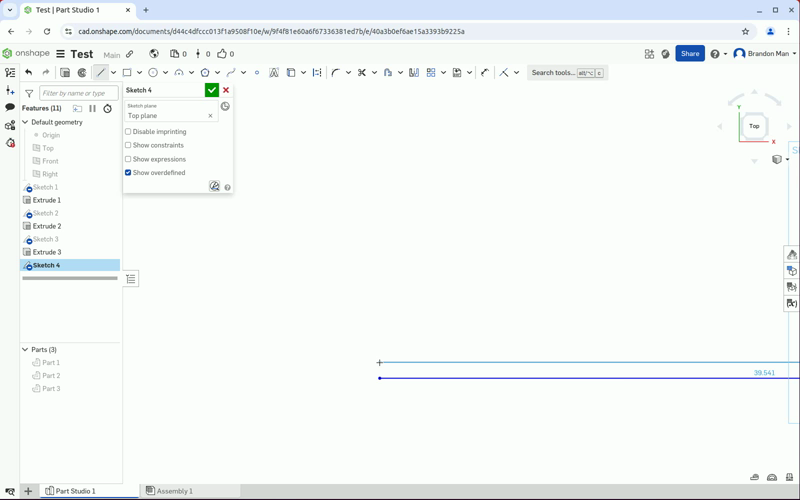
scroll(6)
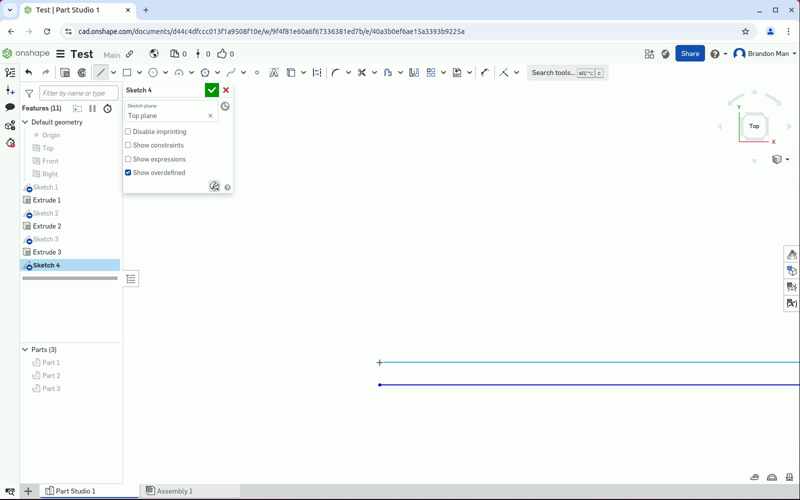
scroll(6)
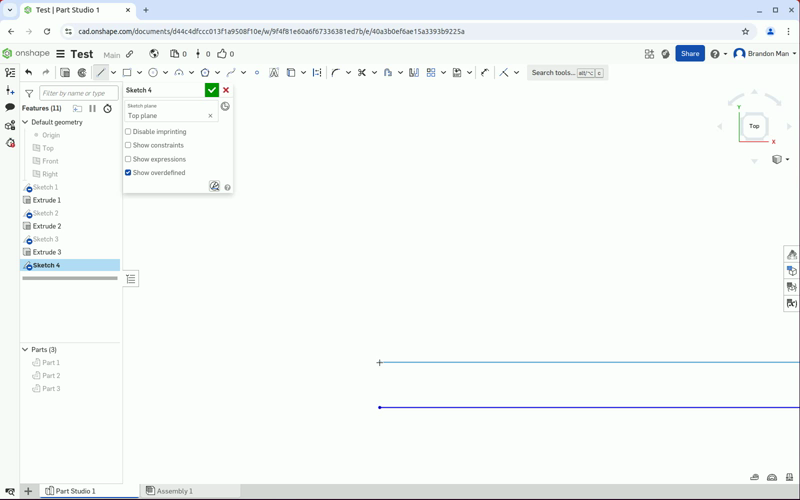
click(379, 362)
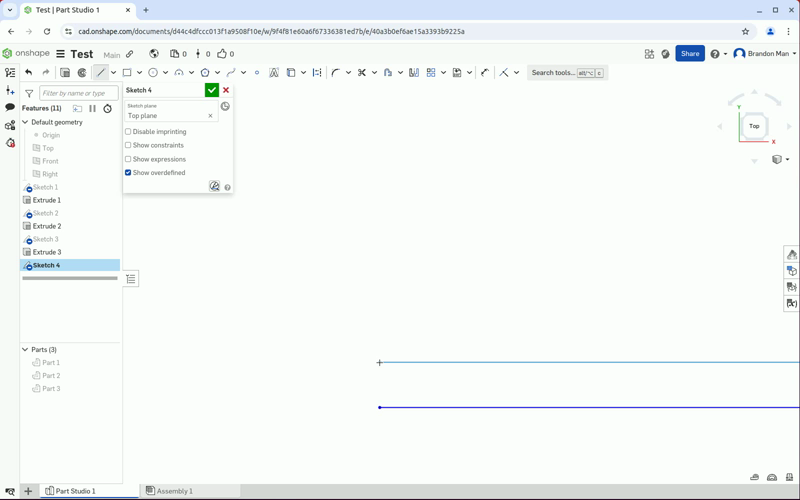
scroll(-6)
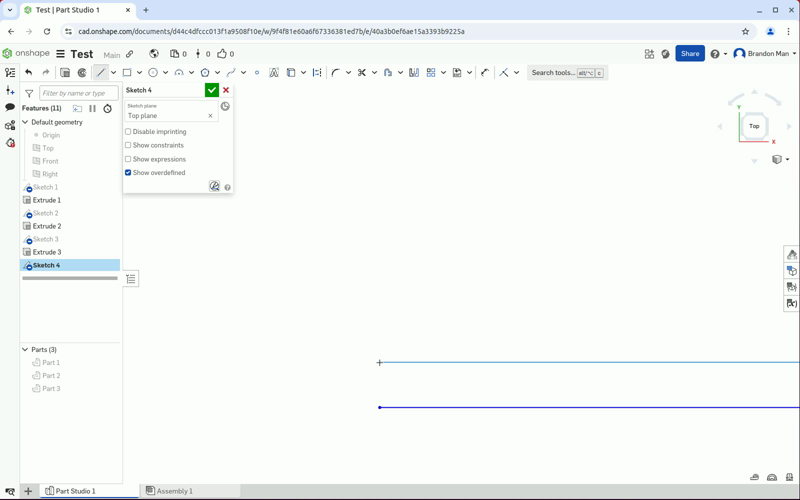
scroll(-6)
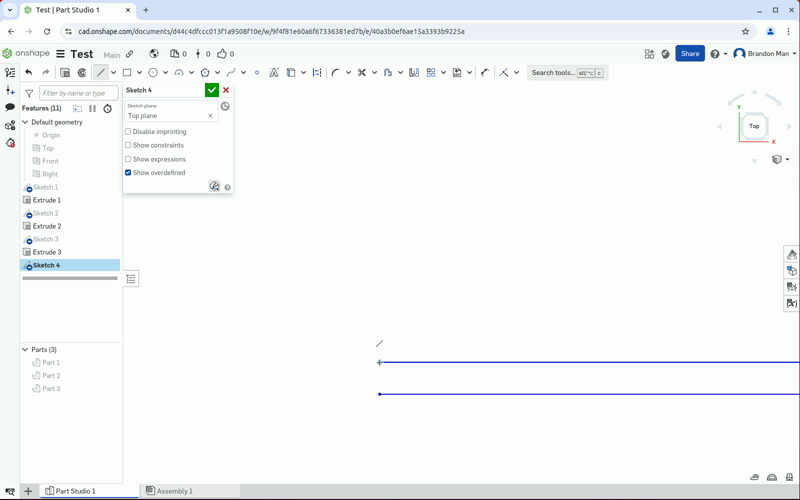
scroll(-6)
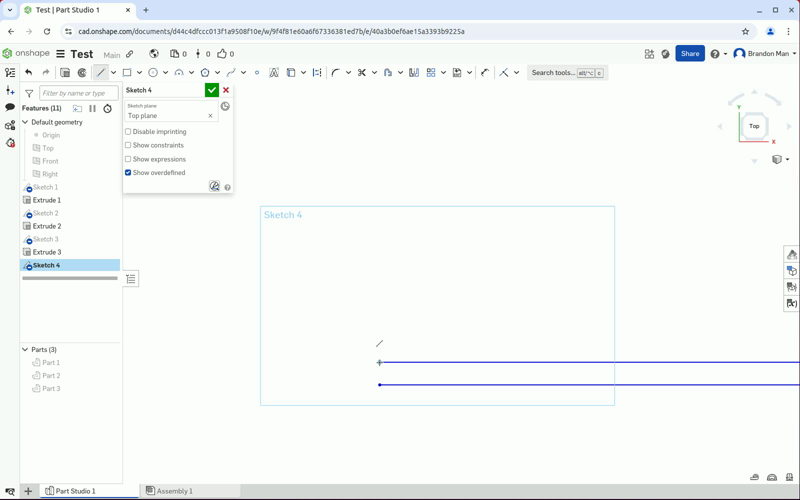
scroll(-6)
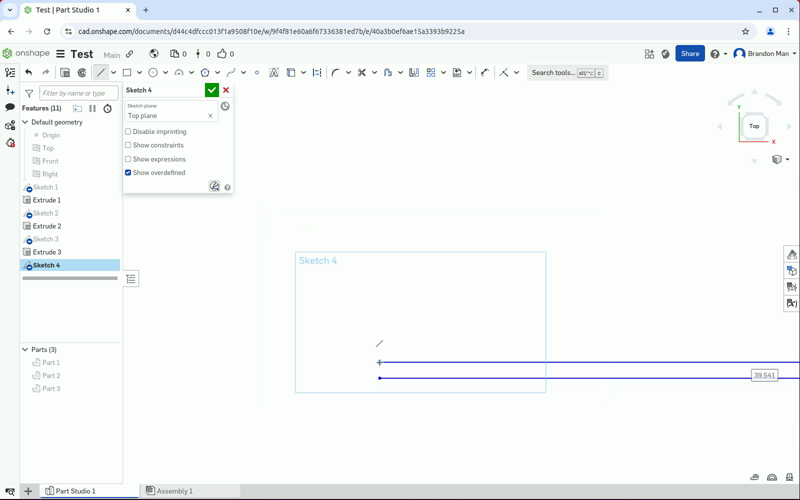
scroll(-6)
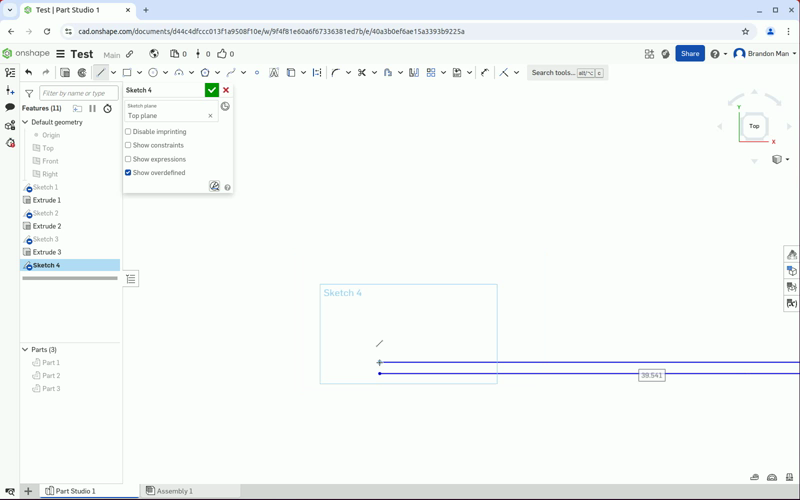
scroll(-6)
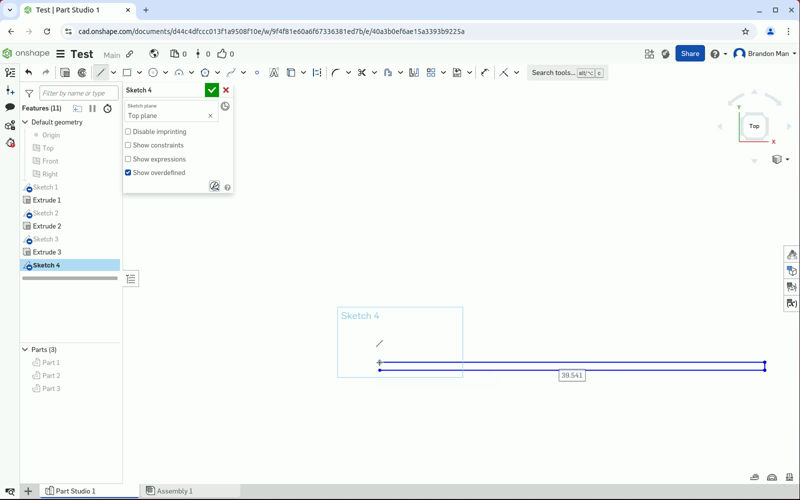
scroll(-6)
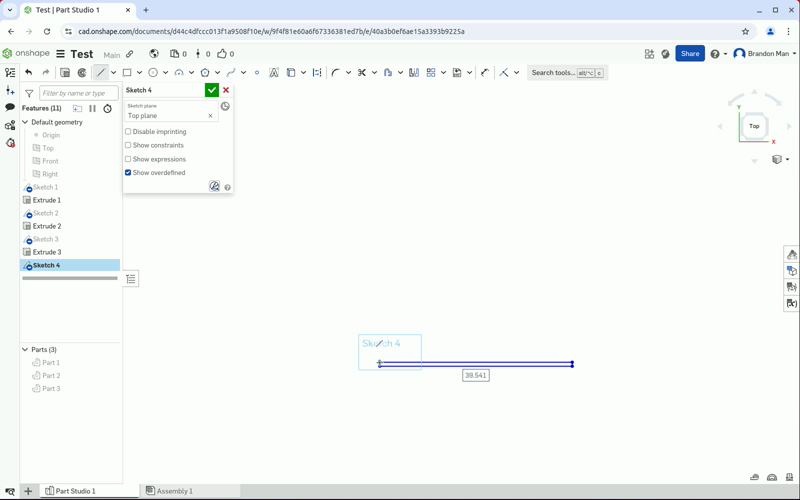
key_up(shift)
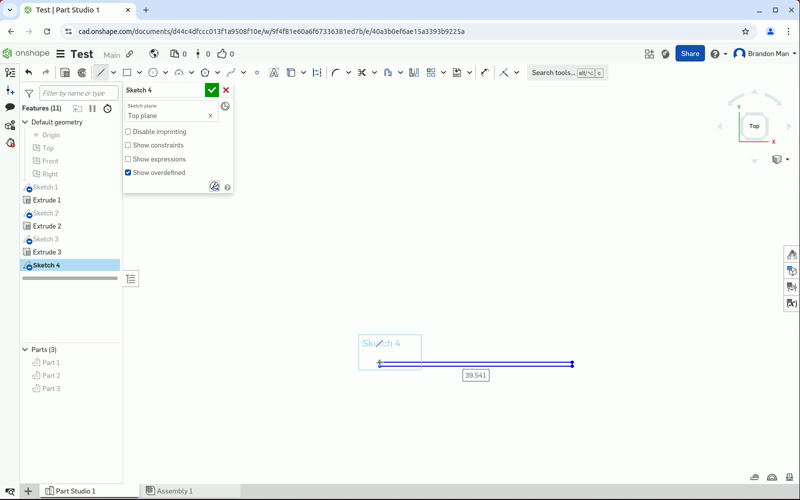
mouse_move(409, 362)
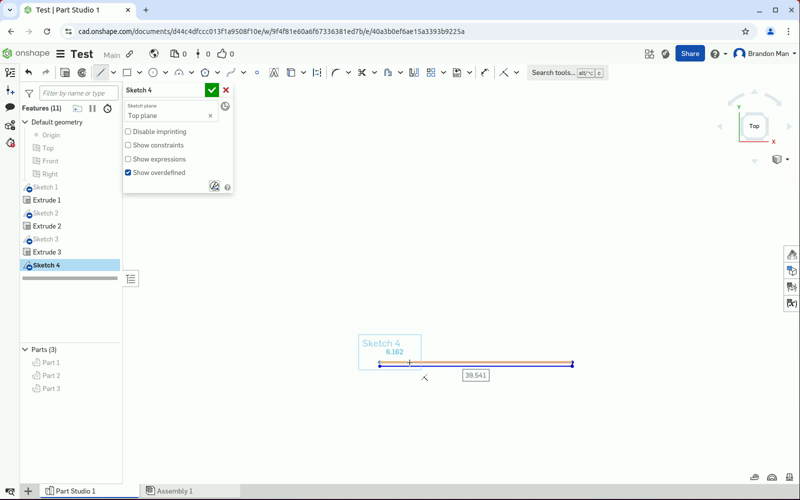
key_down(shift)
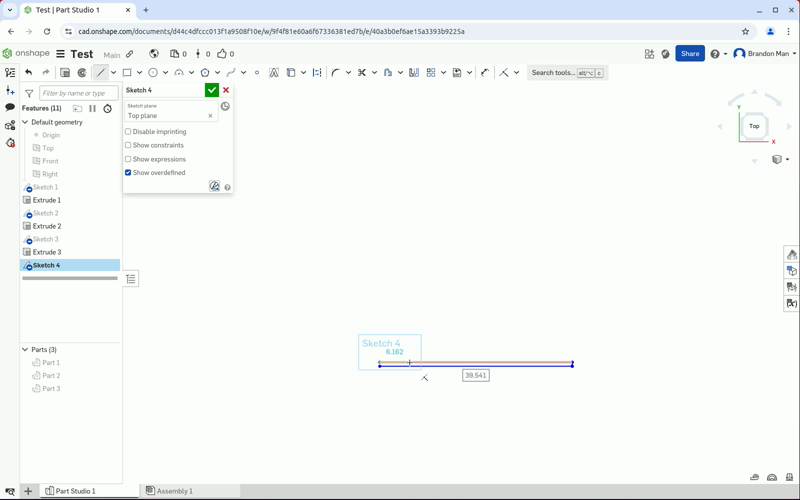
mouse_move(379, 366)
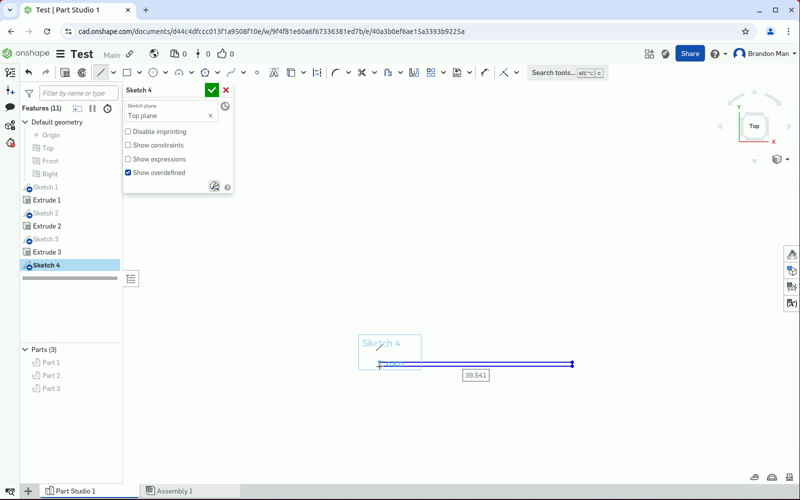
scroll(6)
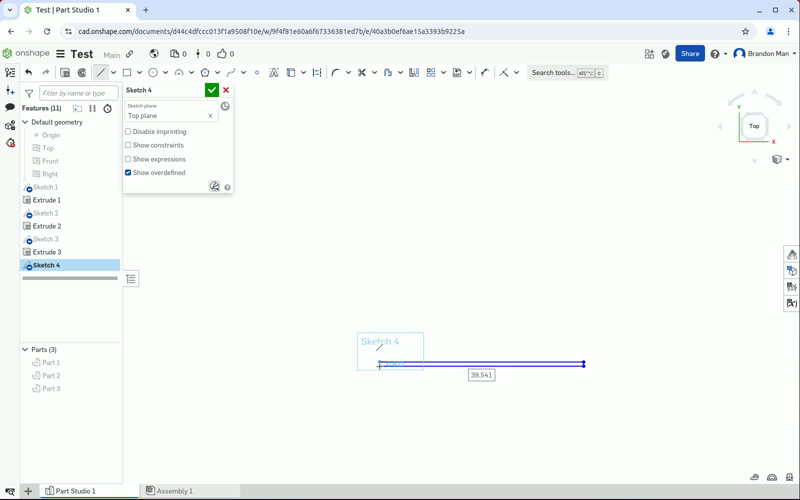
scroll(6)
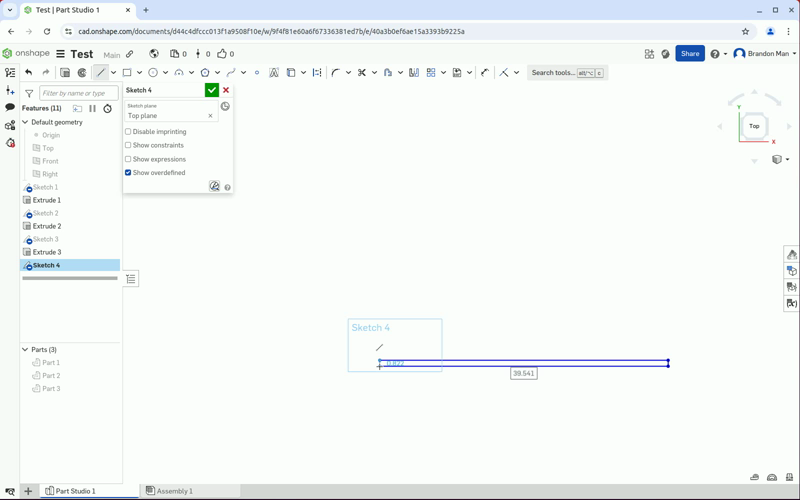
scroll(6)
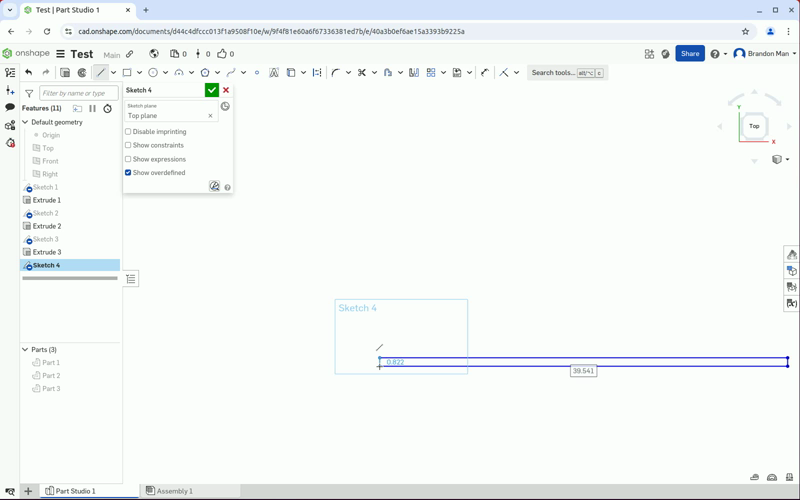
scroll(6)
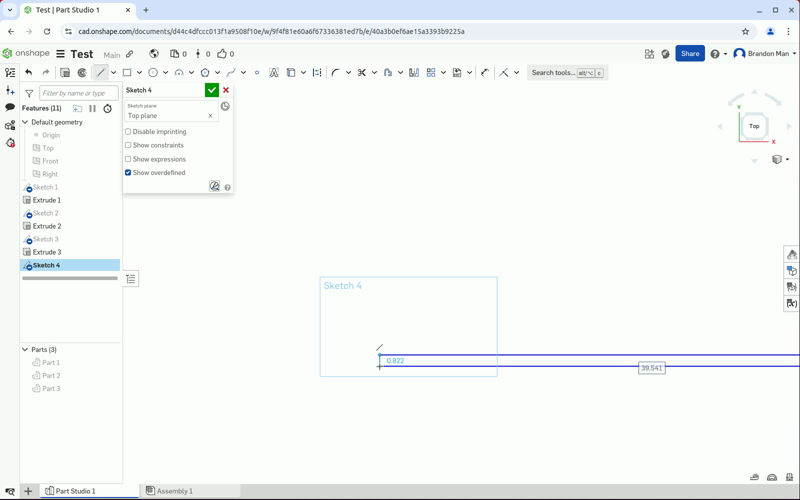
scroll(6)
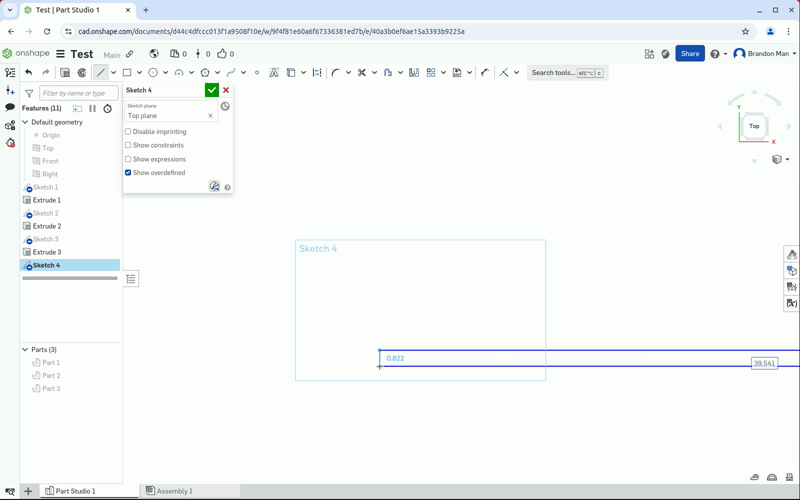
scroll(6)
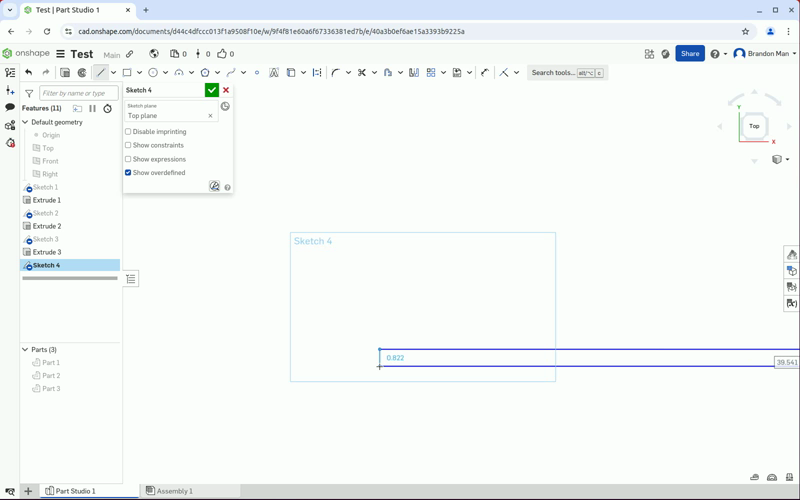
scroll(6)
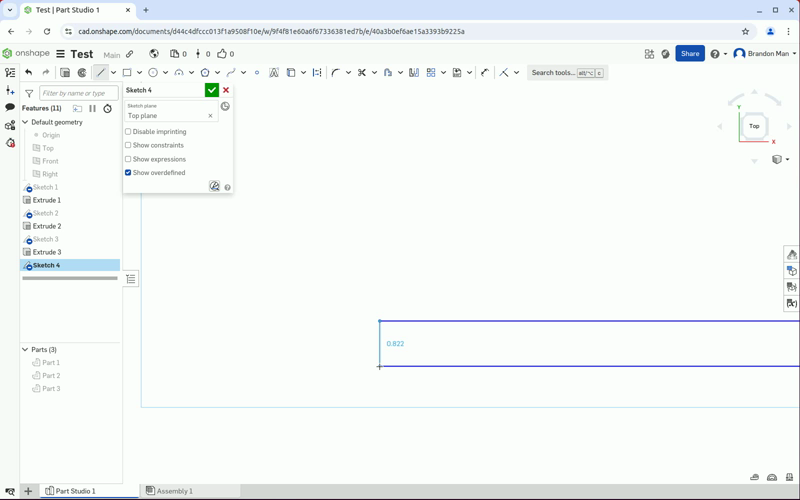
key_up(shift)
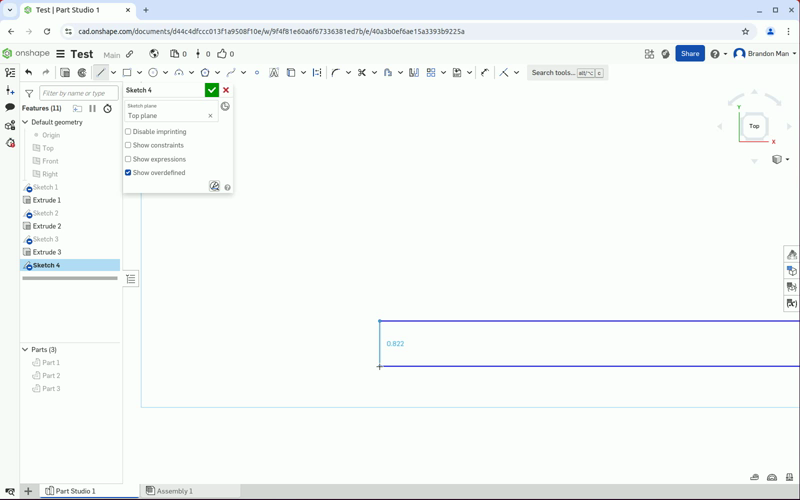
click(379, 366)
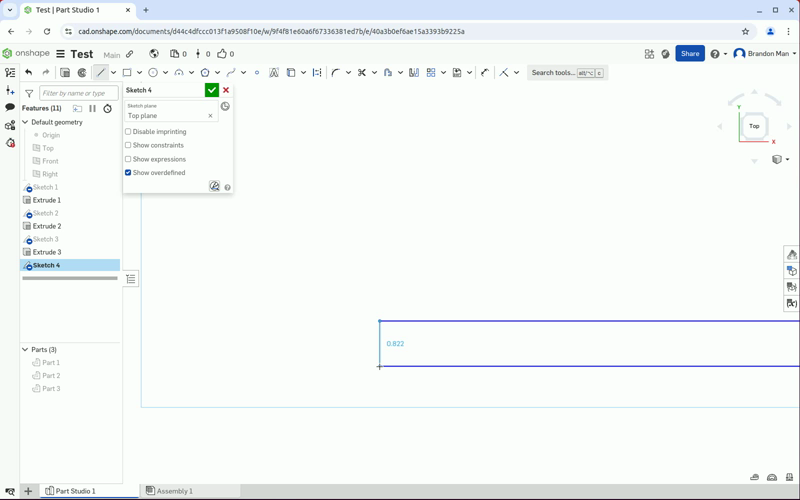
scroll(-6)
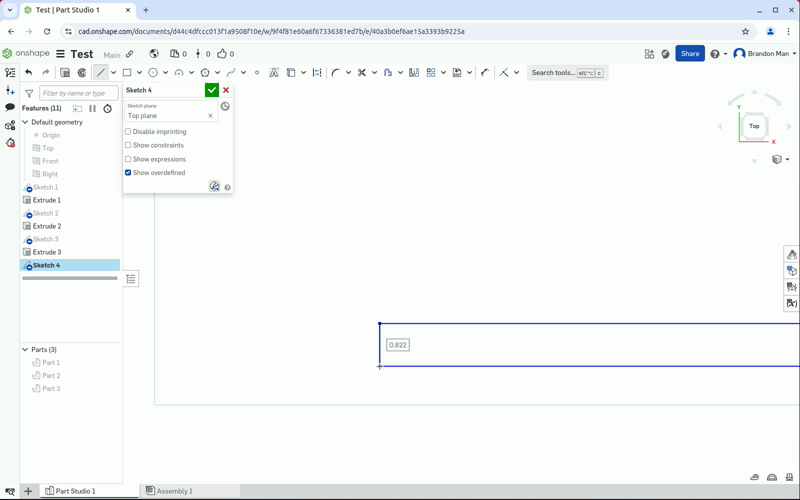
scroll(-6)
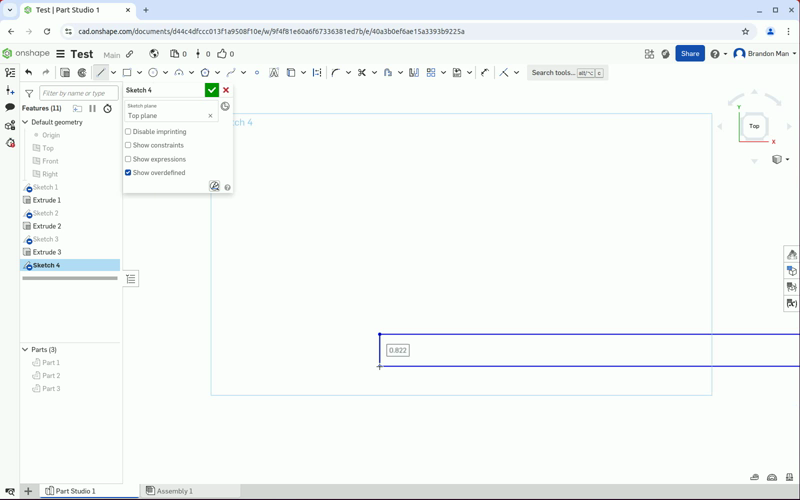
scroll(-6)
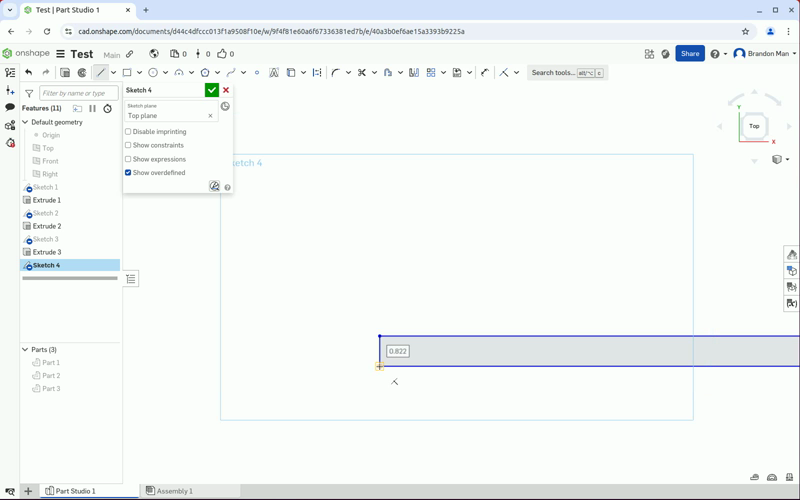
scroll(-6)
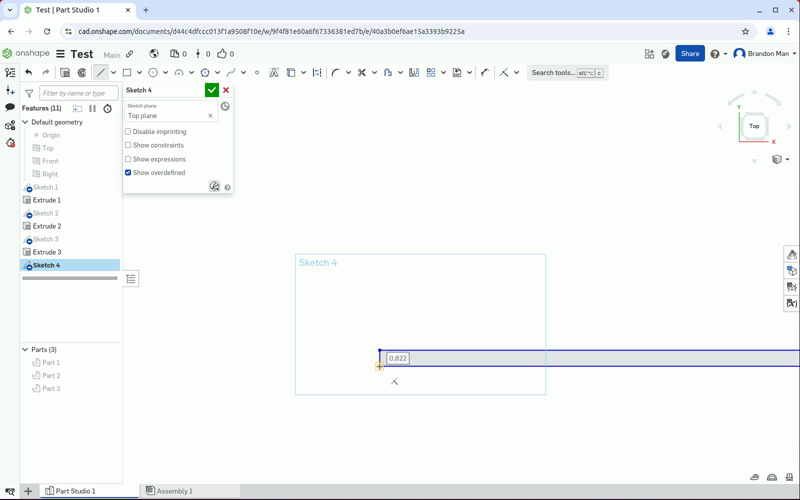
scroll(-6)
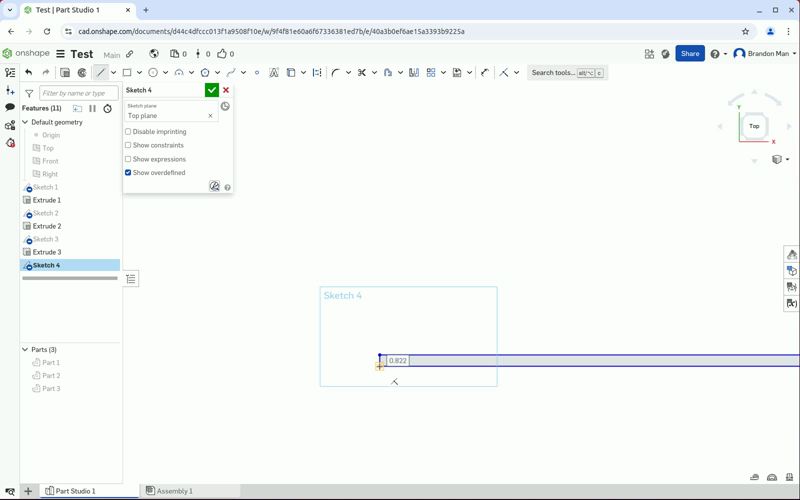
scroll(-6)
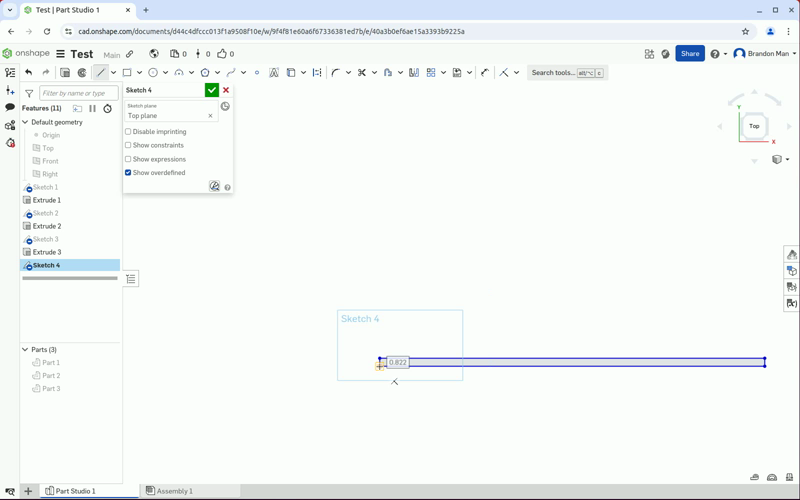
scroll(-6)
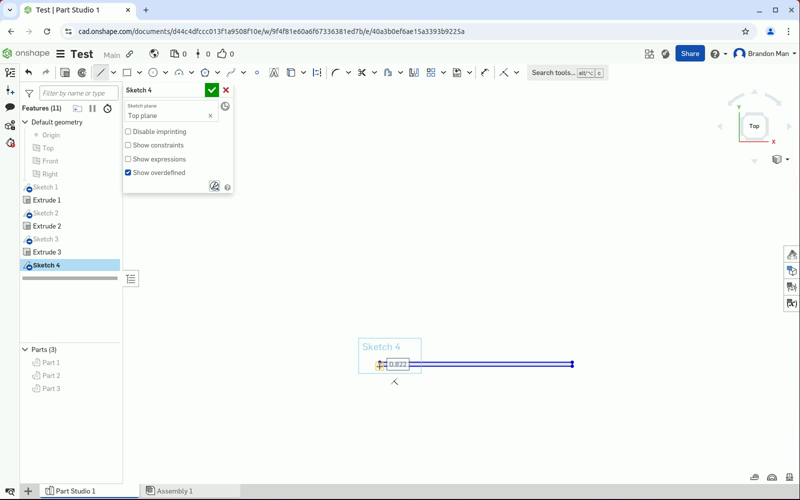
key(esc)
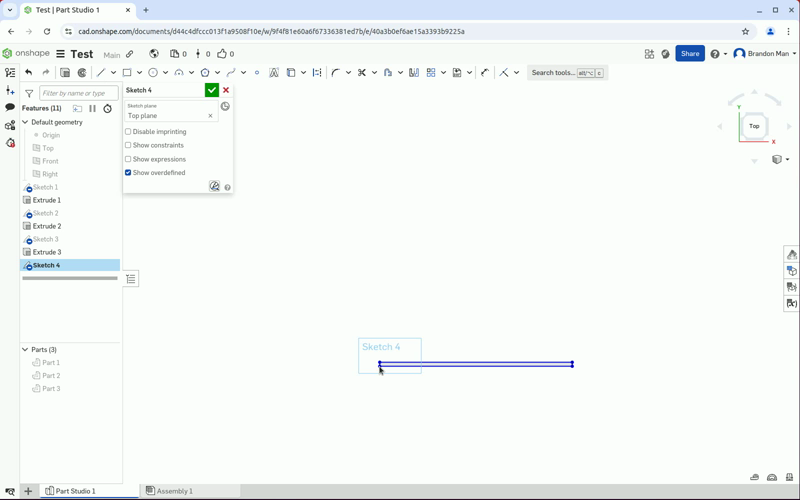
mouse_move(401, 365)
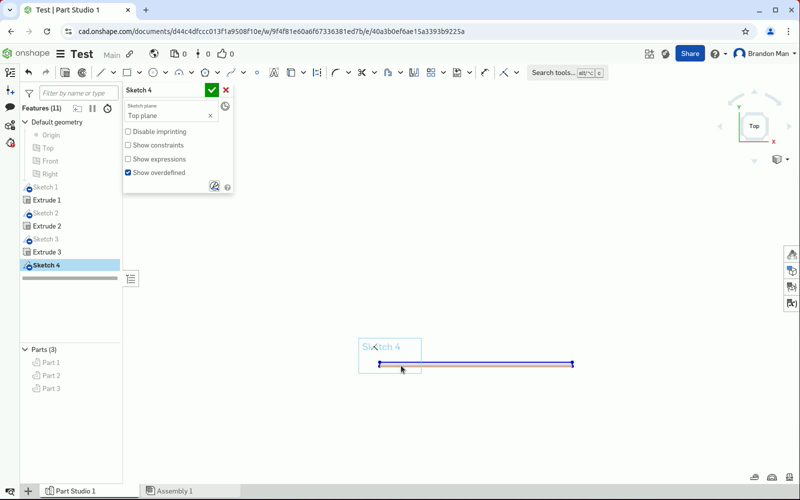
scroll(6)
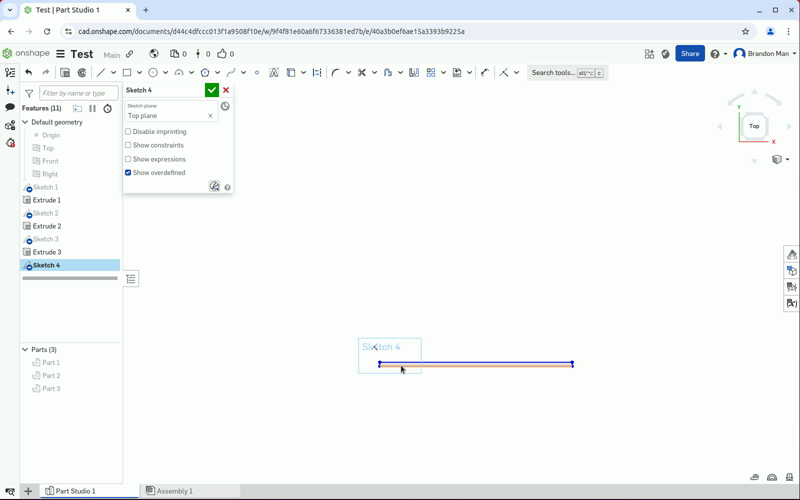
scroll(6)
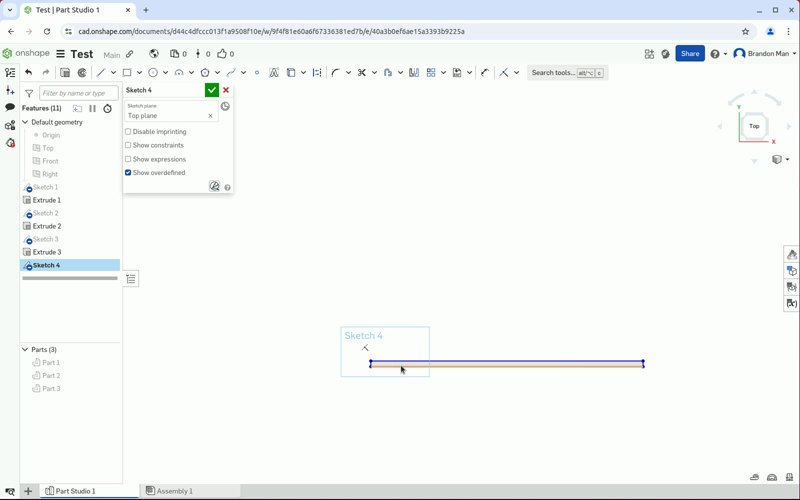
scroll(6)
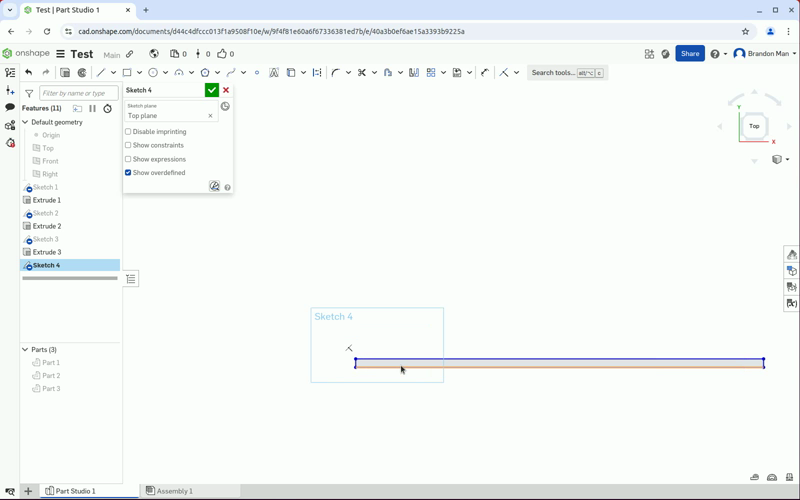
scroll(6)
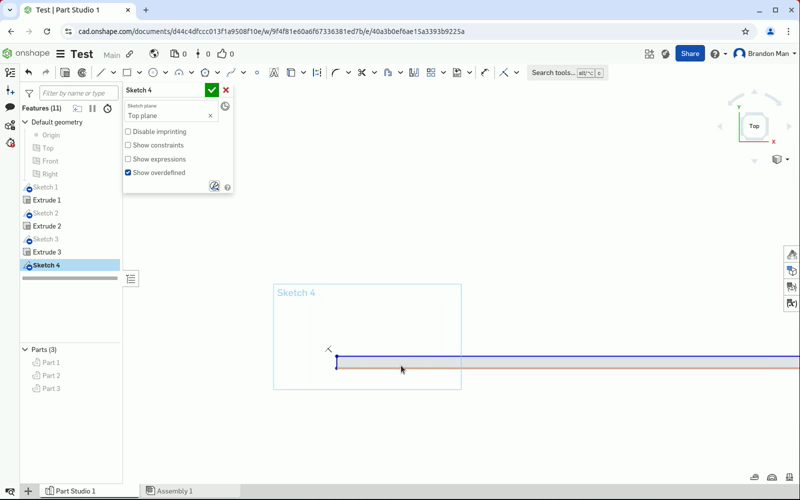
scroll(6)
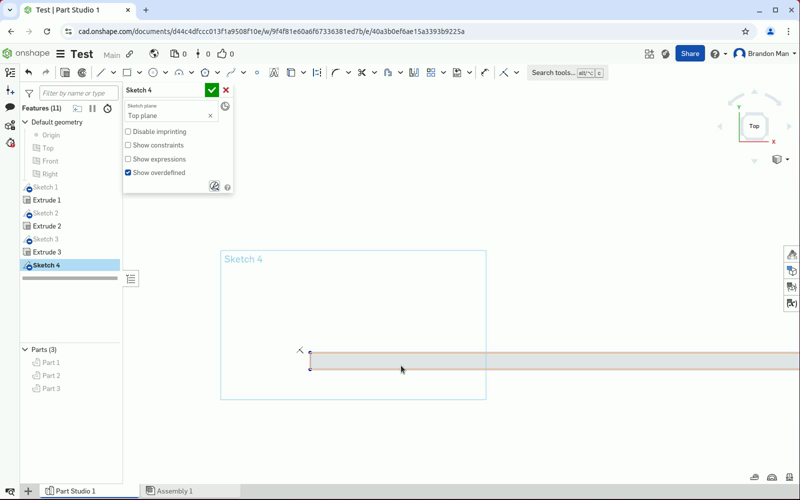
scroll(6)
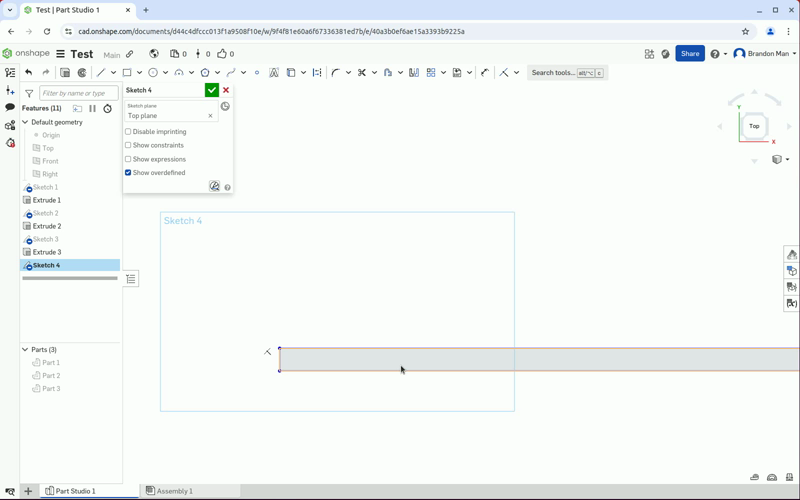
scroll(6)
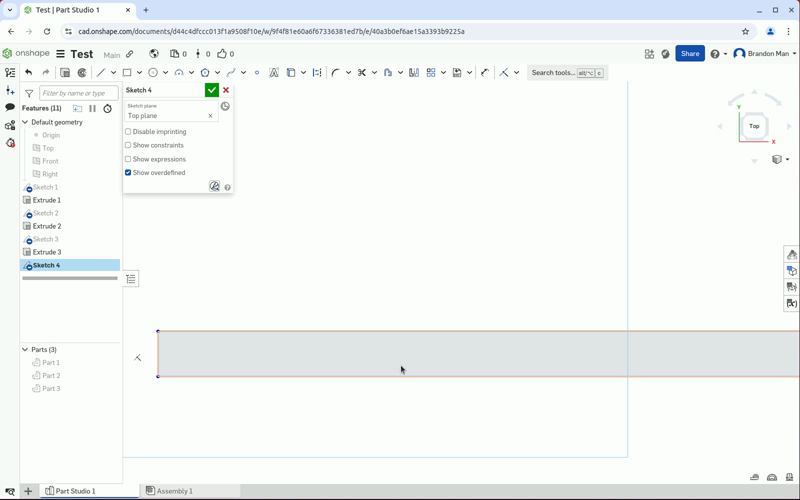
click(401, 365)
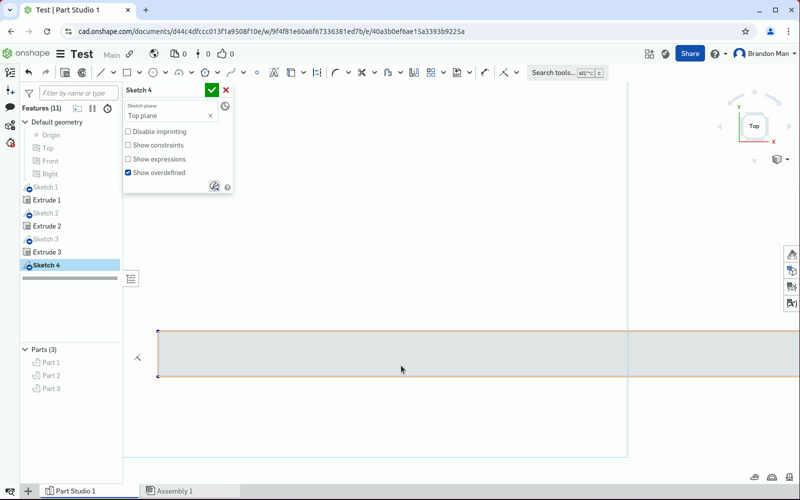
scroll(-6)
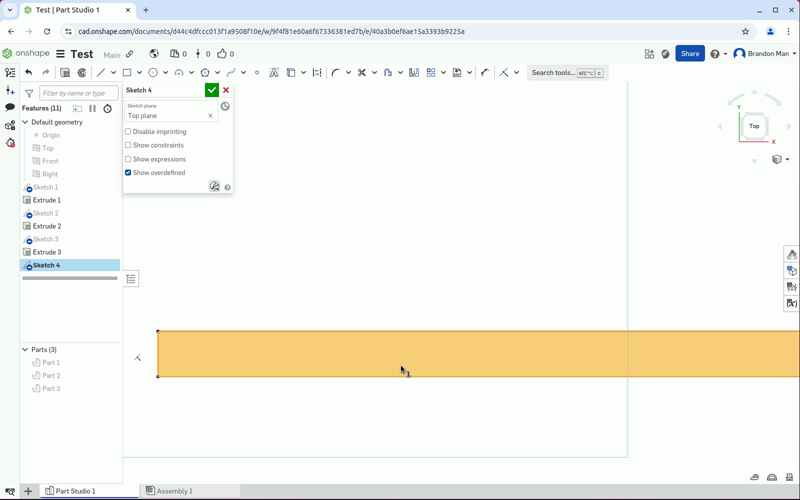
scroll(-6)
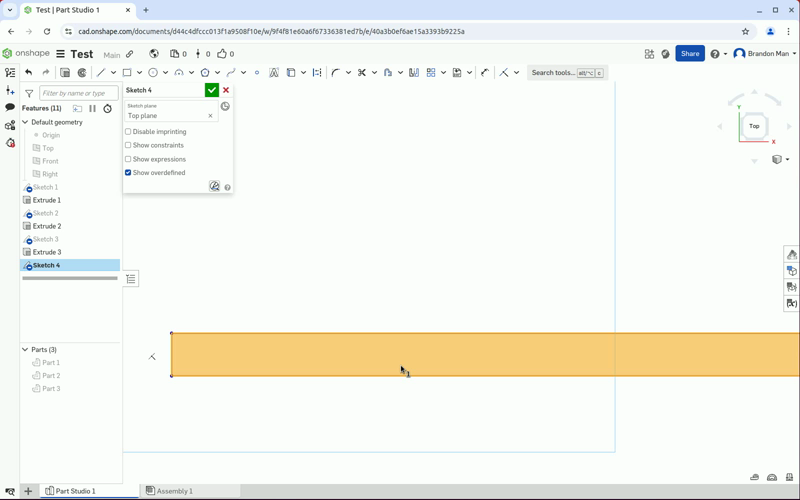
scroll(-6)
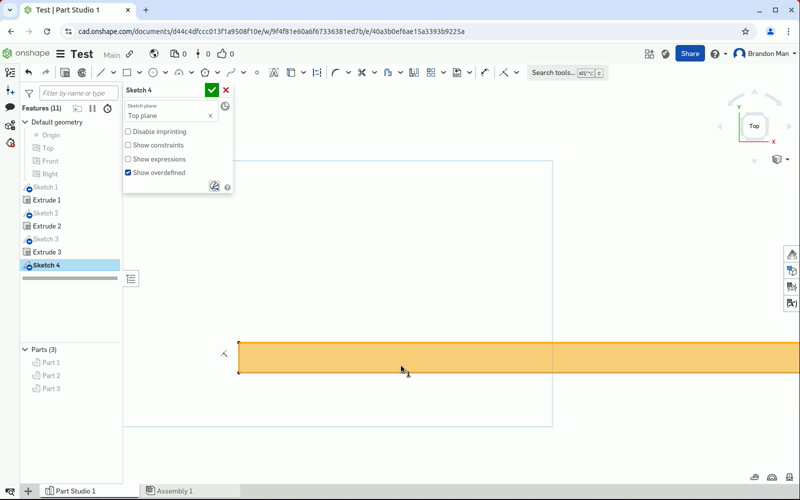
scroll(-6)
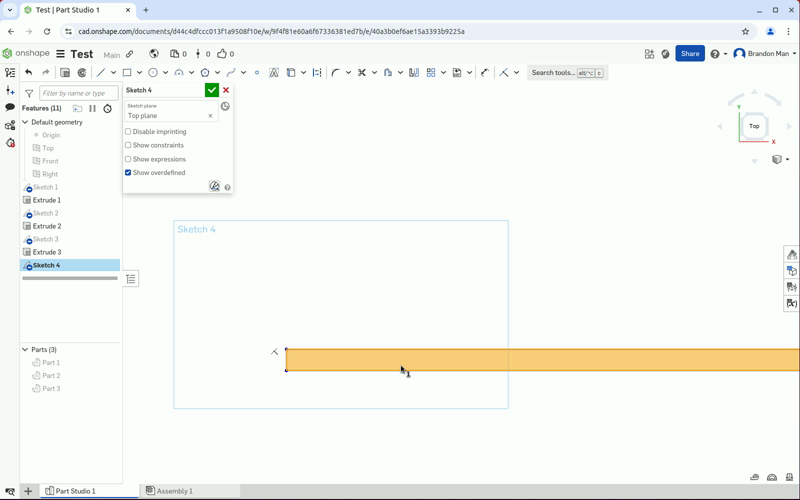
scroll(-6)
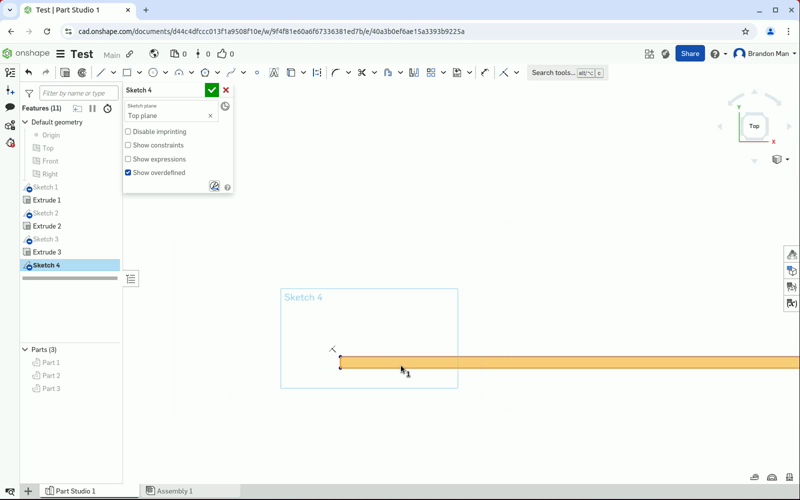
scroll(-6)
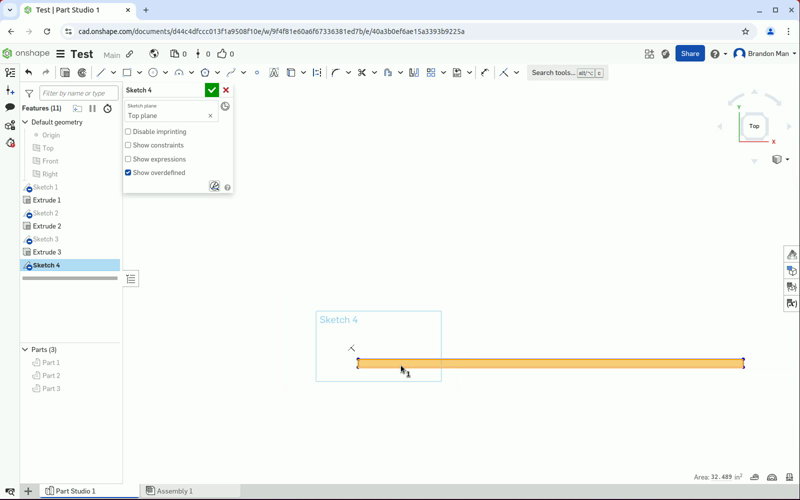
scroll(-6)
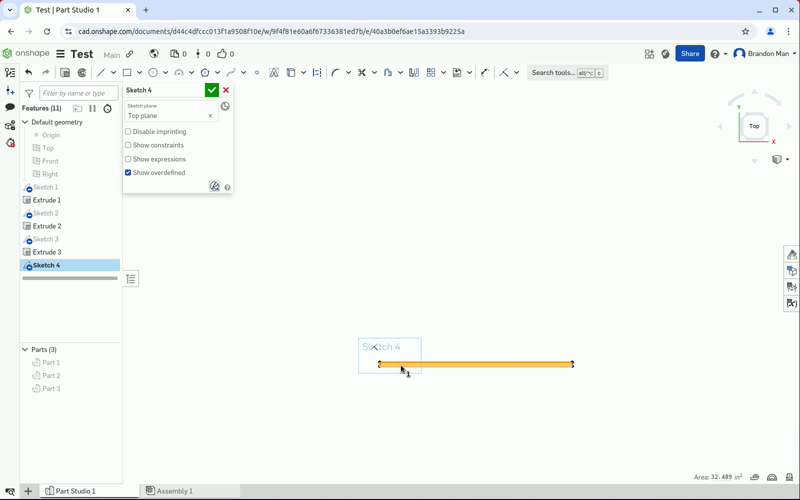
mouse_move(73, 352)
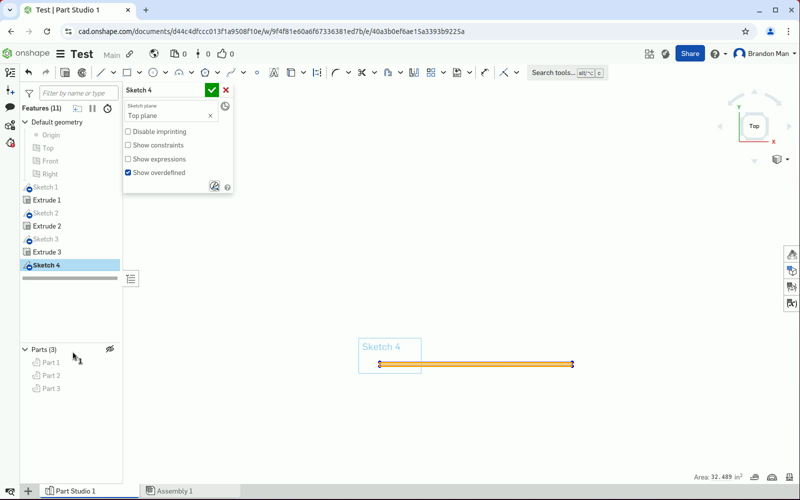
key(shift+y)
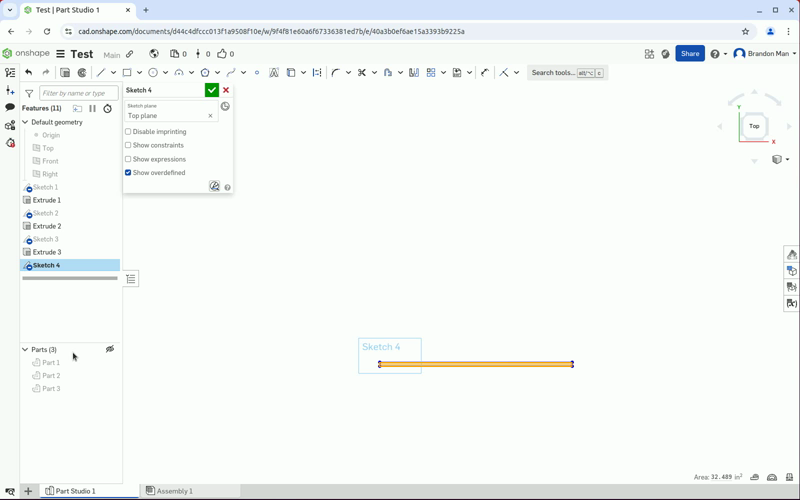
key(shift+e)
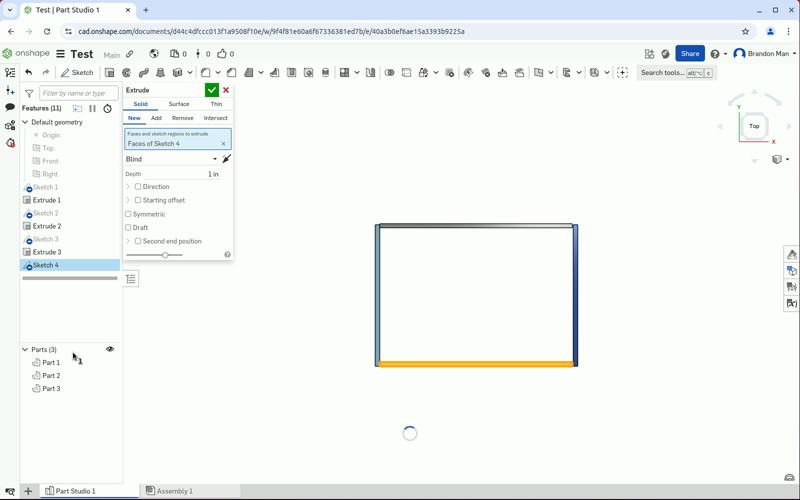
mouse_move(143, 106)
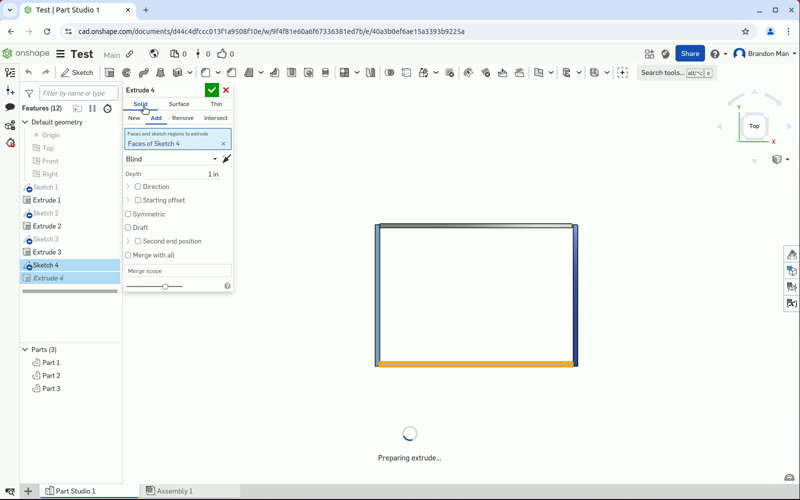
click(143, 106)
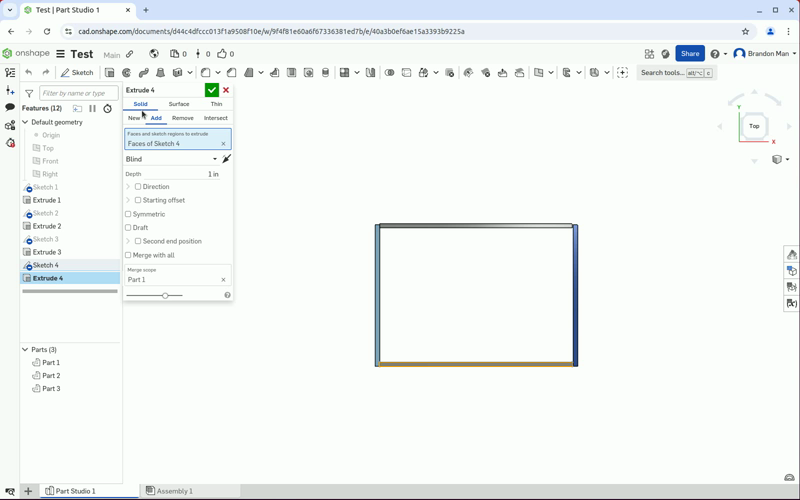
mouse_move(137, 120)
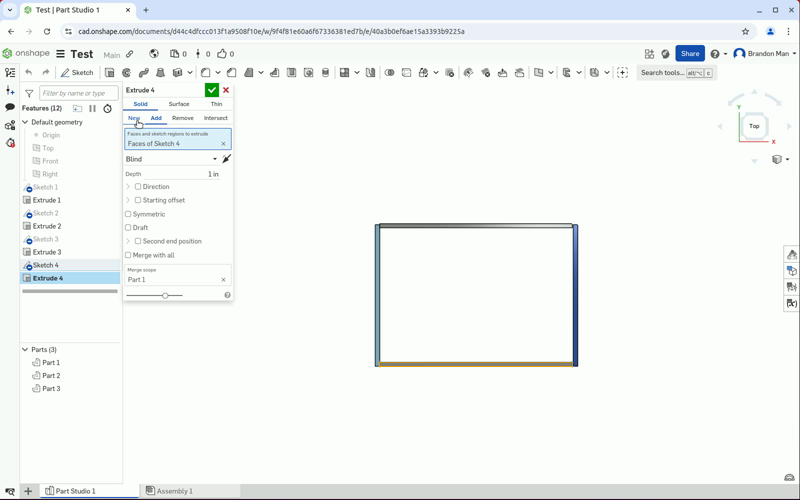
click(137, 120)
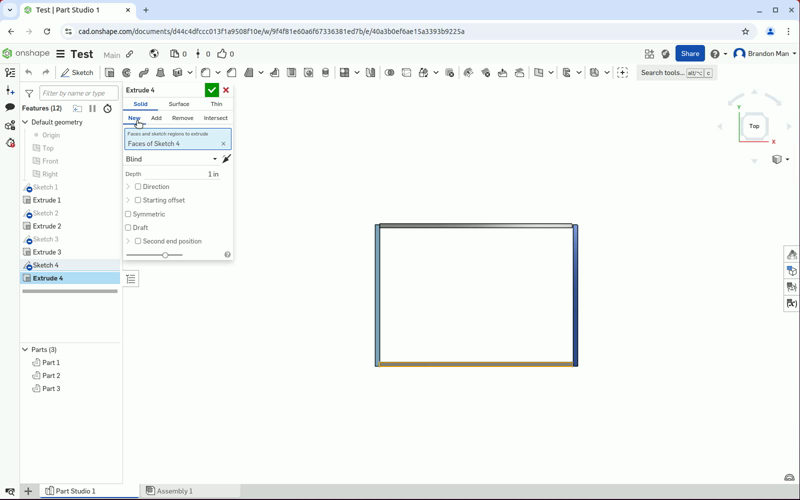
key(tab, 4)
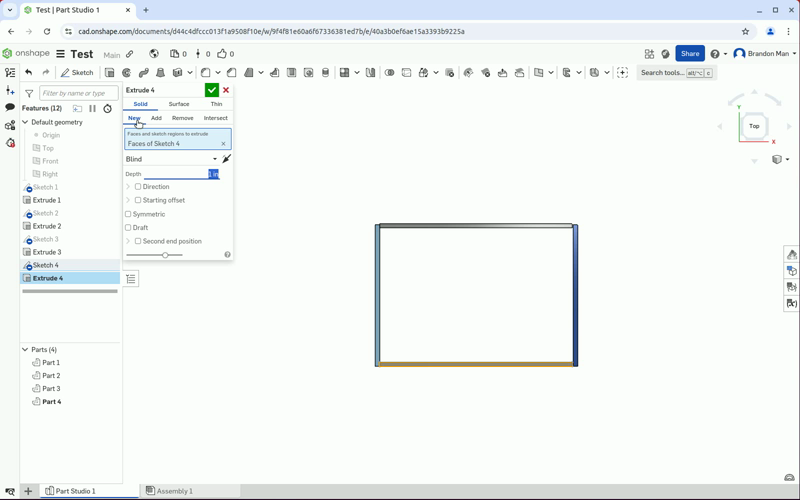
text(4.814)
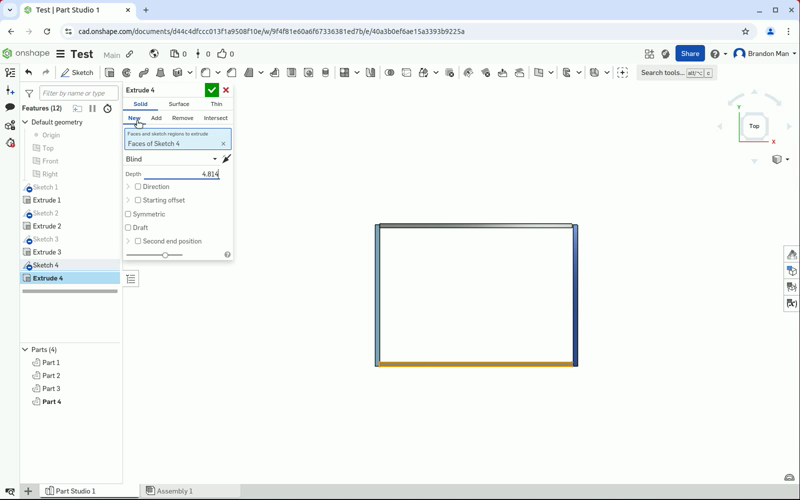
key(enter)
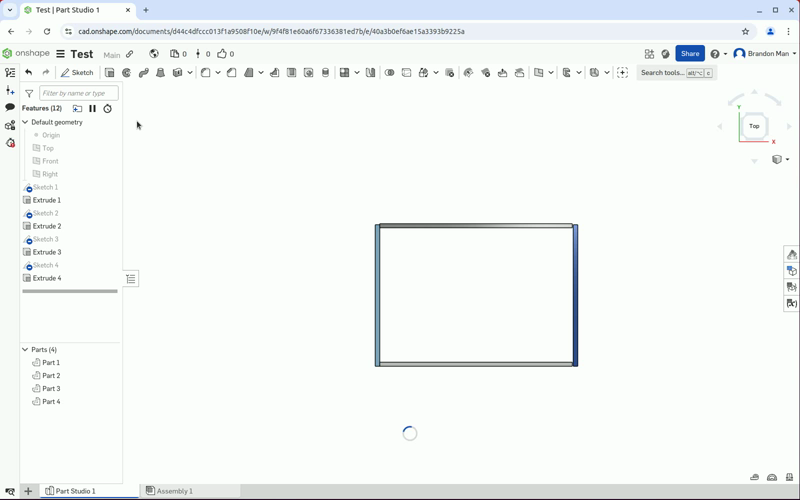
key(shift+h)
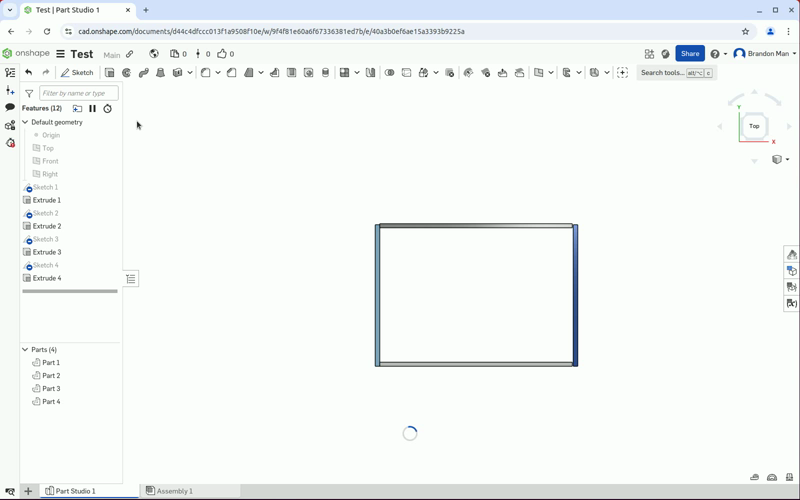
key(shift+h)
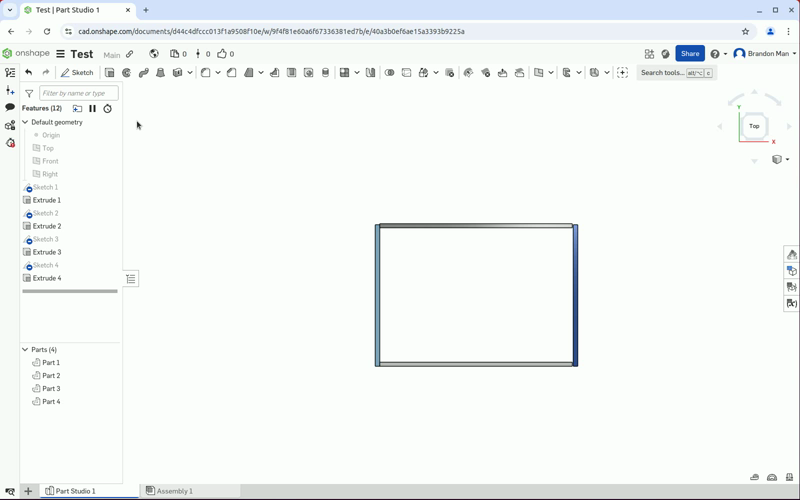
mouse_move(73, 189)
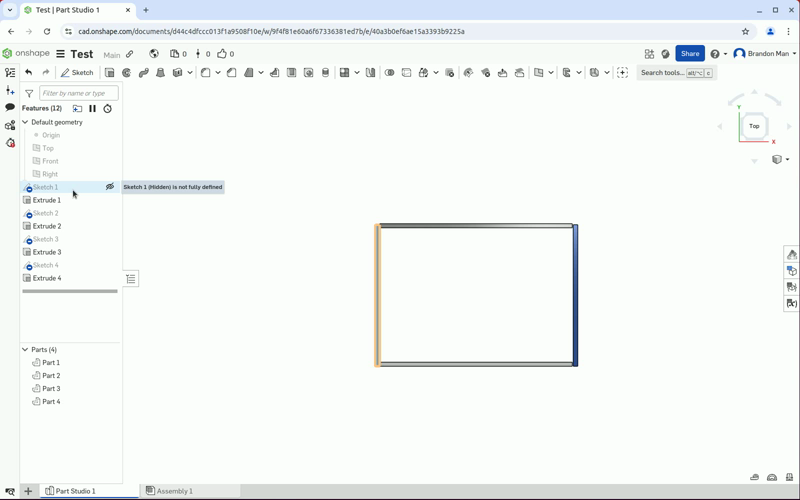
click(73, 189)
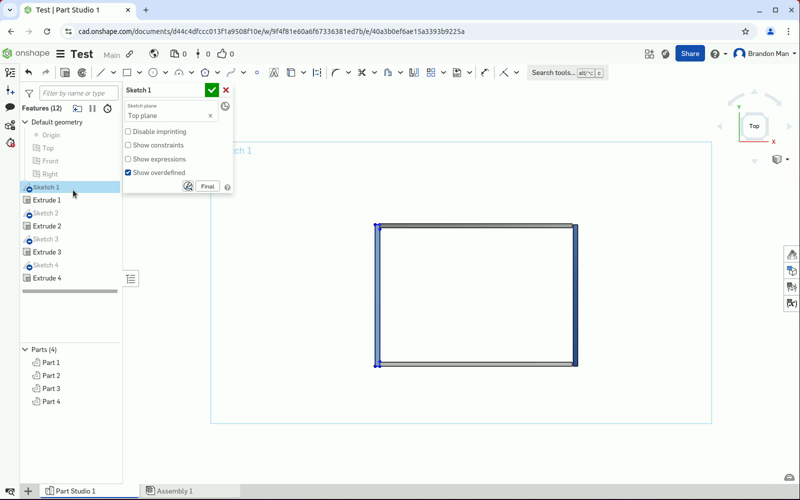
mouse_move(229, 92)
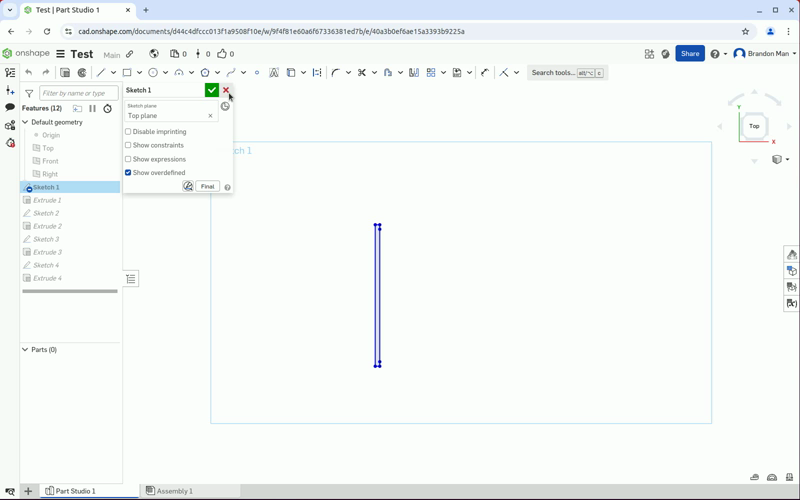
click(229, 92)
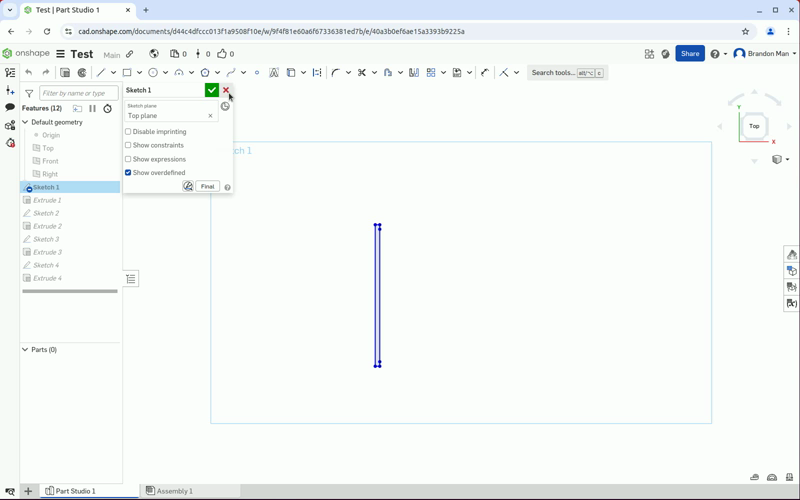
key(shift+s)
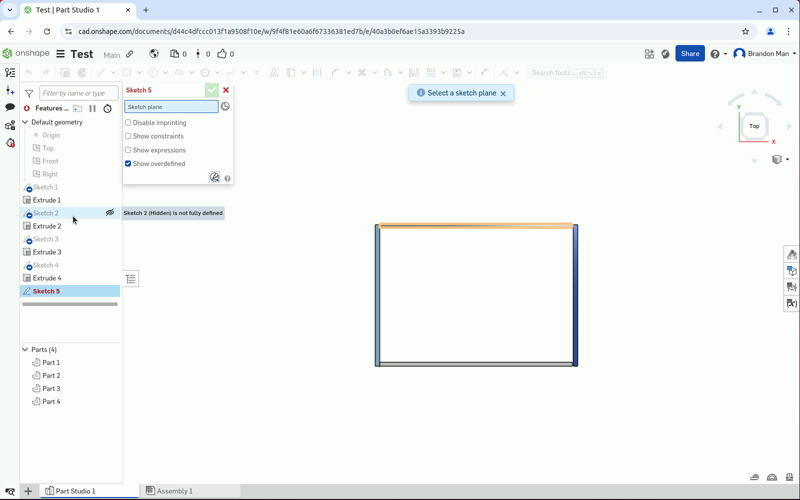
scroll(3)
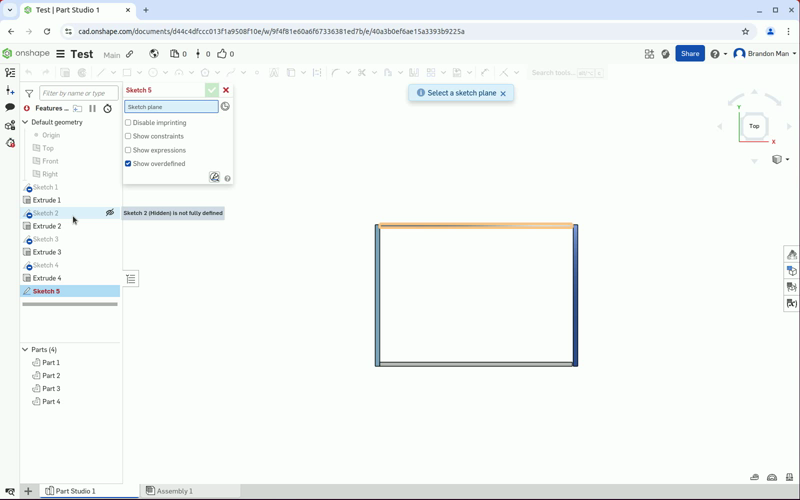
mouse_move(73, 150)
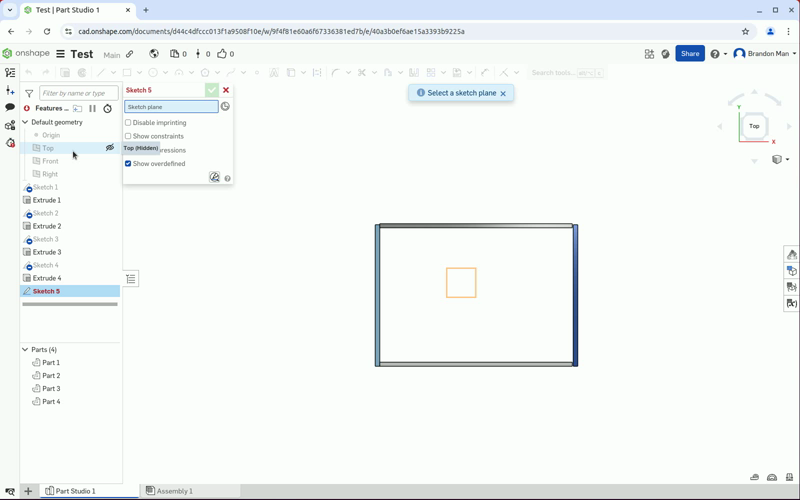
click(73, 150)
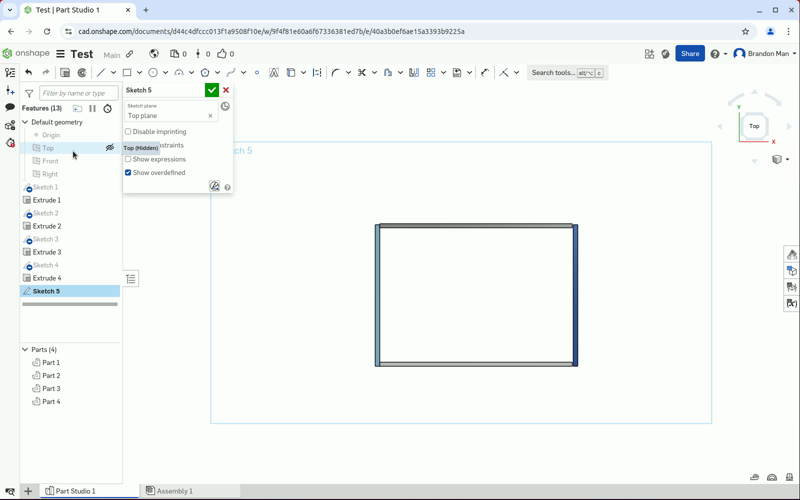
mouse_move(73, 352)
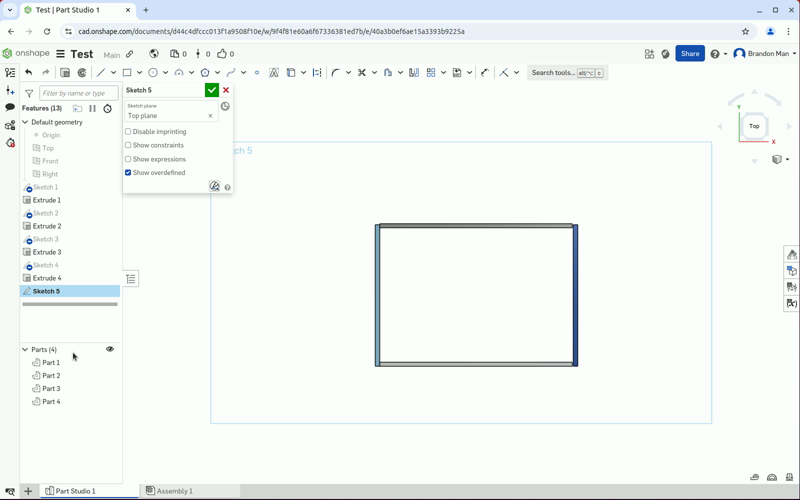
key(y)
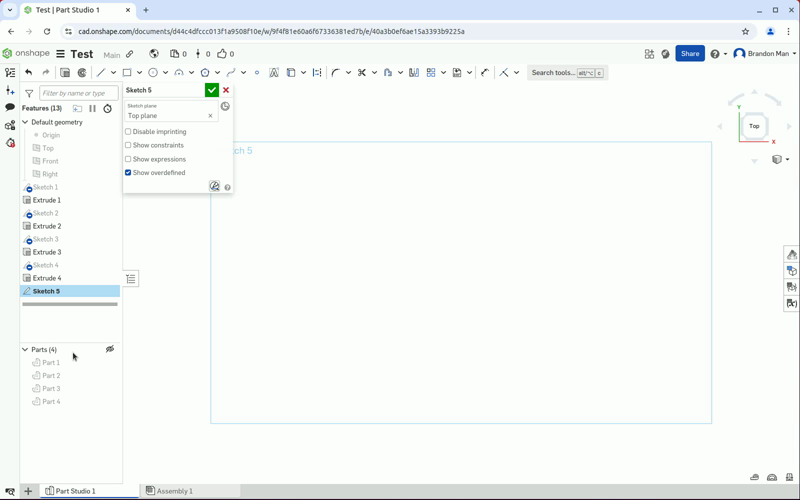
key(l)
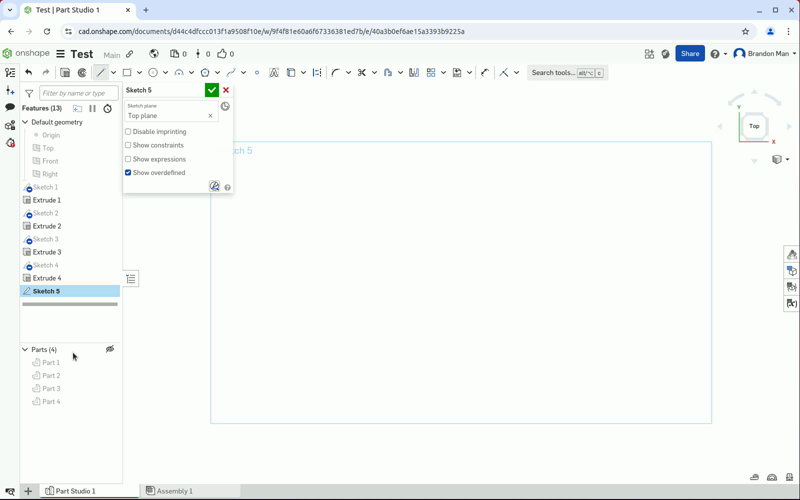
key_down(shift)
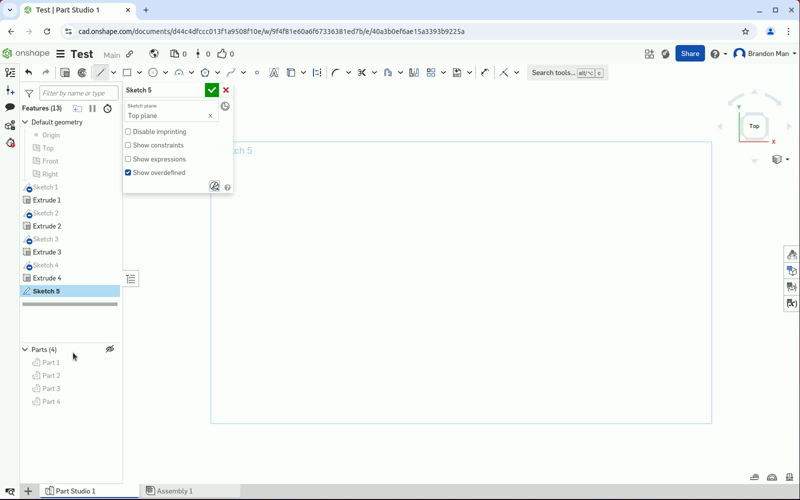
mouse_move(379, 361)
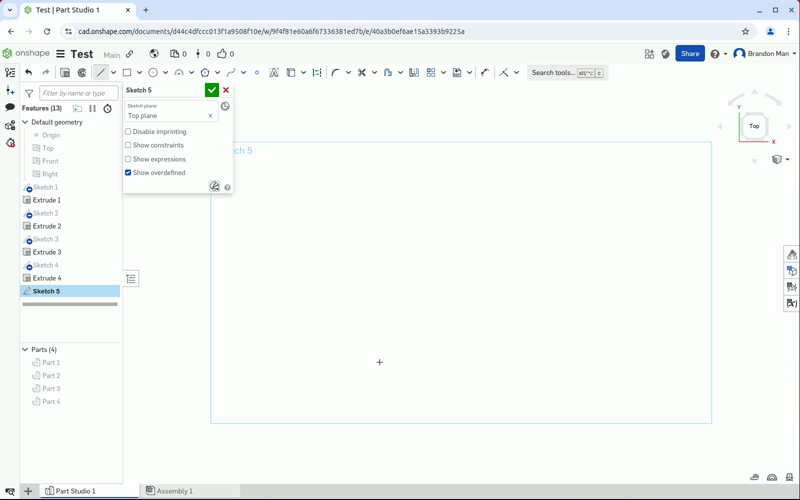
click(379, 361)
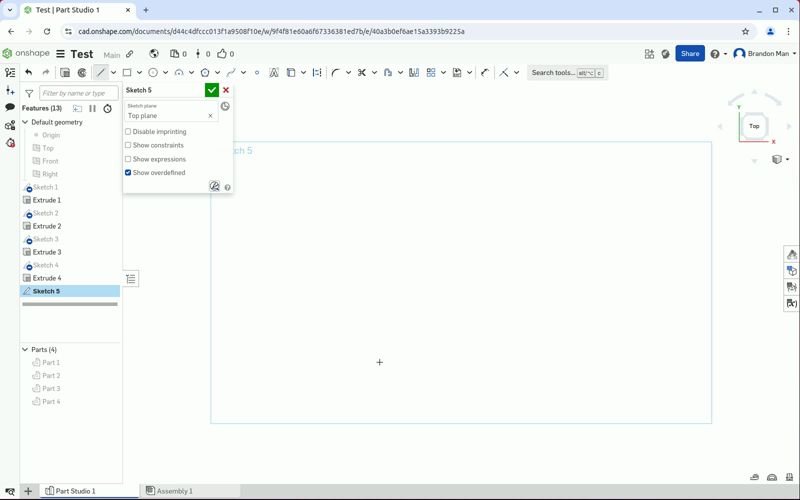
key_up(shift)
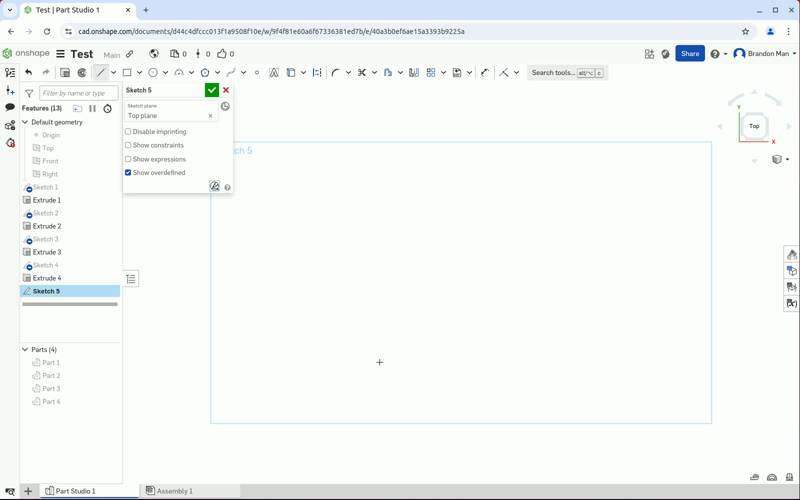
key_down(shift)
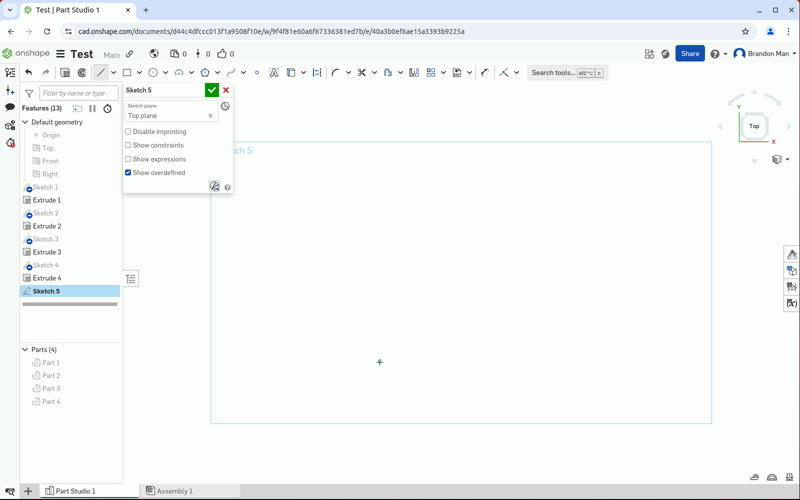
mouse_move(572, 361)
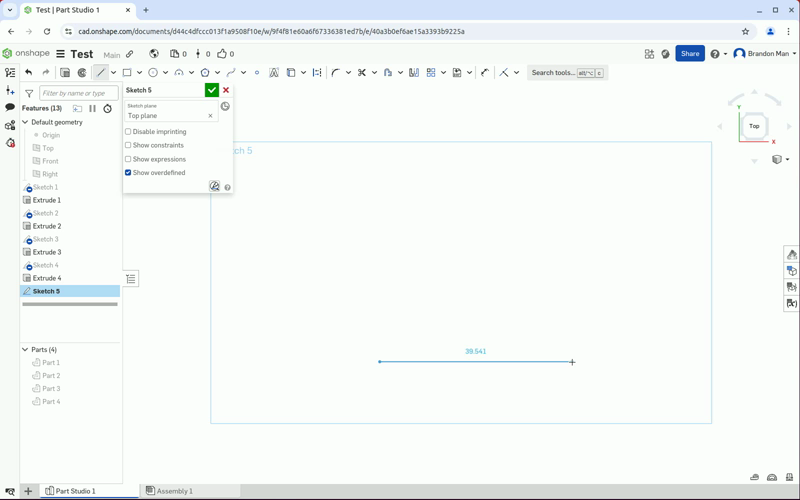
click(572, 361)
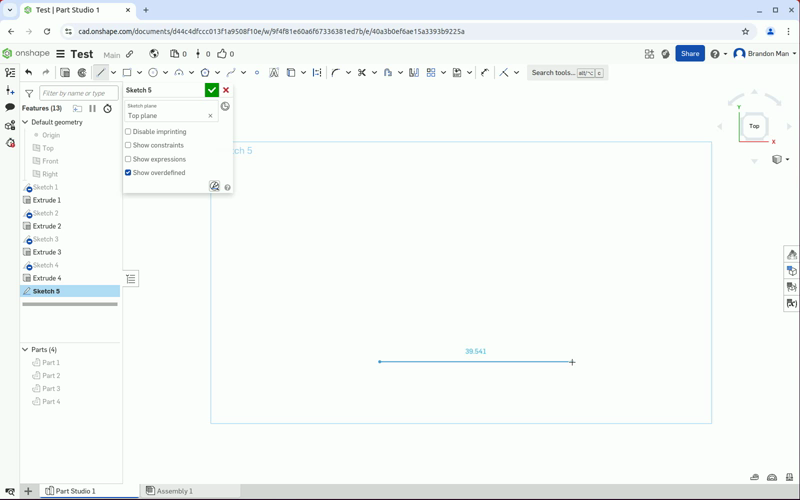
key_up(shift)
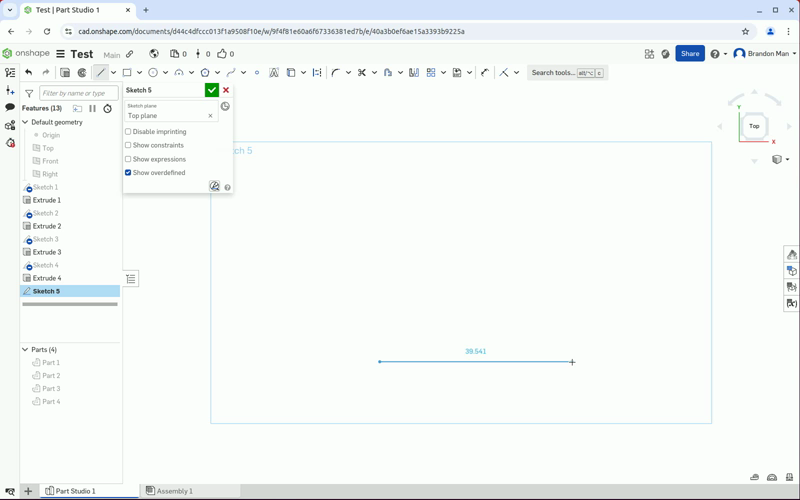
key_down(shift)
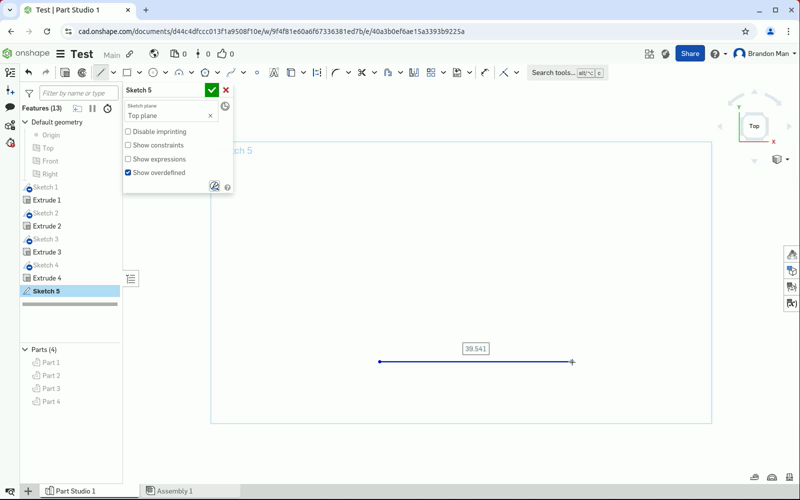
mouse_move(572, 227)
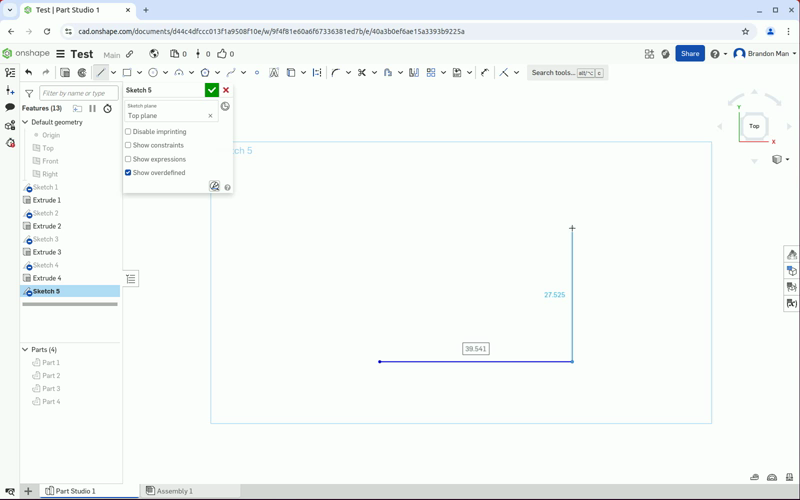
click(572, 227)
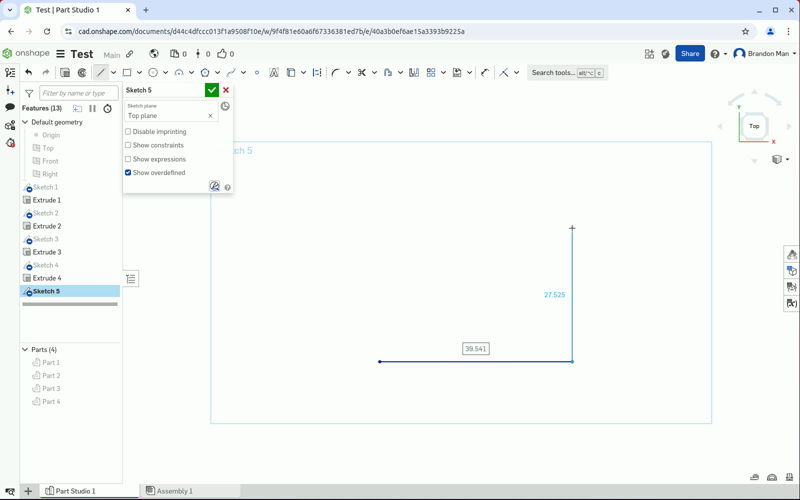
key_up(shift)
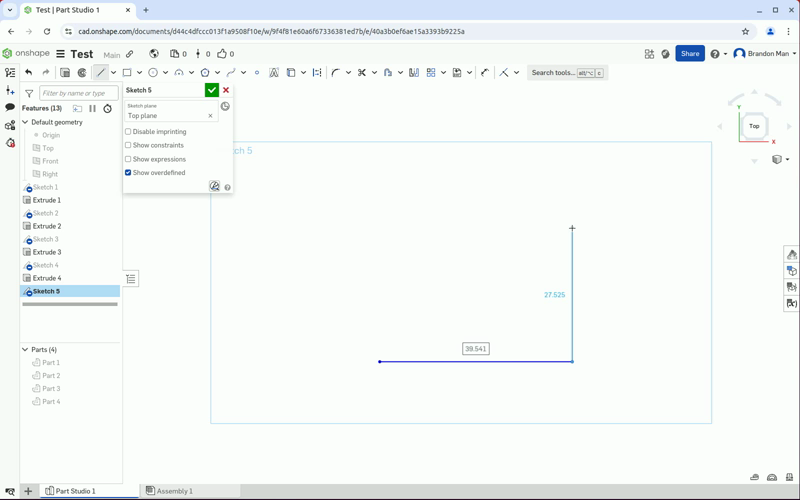
key_down(shift)
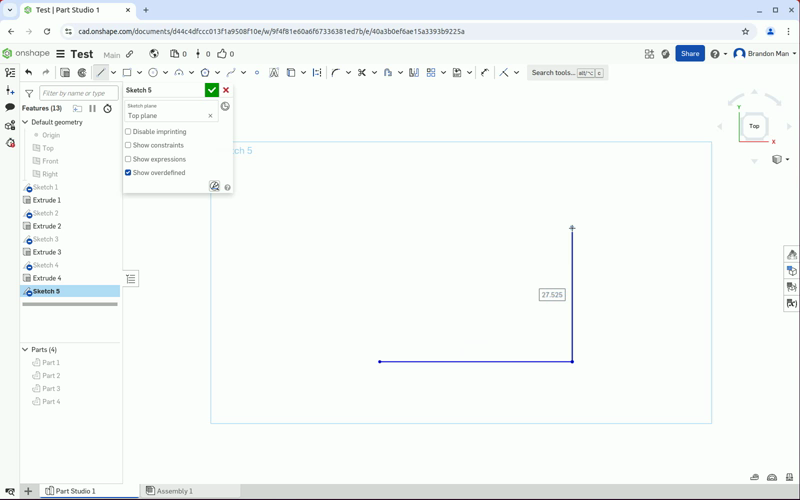
mouse_move(379, 227)
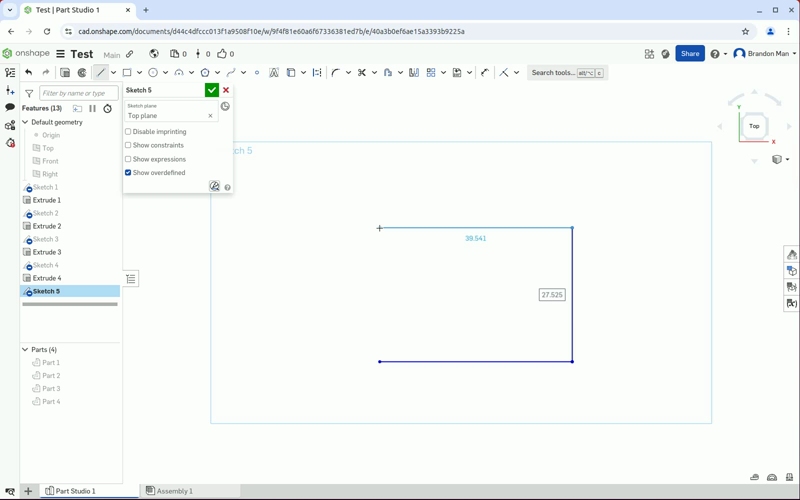
click(379, 227)
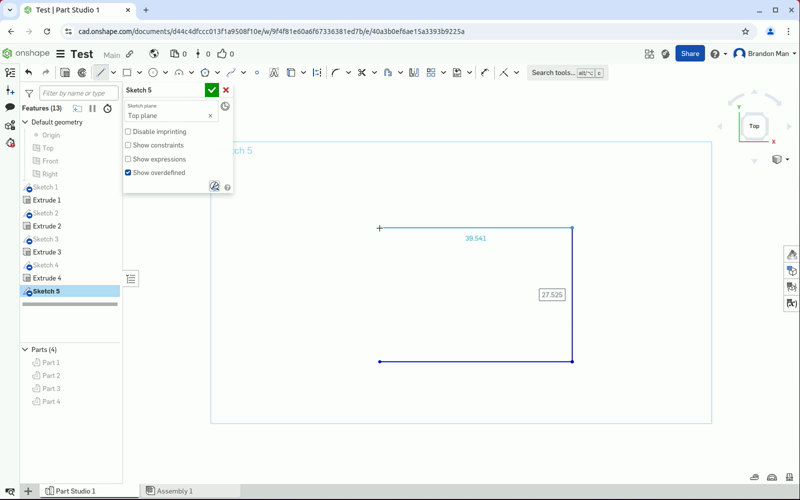
key_up(shift)
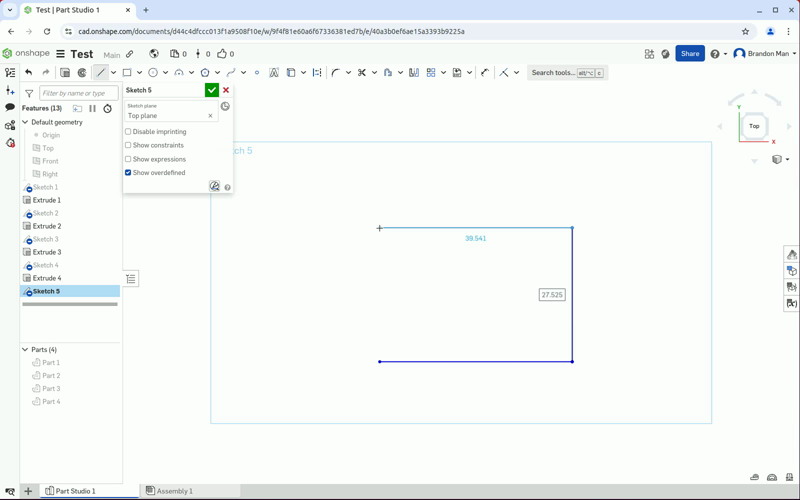
key_down(shift)
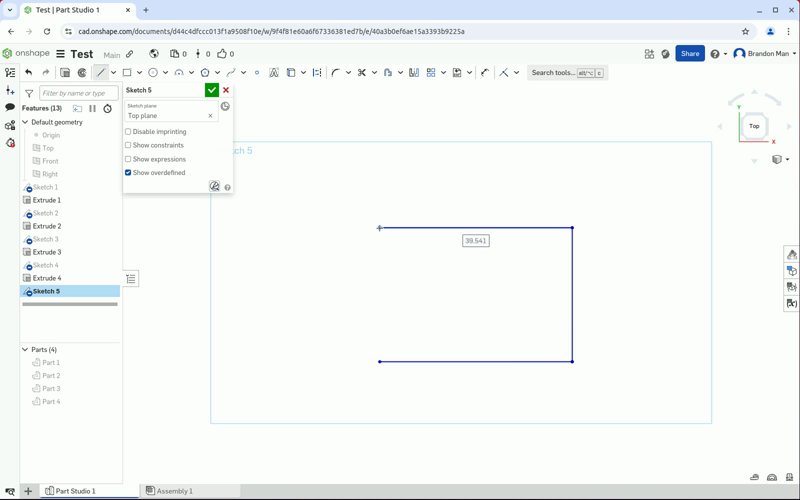
mouse_move(379, 361)
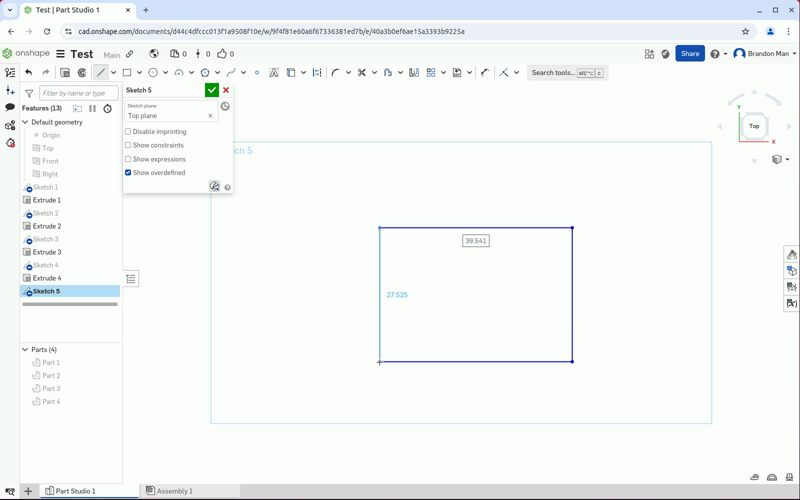
key_up(shift)
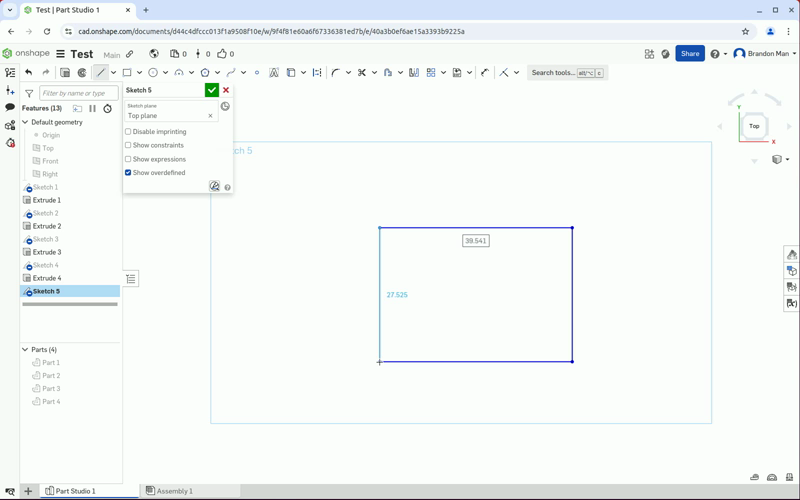
click(379, 361)
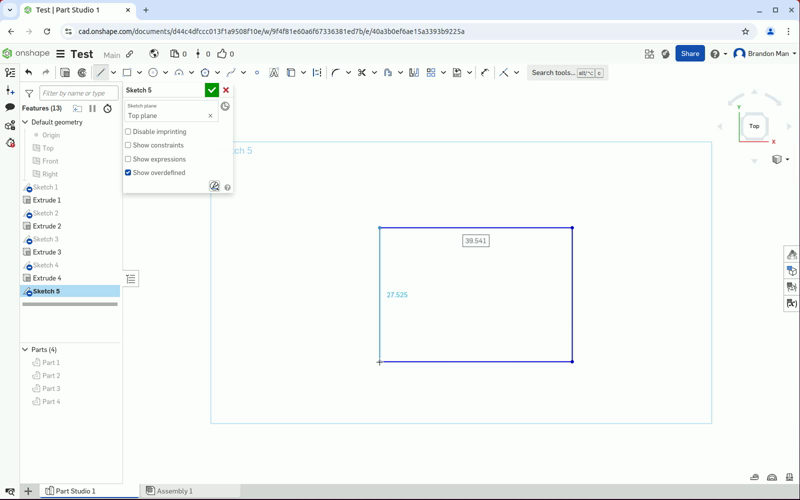
key(esc)
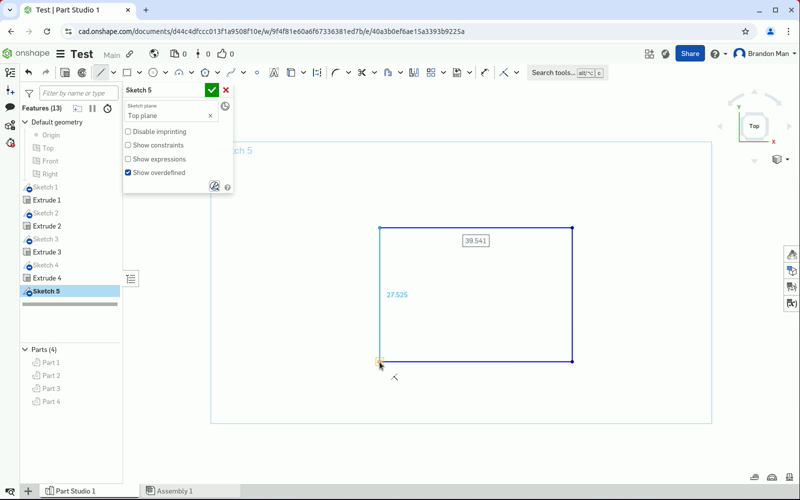
mouse_move(409, 262)
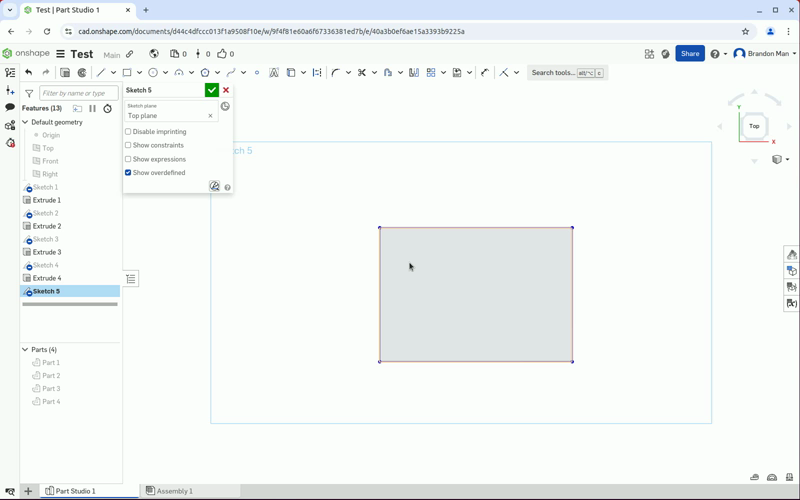
click(409, 262)
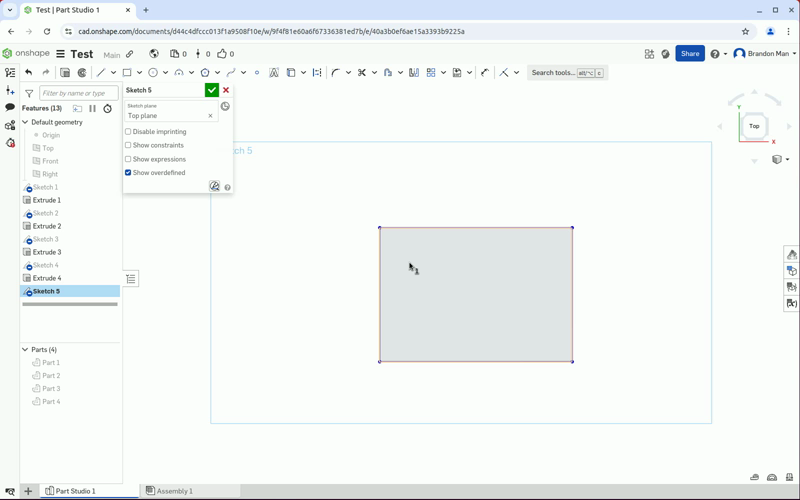
mouse_move(73, 352)
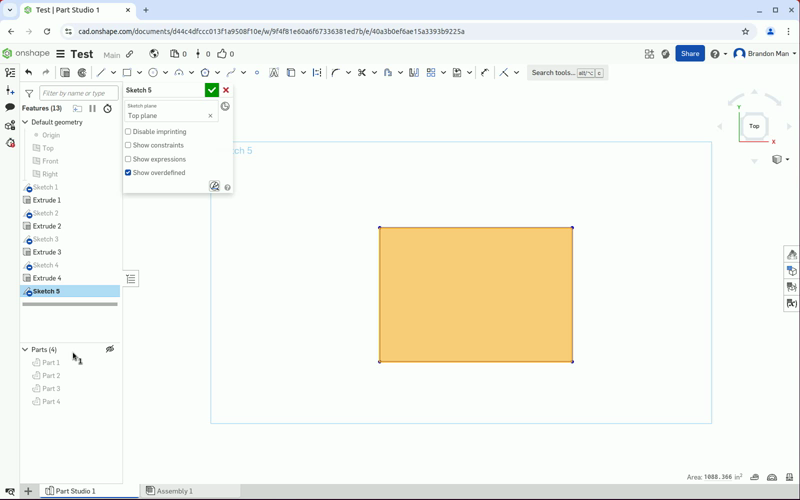
key(shift+y)
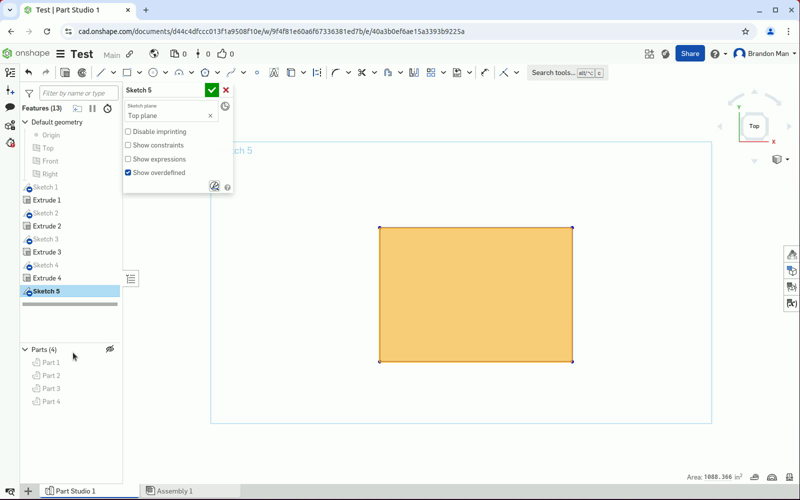
key(shift+e)
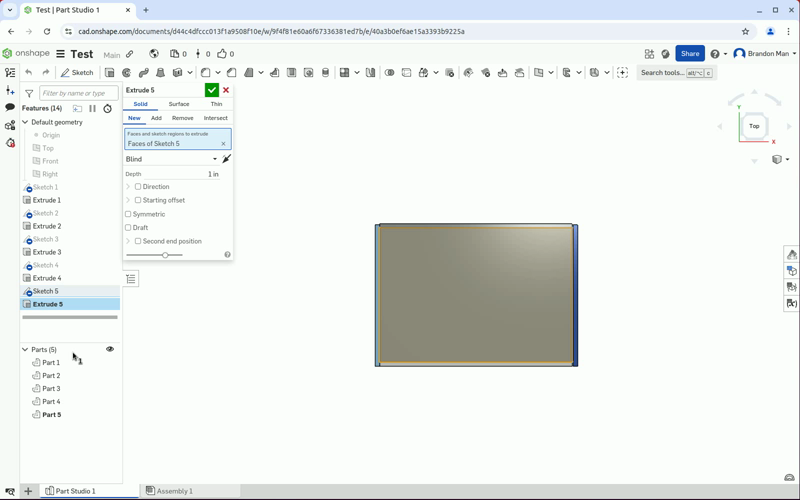
mouse_move(143, 106)
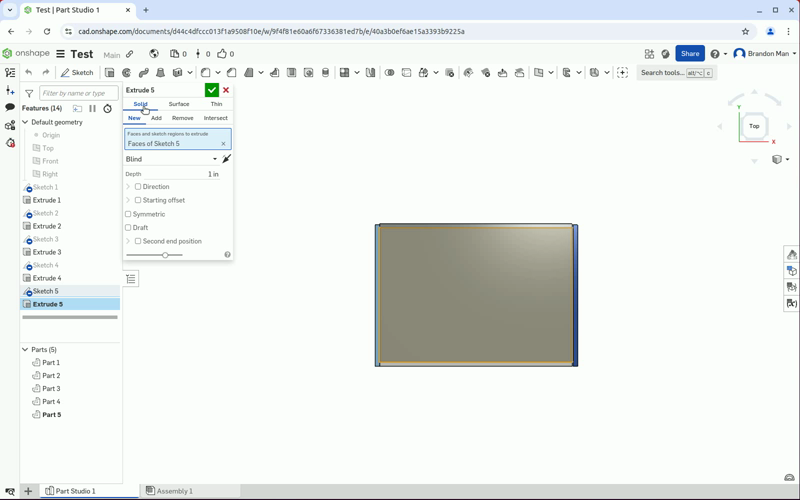
click(143, 106)
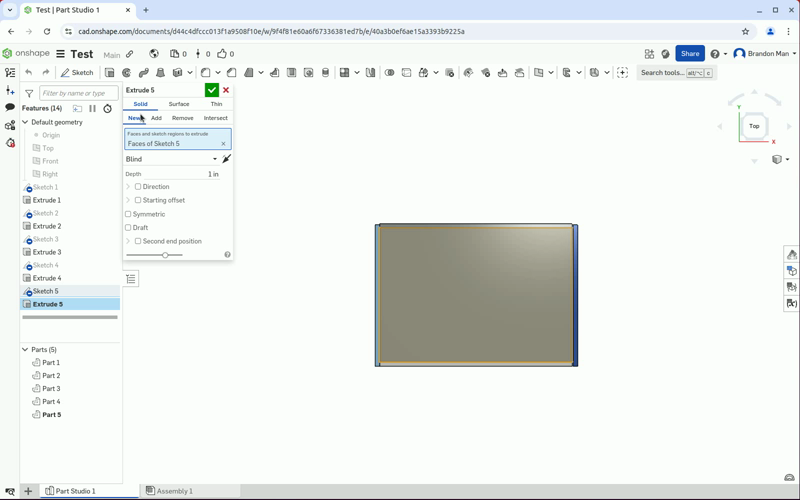
mouse_move(137, 120)
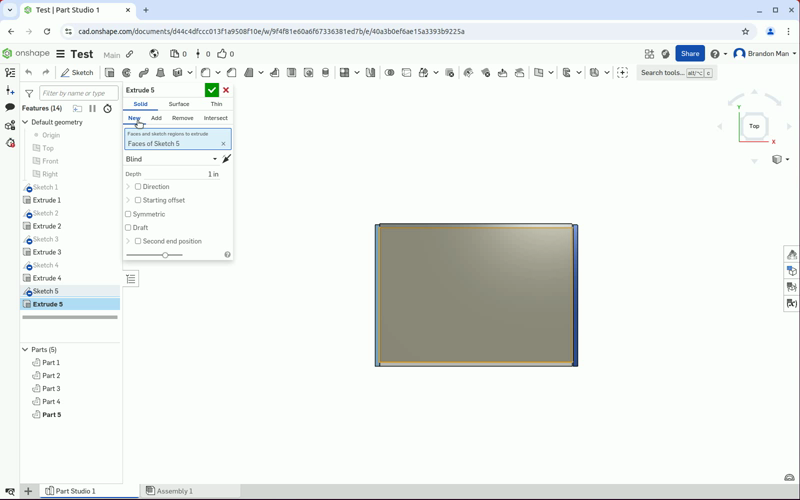
click(137, 120)
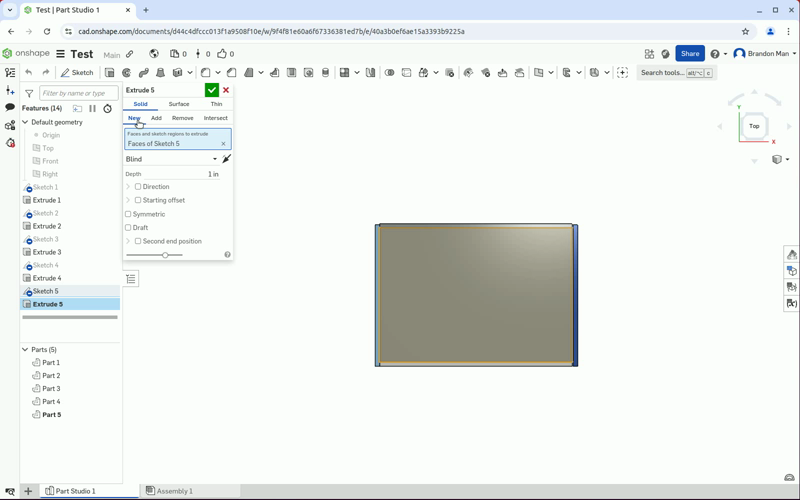
key(tab, 4)
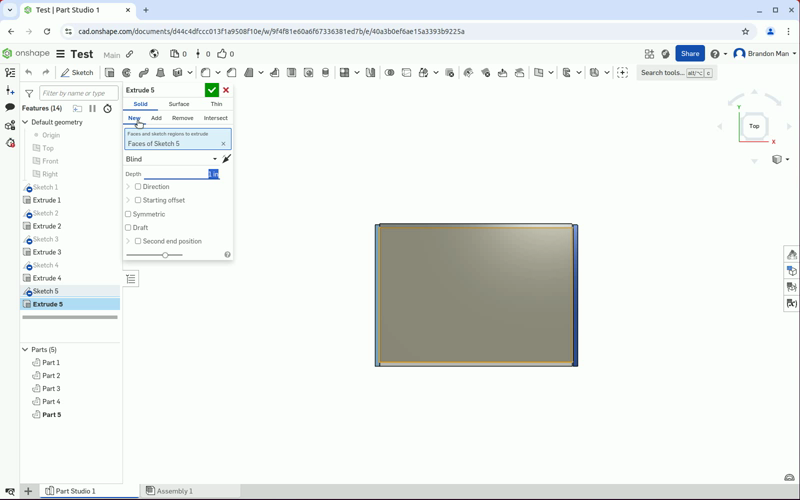
text(0.722)
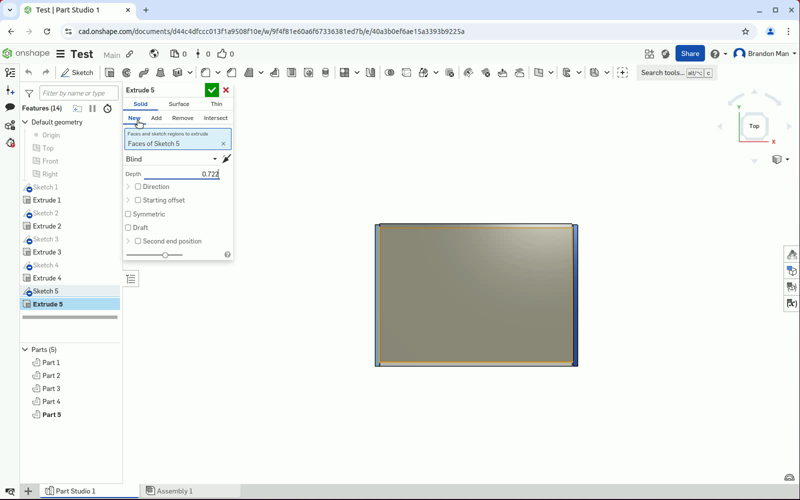
key(enter)
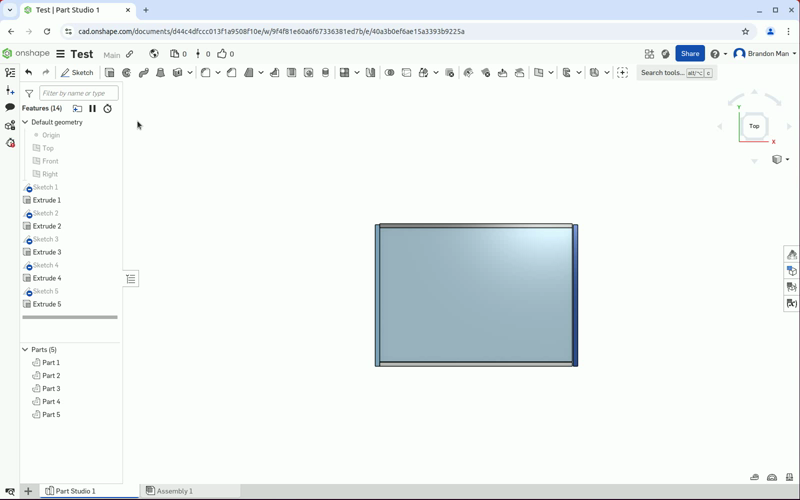
key(shift+h)
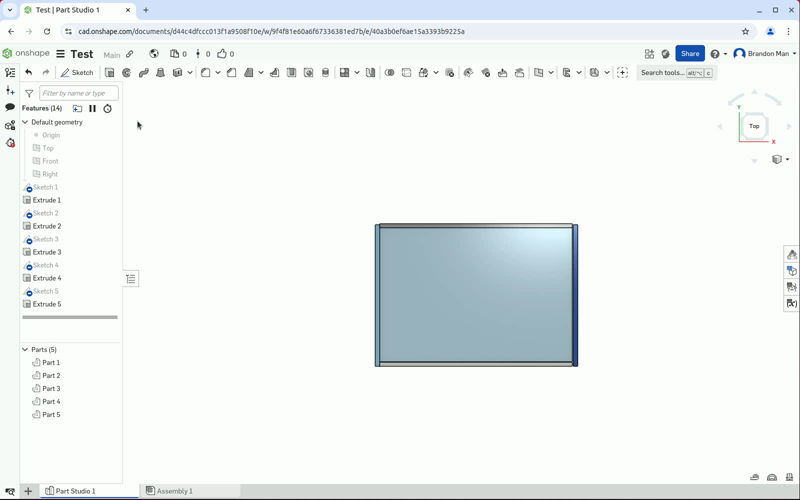
key(shift+h)
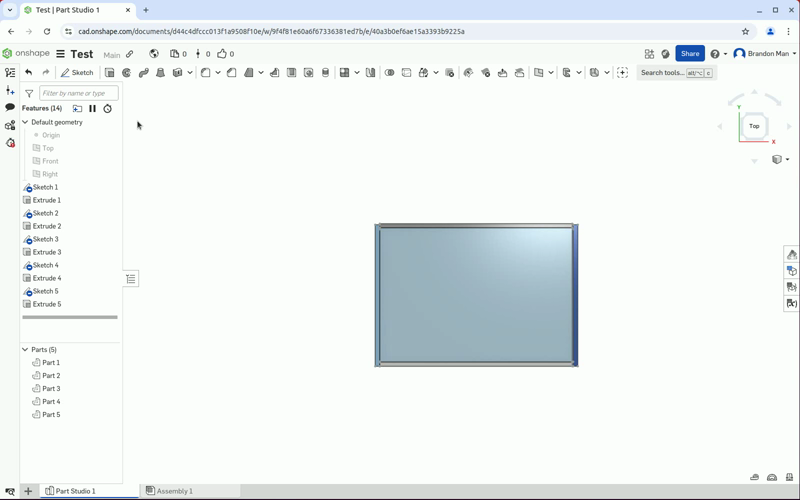
key(shift+7)
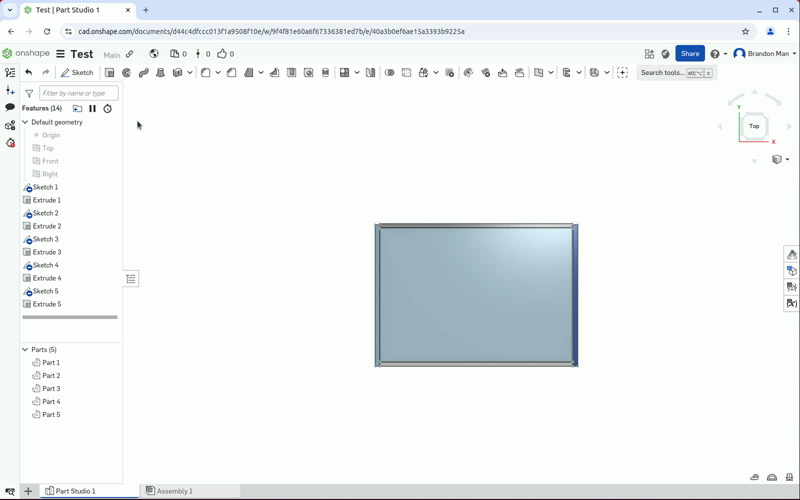
key(up, 3)
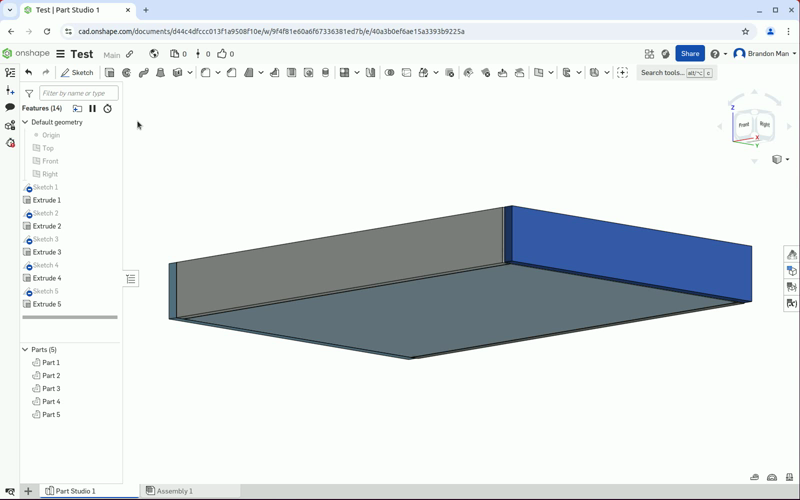
key(left, 3)
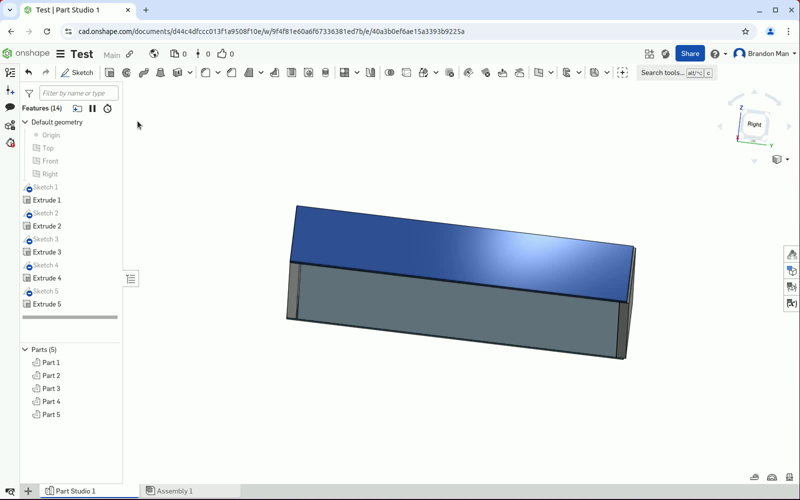
key(right, 3)
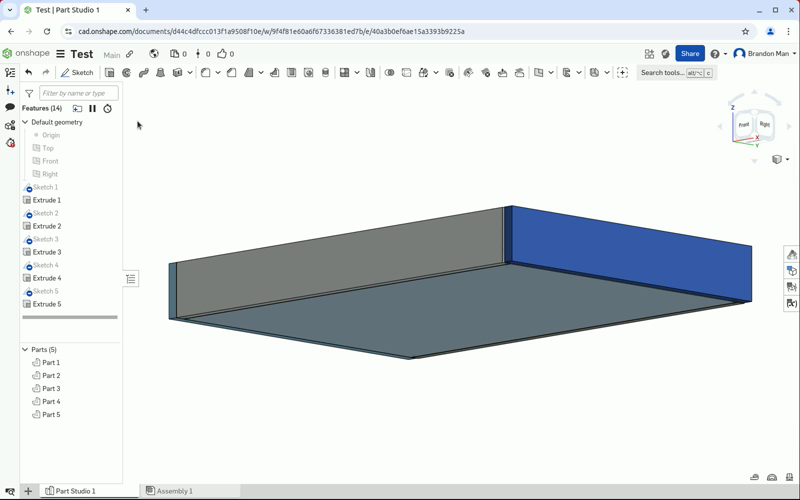
key(down, 3)
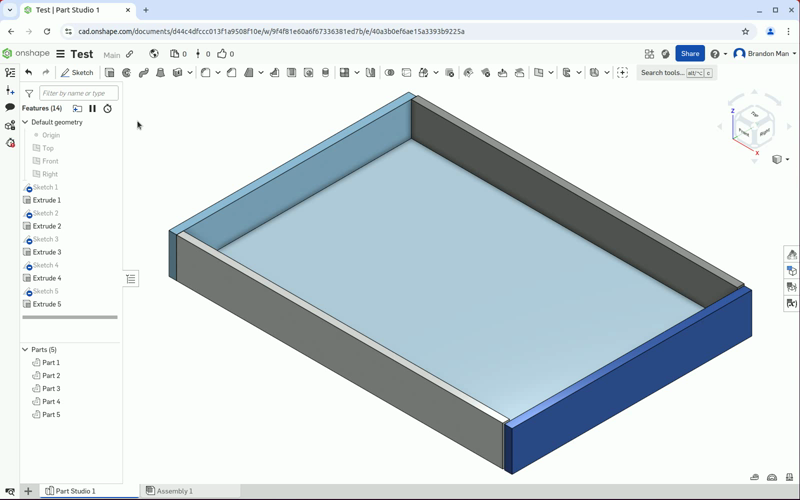
mouse_move(73, 189)
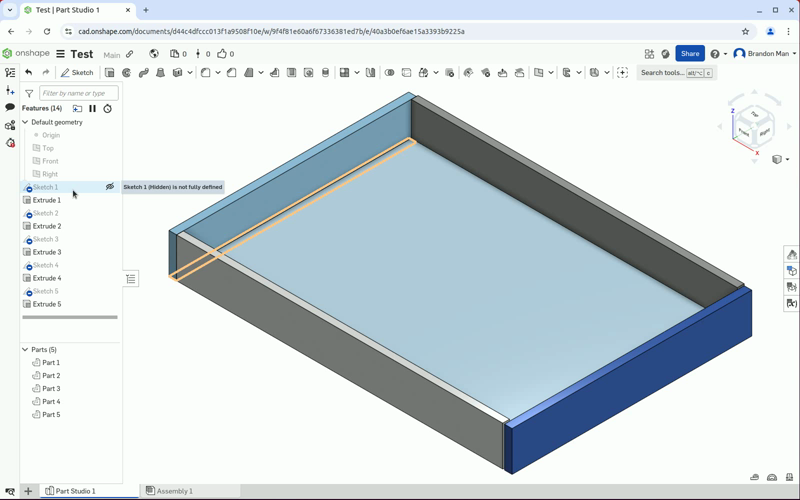
click(73, 189)